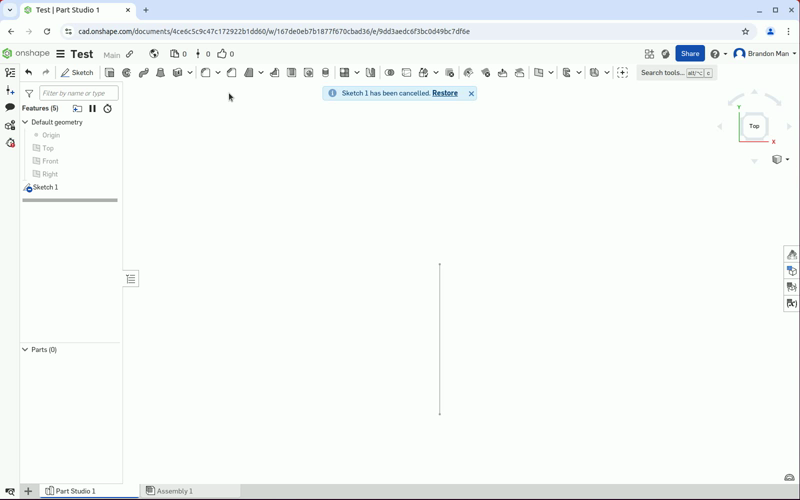
key(shift+h)
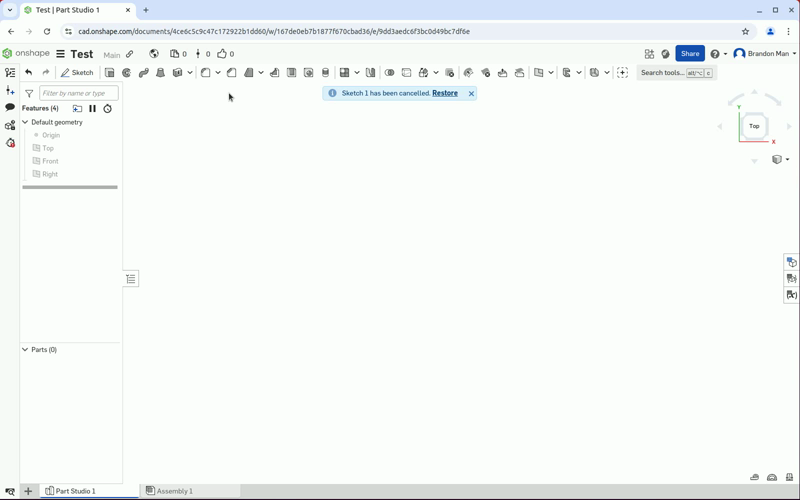
mouse_move(73, 352)
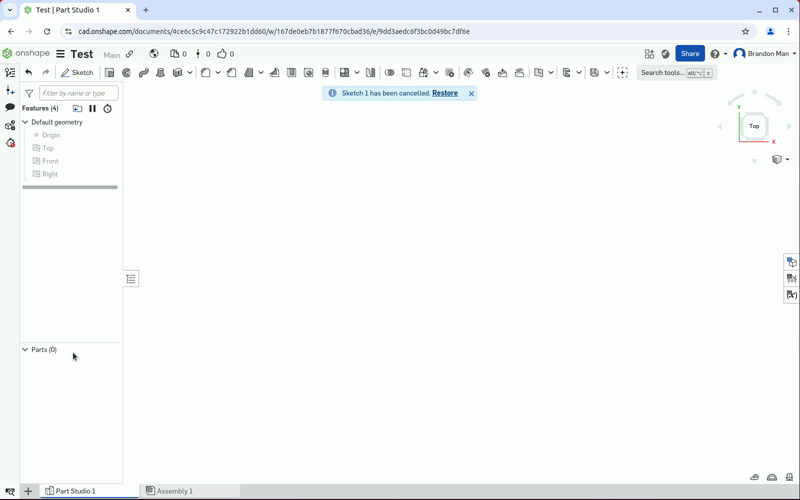
key(y)
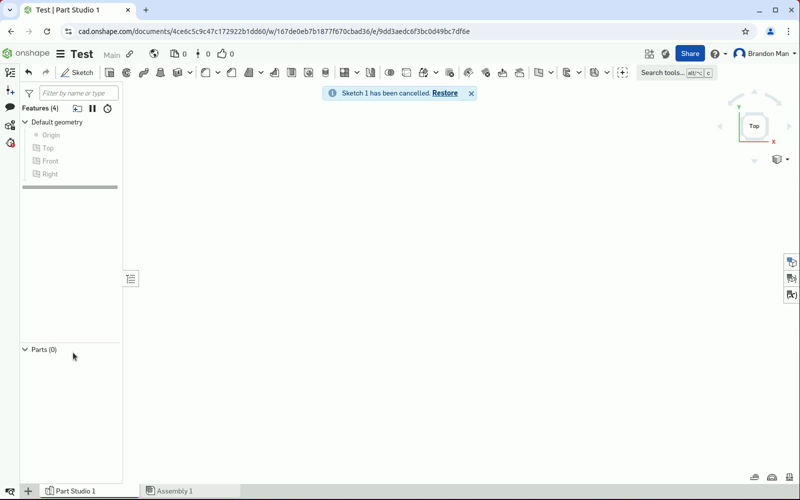
key(shift+p)
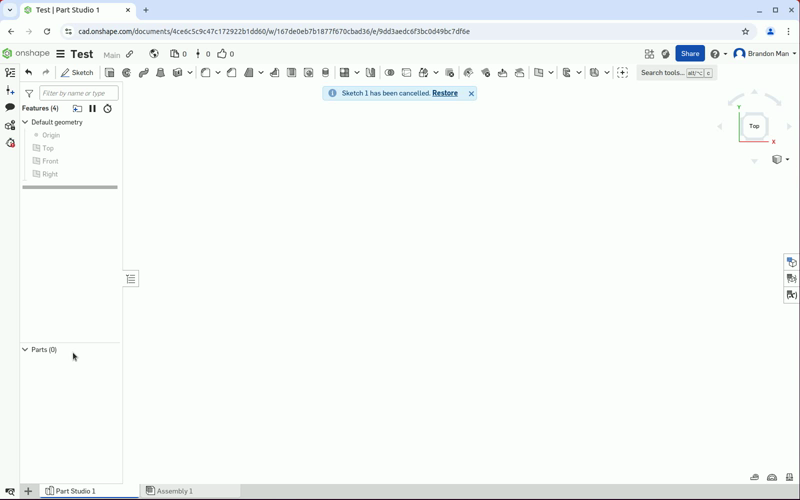
key(space)
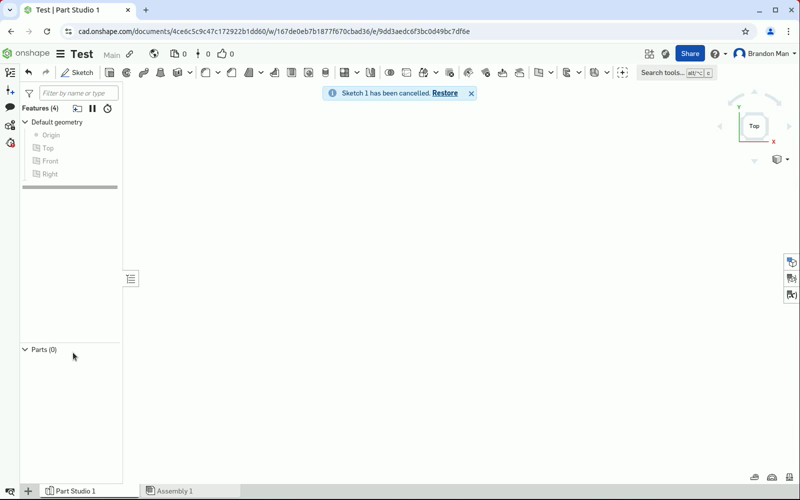
key_down(shift)
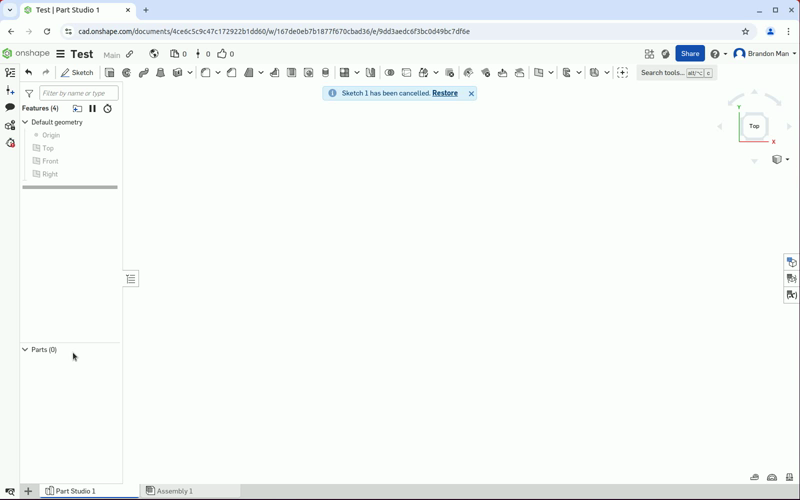
key(up)
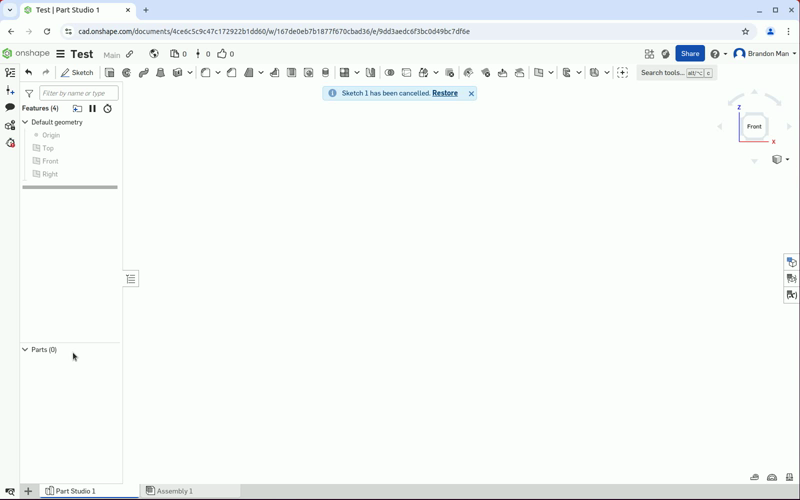
key_up(shift)
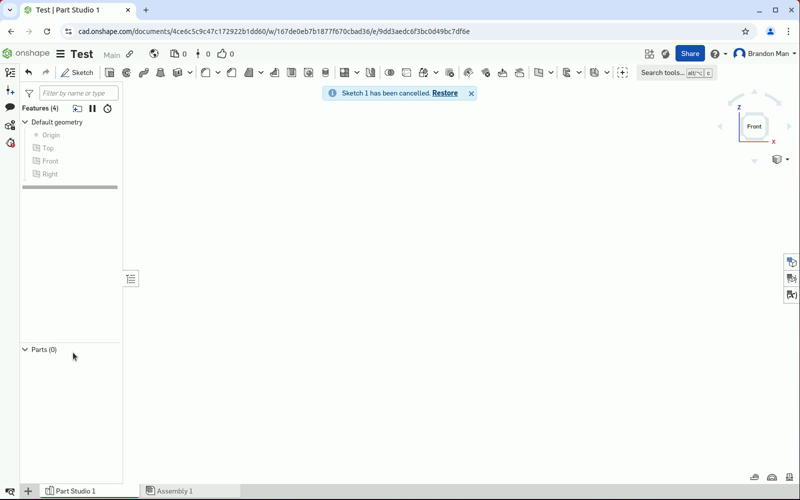
mouse_move(73, 352)
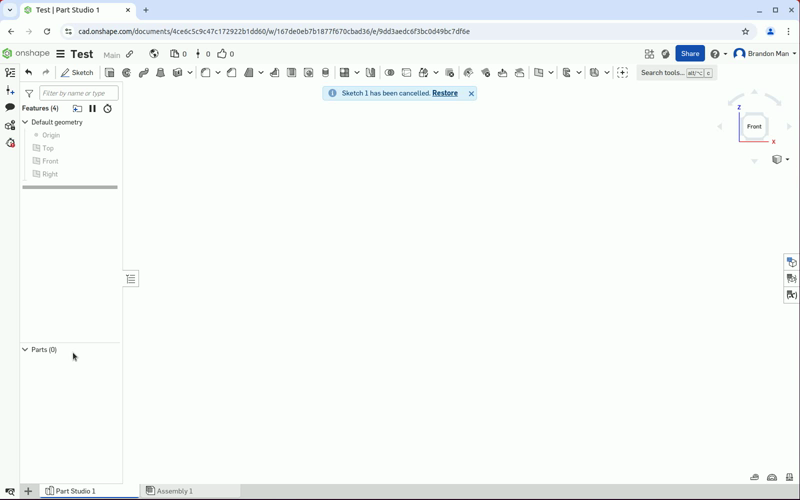
key(shift+y)
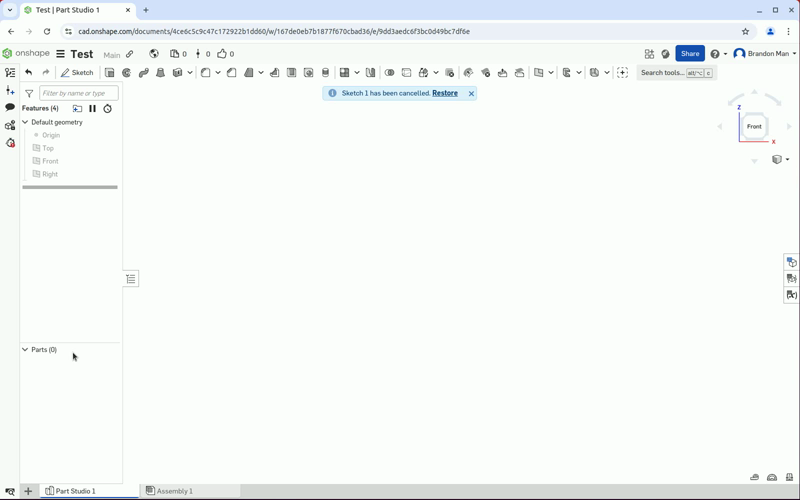
key(shift+s)
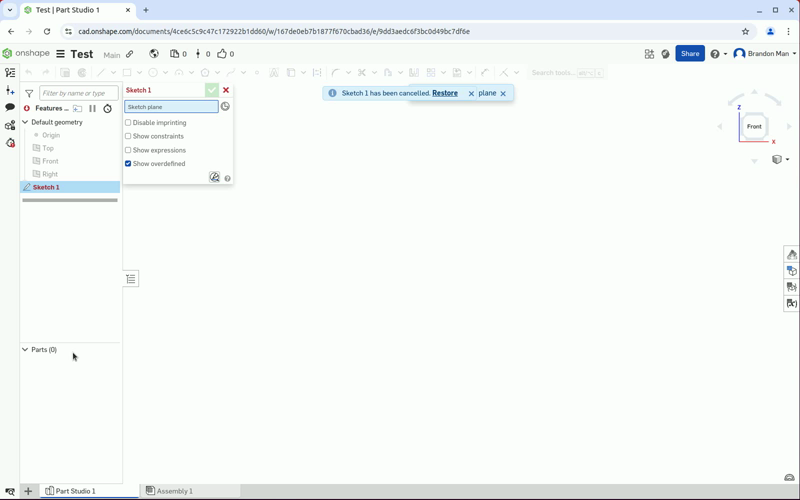
mouse_move(73, 163)
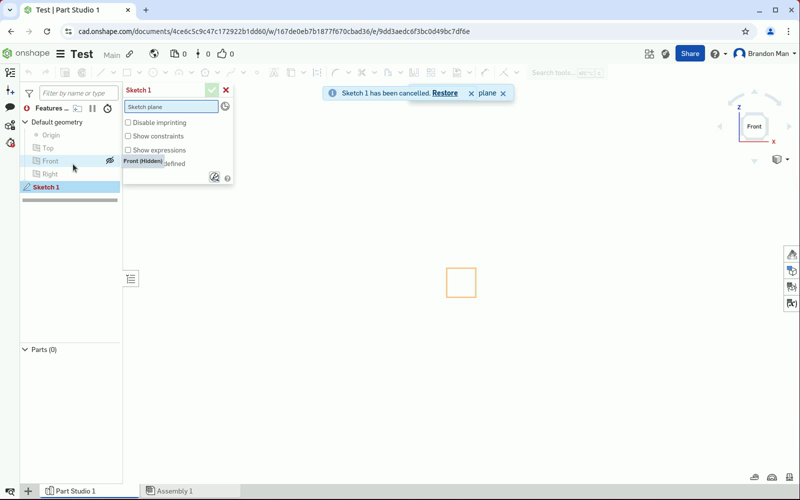
click(73, 163)
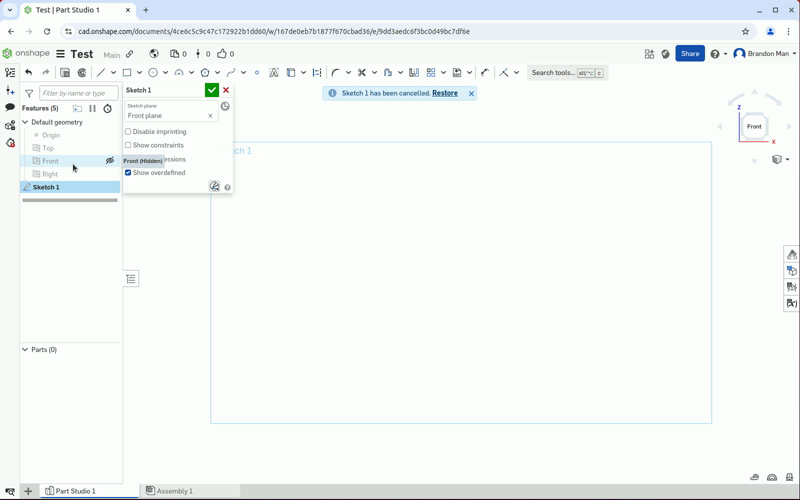
mouse_move(73, 352)
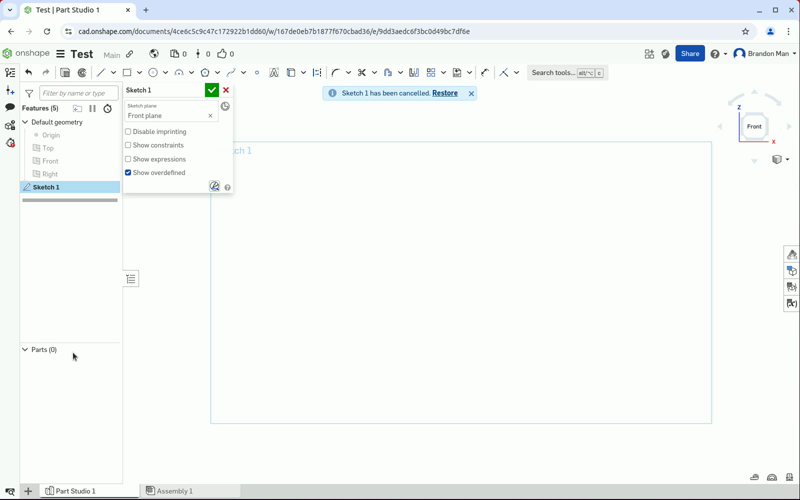
key(y)
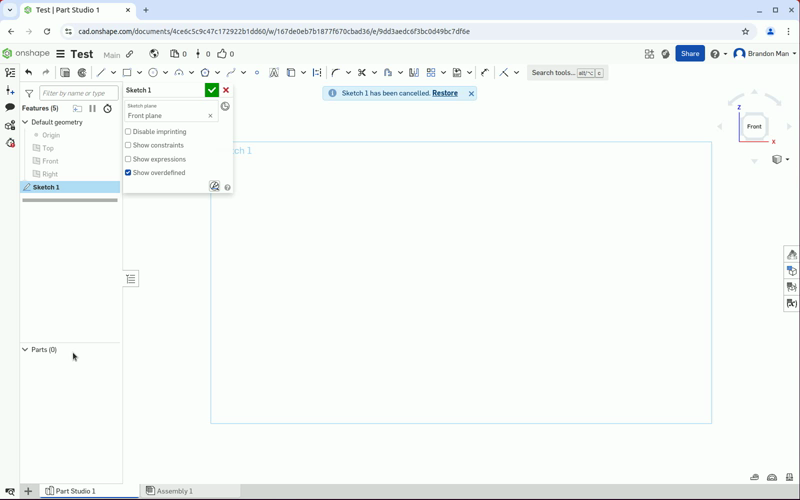
key(l)
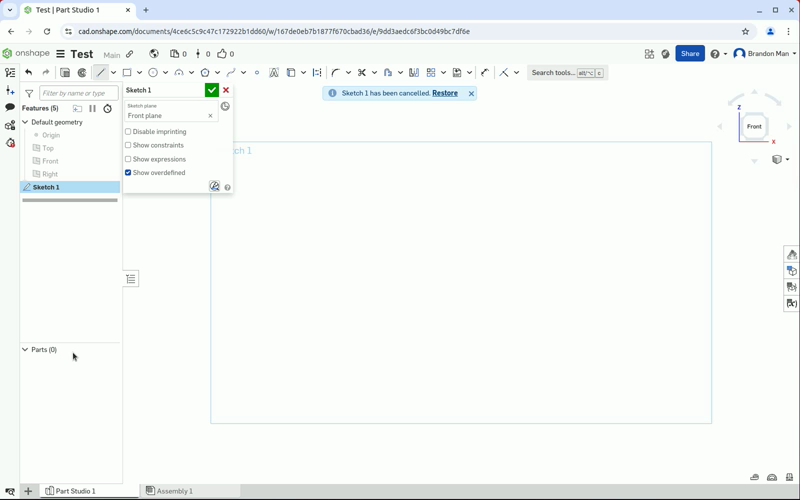
key_down(shift)
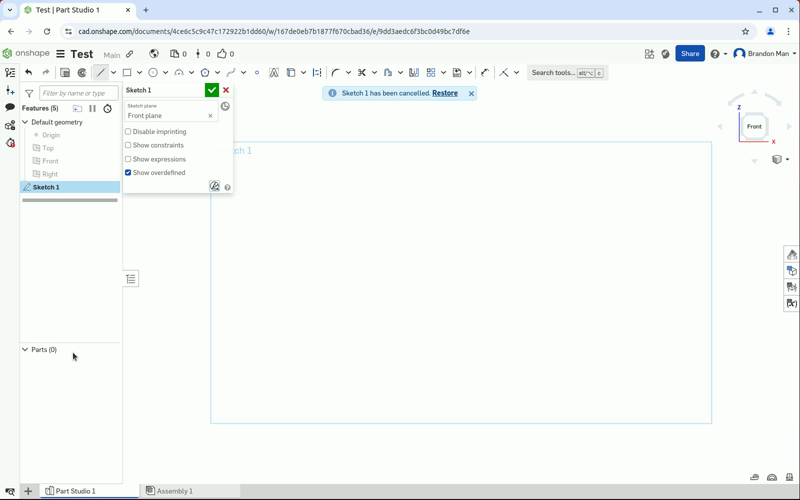
mouse_move(460, 282)
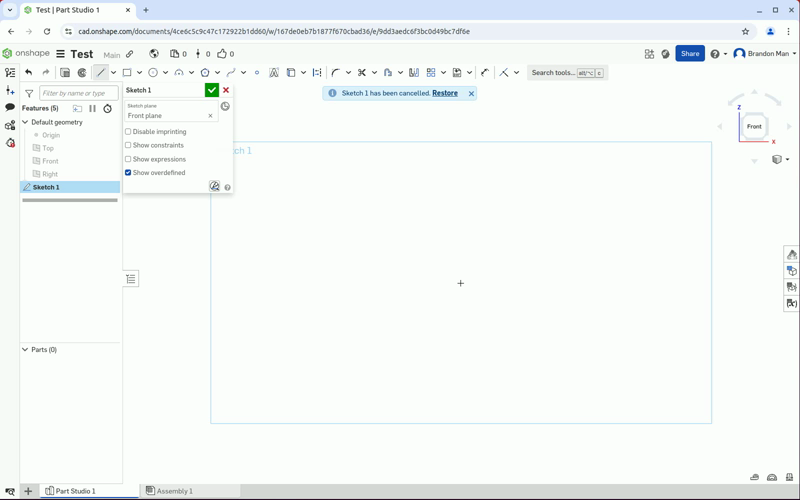
click(460, 282)
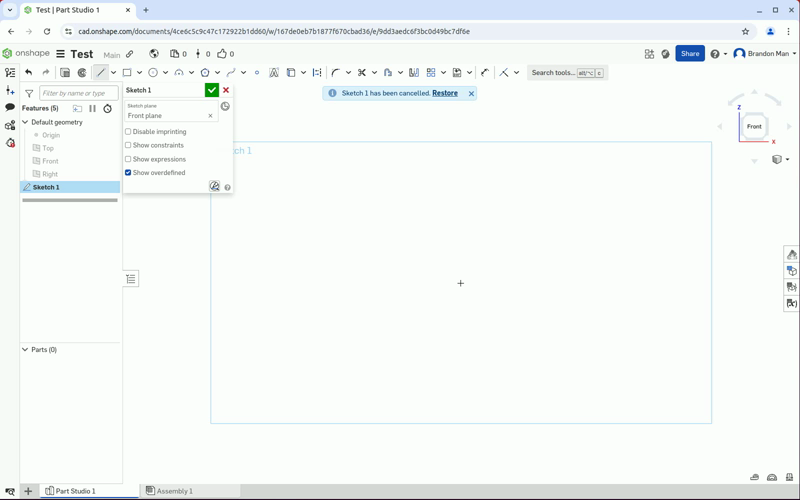
key_up(shift)
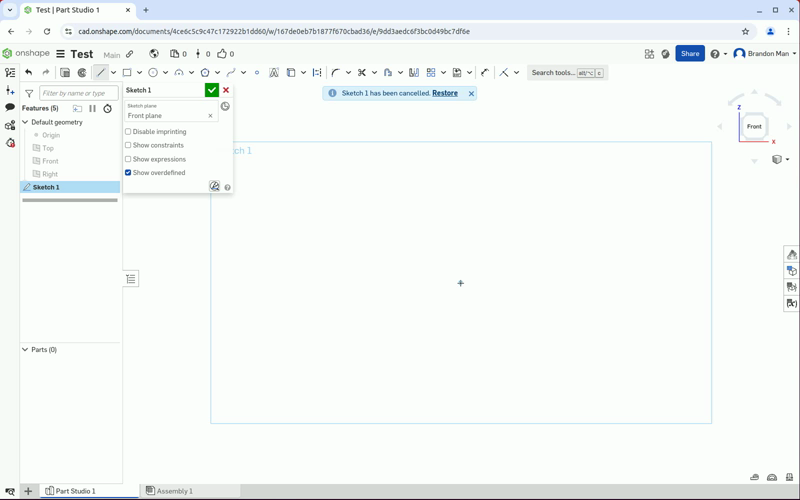
key_down(shift)
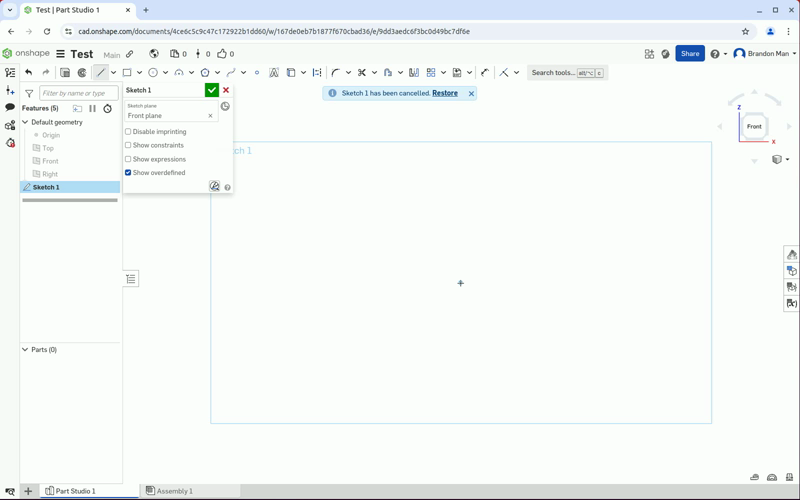
mouse_move(534, 282)
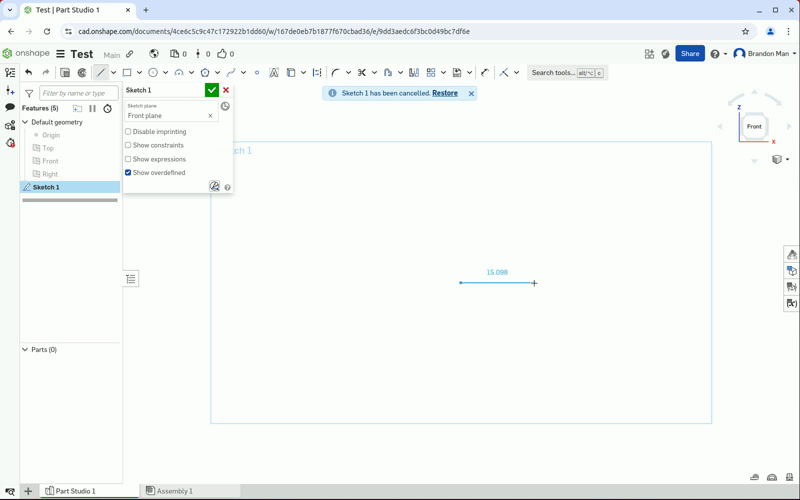
click(534, 282)
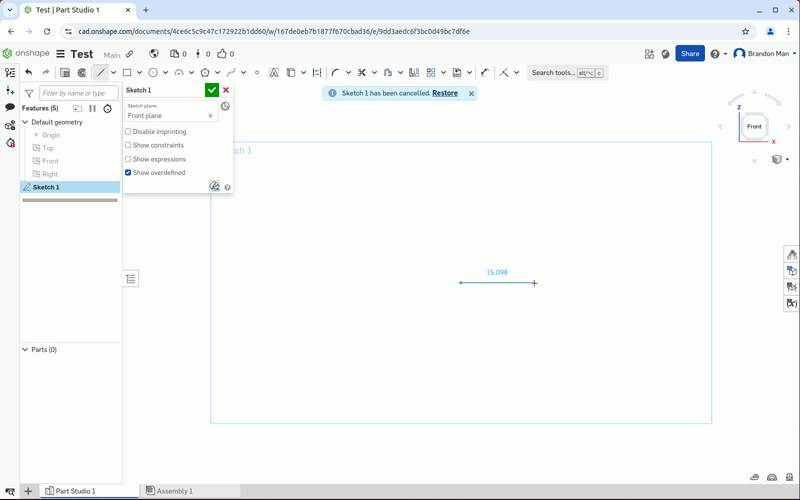
key_up(shift)
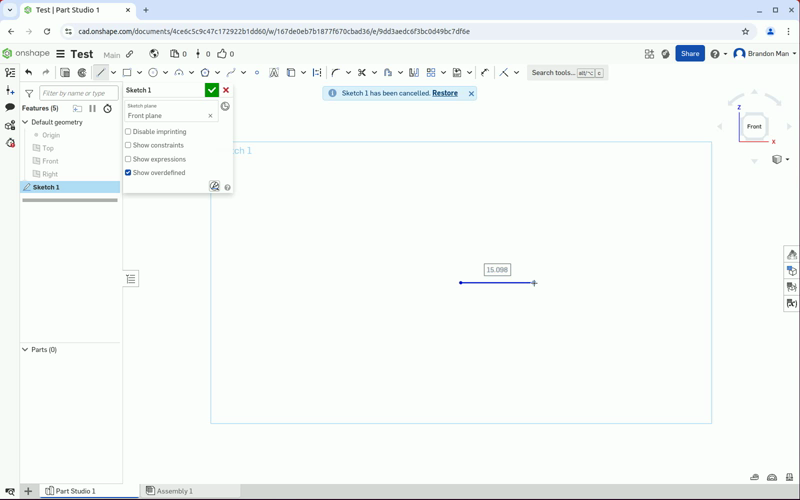
key_down(shift)
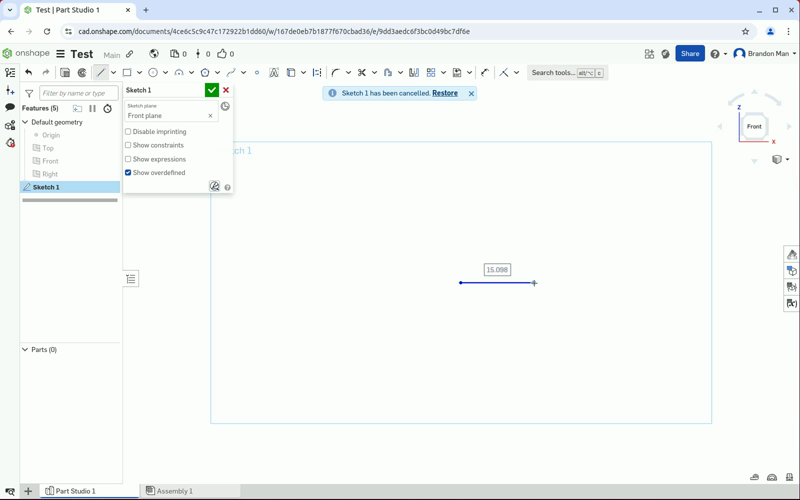
mouse_move(534, 170)
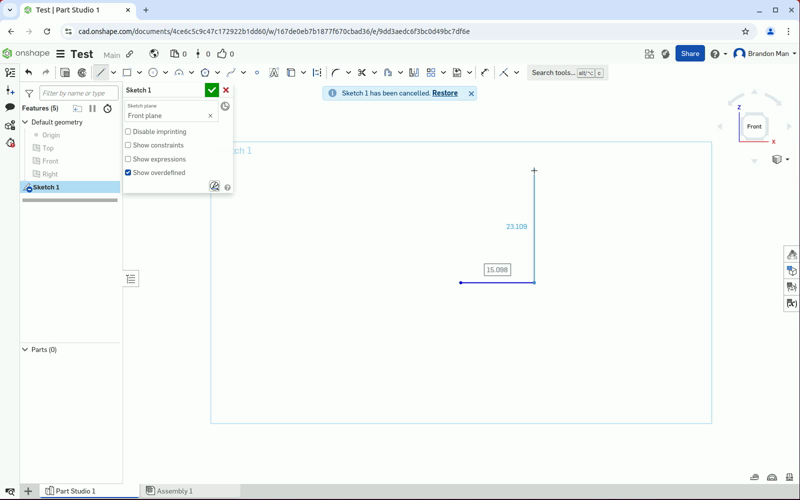
click(534, 170)
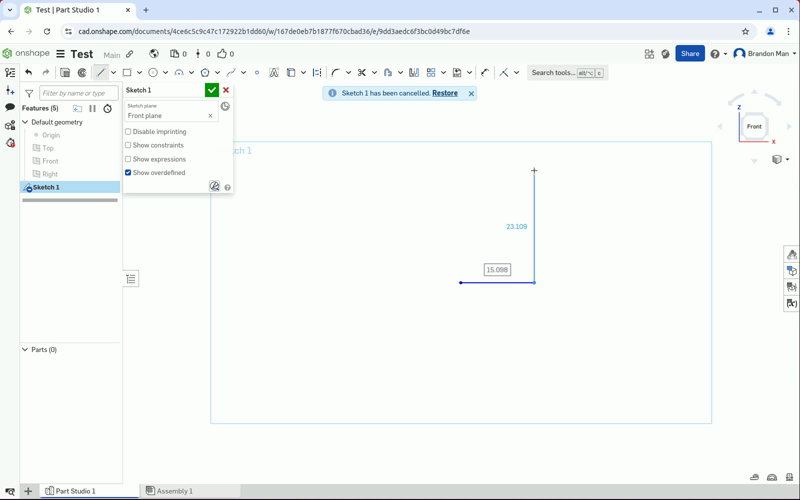
key_up(shift)
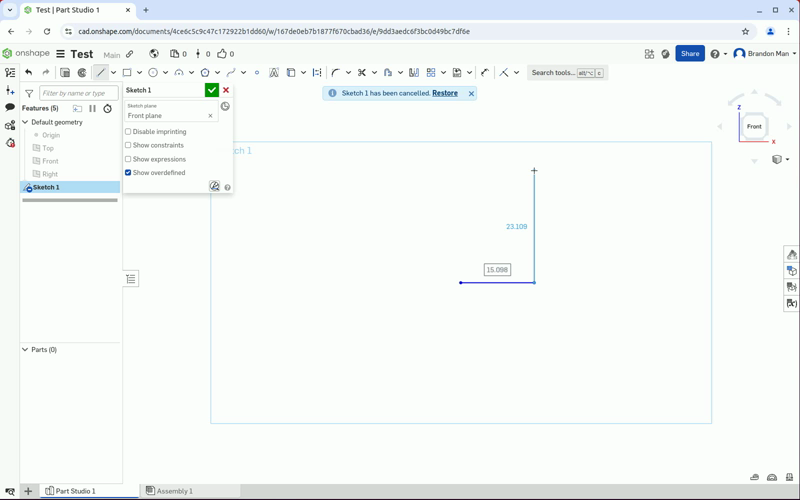
key_down(shift)
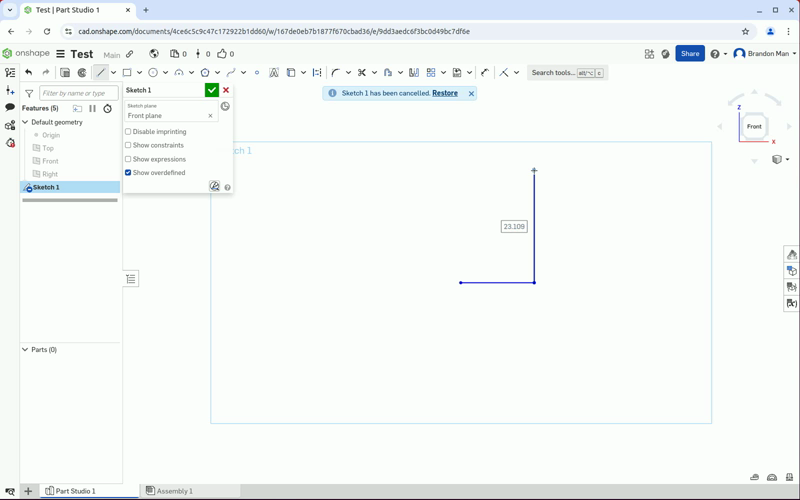
mouse_move(564, 170)
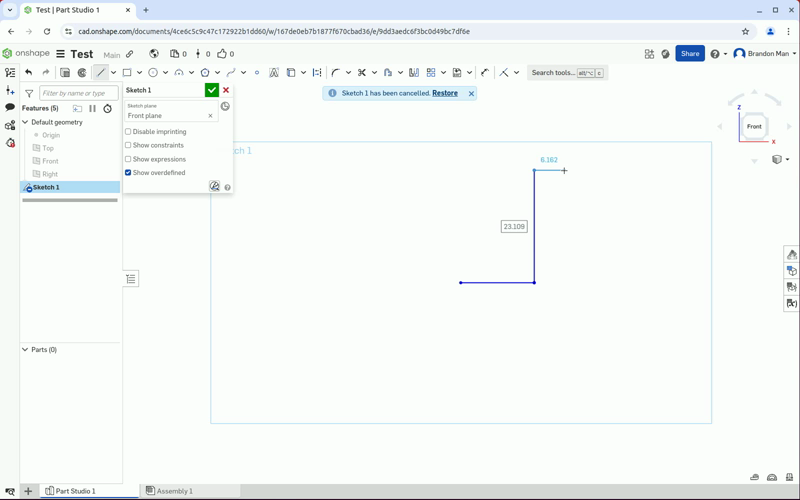
mouse_move(524, 170)
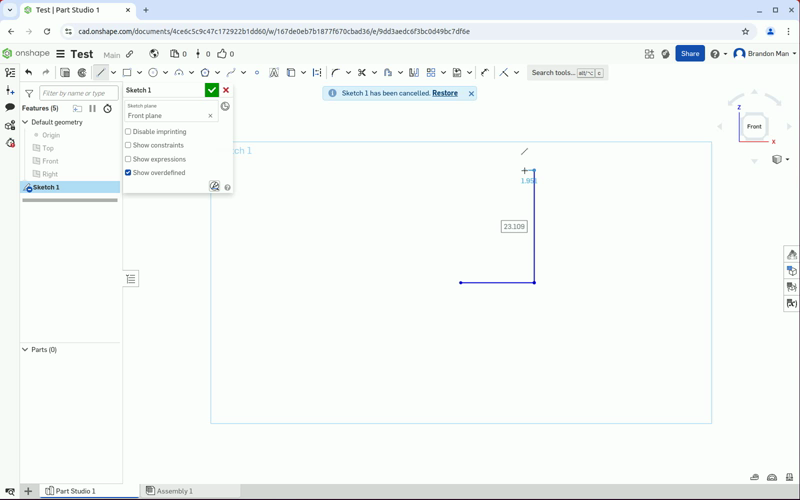
click(524, 170)
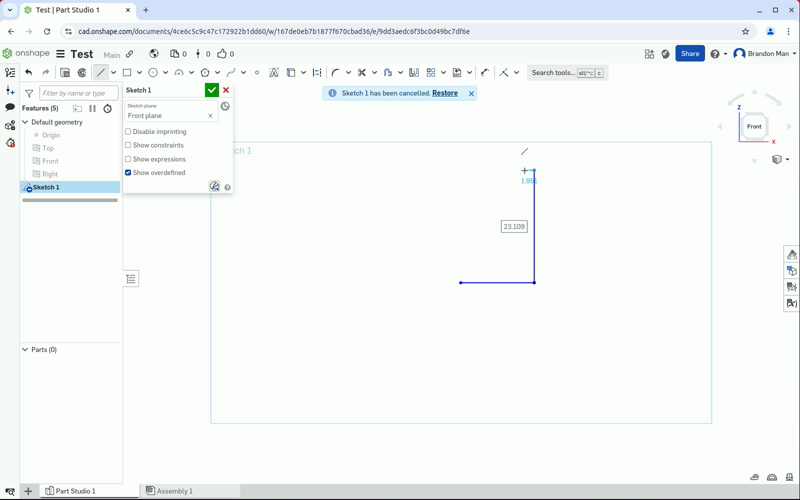
key_up(shift)
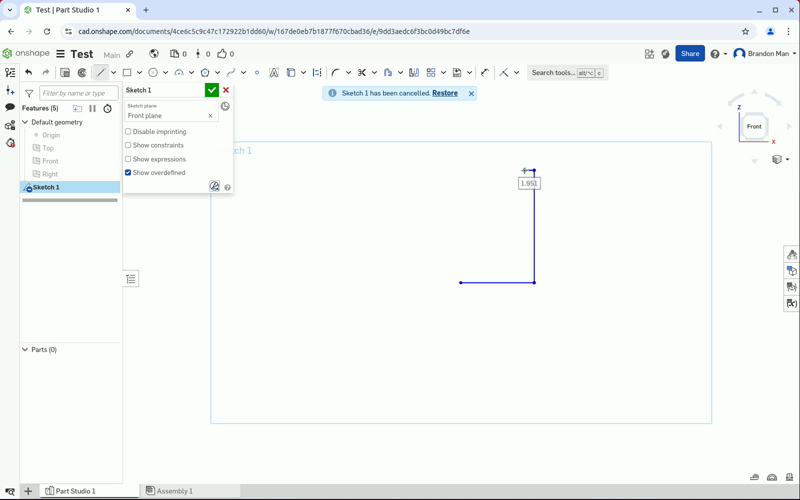
key(esc)
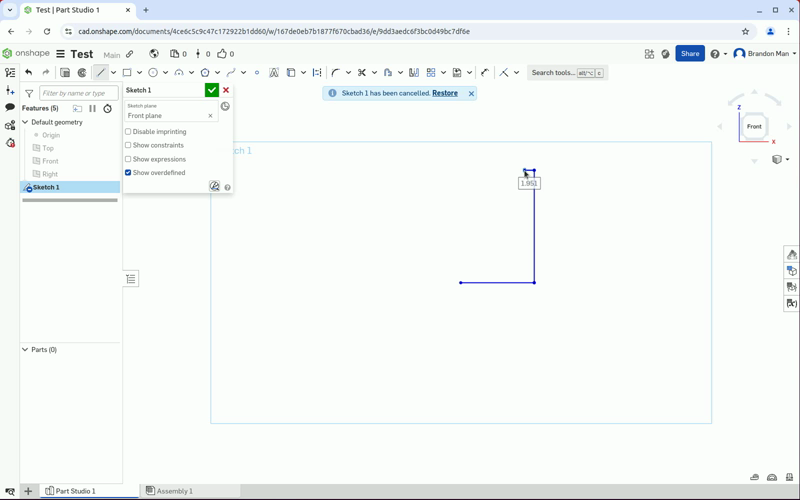
key(a)
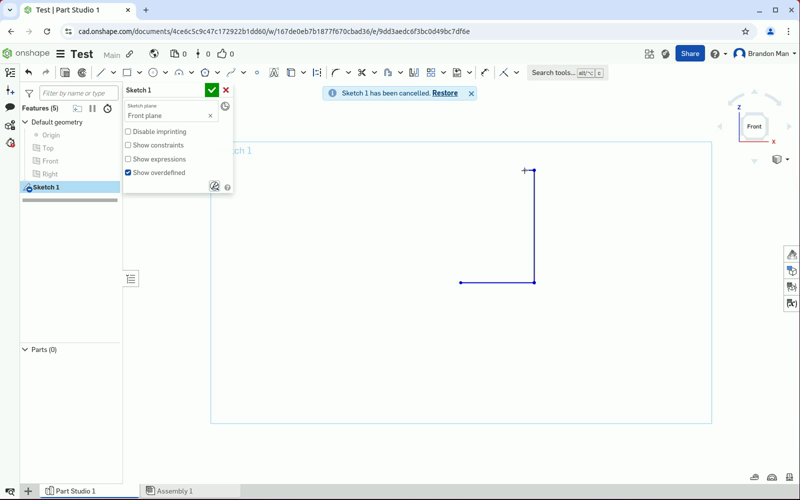
mouse_move(524, 170)
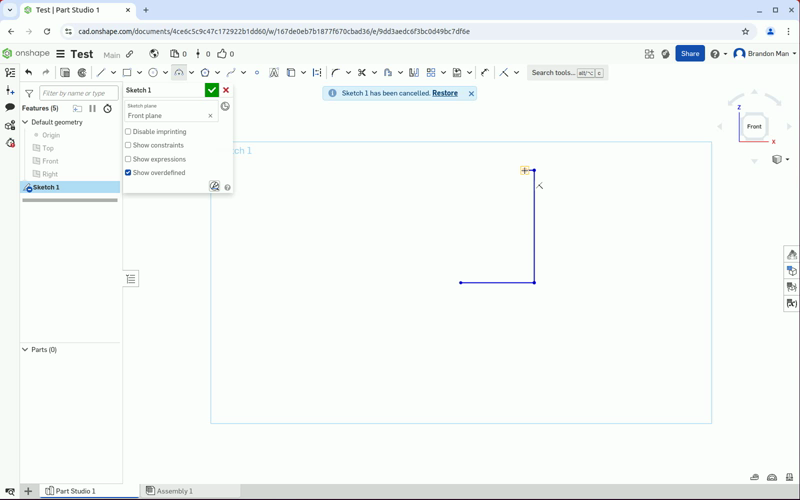
click(524, 170)
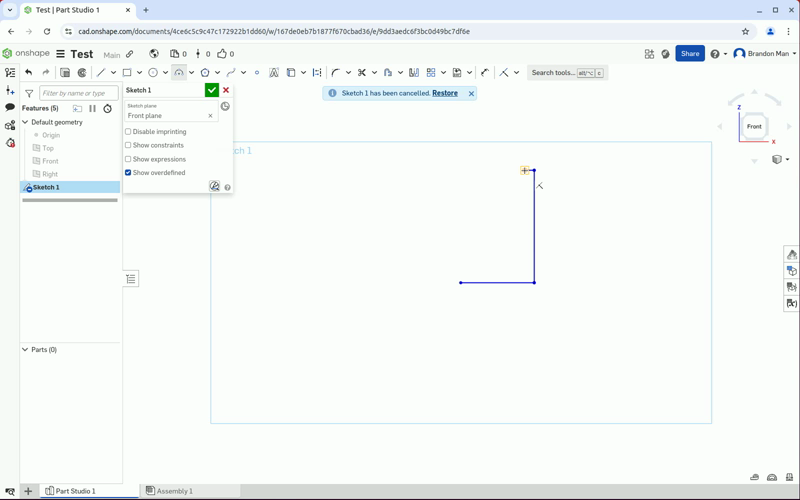
key_down(shift)
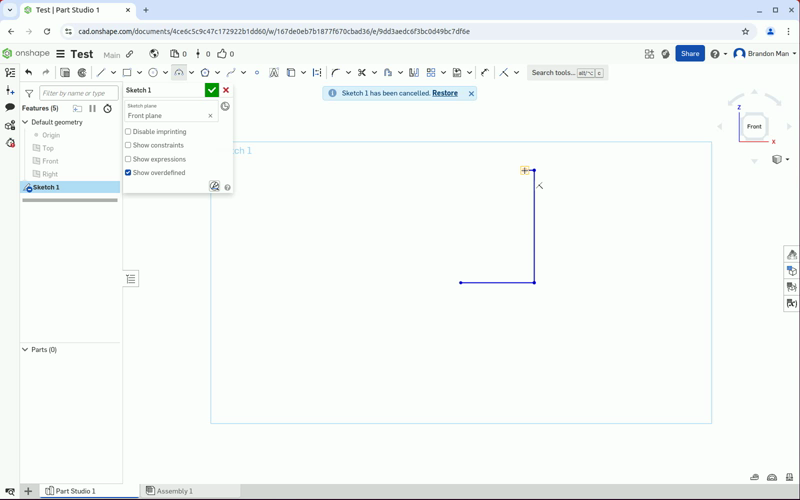
mouse_move(460, 261)
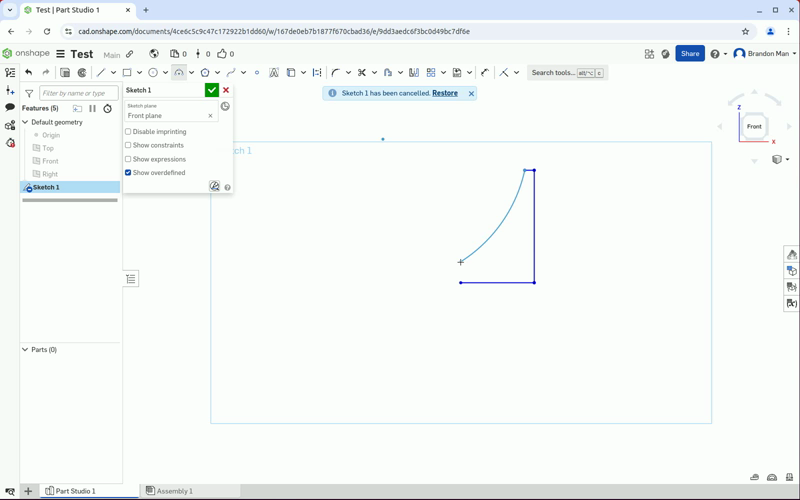
click(460, 261)
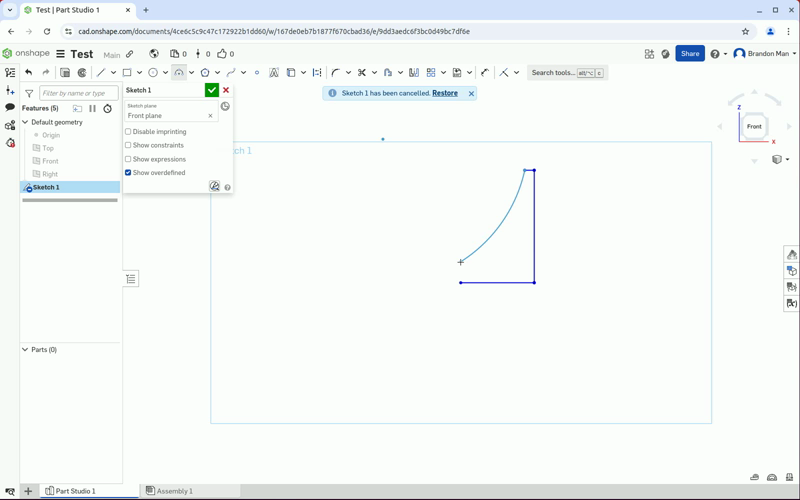
mouse_move(516, 232)
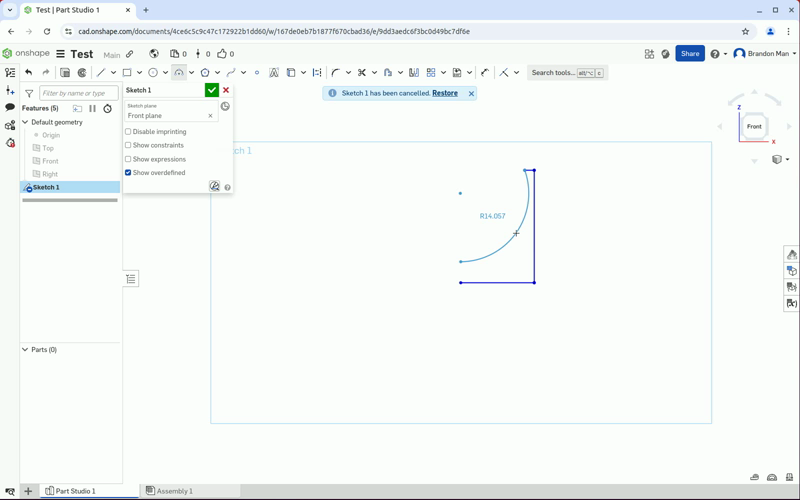
click(516, 232)
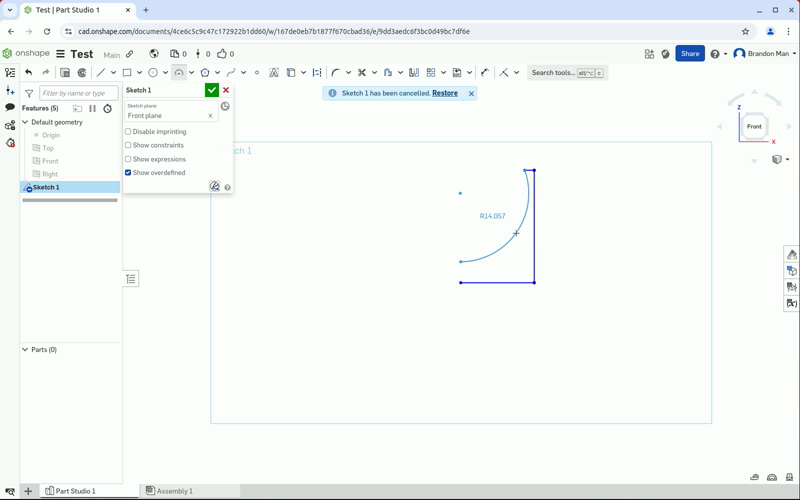
key_up(shift)
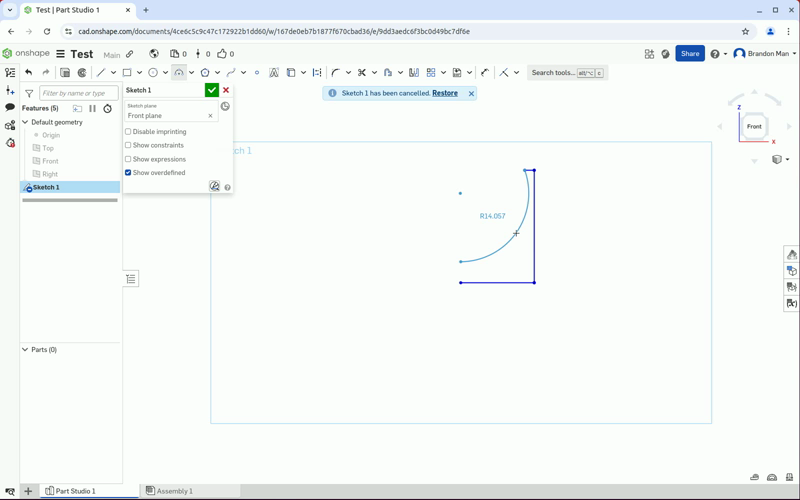
key(esc)
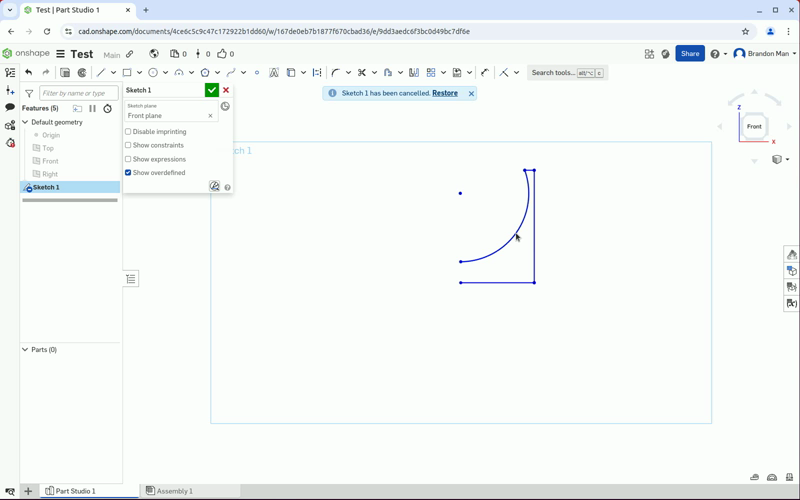
key(l)
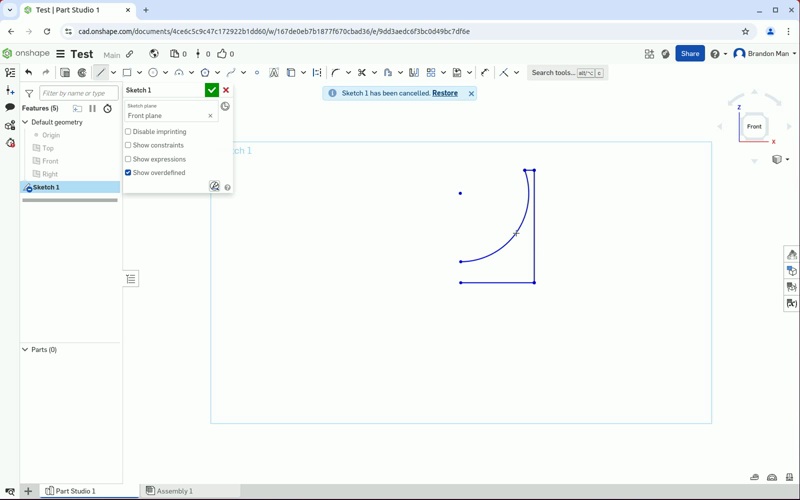
mouse_move(460, 261)
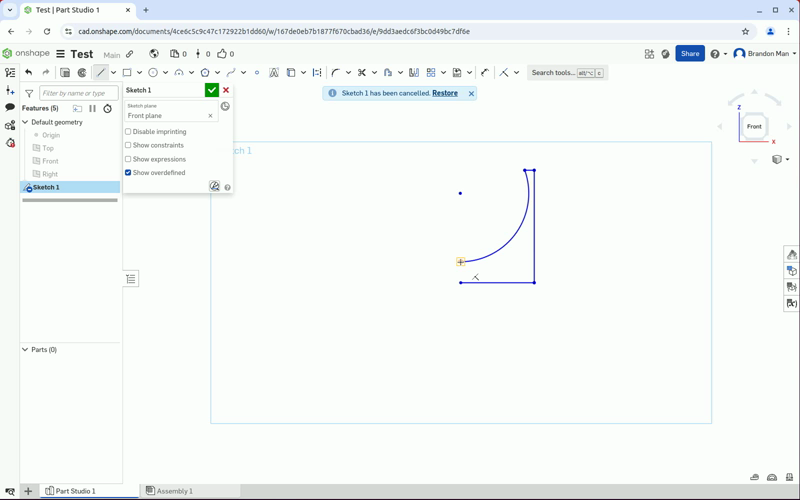
click(460, 261)
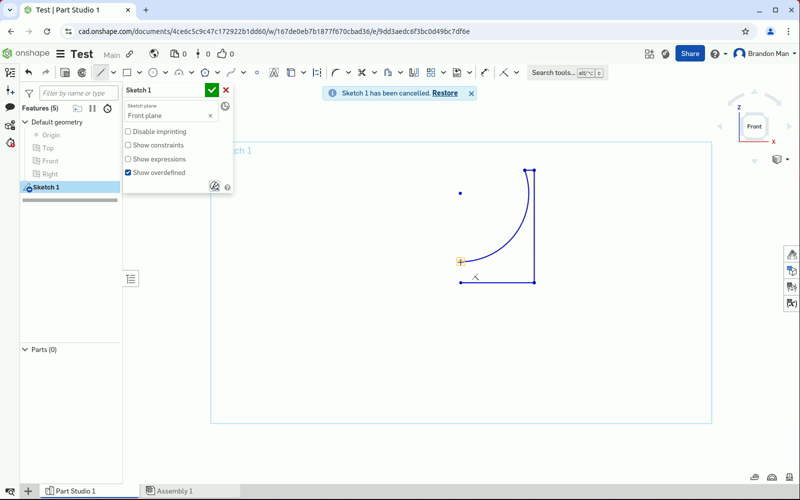
mouse_move(490, 261)
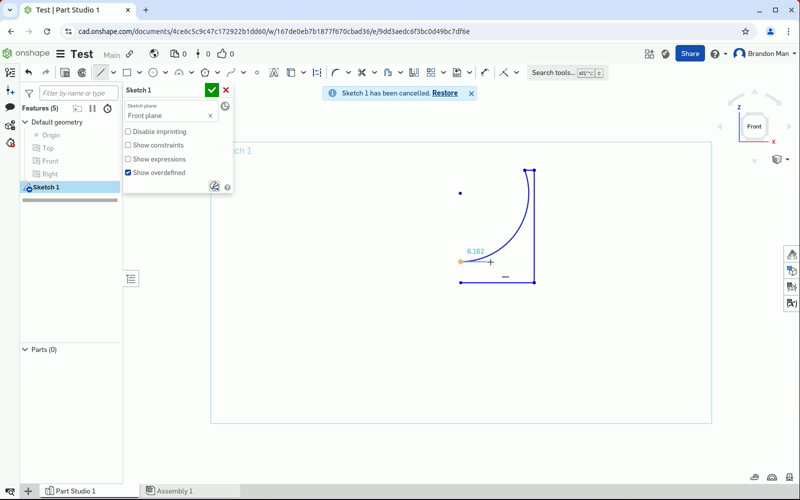
key_down(shift)
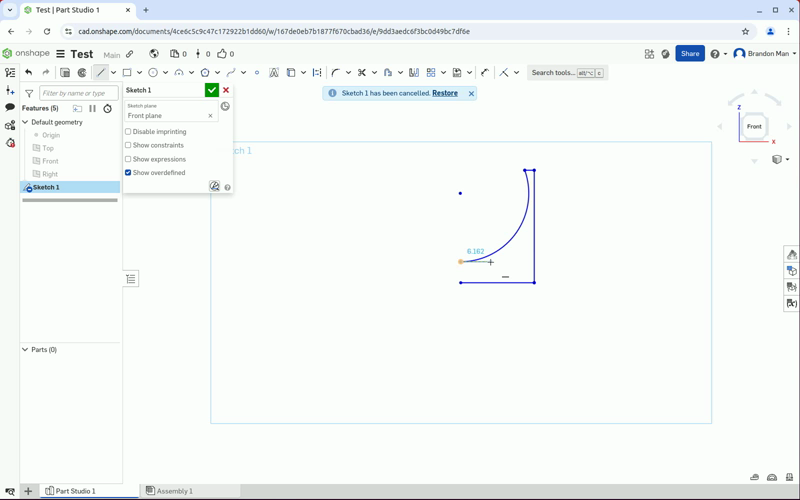
mouse_move(460, 282)
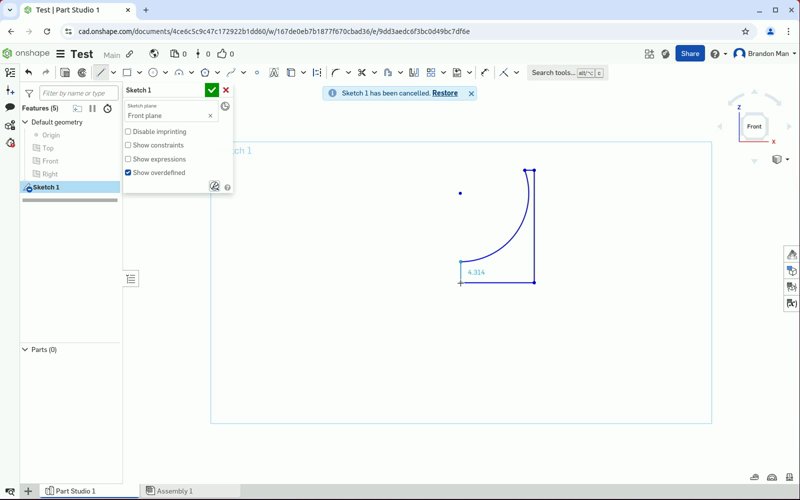
key_up(shift)
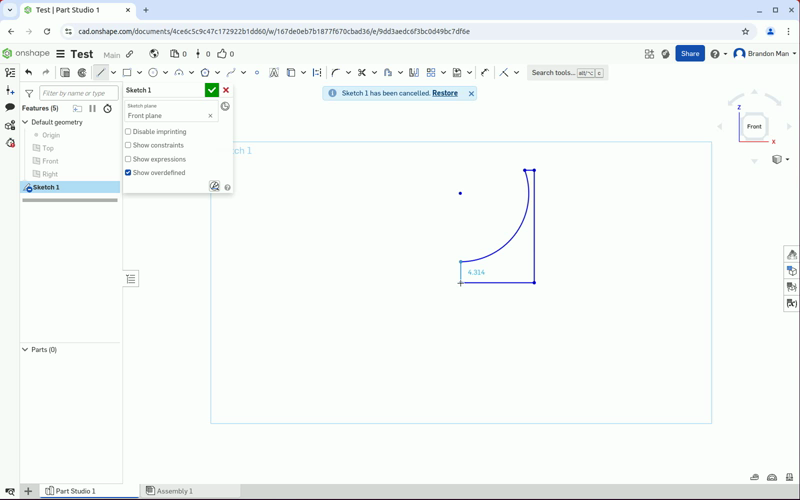
click(460, 282)
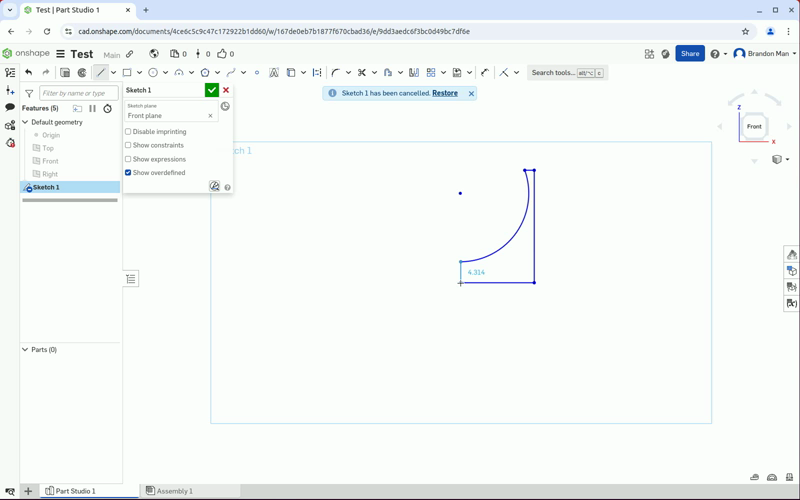
key(esc)
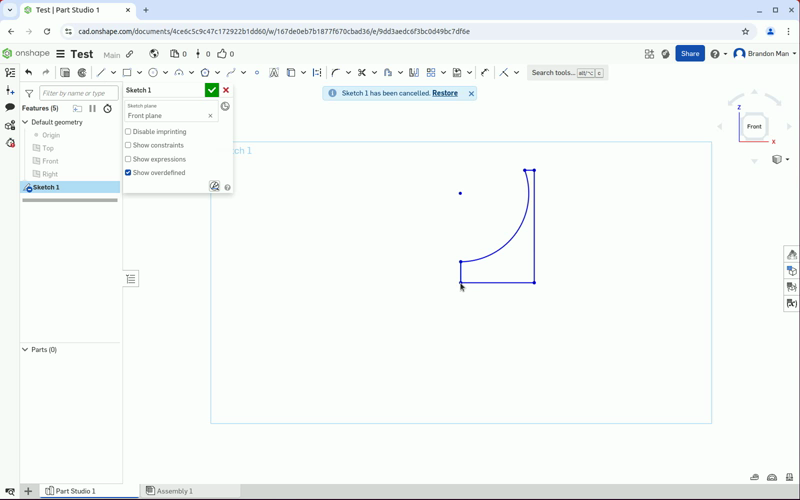
mouse_move(468, 278)
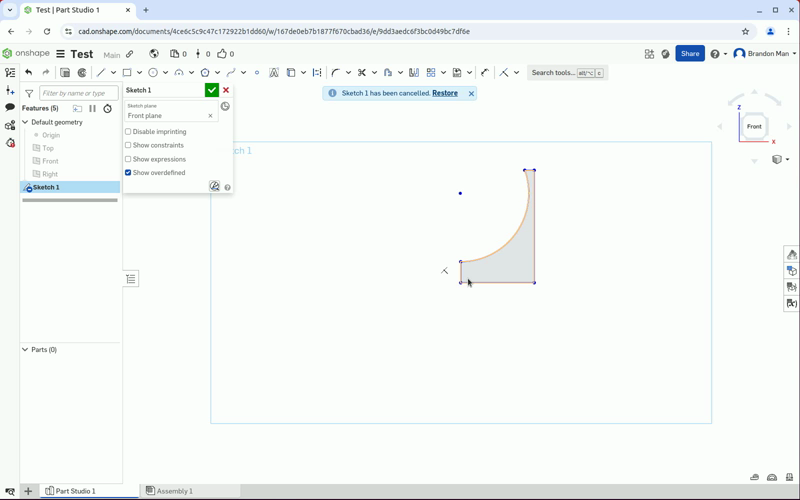
click(468, 278)
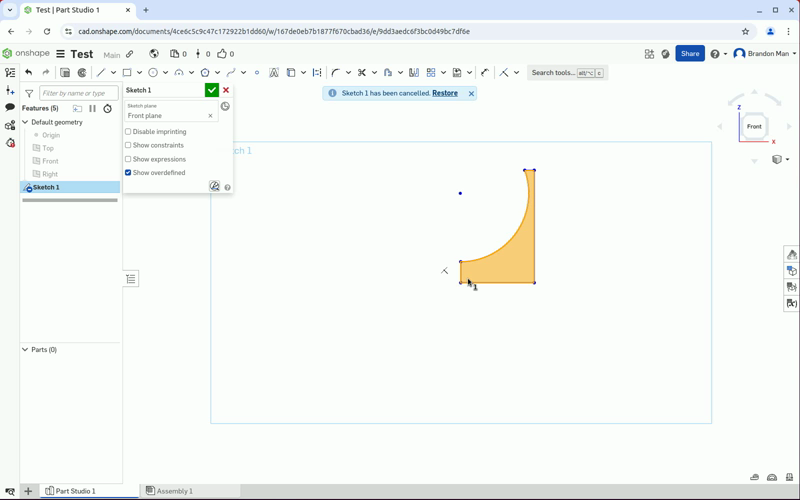
mouse_move(73, 352)
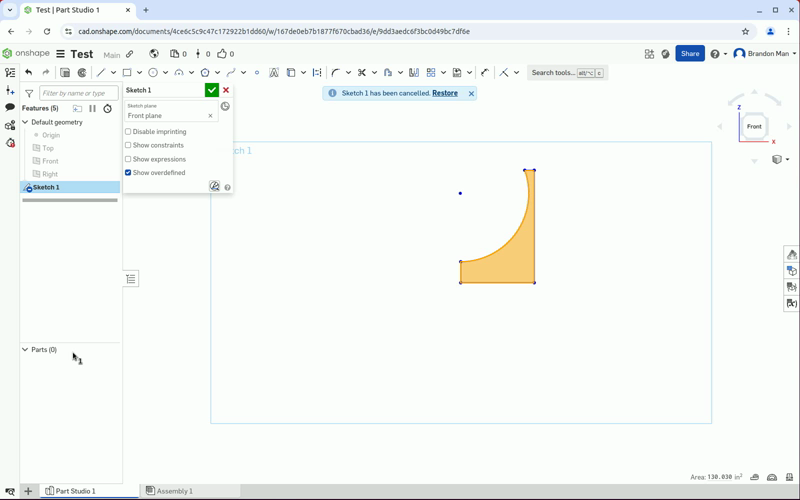
key(shift+y)
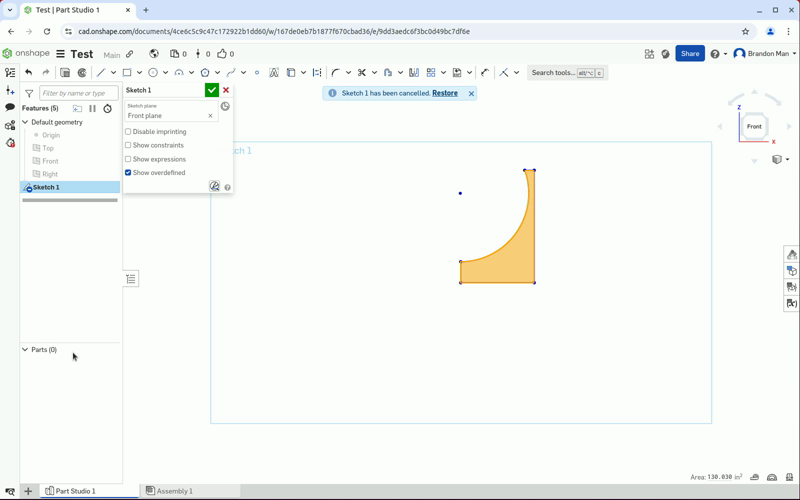
key(shift+e)
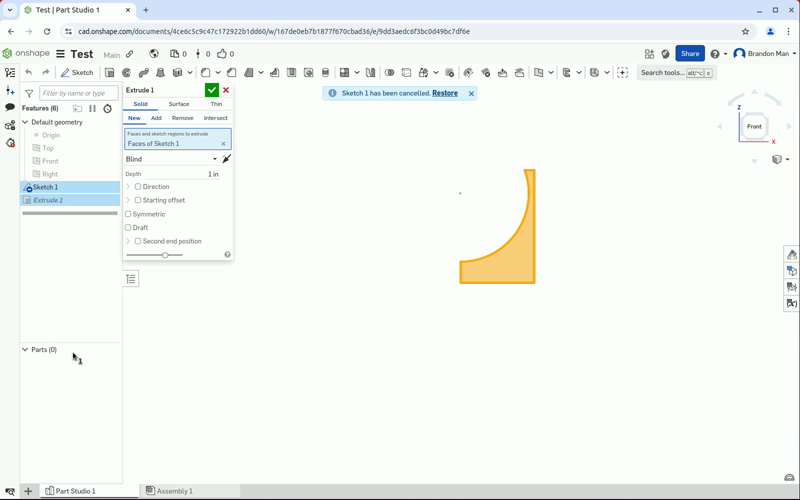
mouse_move(143, 106)
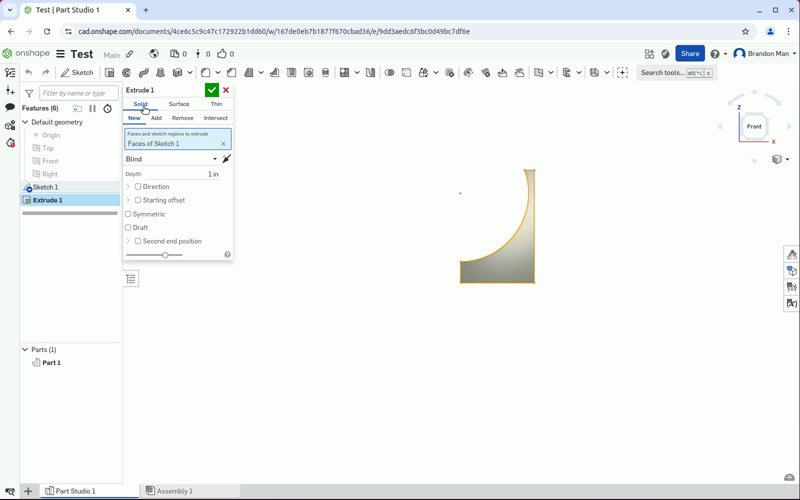
click(143, 106)
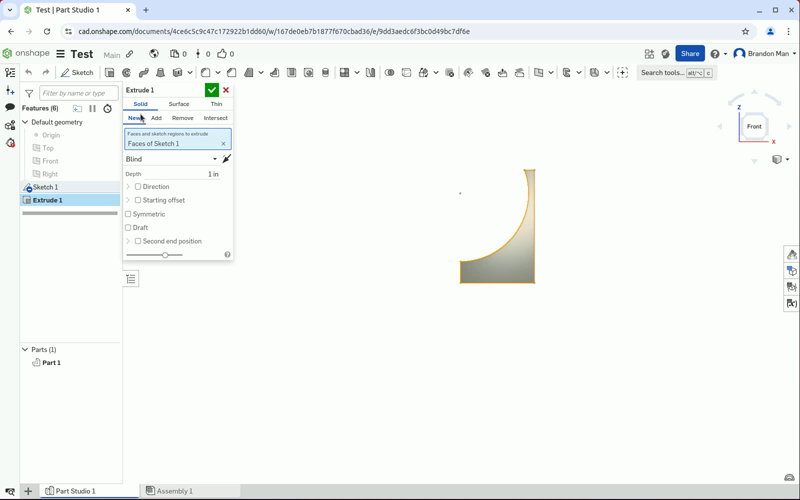
mouse_move(137, 120)
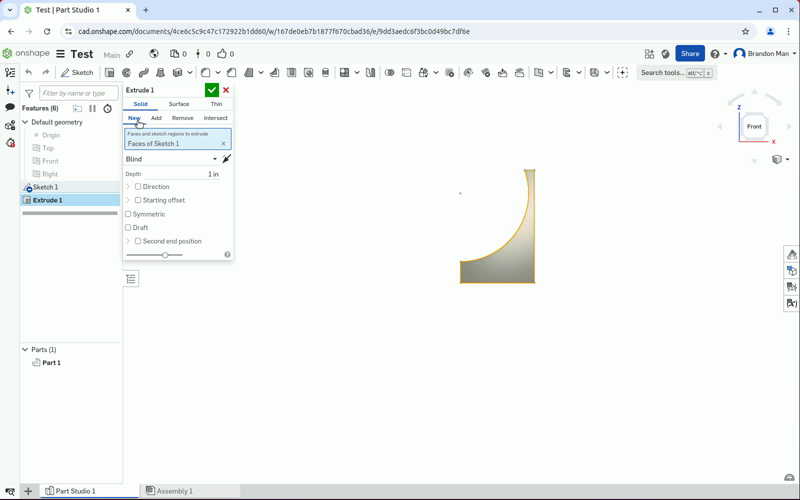
click(137, 120)
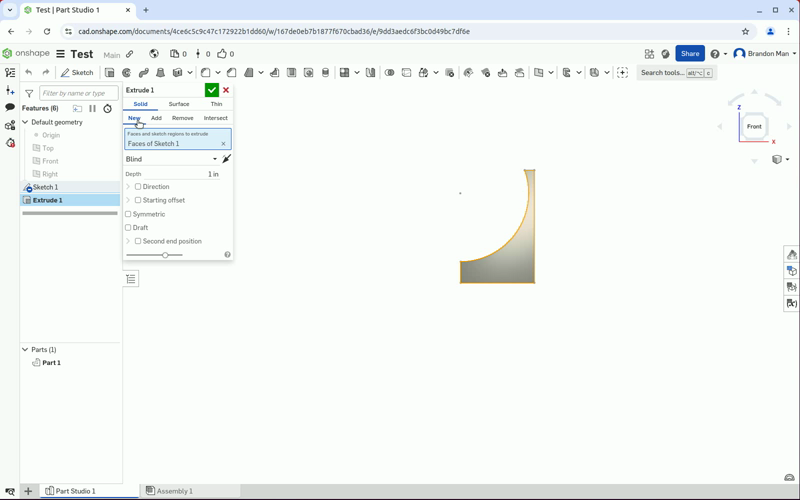
key(tab, 4)
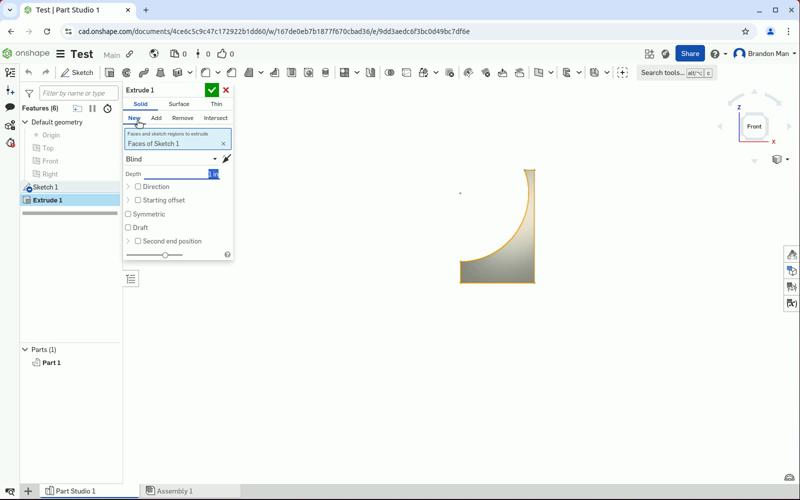
text(0.481)
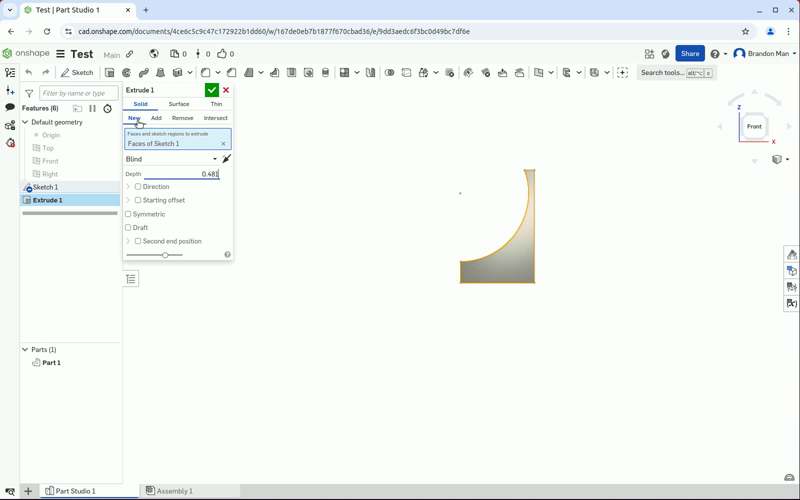
key(enter)
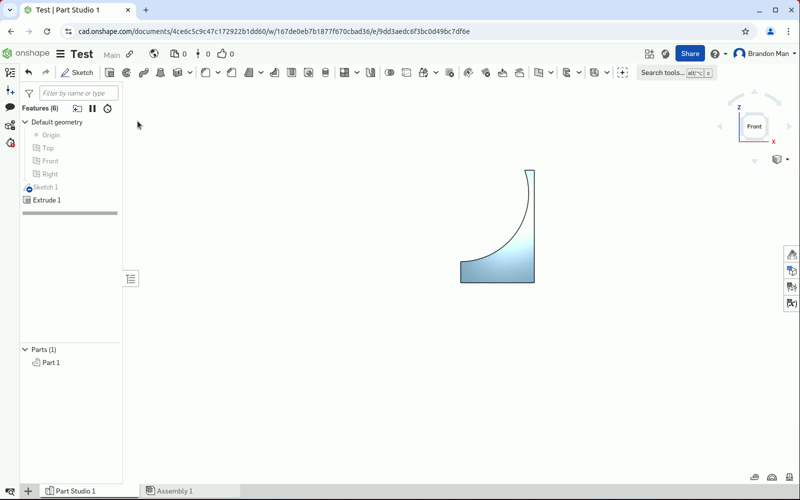
key(shift+h)
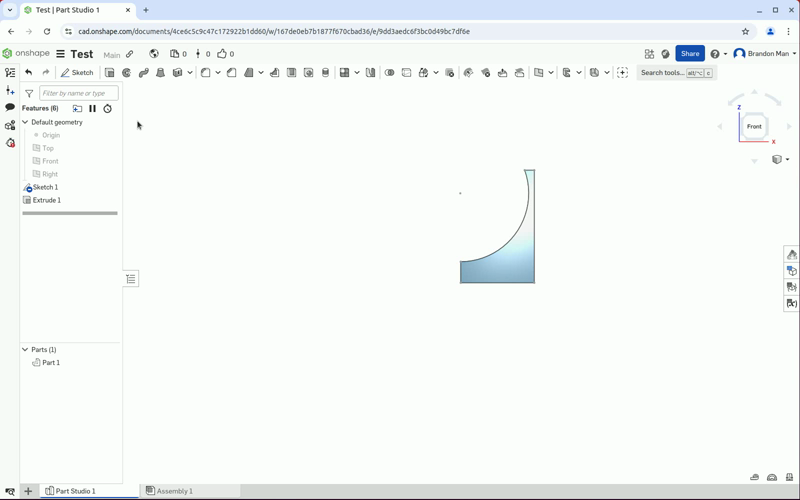
key(shift+h)
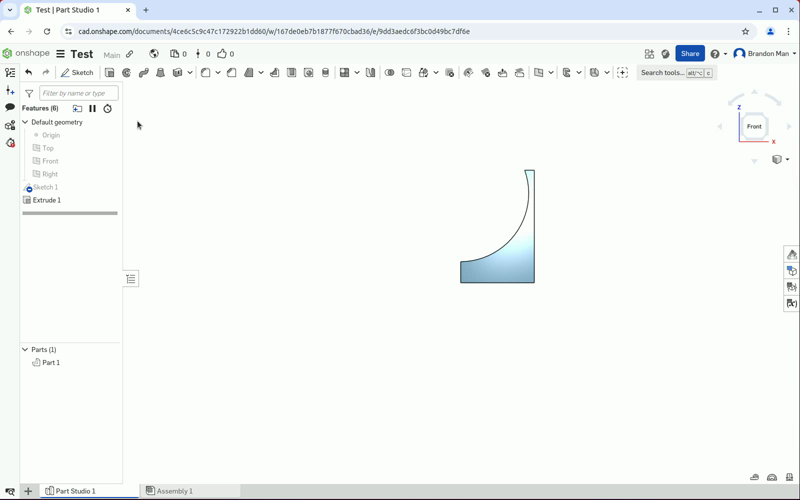
mouse_move(73, 189)
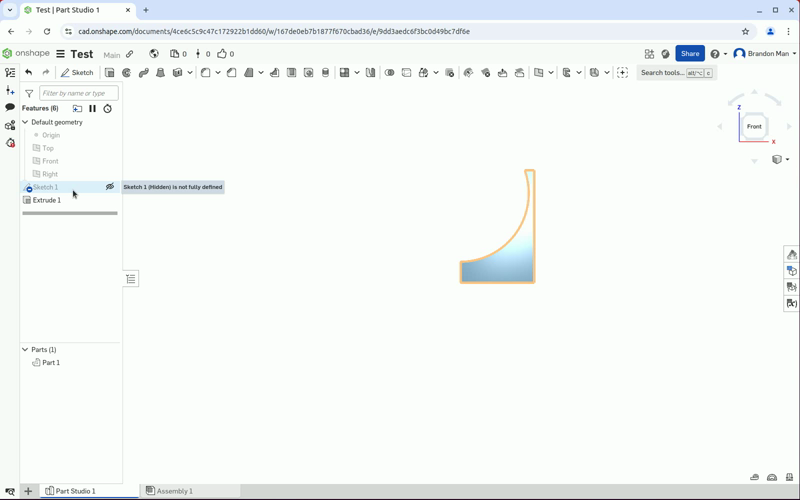
click(73, 189)
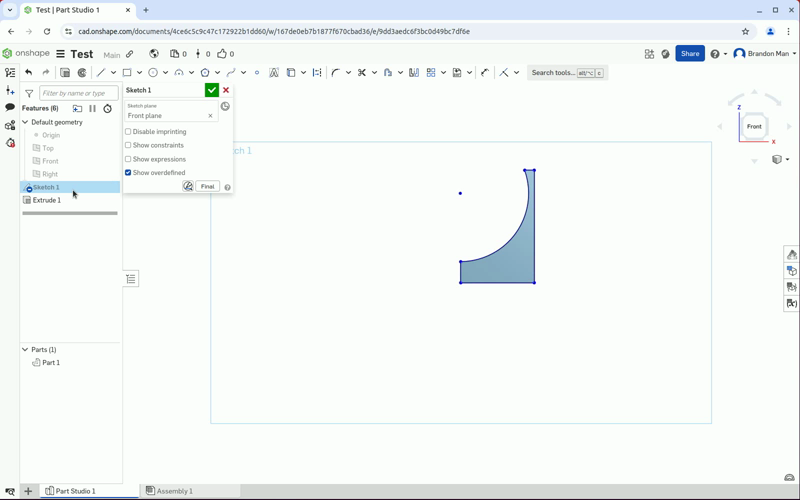
mouse_move(229, 92)
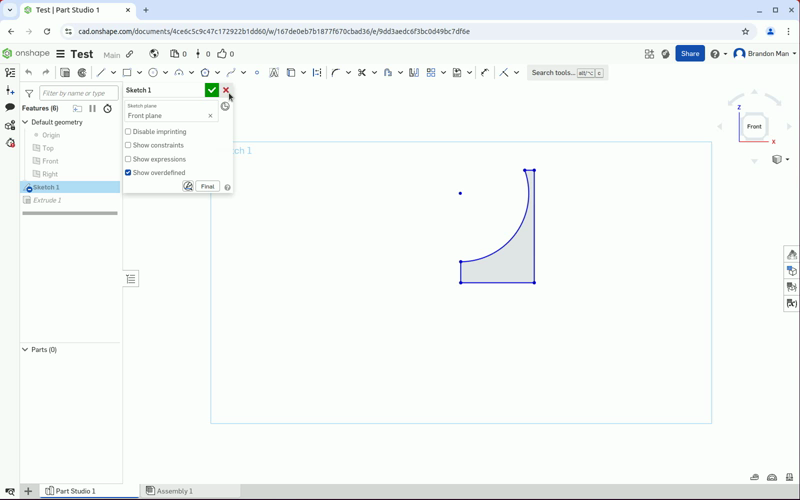
click(229, 92)
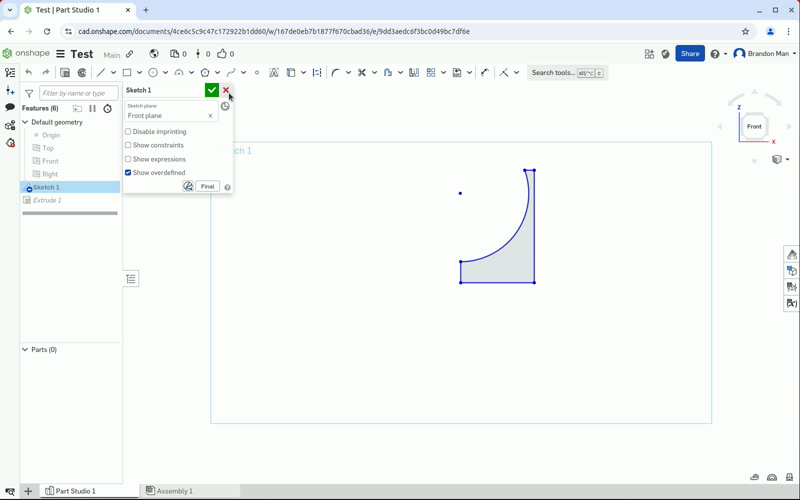
key(shift+s)
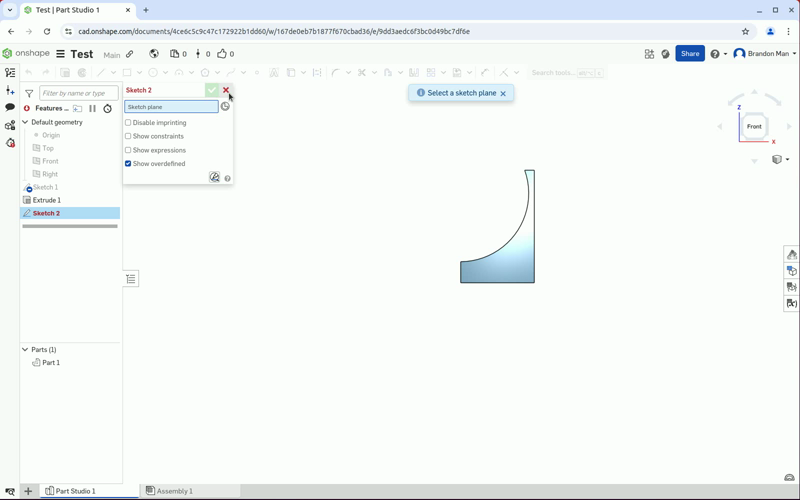
mouse_move(73, 163)
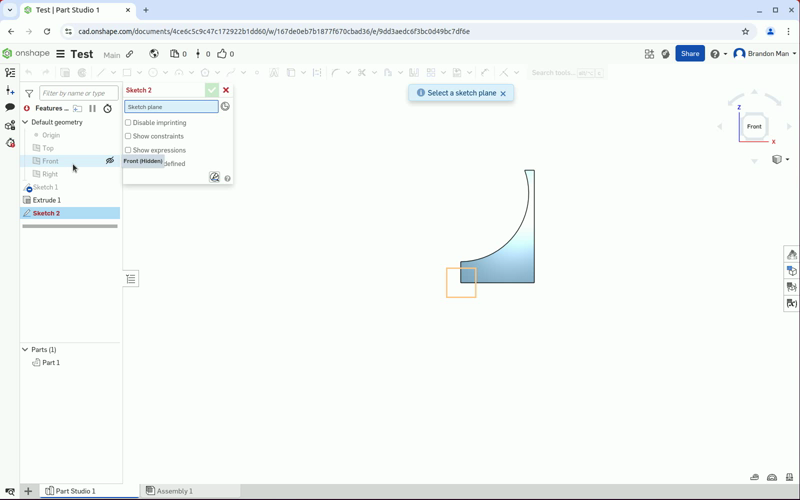
click(73, 163)
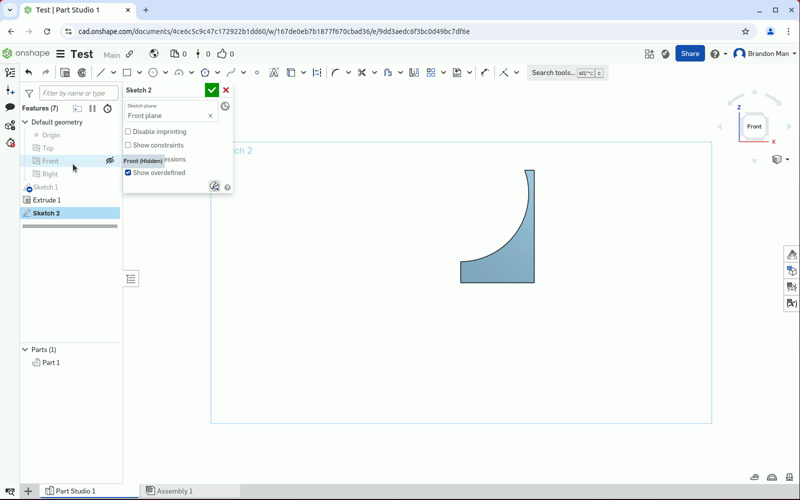
mouse_move(73, 352)
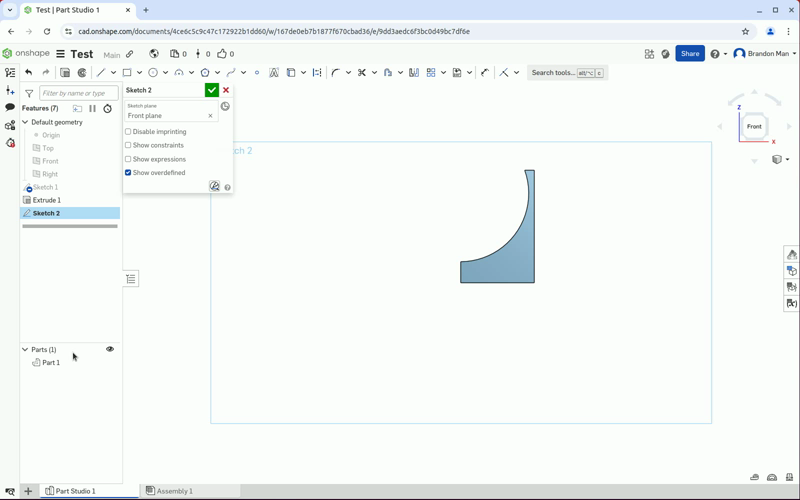
key(y)
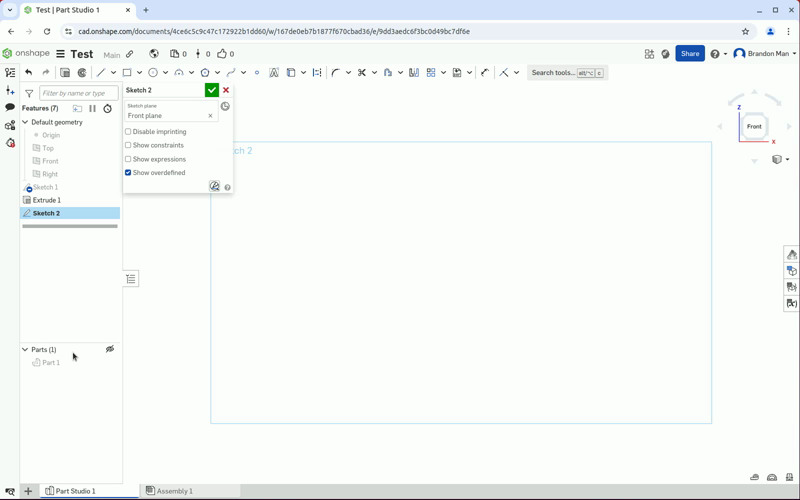
key(l)
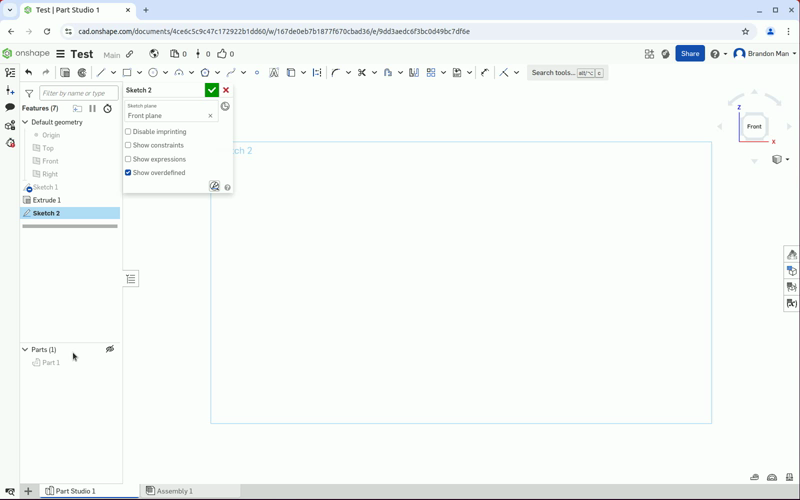
key_down(shift)
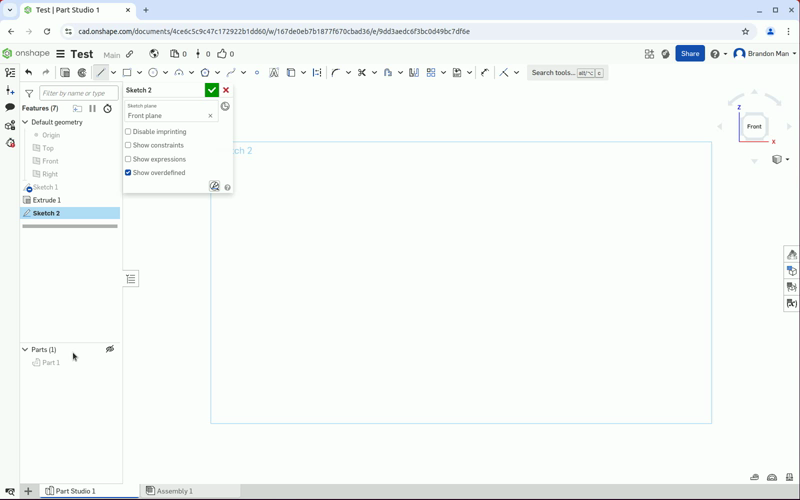
mouse_move(439, 282)
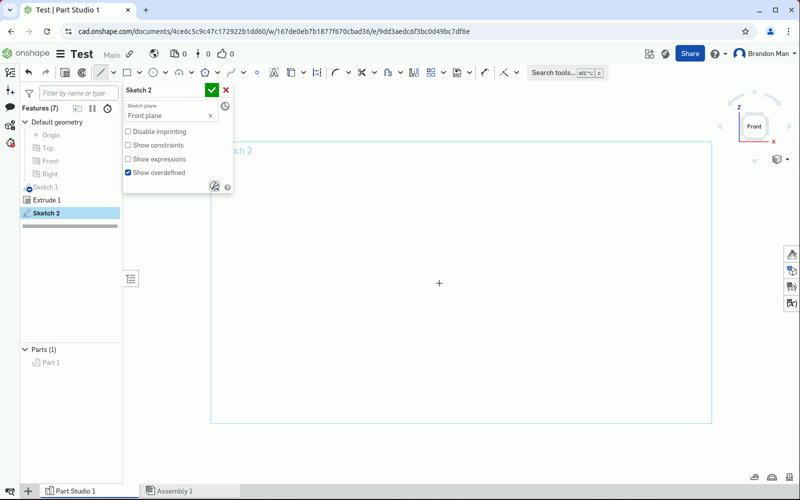
click(439, 282)
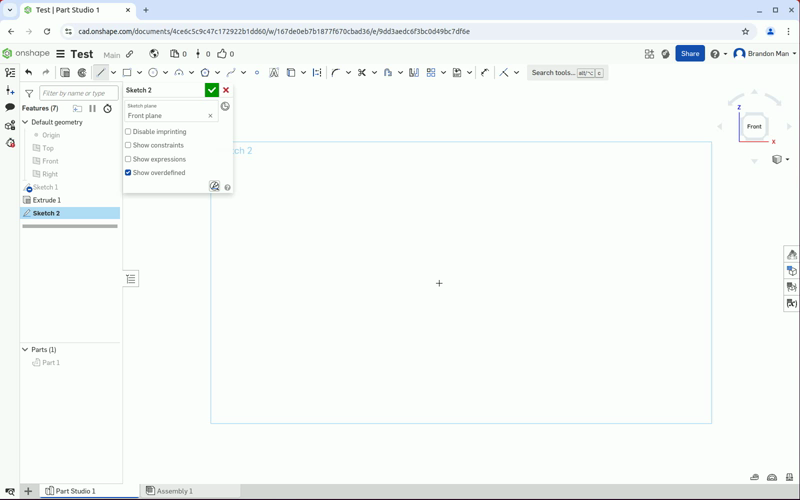
key_up(shift)
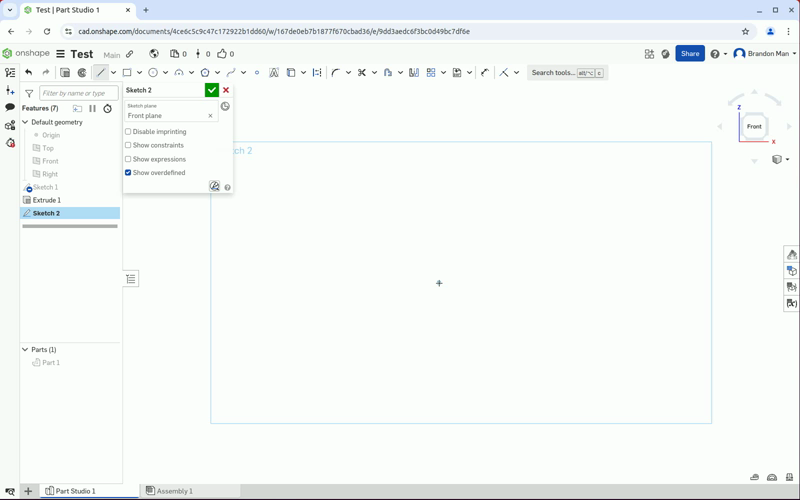
key_down(shift)
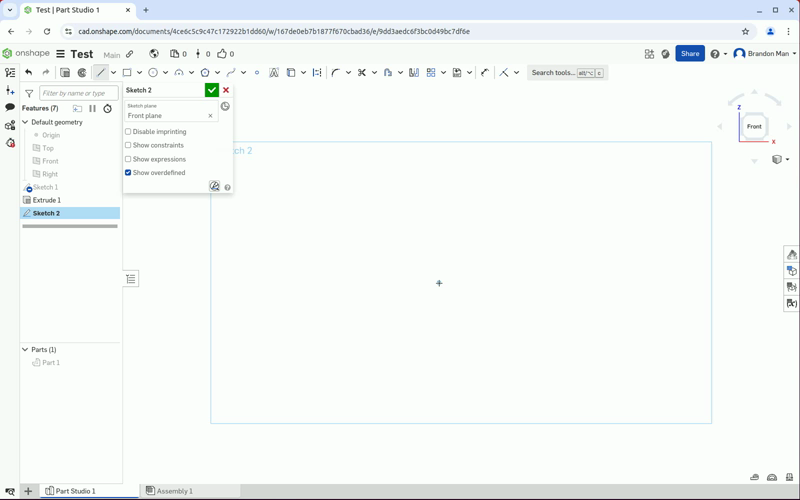
mouse_move(469, 282)
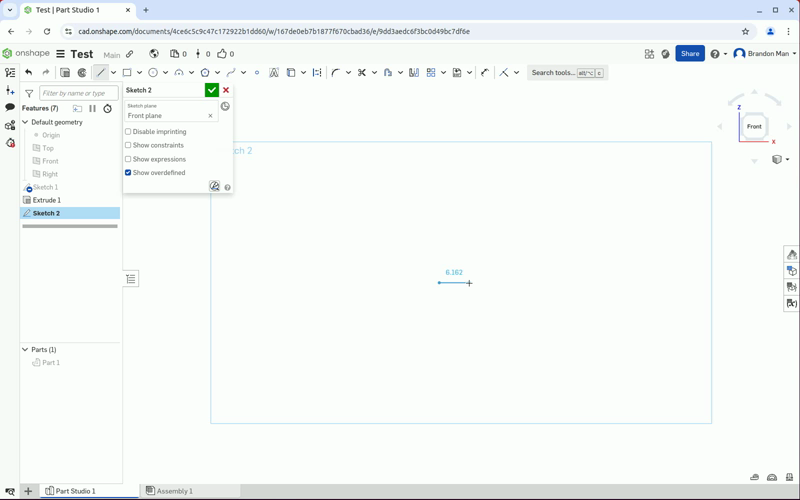
mouse_move(461, 282)
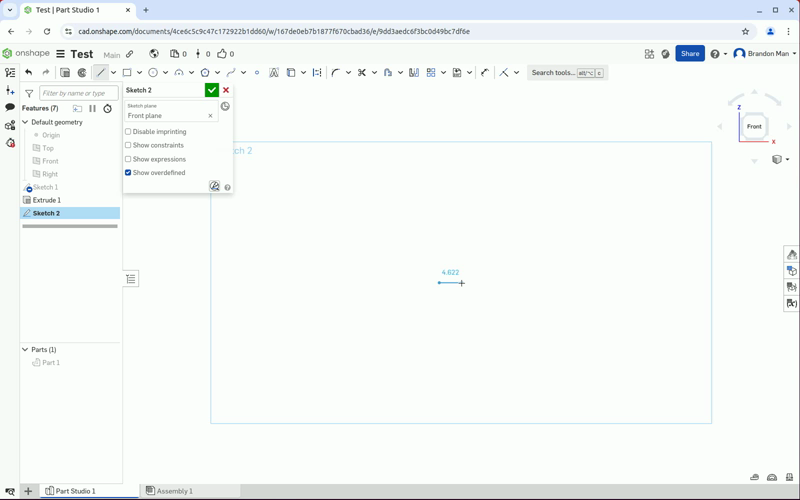
click(461, 282)
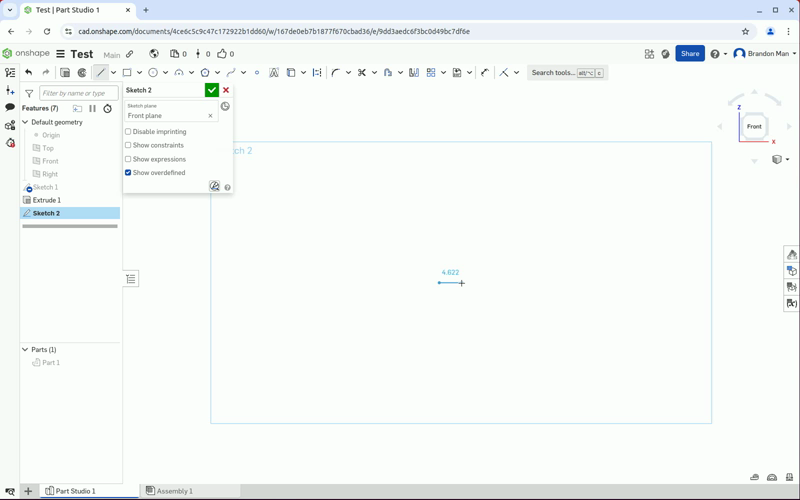
key_up(shift)
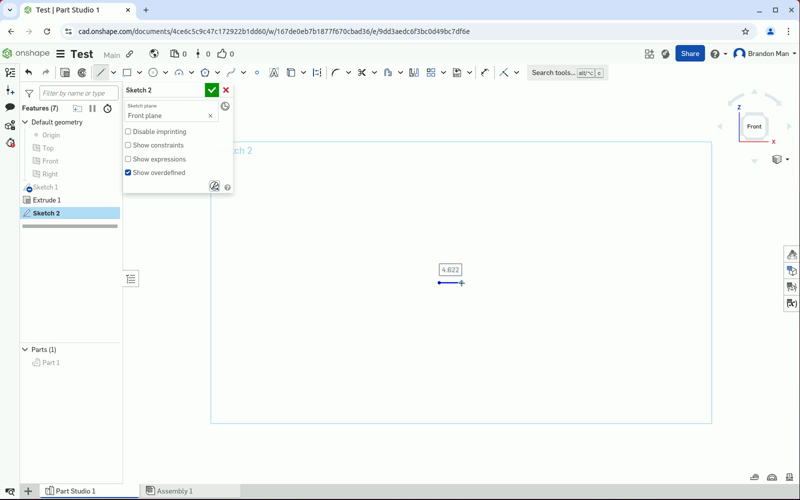
key_down(shift)
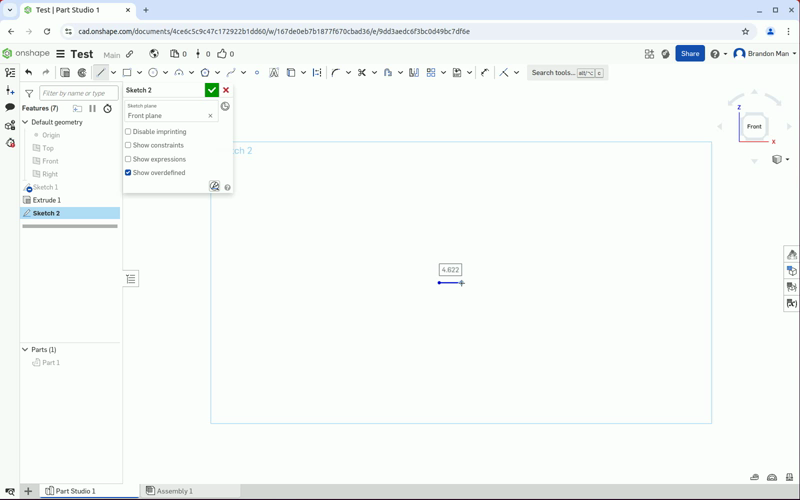
mouse_move(491, 282)
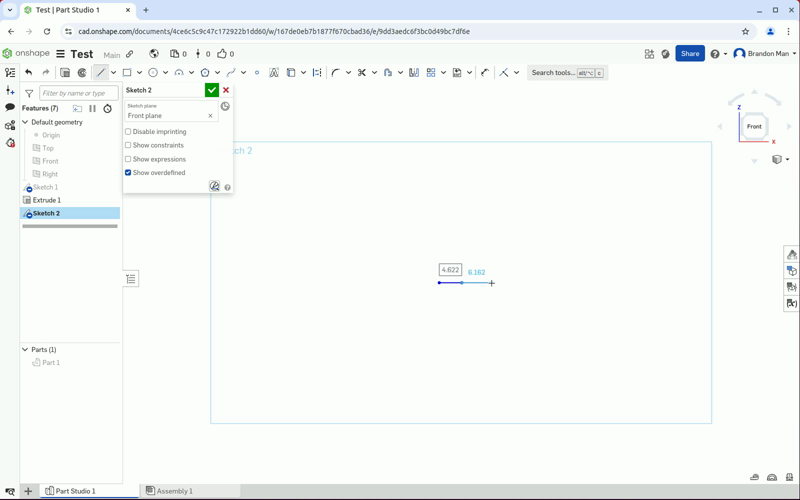
mouse_move(461, 261)
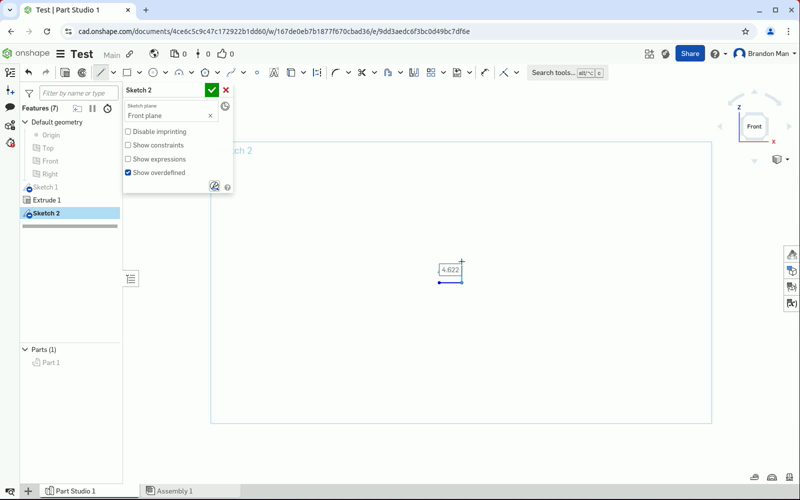
click(461, 261)
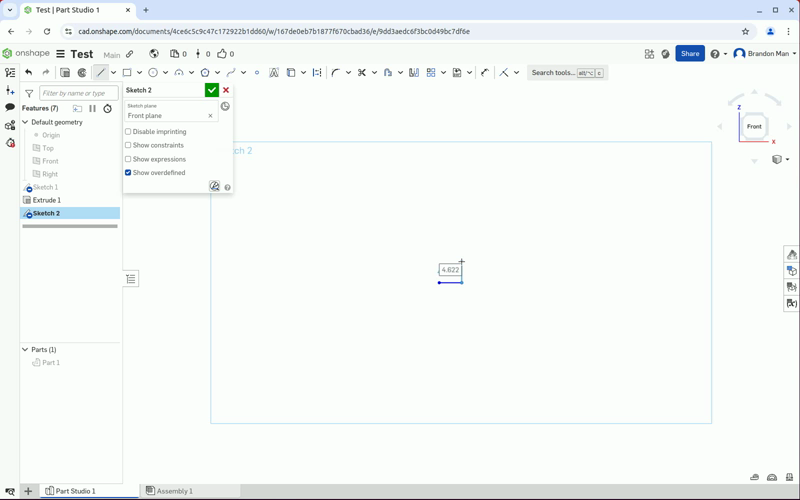
key_up(shift)
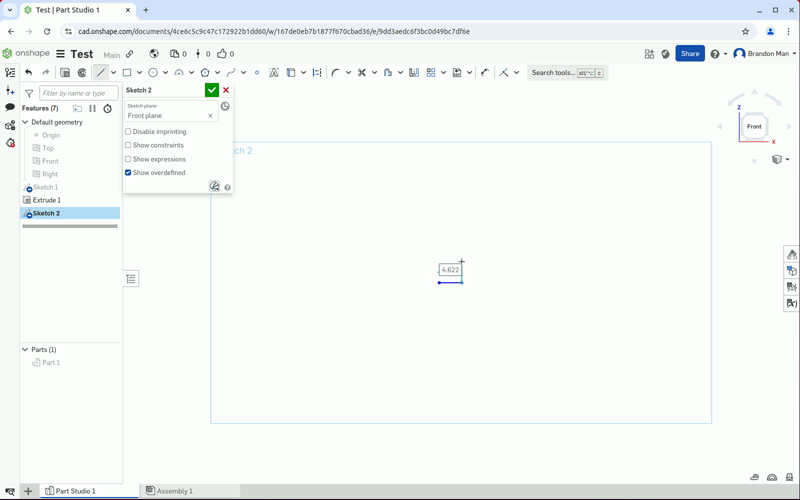
key_down(shift)
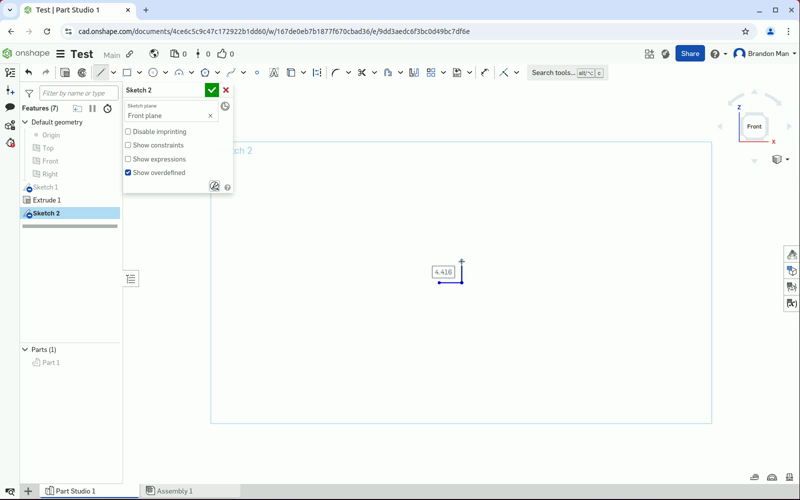
mouse_move(491, 261)
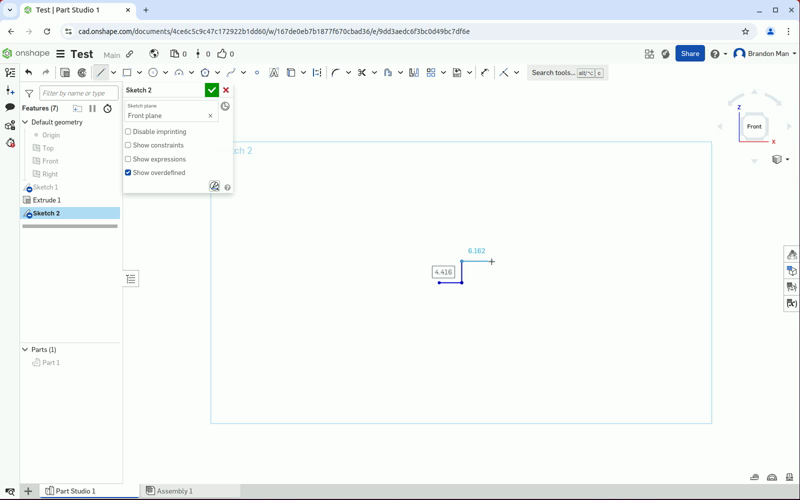
mouse_move(439, 261)
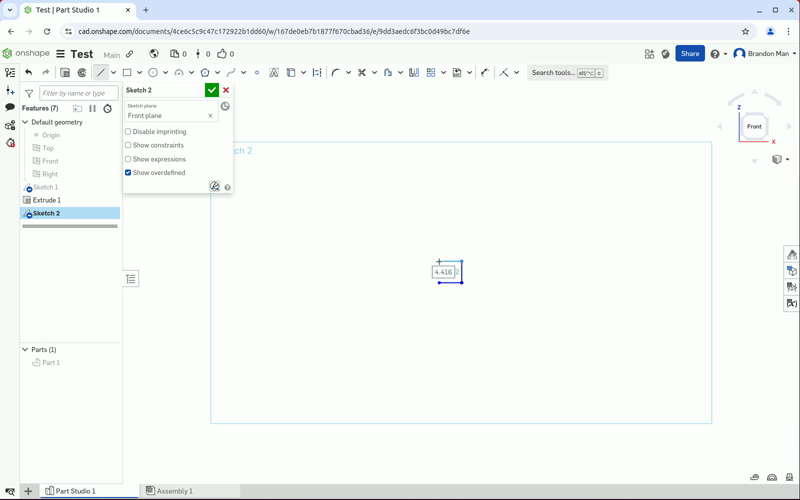
click(439, 261)
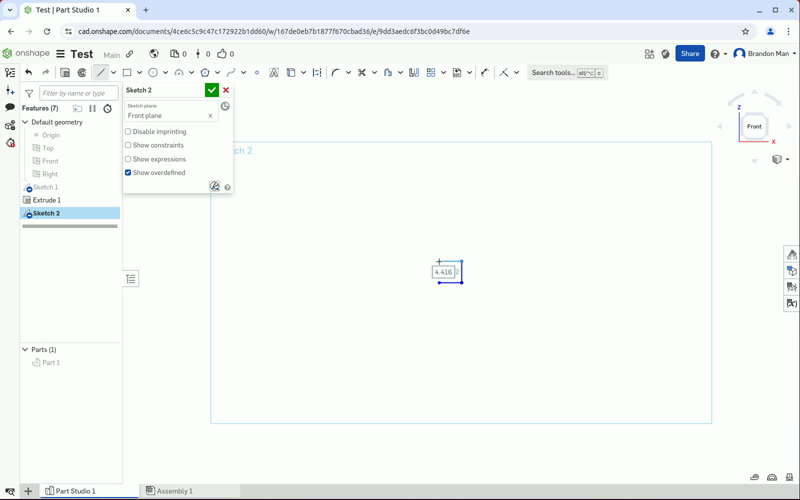
key_up(shift)
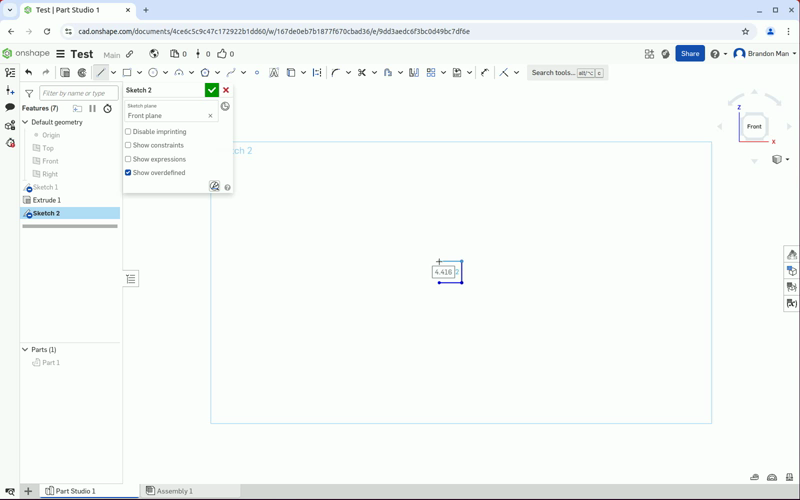
mouse_move(469, 261)
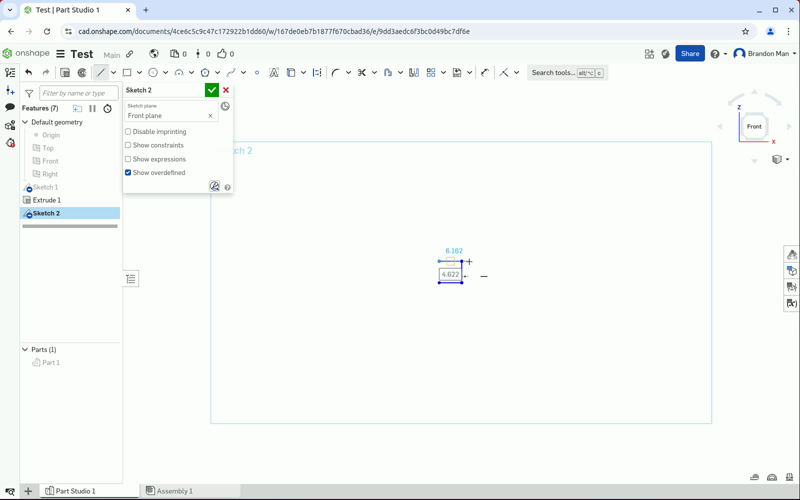
key_down(shift)
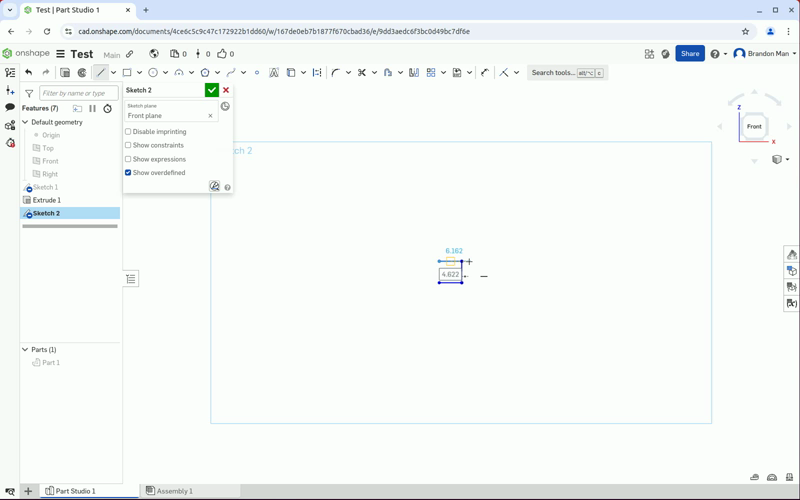
mouse_move(439, 282)
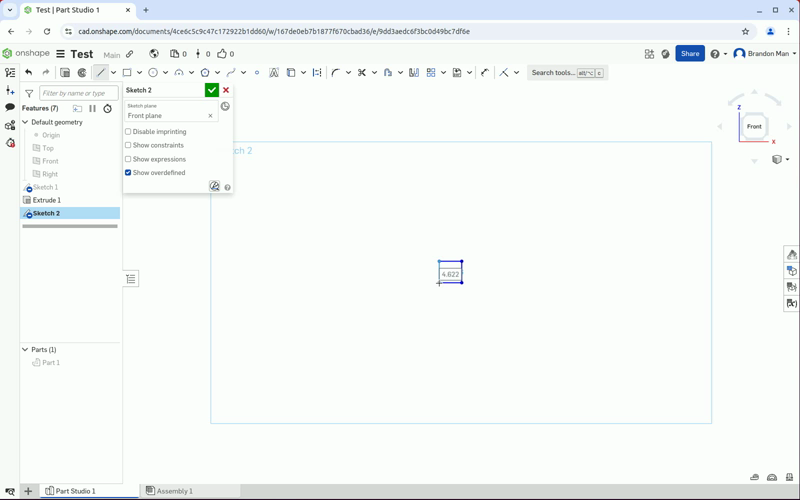
key_up(shift)
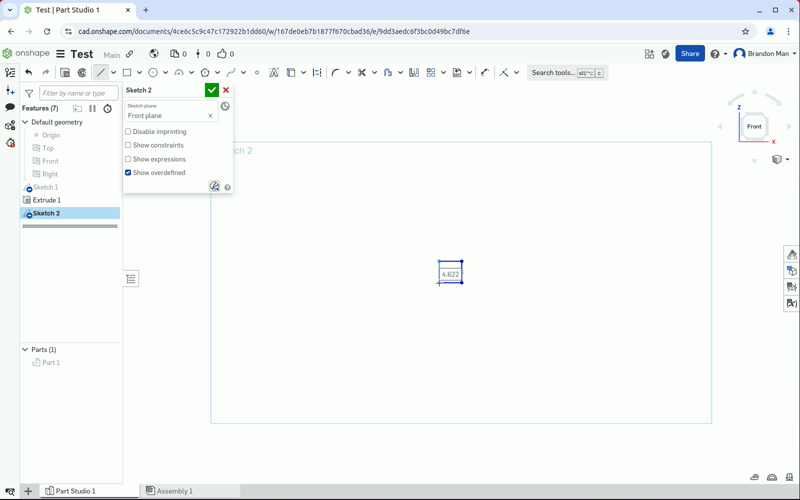
click(439, 282)
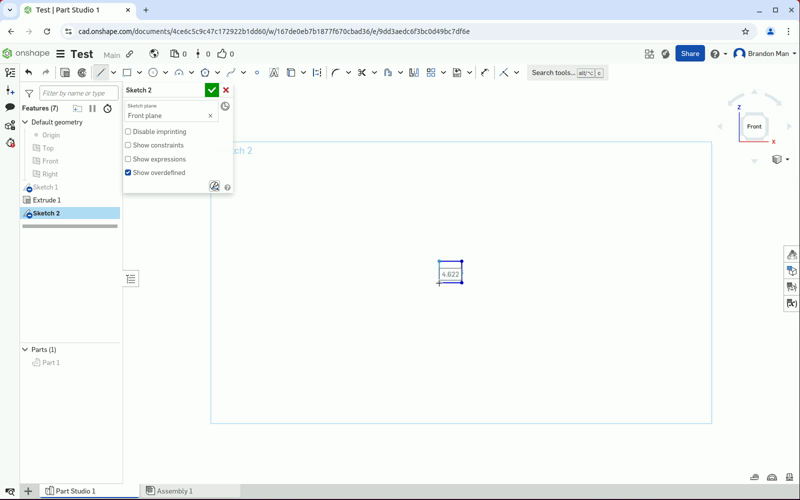
key(esc)
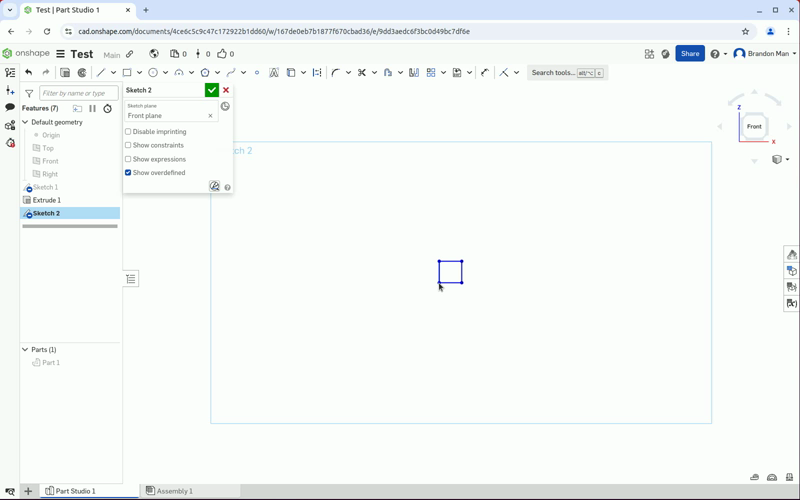
mouse_move(448, 265)
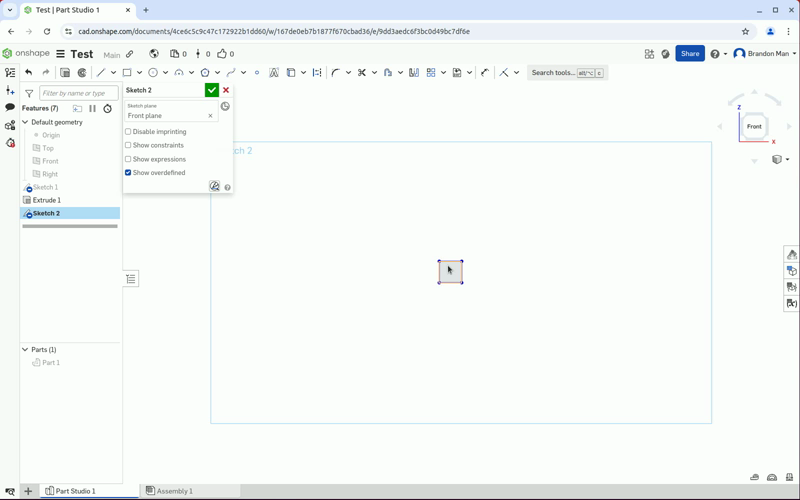
scroll(6)
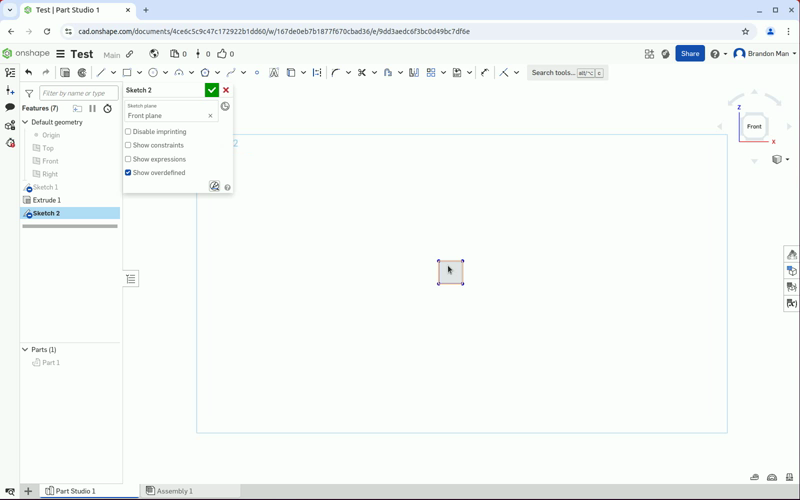
scroll(6)
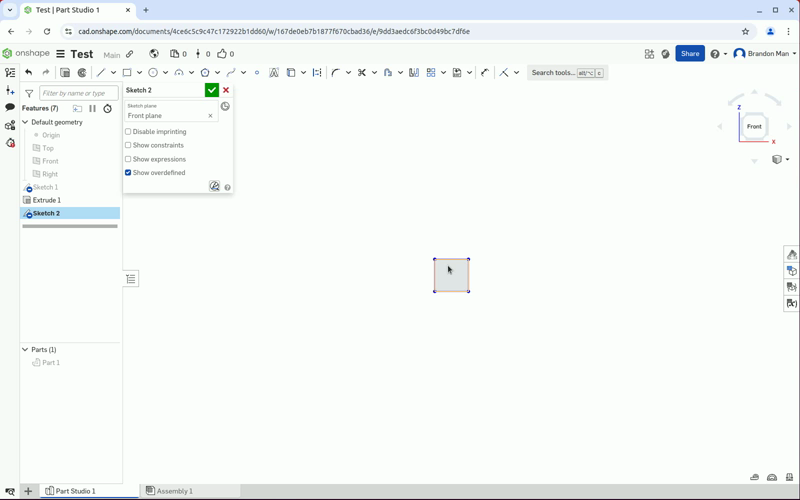
scroll(6)
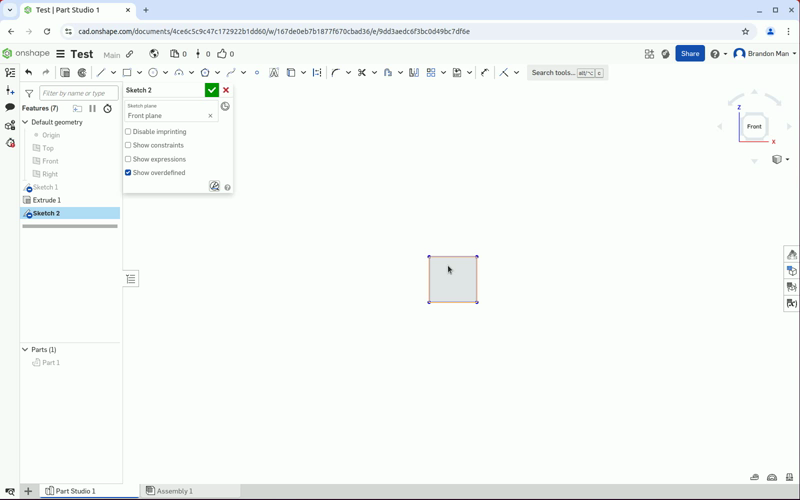
scroll(6)
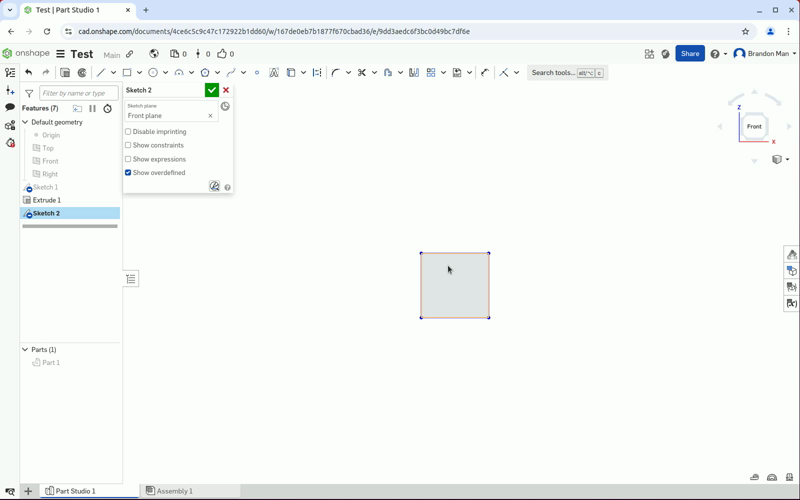
scroll(6)
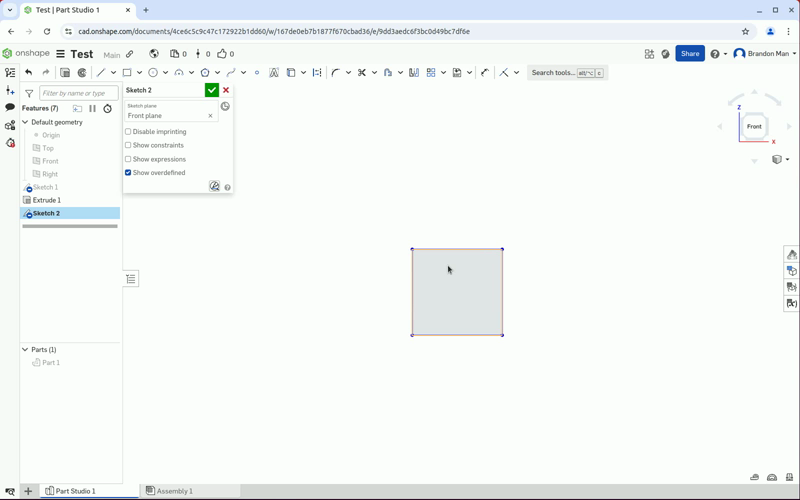
scroll(6)
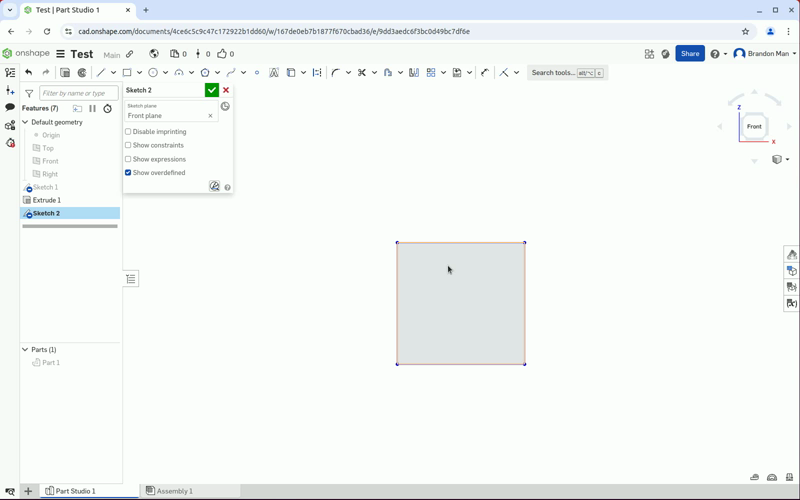
scroll(6)
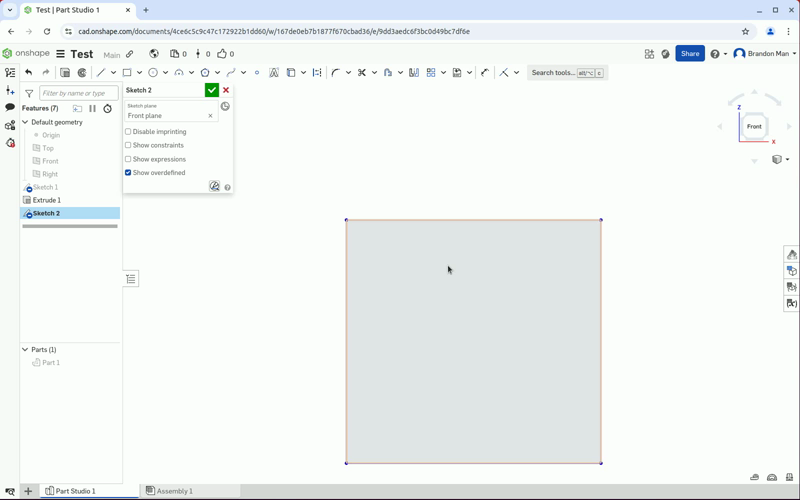
click(448, 265)
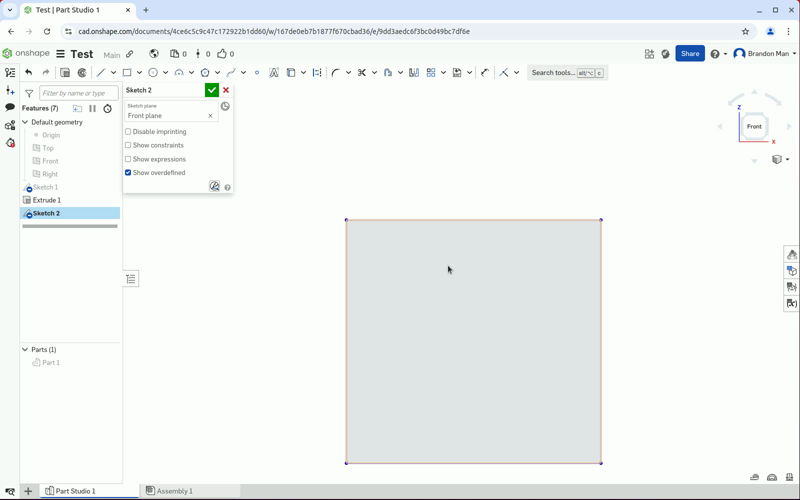
scroll(-6)
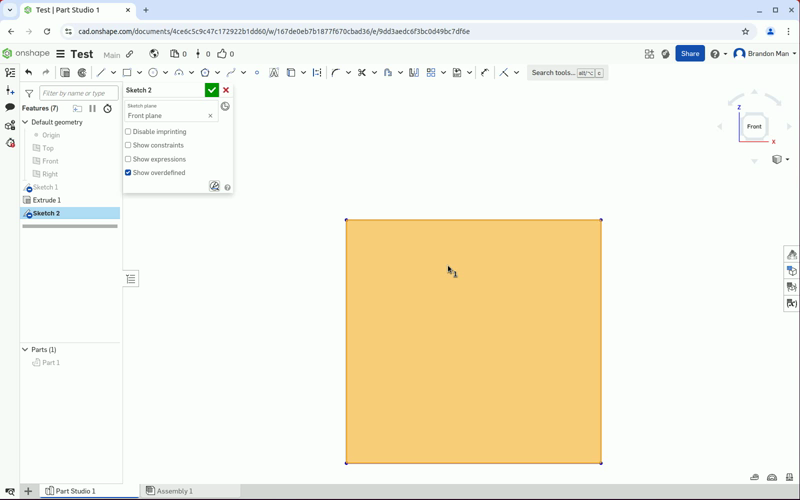
scroll(-6)
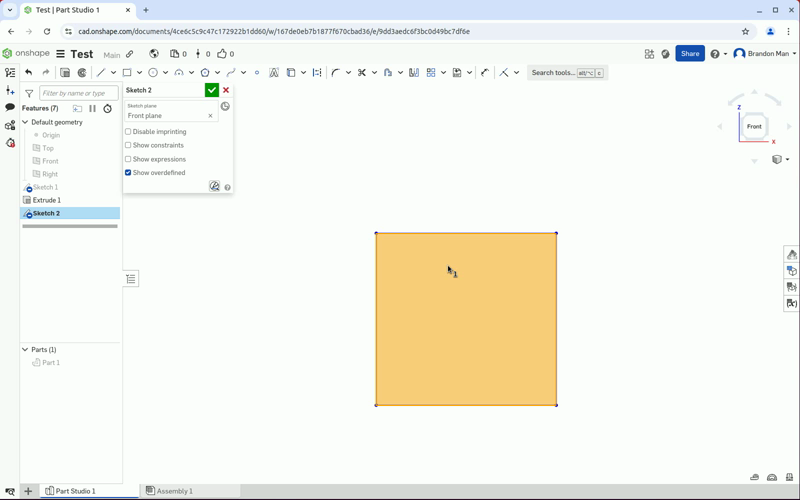
scroll(-6)
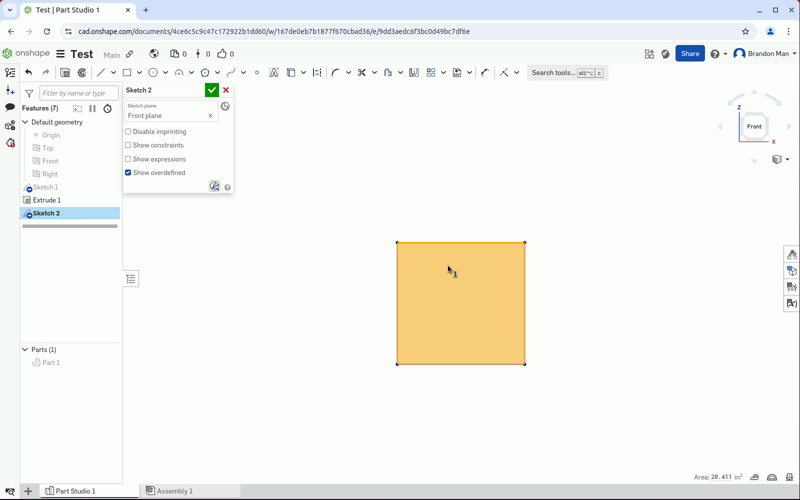
scroll(-6)
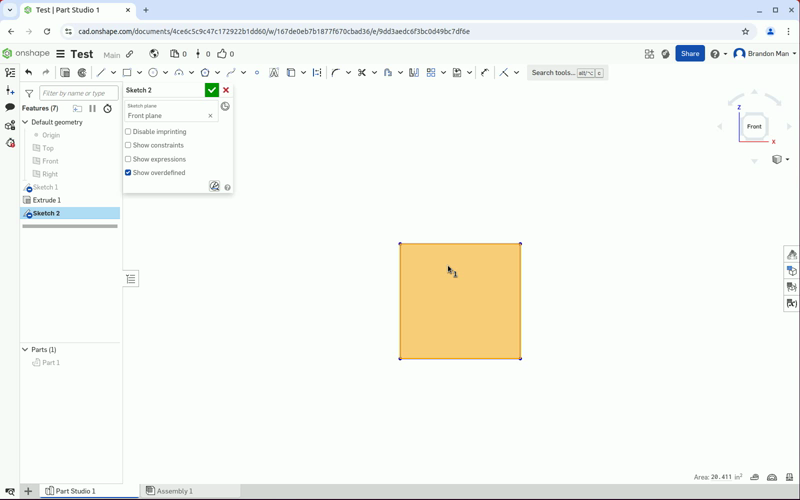
scroll(-6)
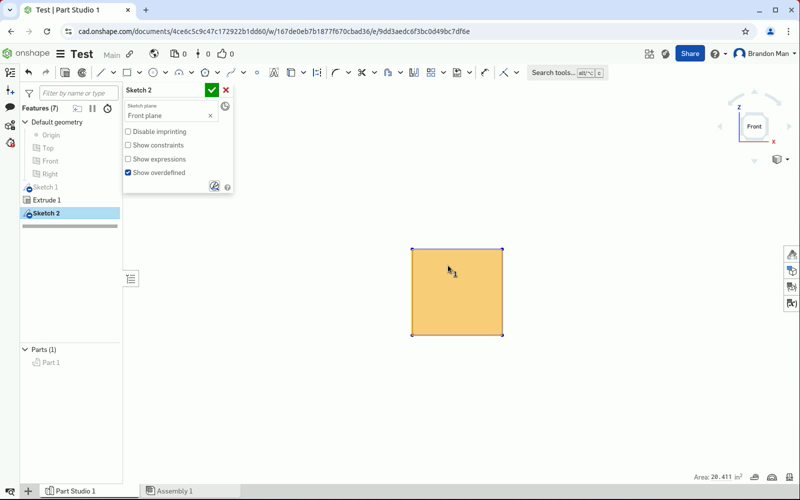
scroll(-6)
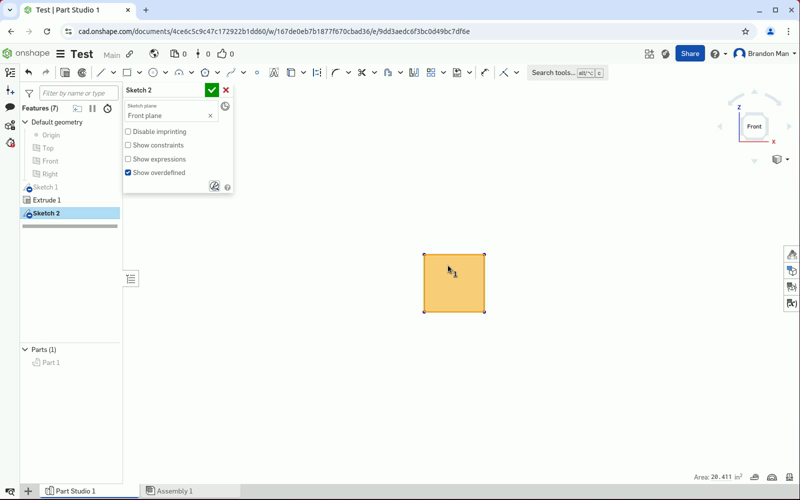
scroll(-6)
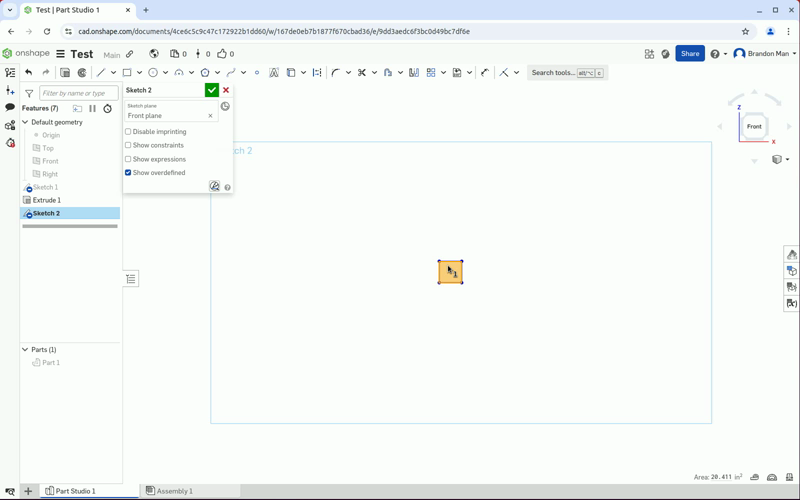
mouse_move(73, 352)
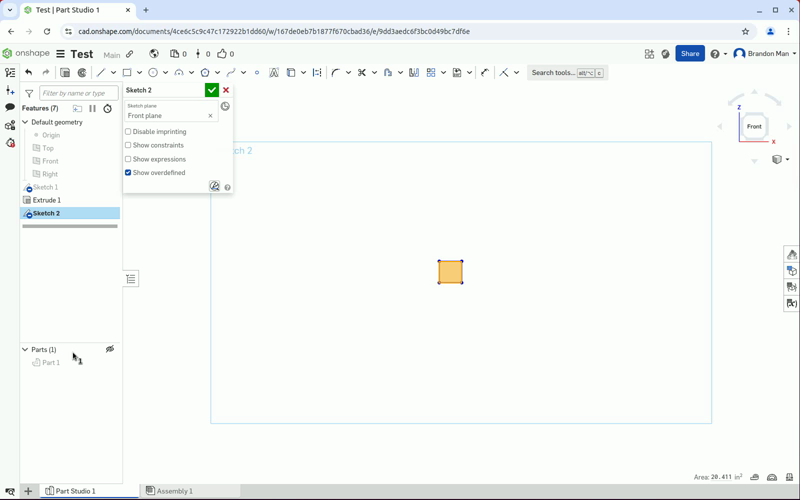
key(shift+y)
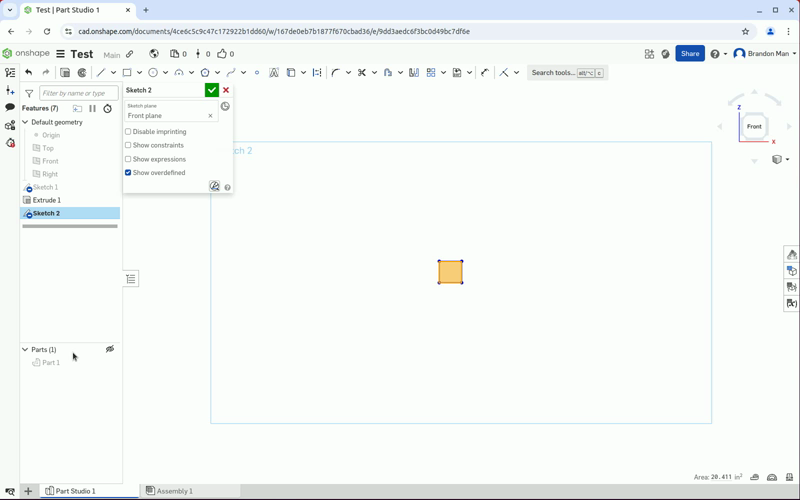
key(shift+e)
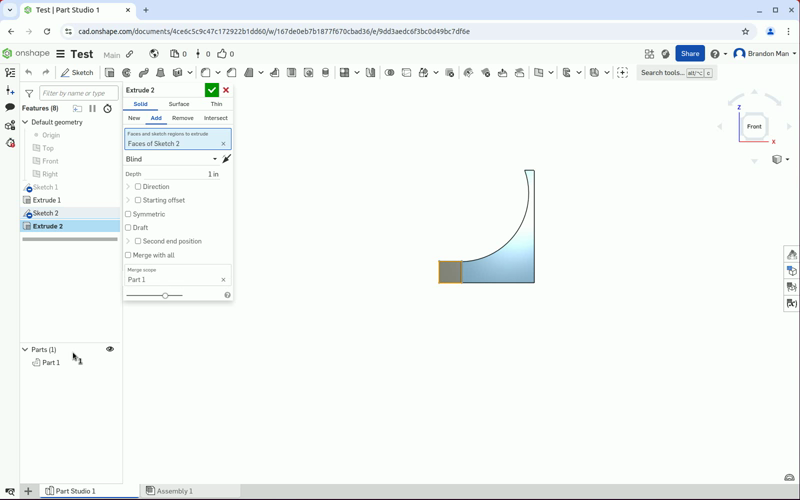
mouse_move(143, 106)
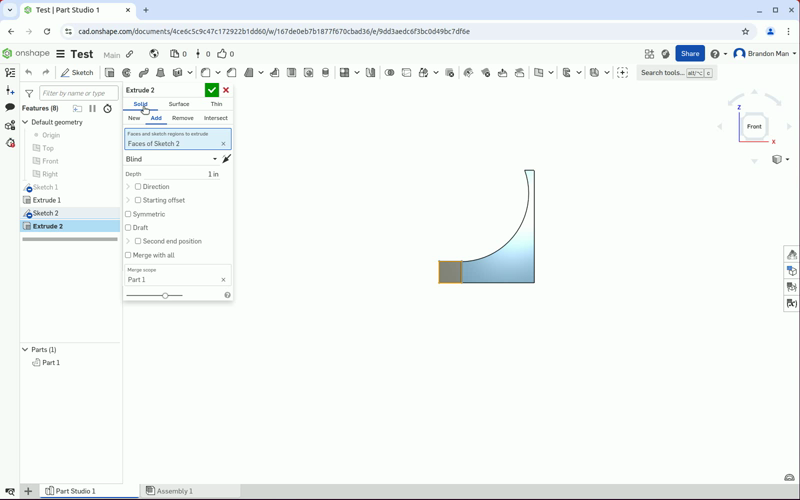
click(143, 106)
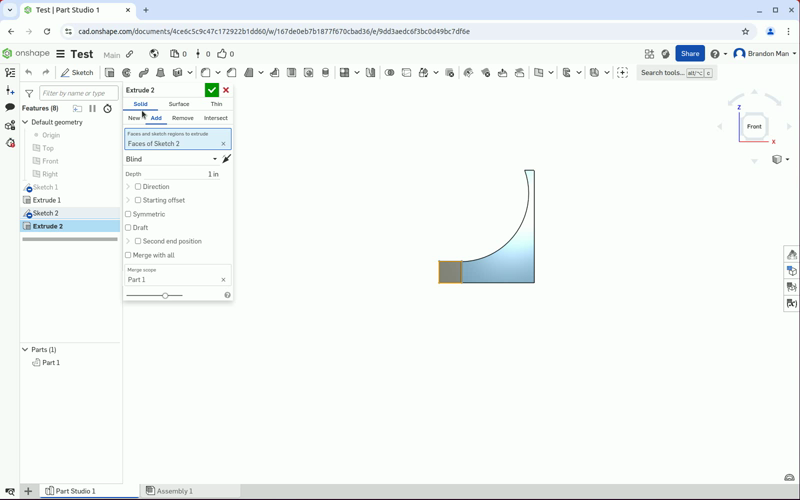
mouse_move(137, 120)
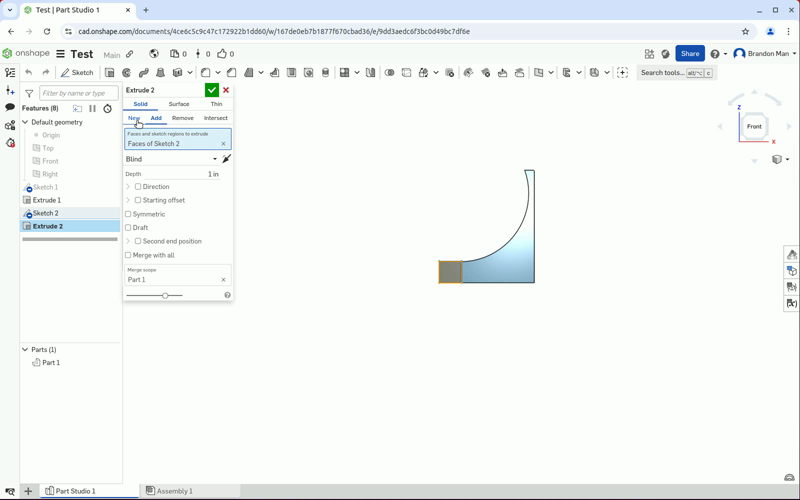
click(137, 120)
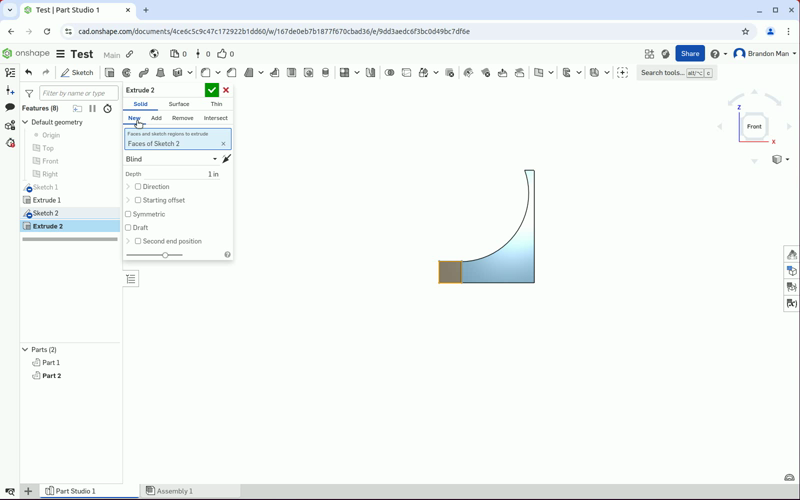
key(tab, 4)
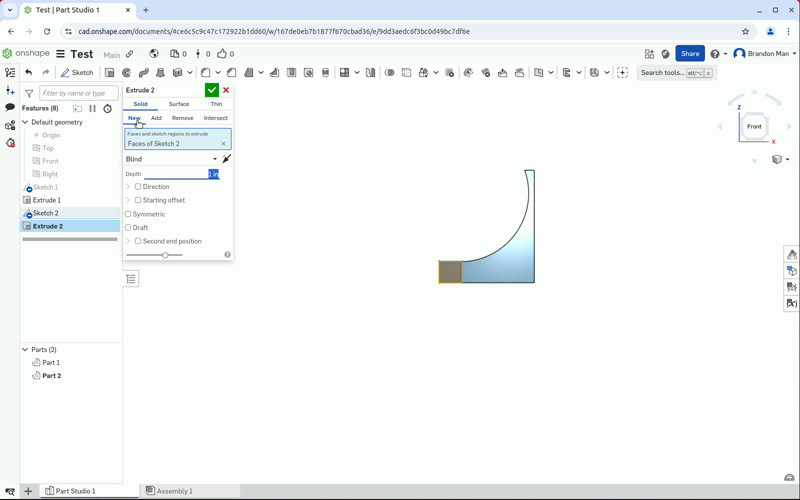
text(0.481)
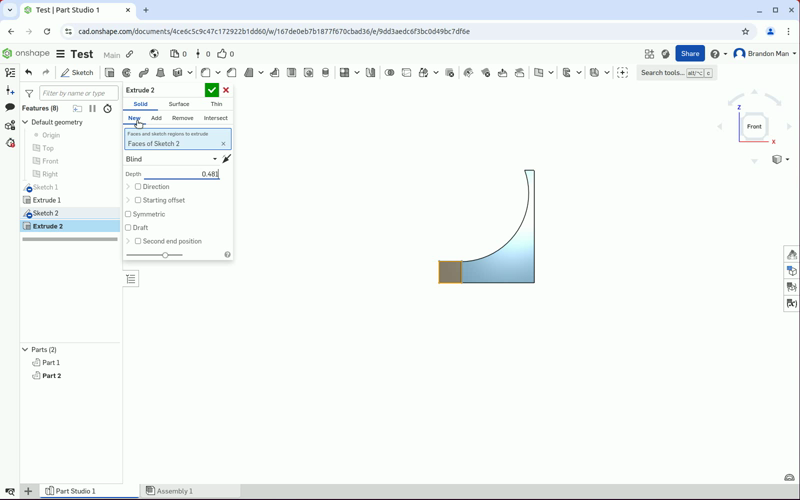
key(enter)
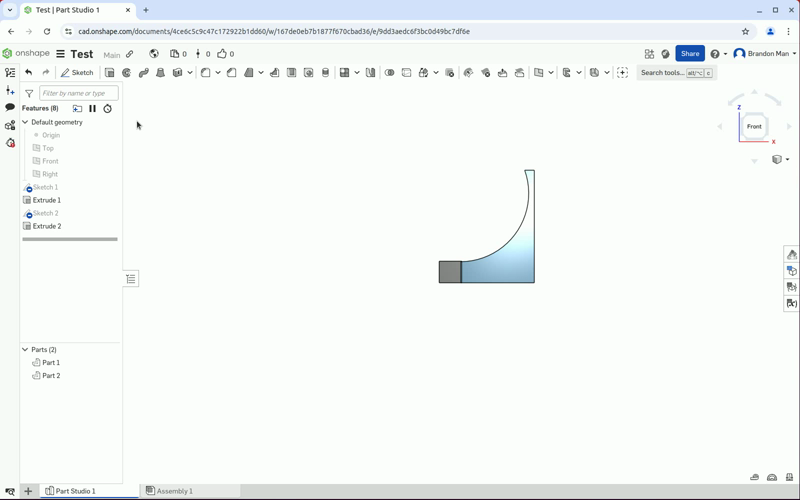
key(shift+h)
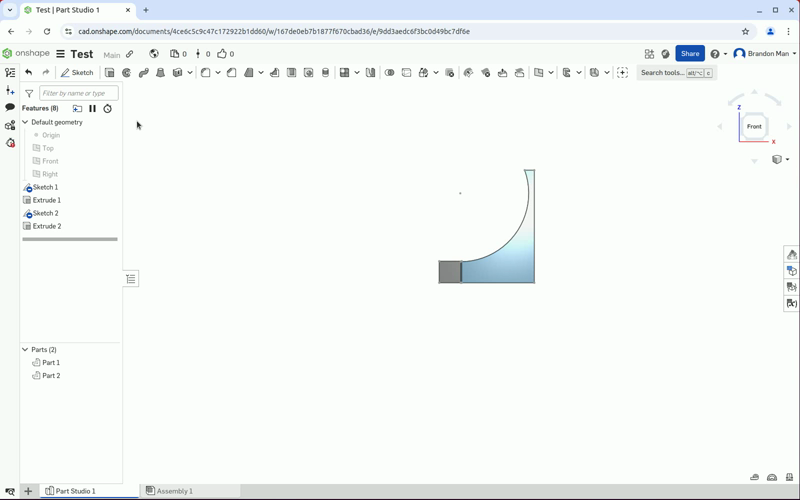
key(shift+h)
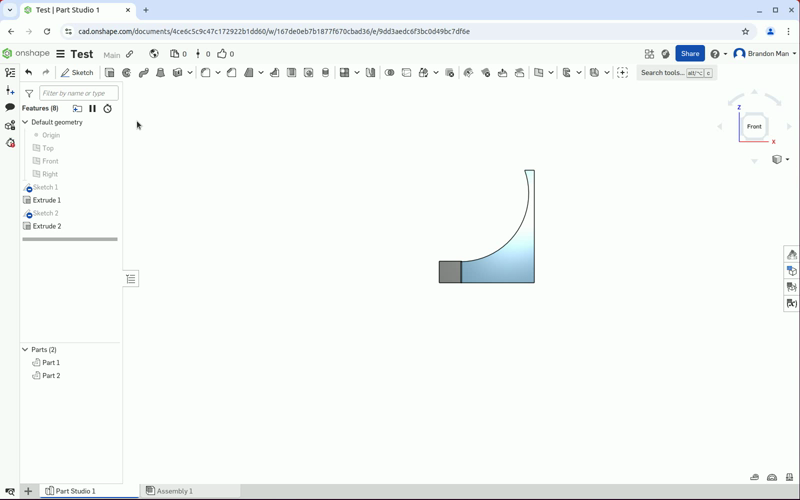
mouse_move(73, 189)
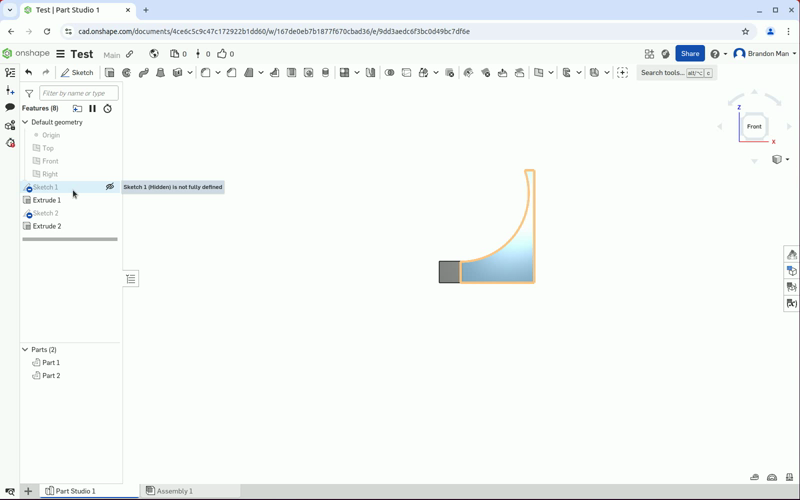
click(73, 189)
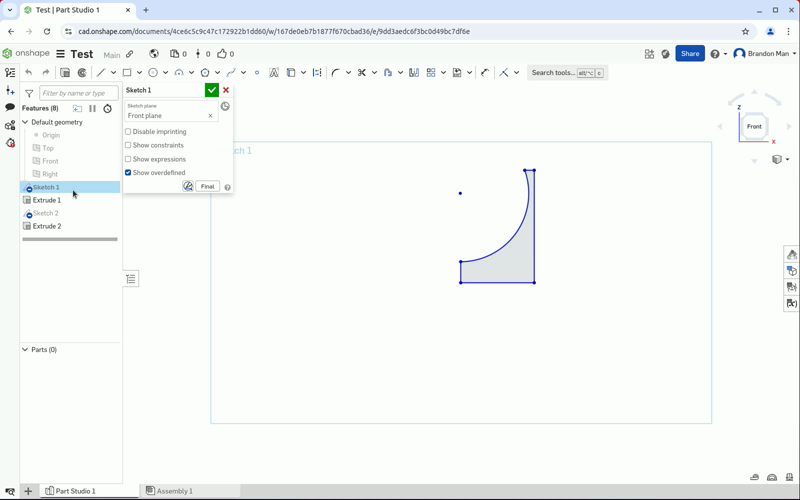
mouse_move(229, 92)
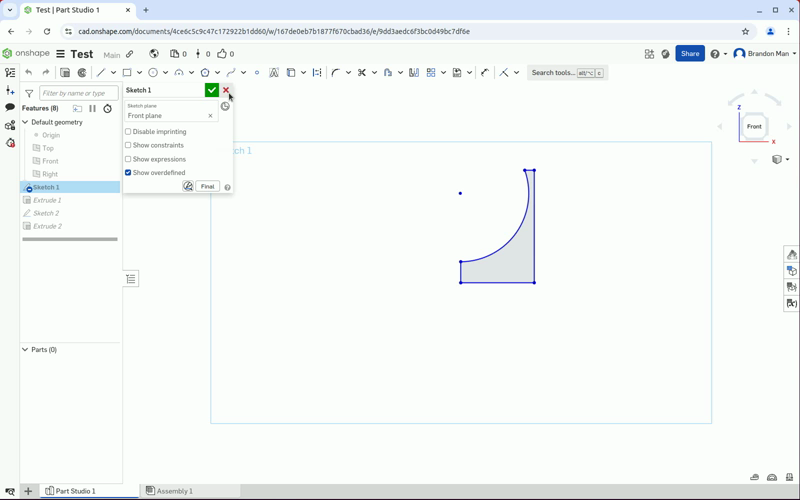
click(229, 92)
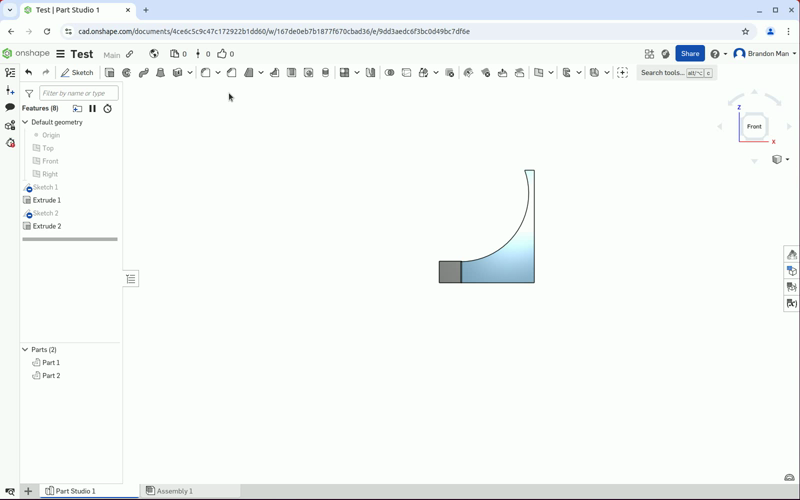
mouse_move(541, 75)
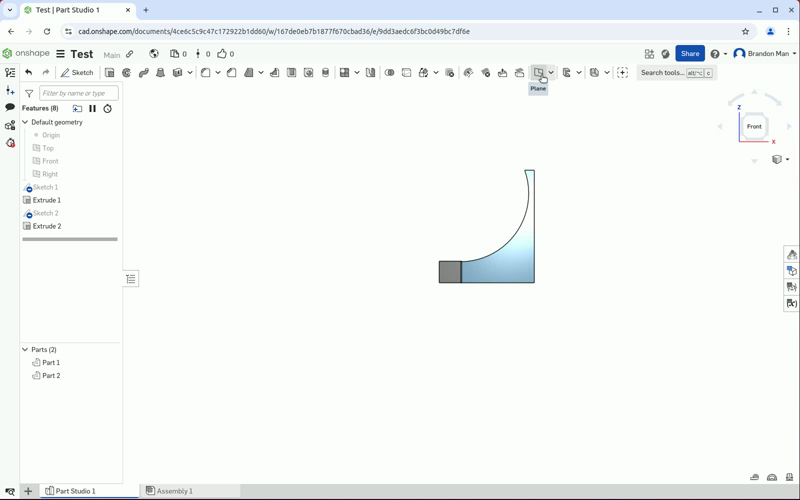
click(541, 75)
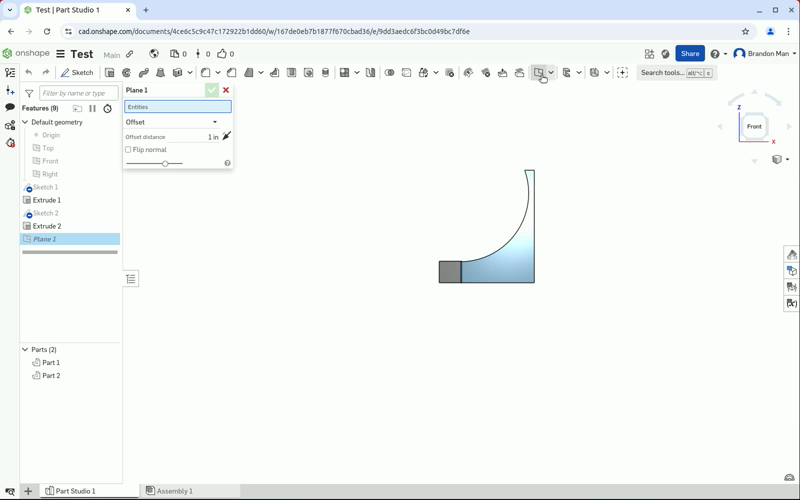
mouse_move(73, 163)
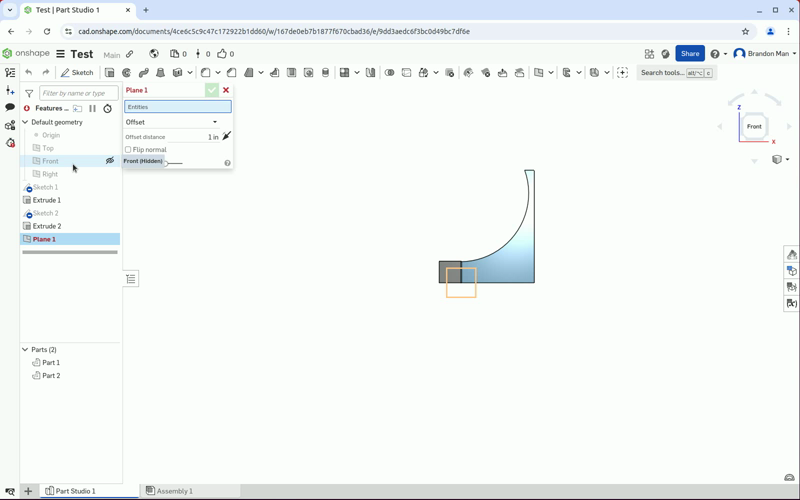
click(73, 163)
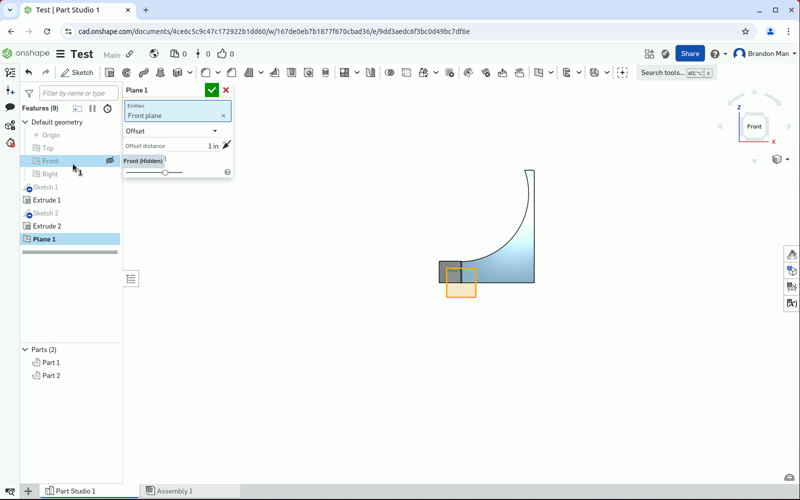
key(tab, 2)
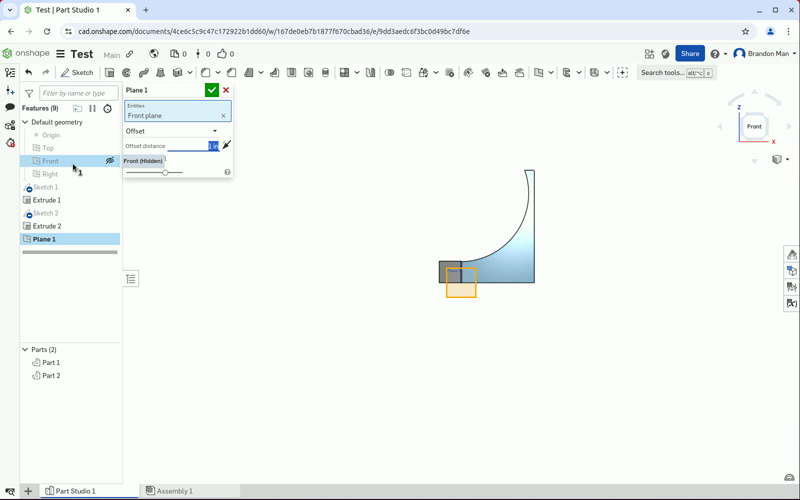
text(0.493)
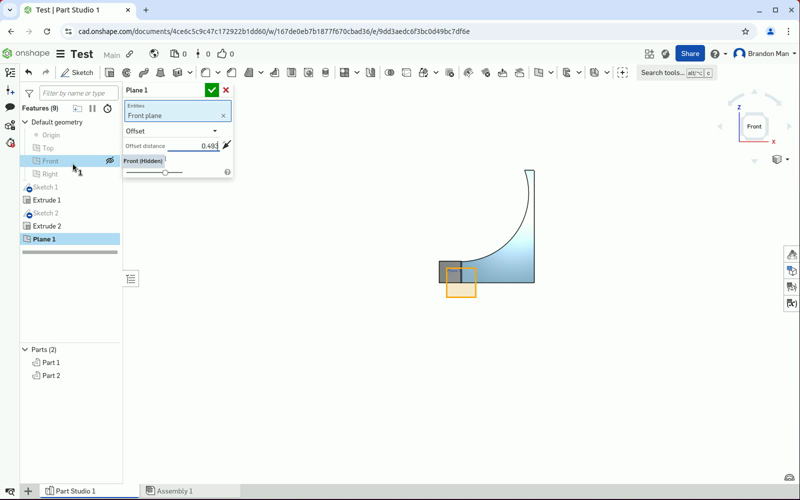
key(enter, 2)
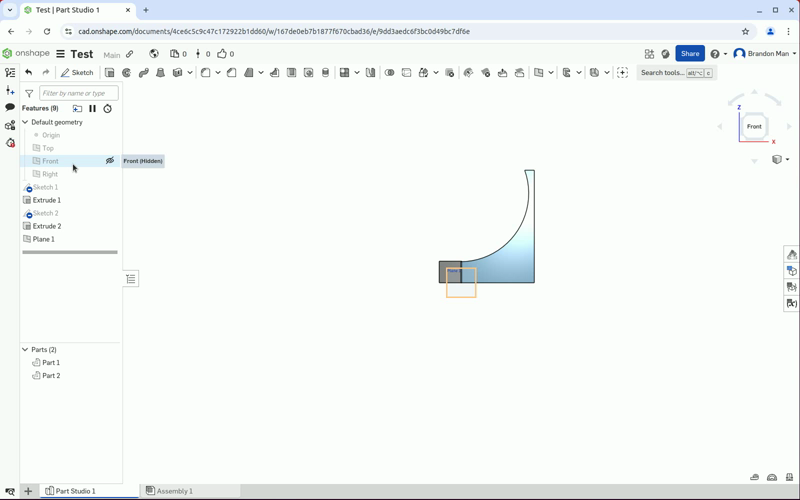
key(shift+s)
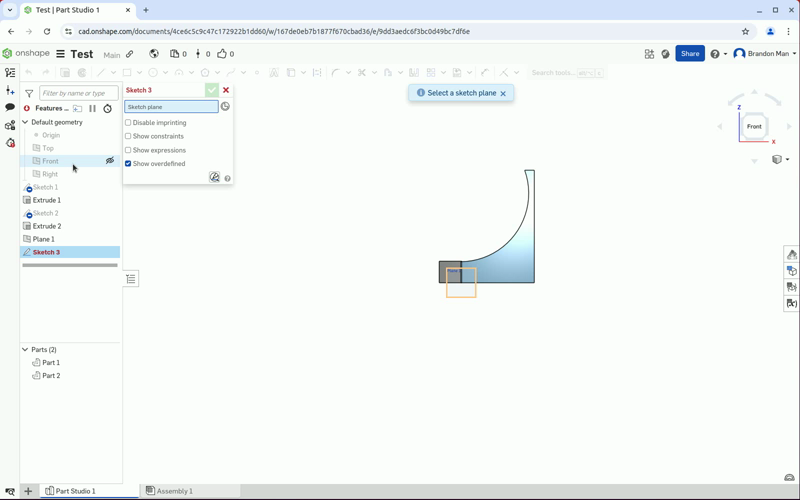
mouse_move(73, 241)
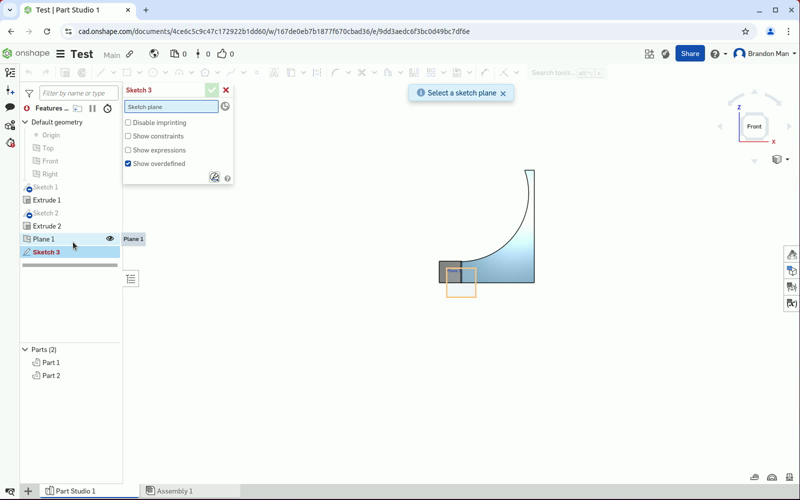
click(73, 241)
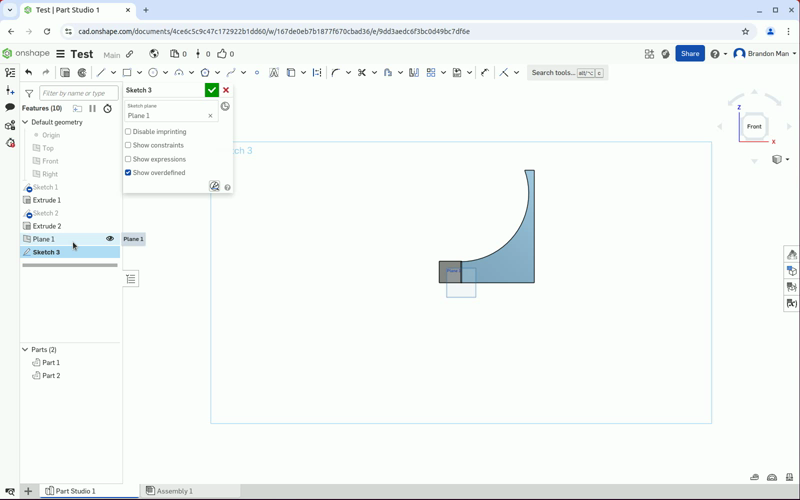
mouse_move(73, 352)
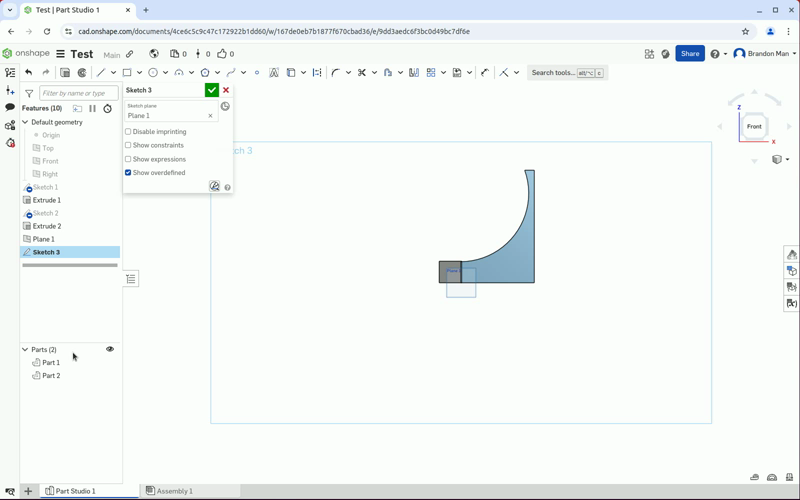
key(y)
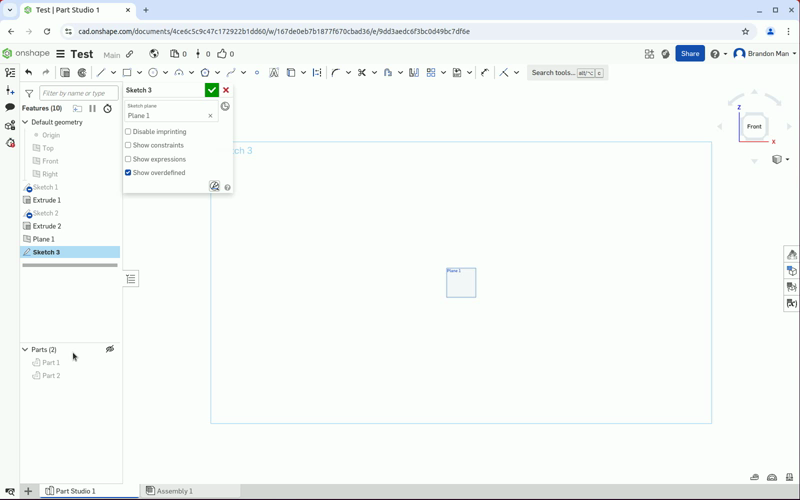
key(c)
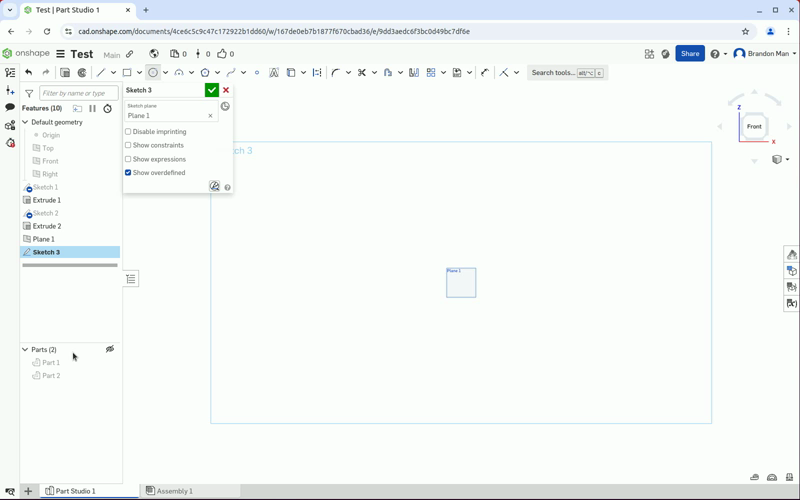
key_down(shift)
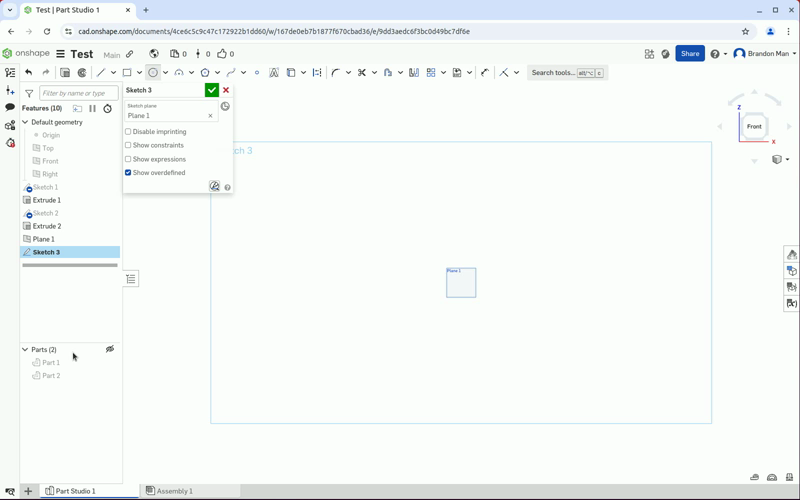
mouse_move(450, 268)
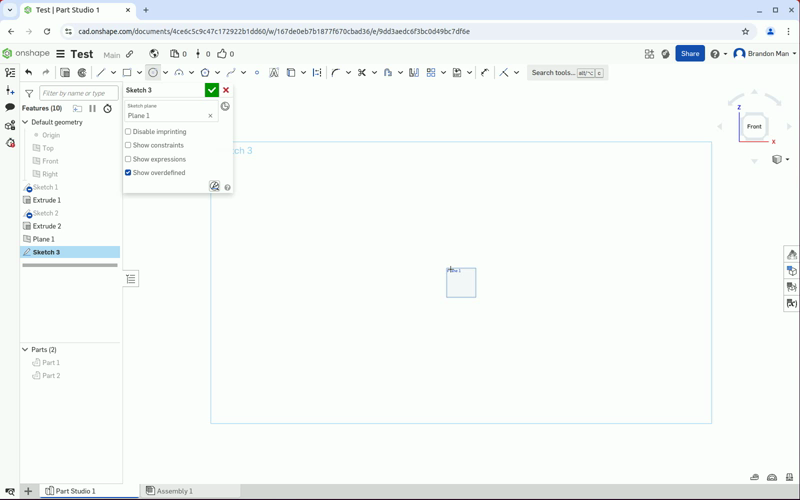
click(450, 268)
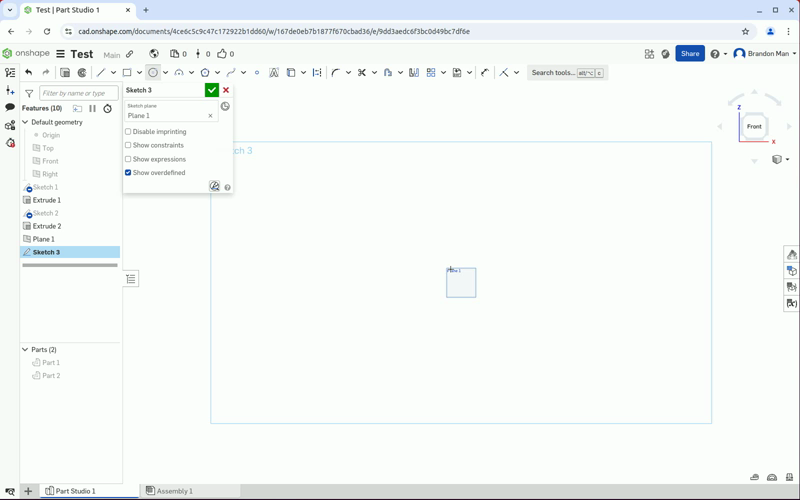
key_up(shift)
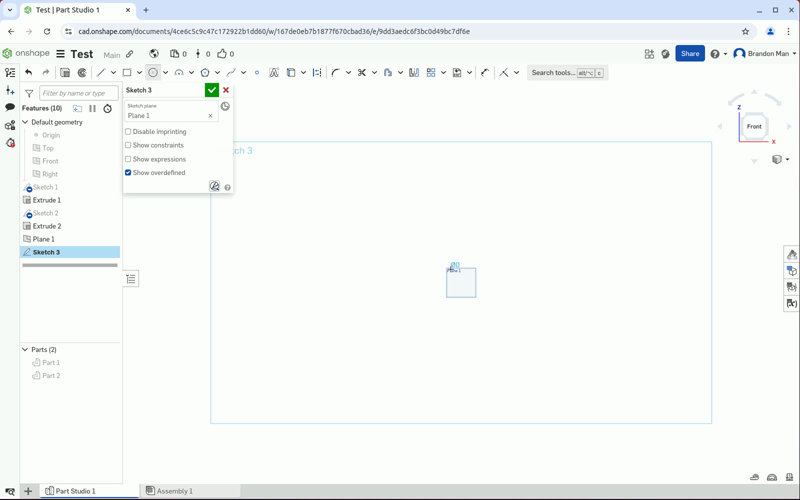
mouse_move(452, 268)
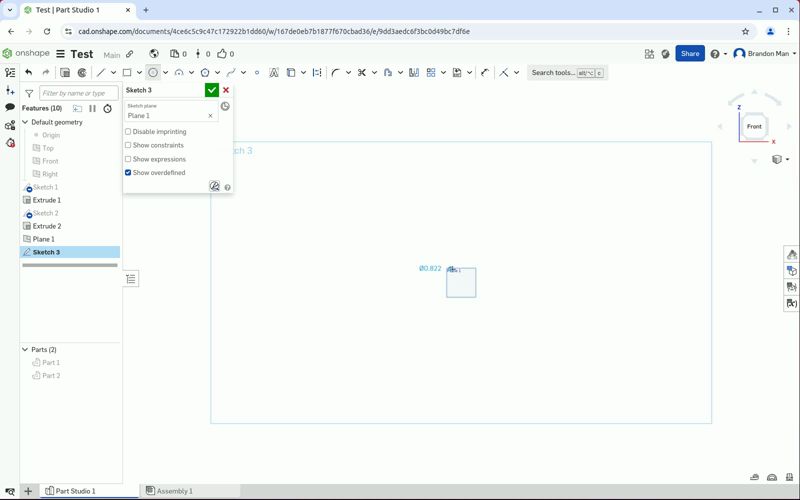
scroll(6)
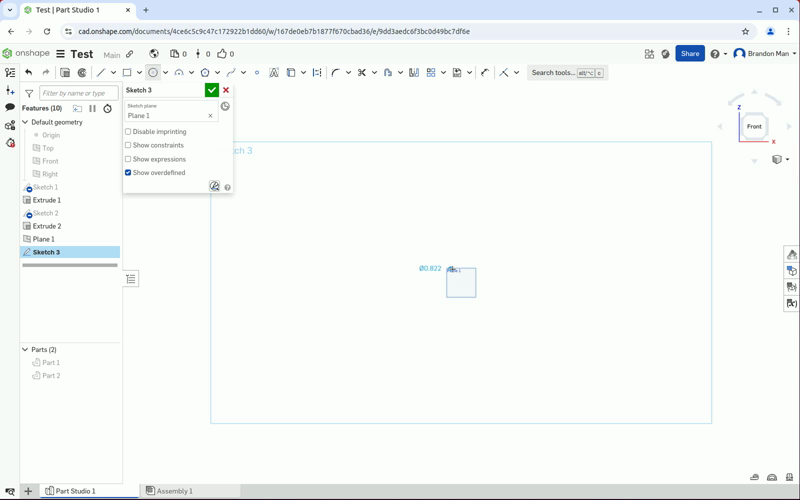
scroll(6)
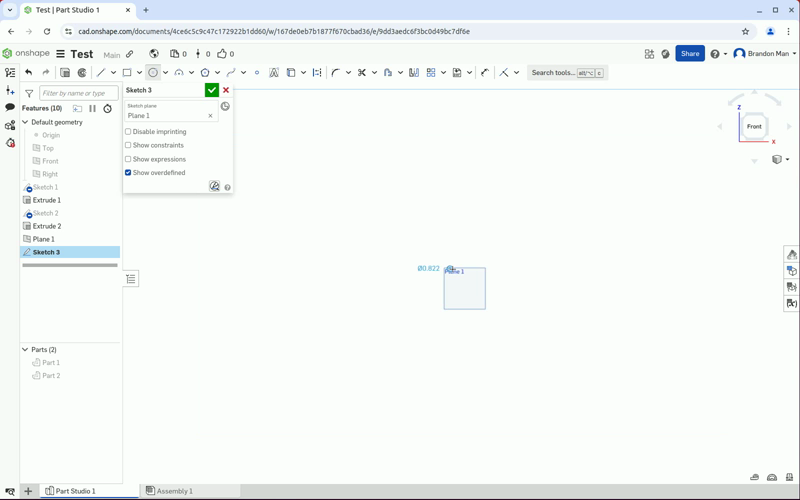
scroll(6)
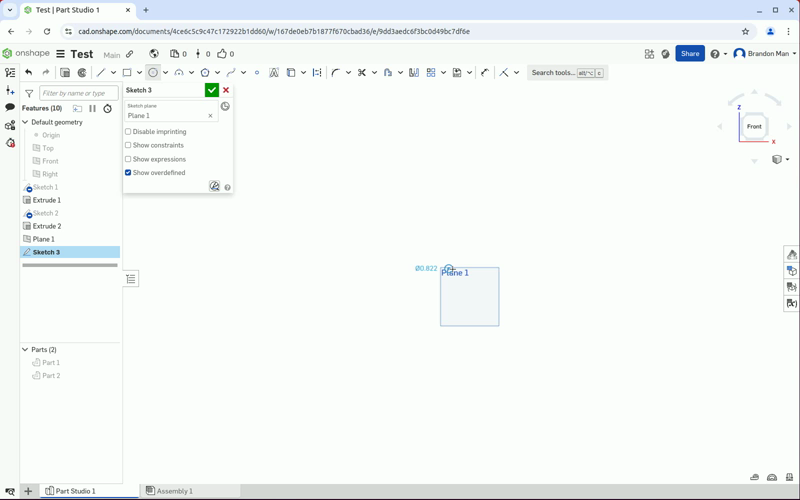
scroll(6)
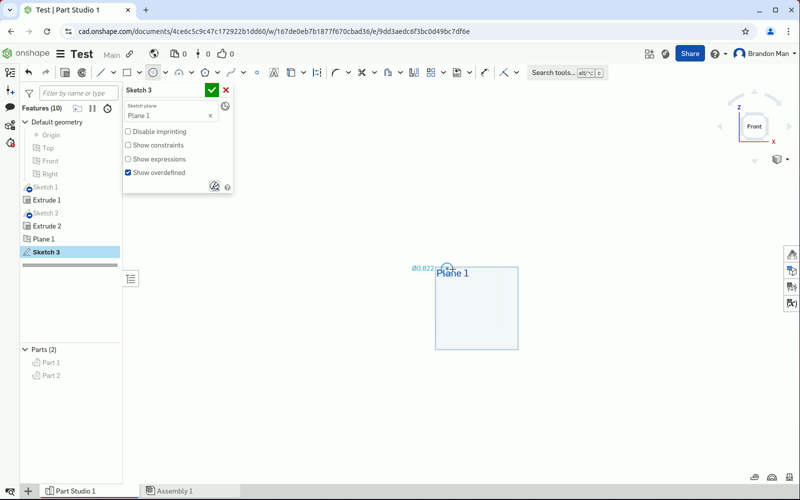
scroll(6)
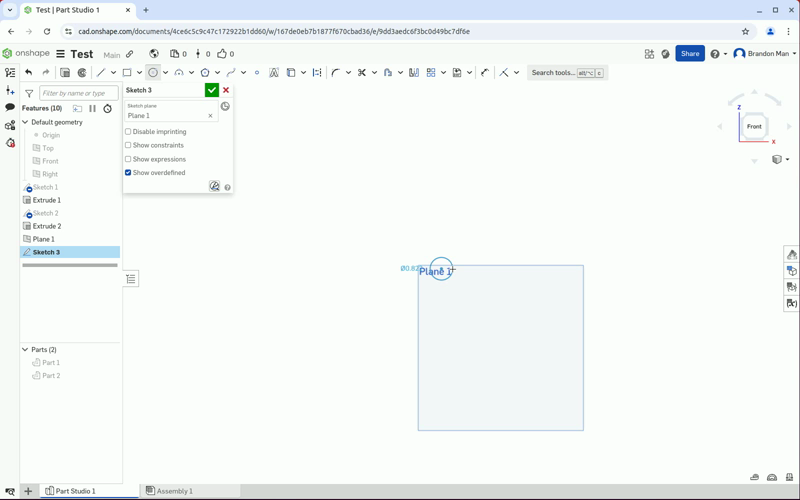
scroll(6)
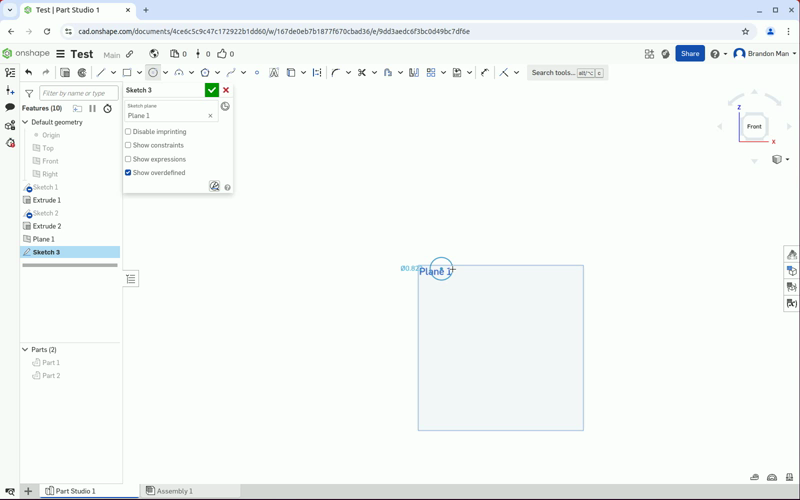
scroll(6)
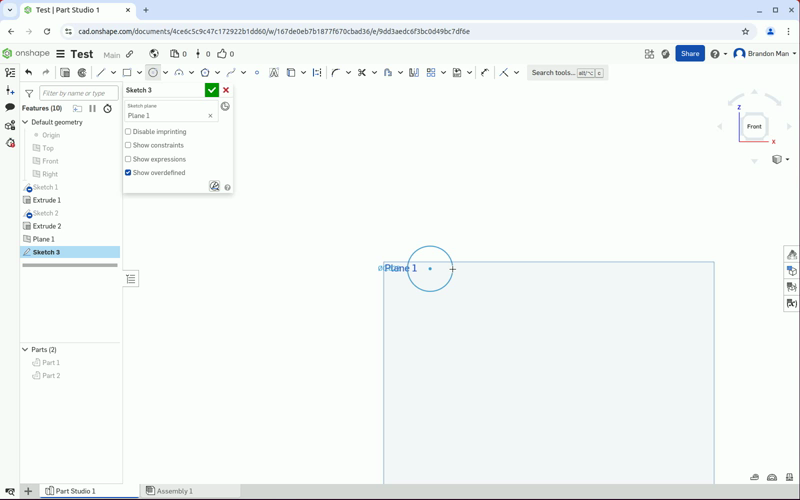
click(452, 268)
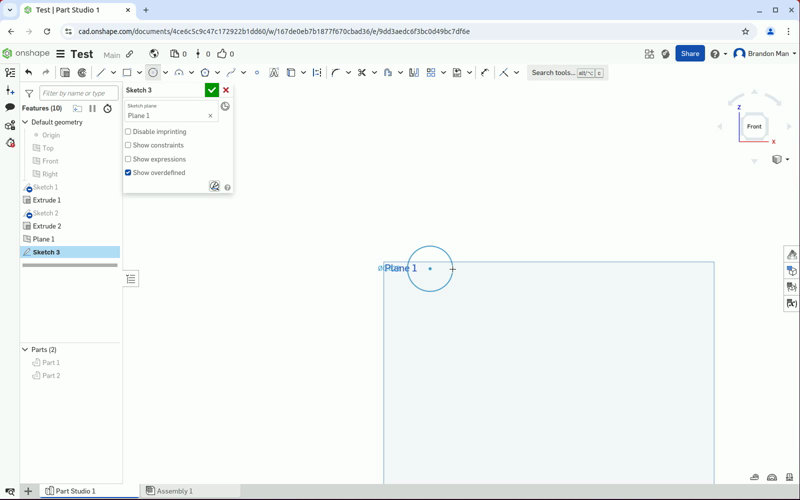
scroll(-6)
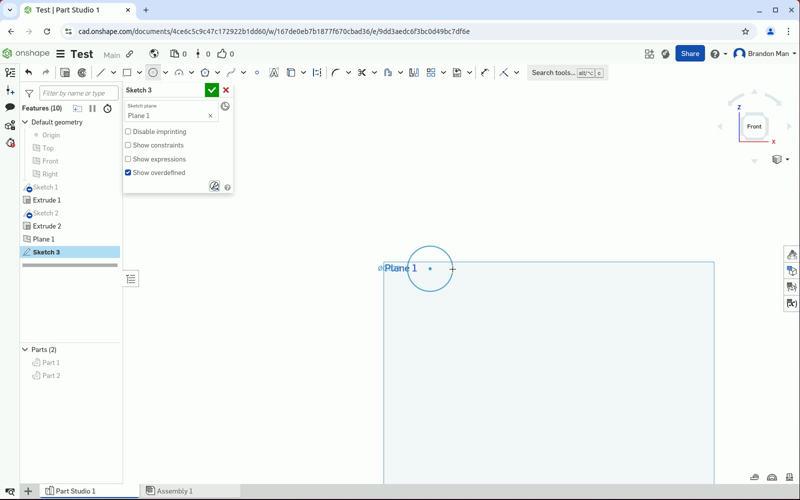
scroll(-6)
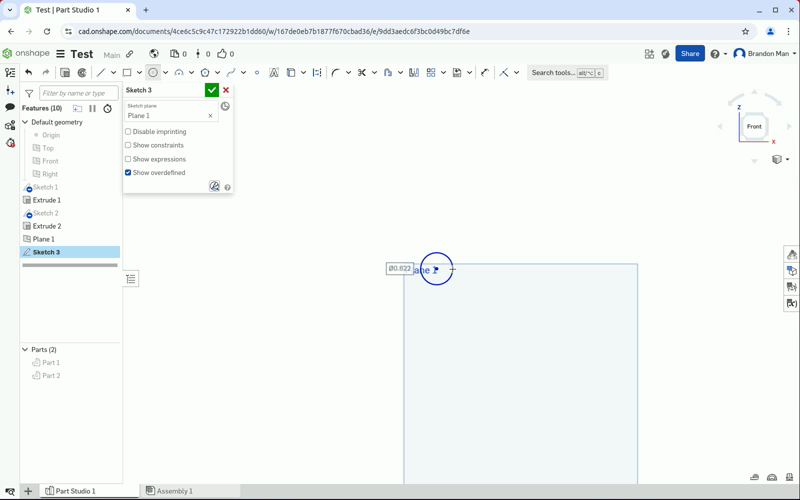
scroll(-6)
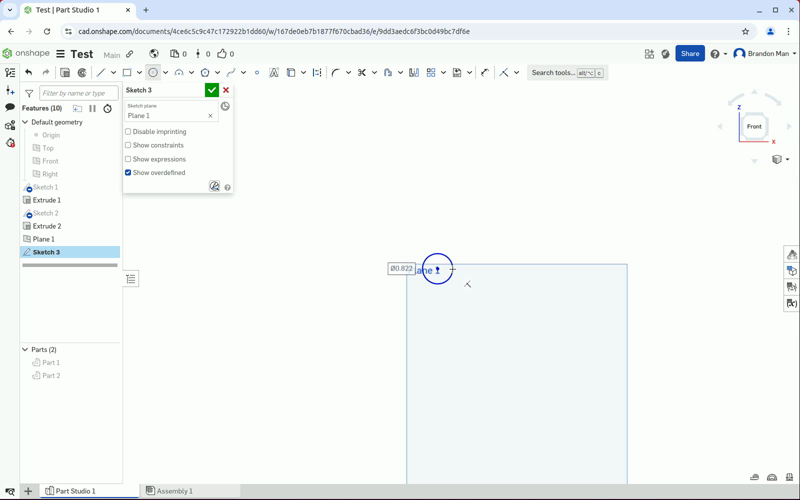
scroll(-6)
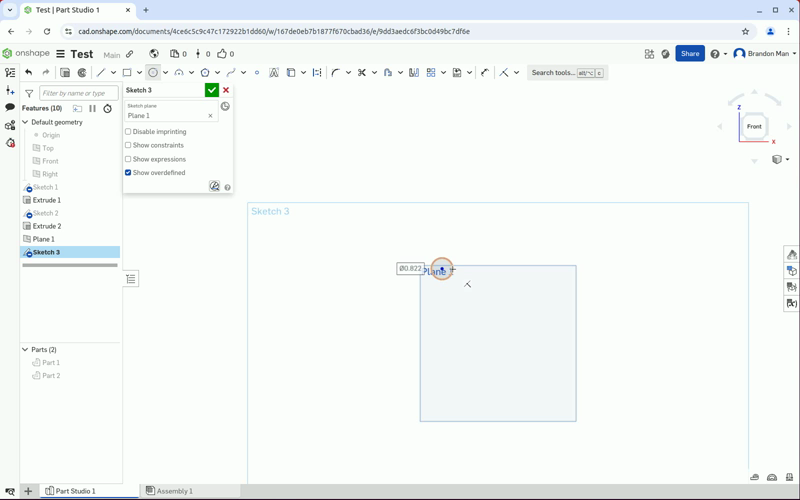
scroll(-6)
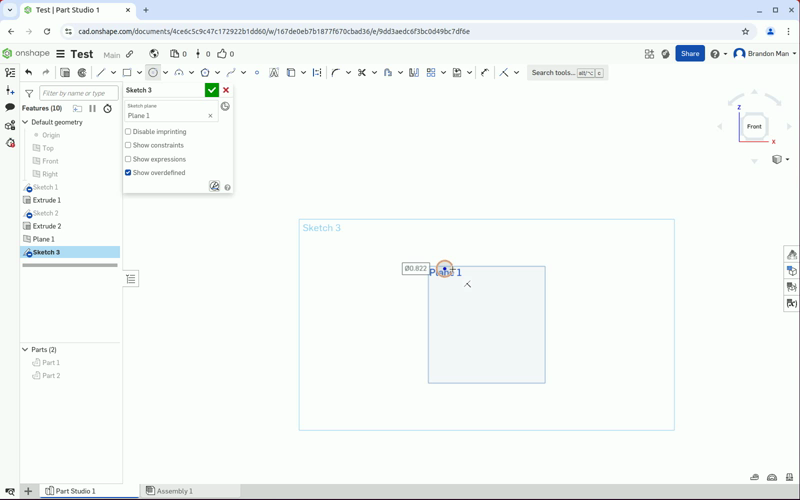
scroll(-6)
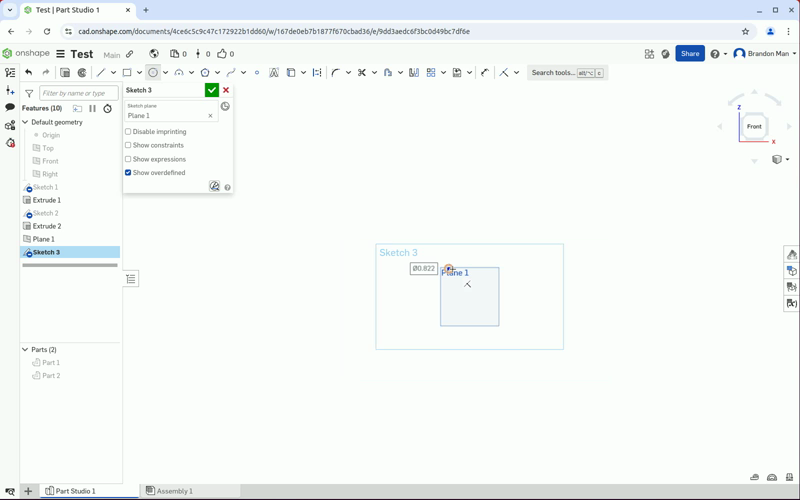
scroll(-6)
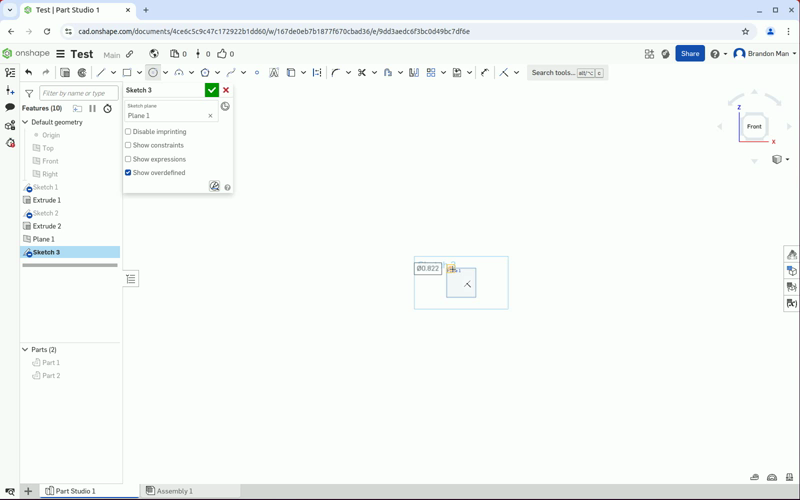
key(esc)
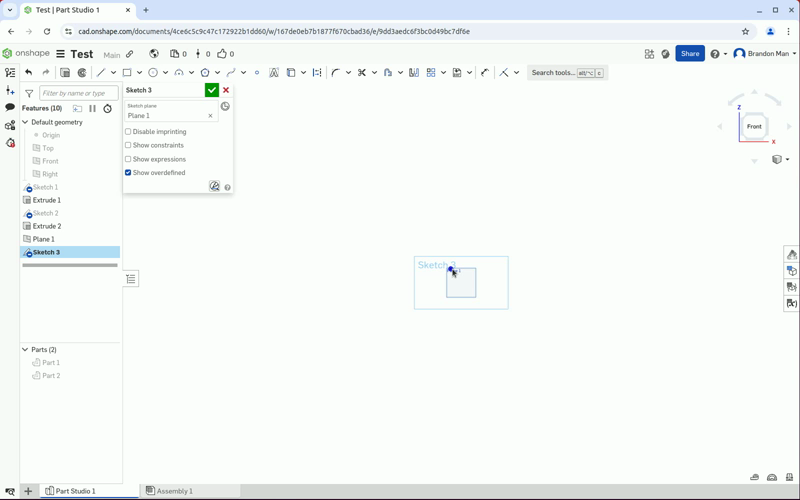
mouse_move(450, 267)
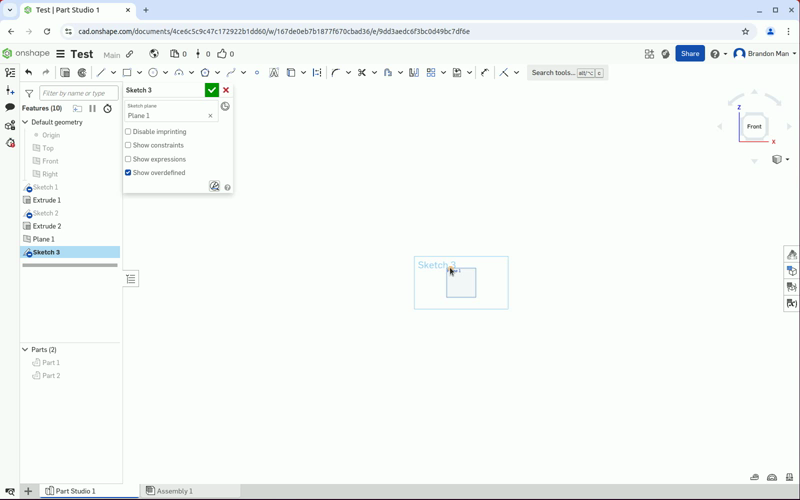
scroll(6)
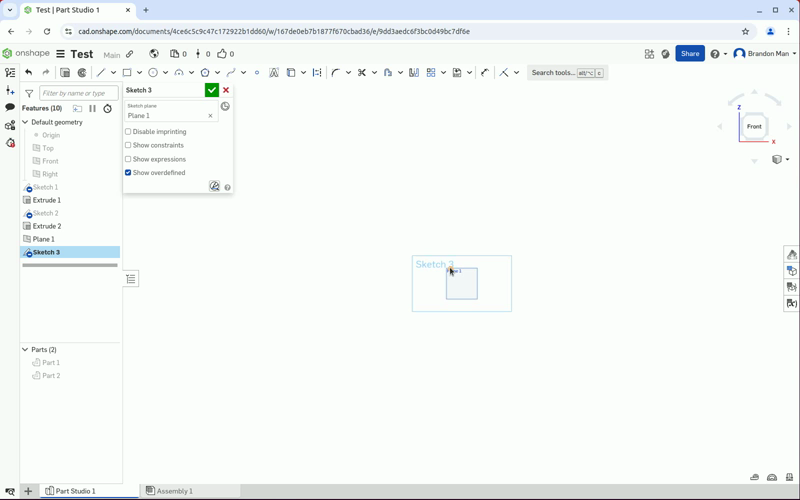
scroll(6)
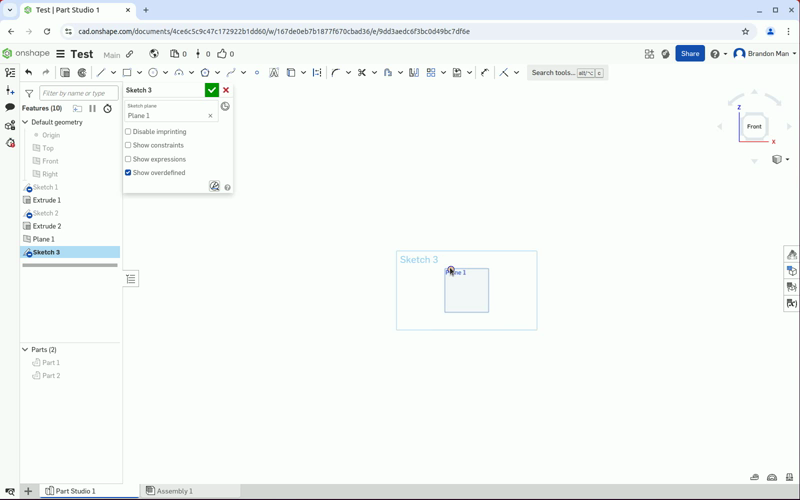
scroll(6)
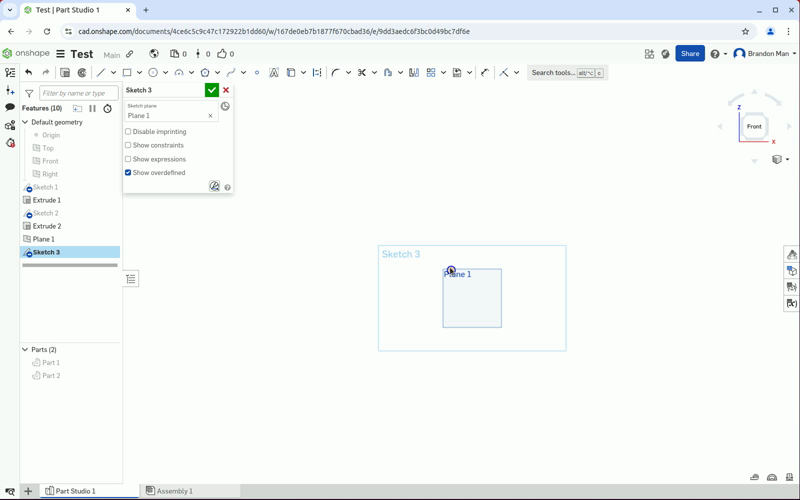
scroll(6)
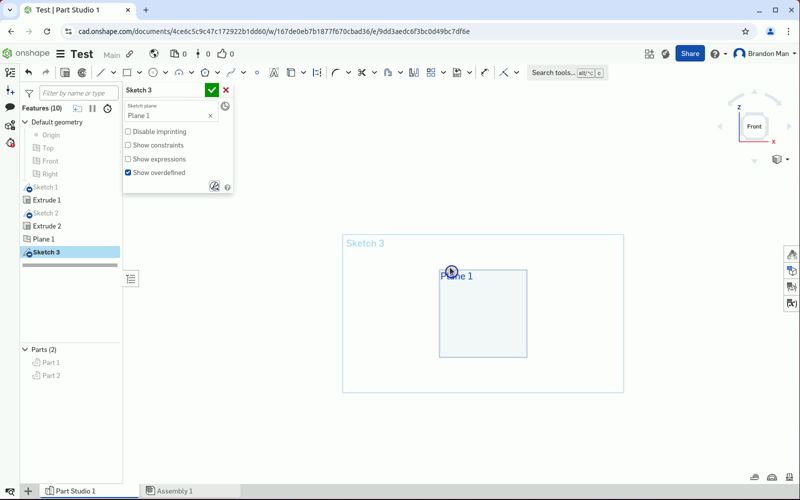
scroll(6)
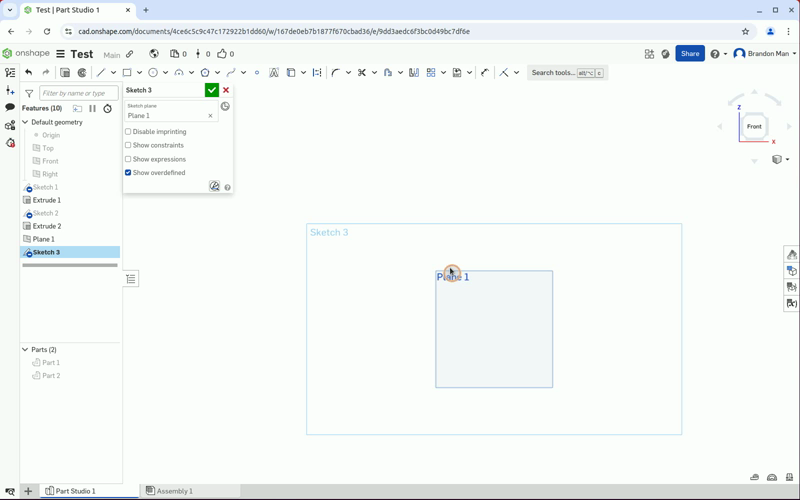
scroll(6)
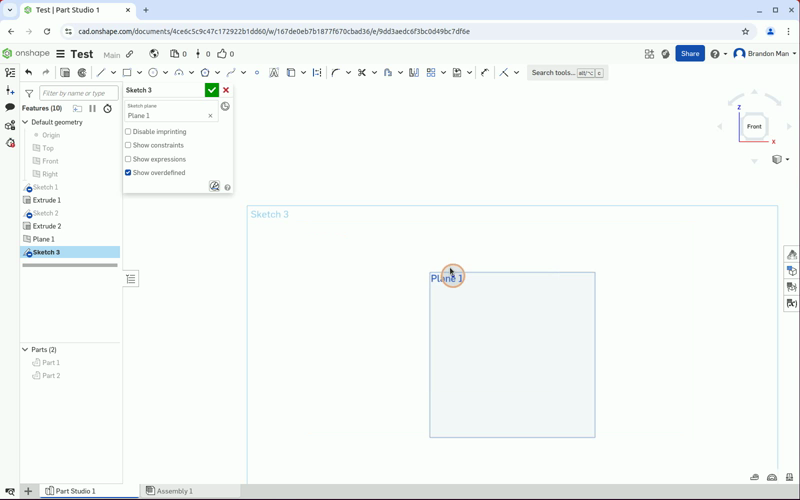
scroll(6)
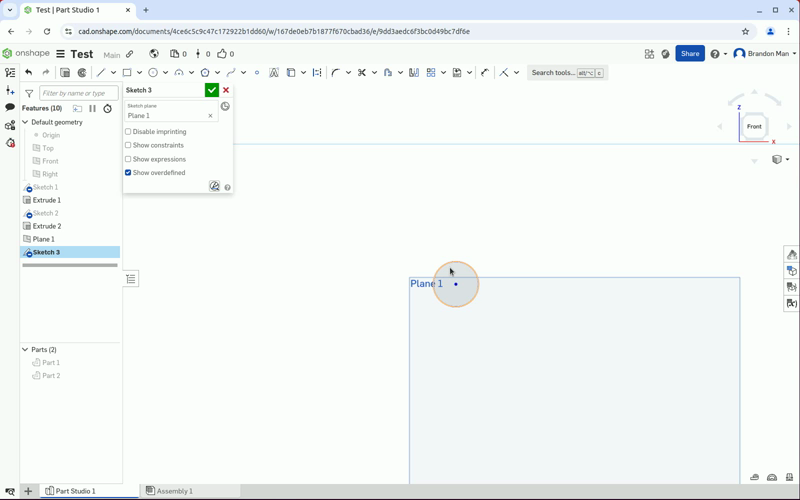
click(450, 267)
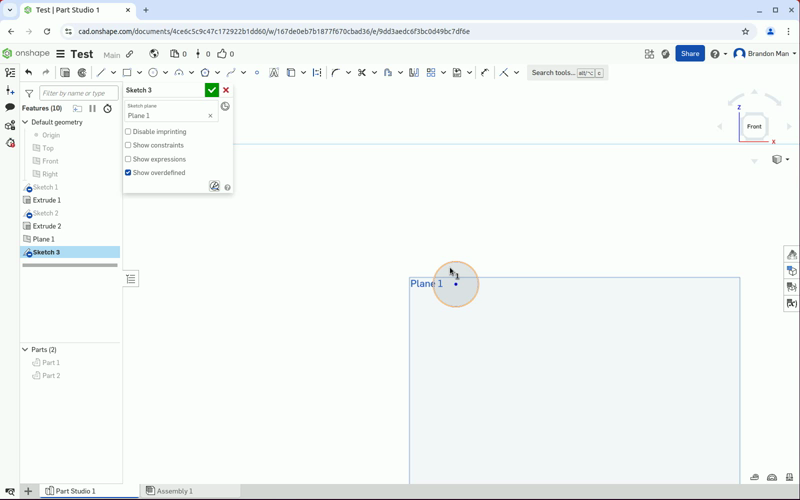
scroll(-6)
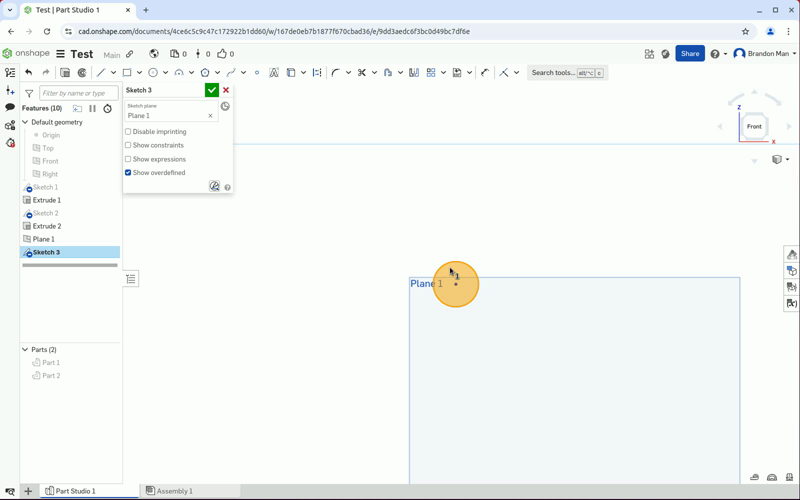
scroll(-6)
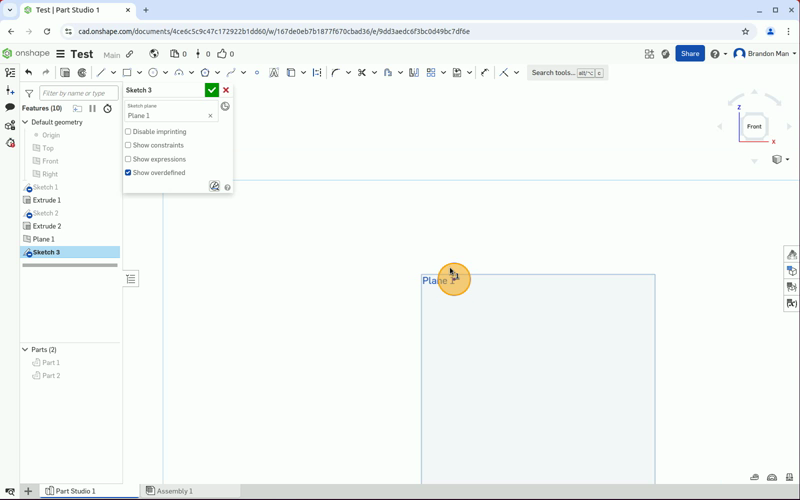
scroll(-6)
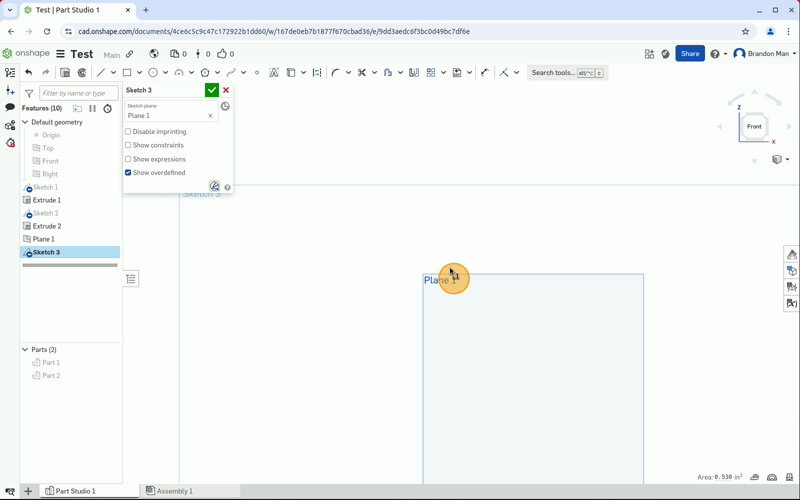
scroll(-6)
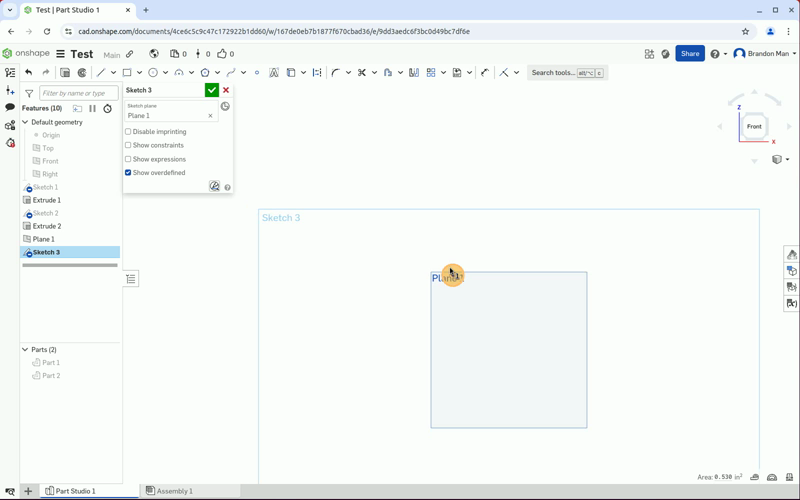
scroll(-6)
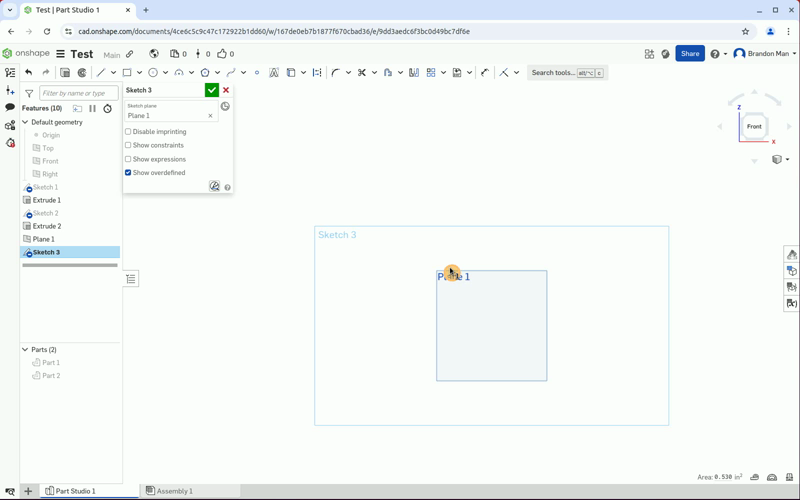
scroll(-6)
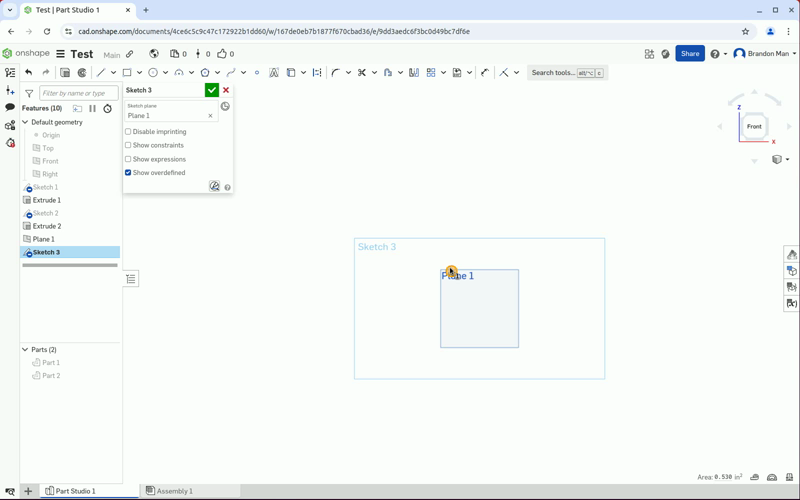
scroll(-6)
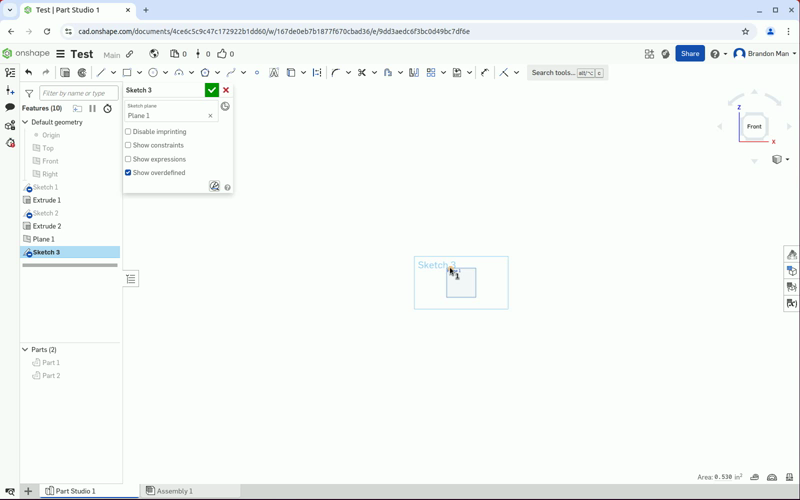
mouse_move(73, 352)
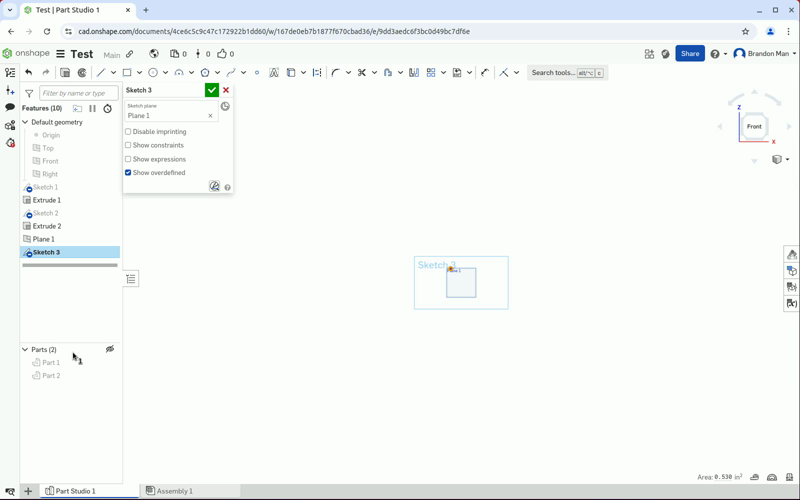
key(shift+y)
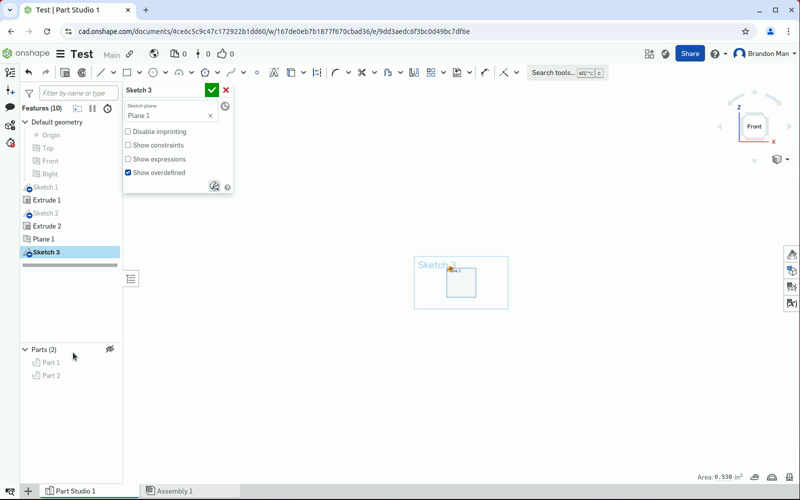
key(shift+e)
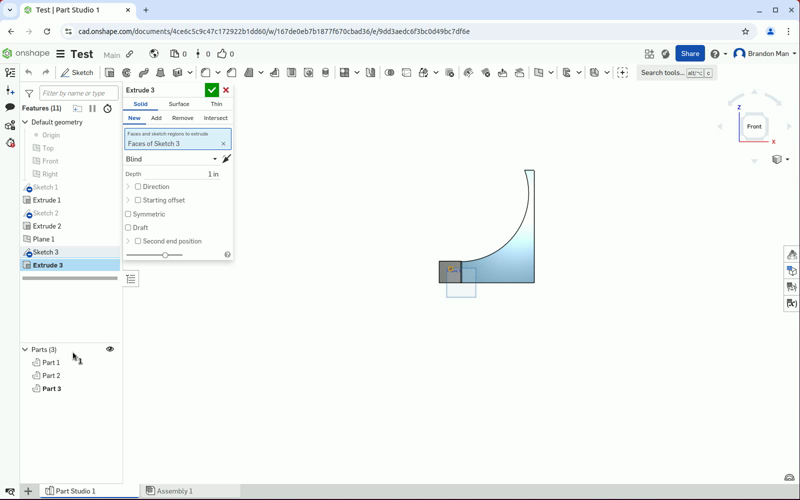
mouse_move(143, 106)
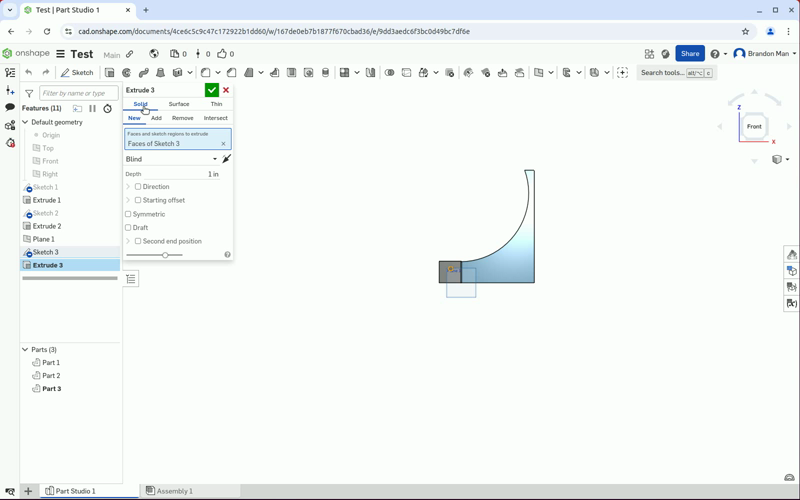
click(143, 106)
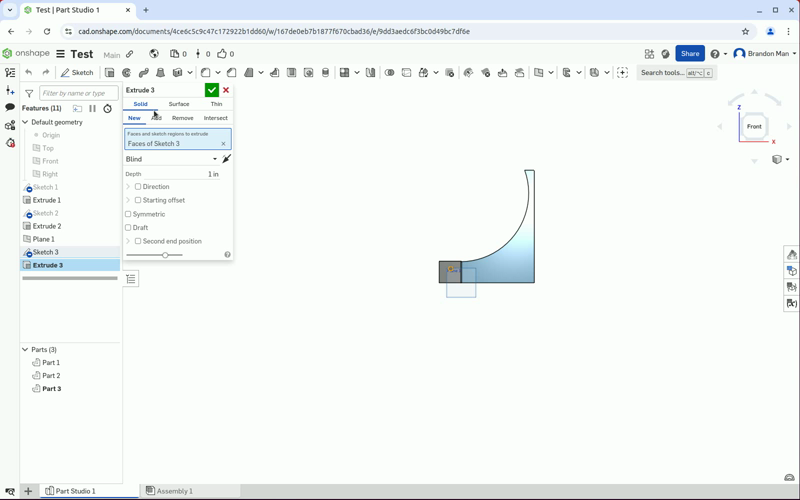
mouse_move(186, 120)
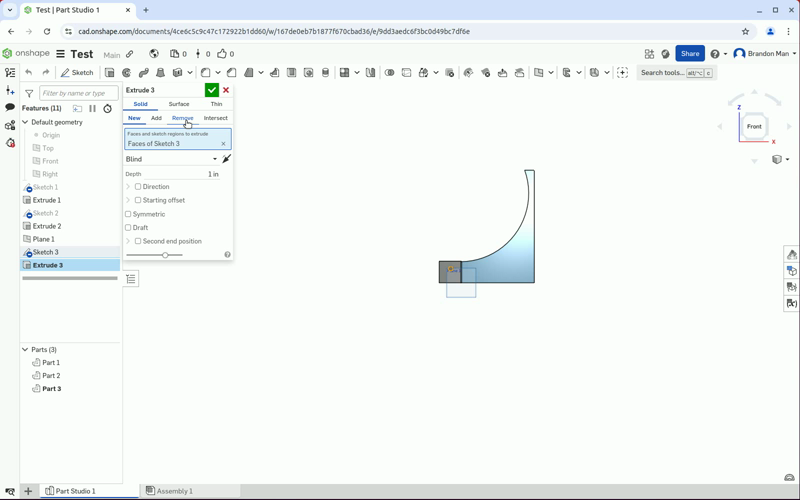
click(186, 120)
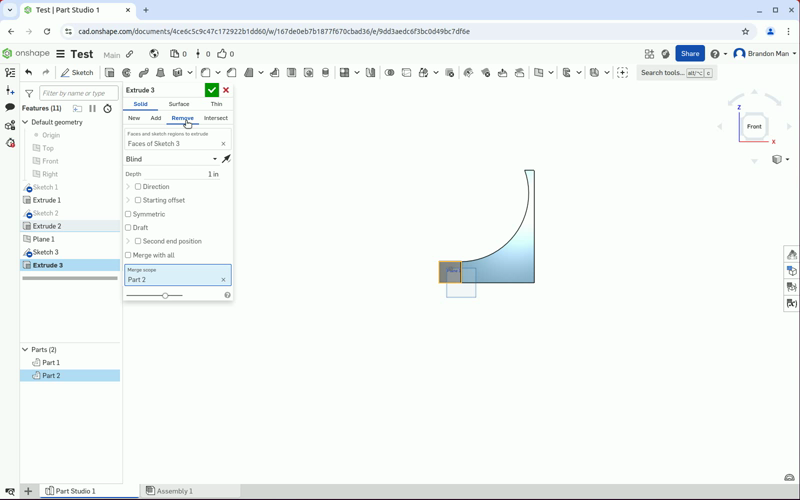
key(tab, 4)
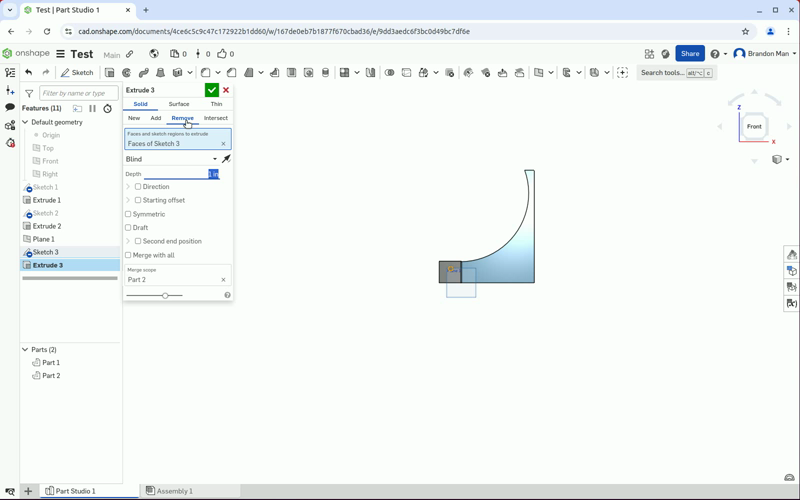
text(2.166)
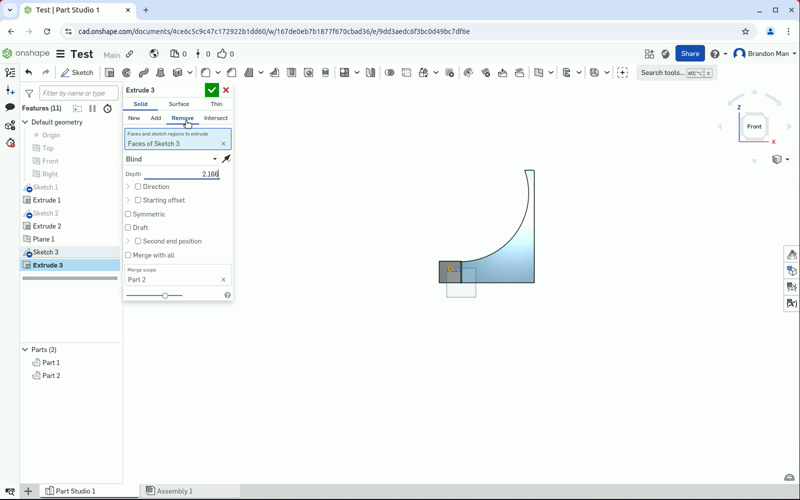
key(tab, 6)
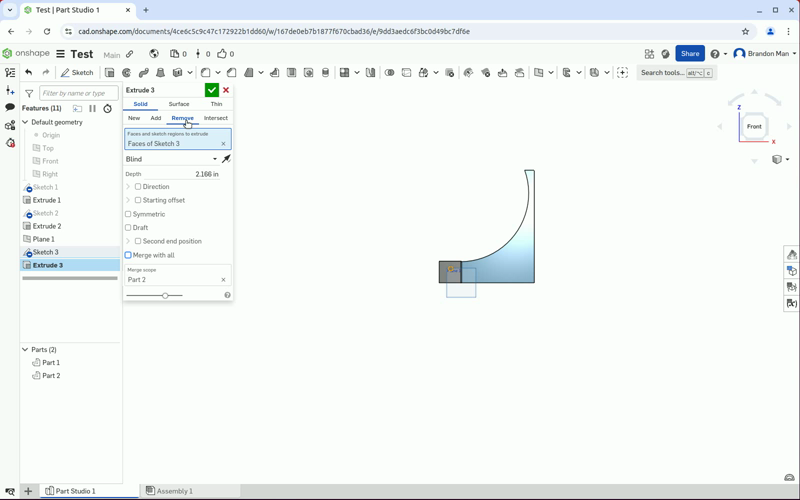
key(space)
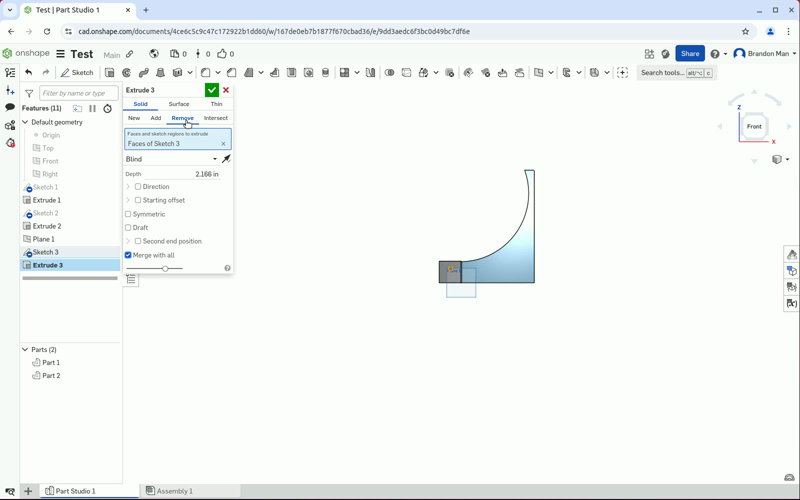
key(enter)
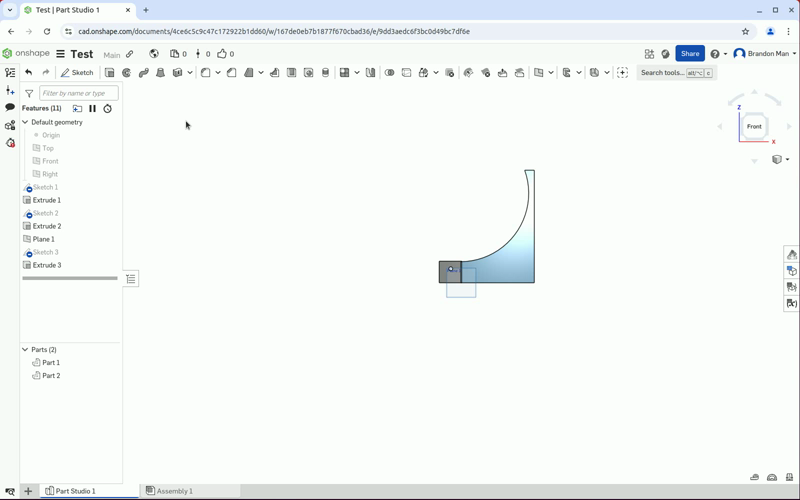
key(shift+h)
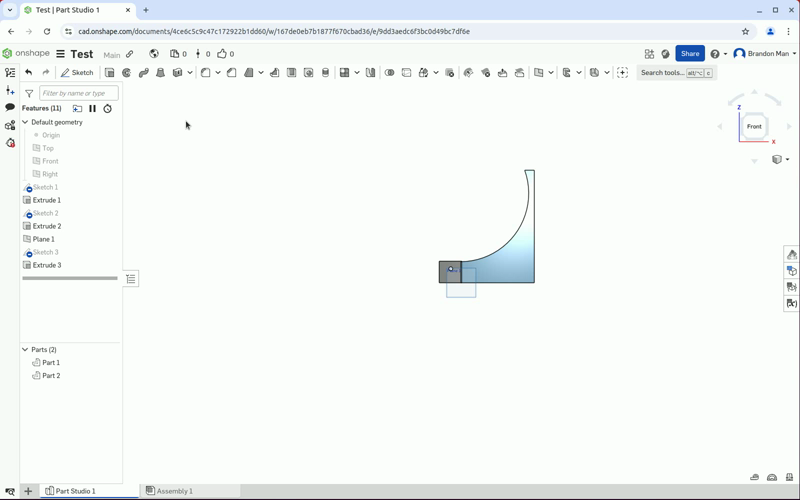
key(shift+h)
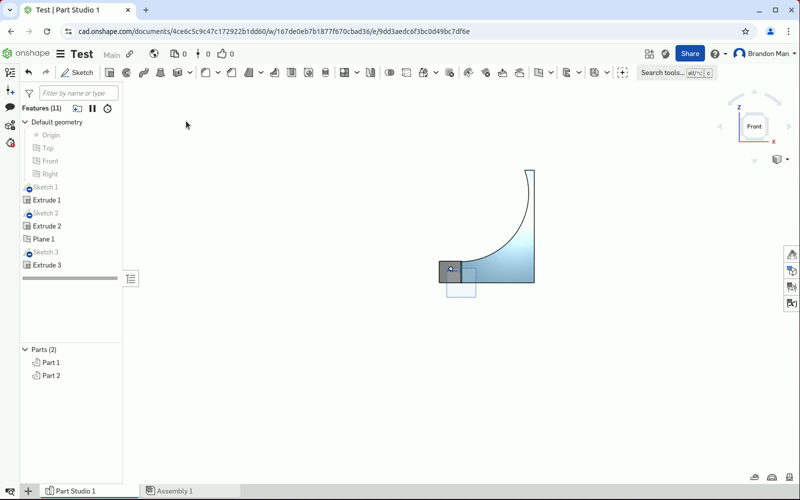
mouse_move(73, 189)
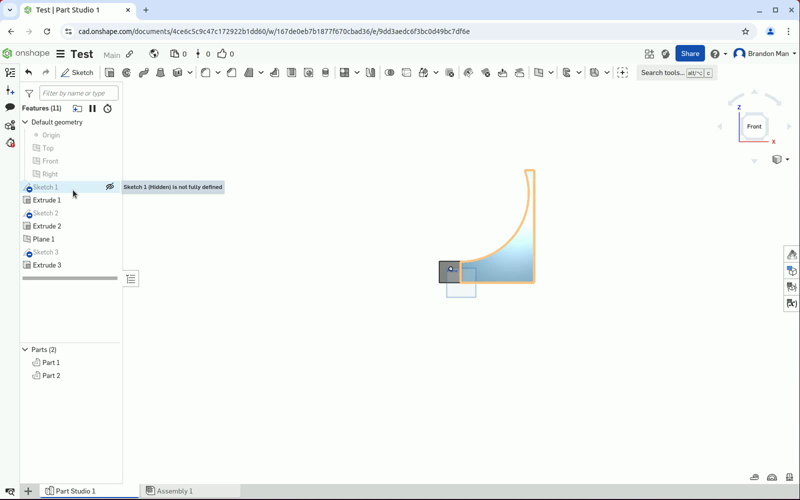
click(73, 189)
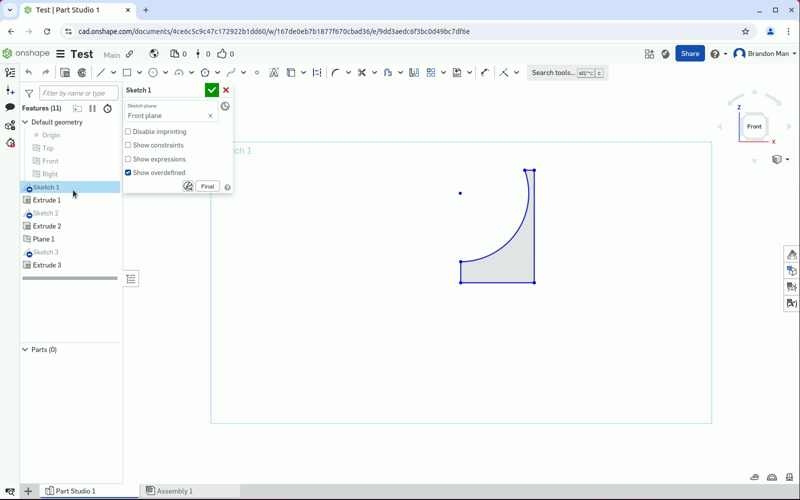
mouse_move(229, 92)
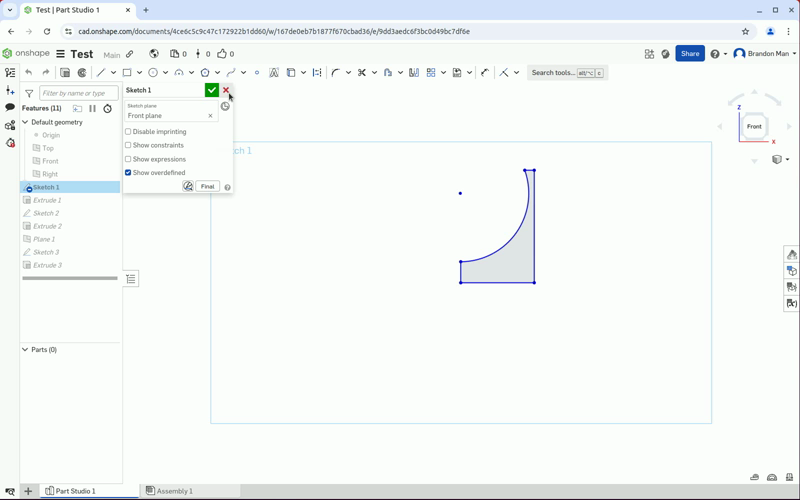
click(229, 92)
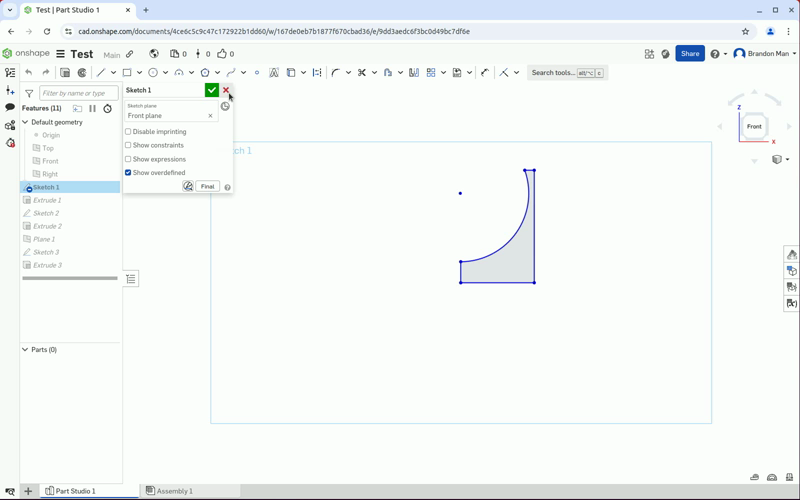
key(shift+s)
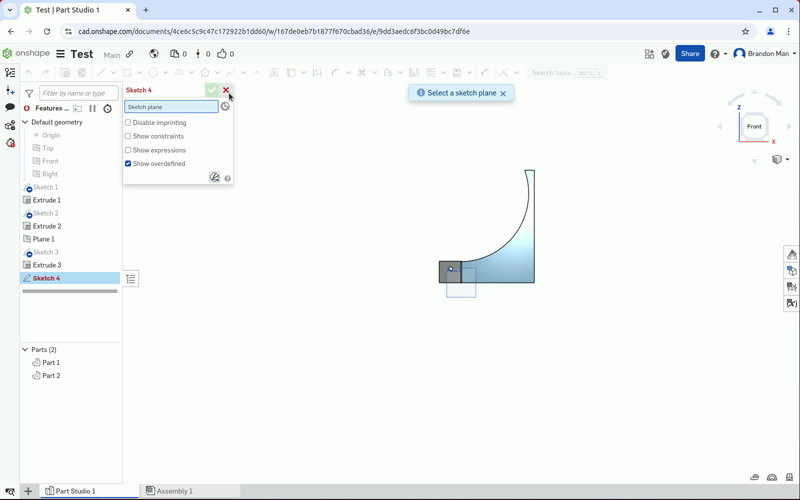
mouse_move(73, 241)
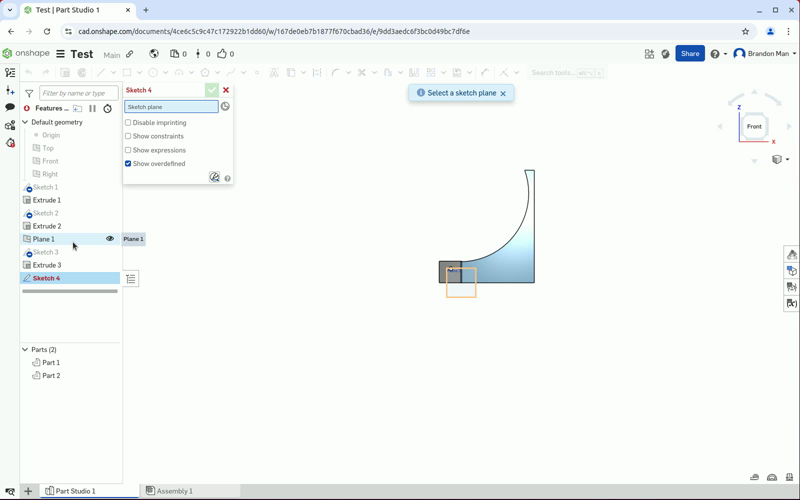
click(73, 241)
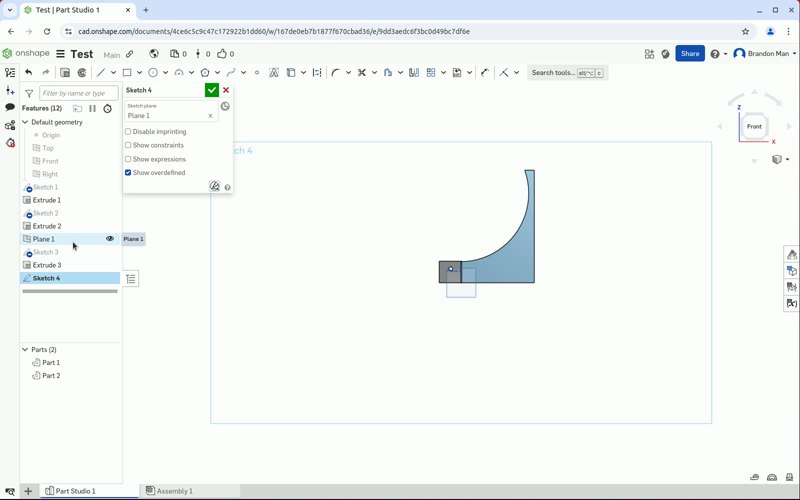
mouse_move(73, 352)
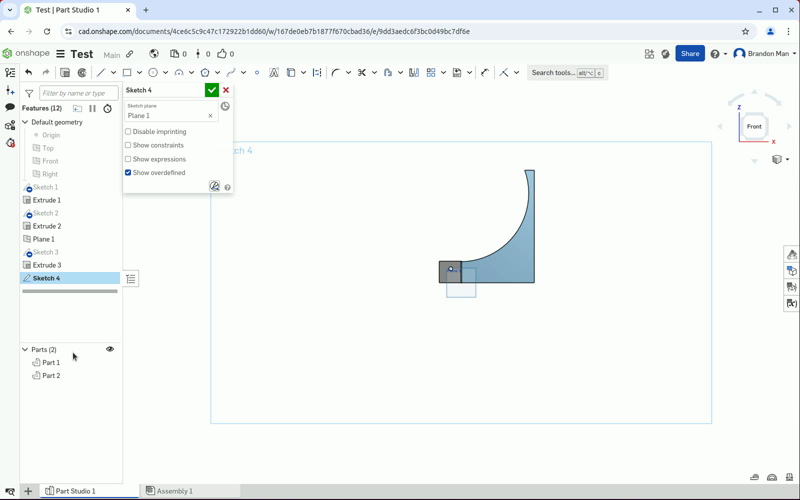
key(y)
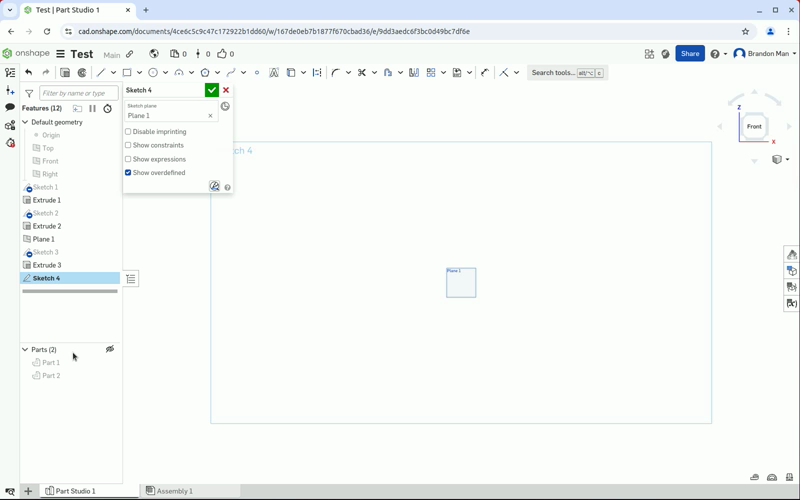
key(c)
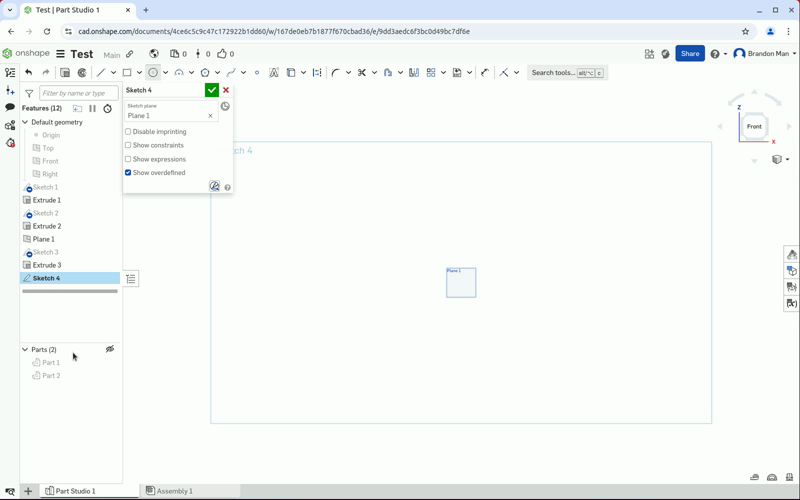
key_down(shift)
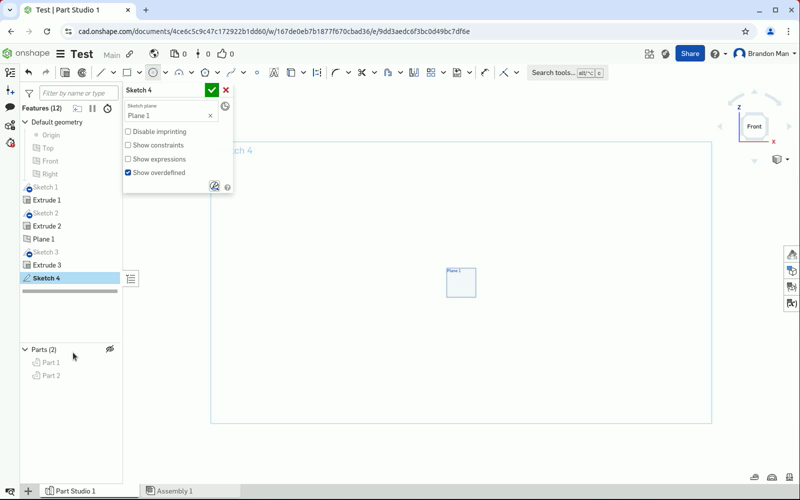
mouse_move(482, 266)
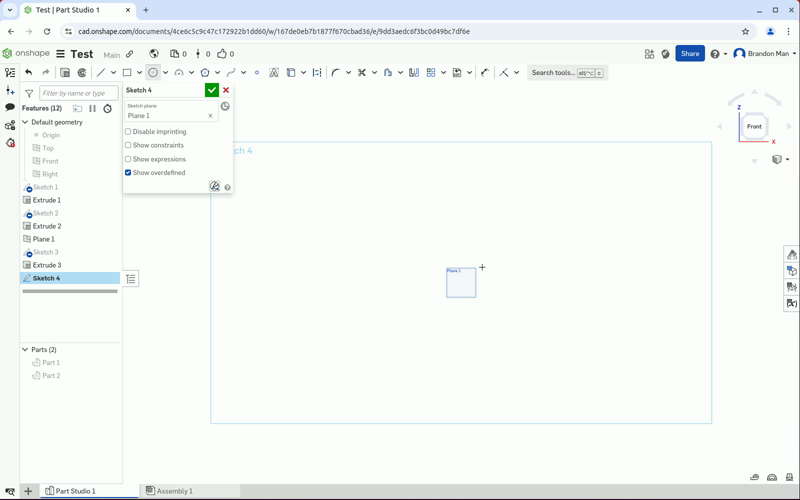
click(482, 266)
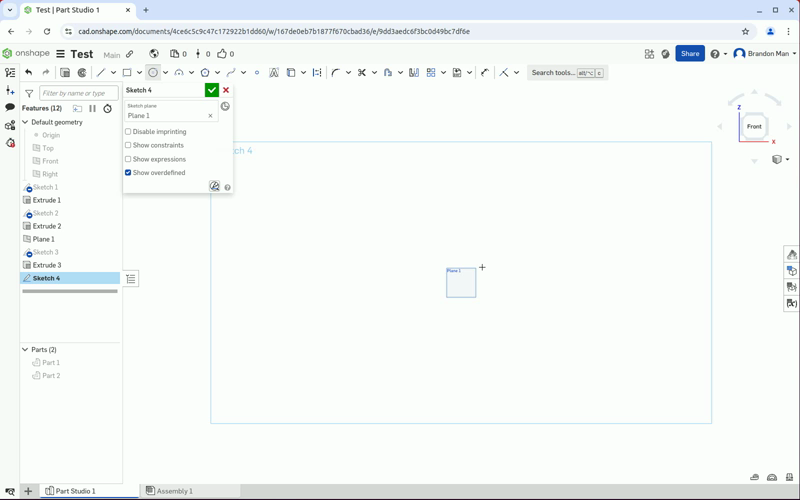
key_up(shift)
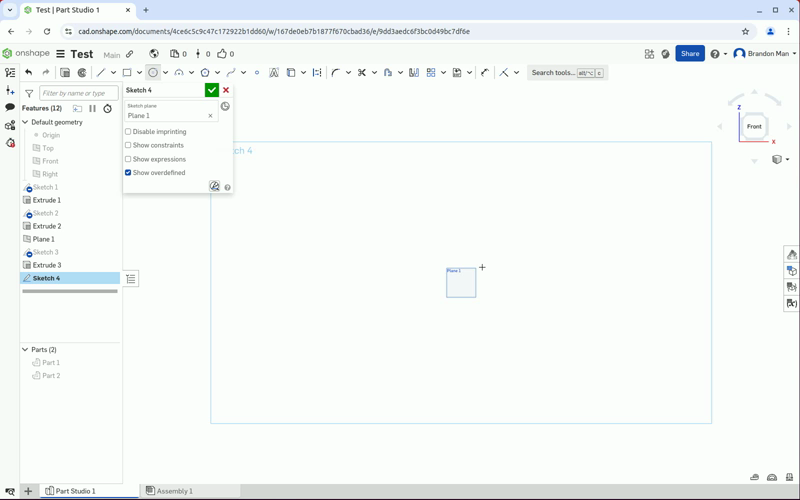
mouse_move(484, 266)
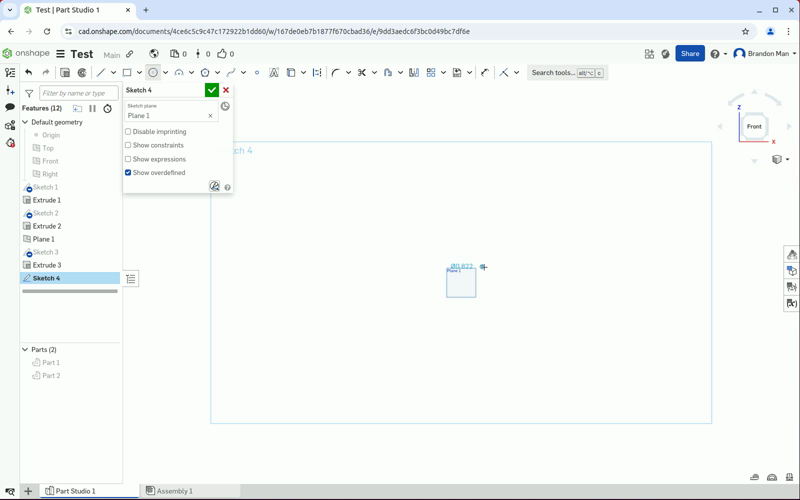
scroll(6)
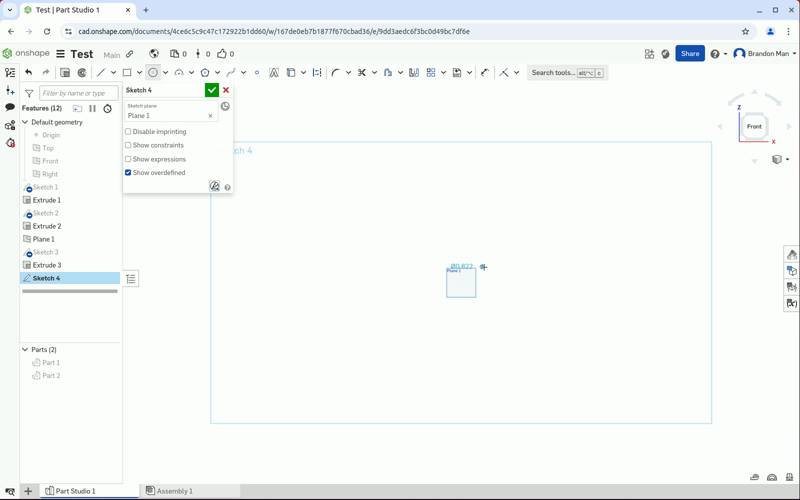
scroll(6)
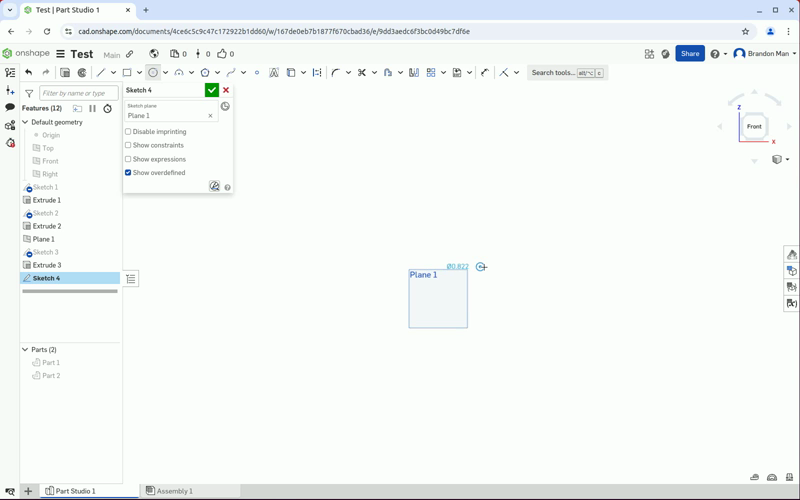
scroll(6)
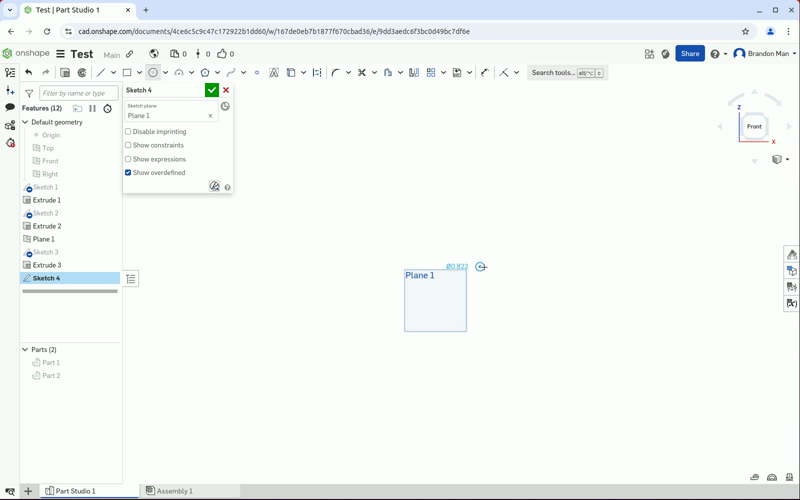
scroll(6)
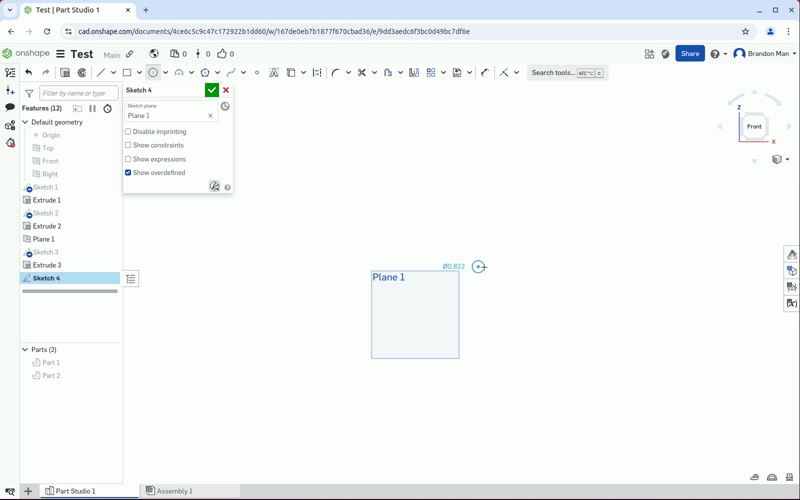
scroll(6)
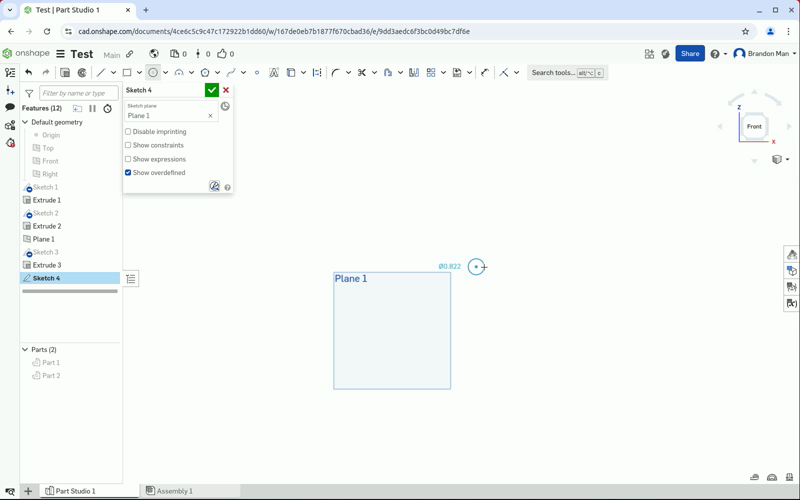
scroll(6)
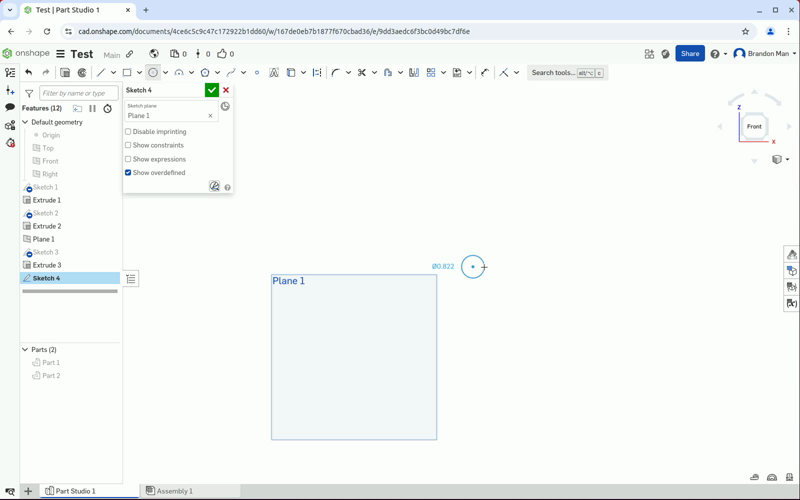
scroll(6)
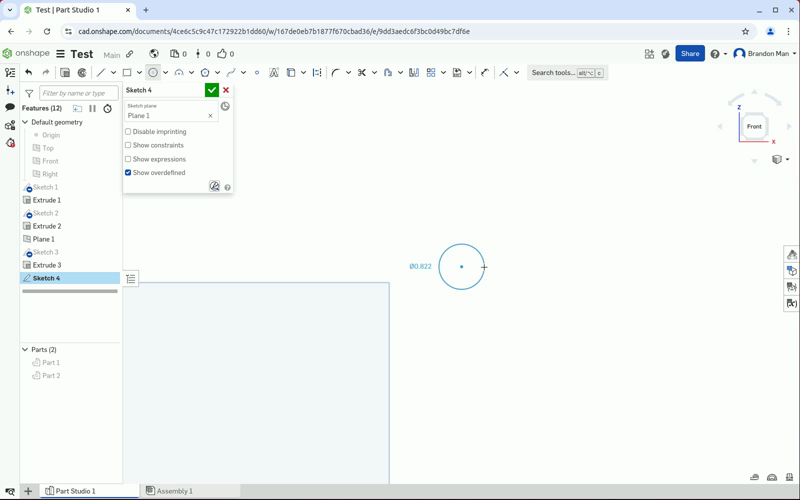
click(484, 266)
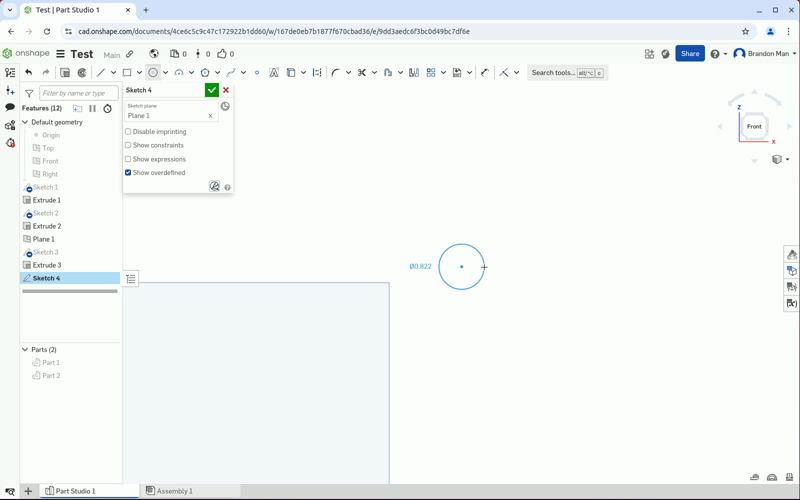
scroll(-6)
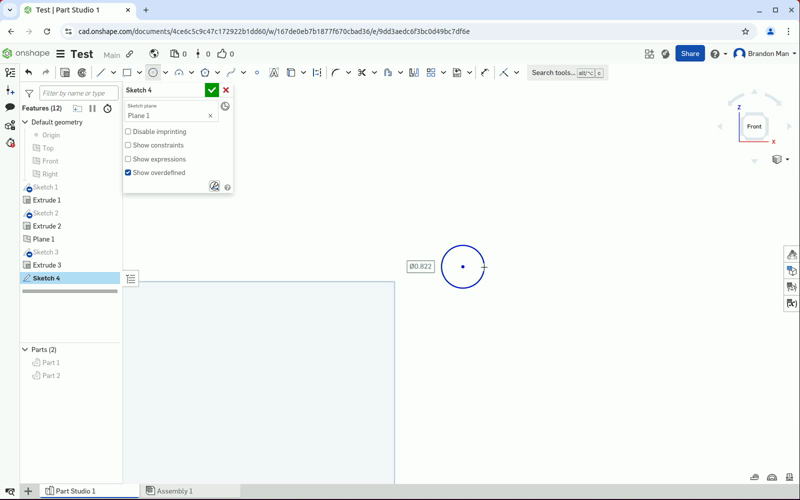
scroll(-6)
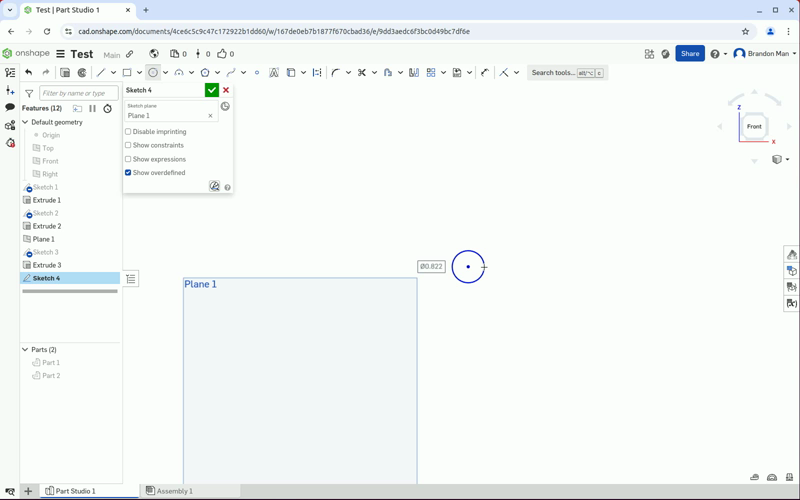
scroll(-6)
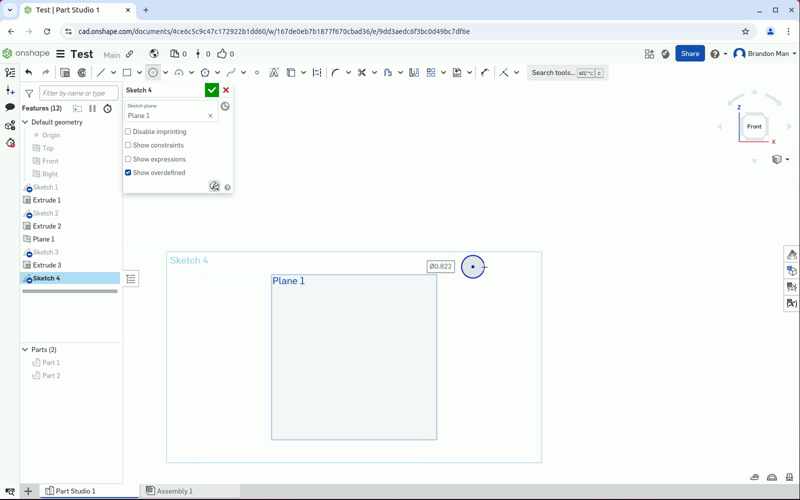
scroll(-6)
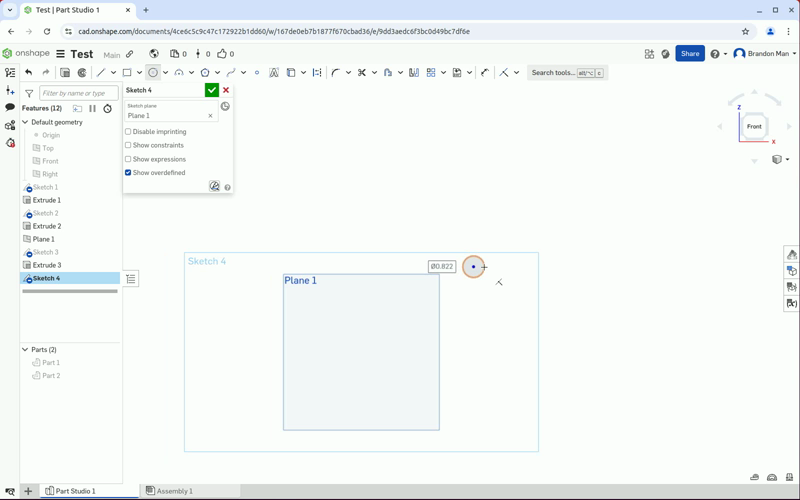
scroll(-6)
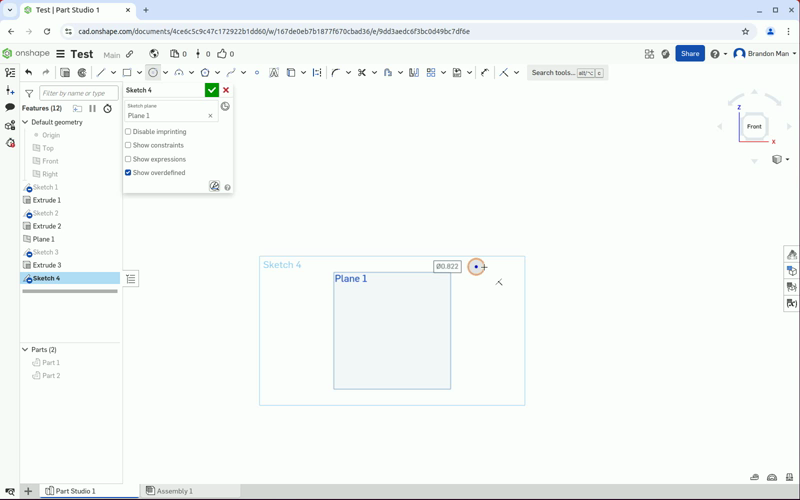
scroll(-6)
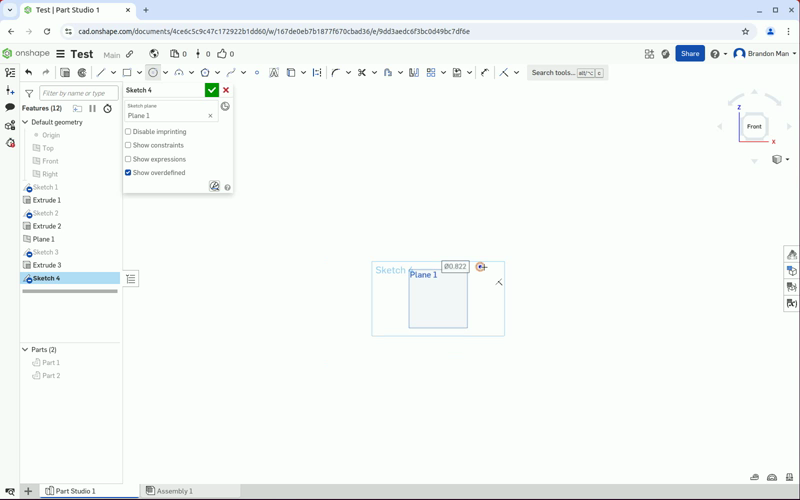
scroll(-6)
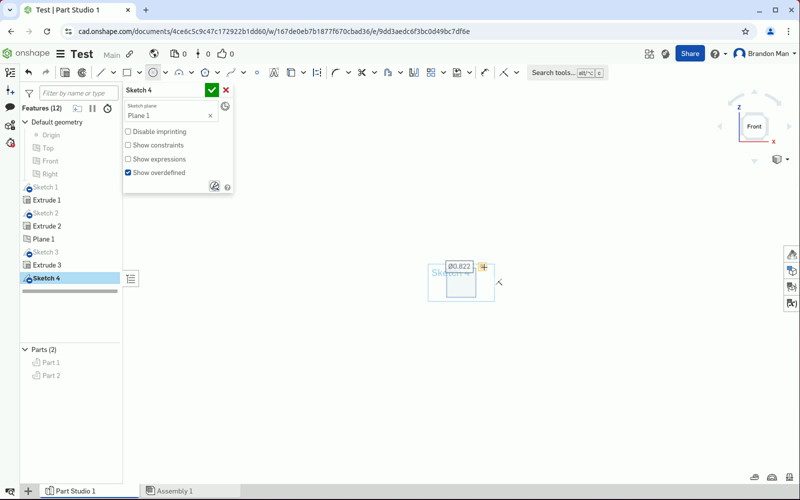
key(esc)
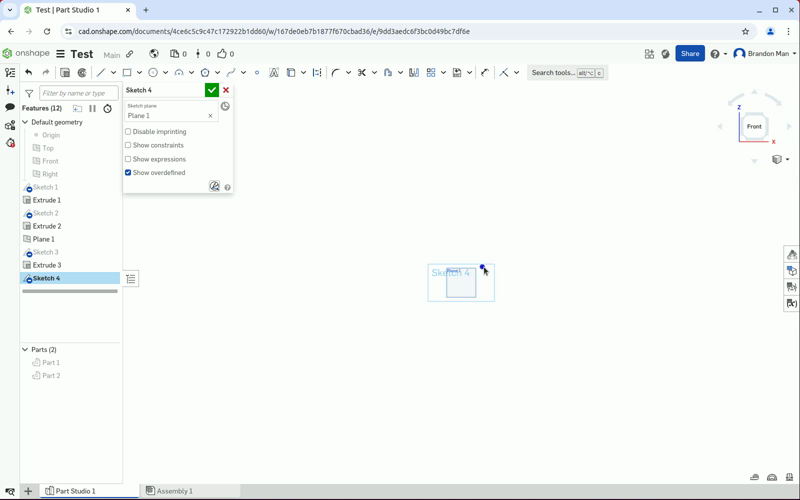
mouse_move(482, 265)
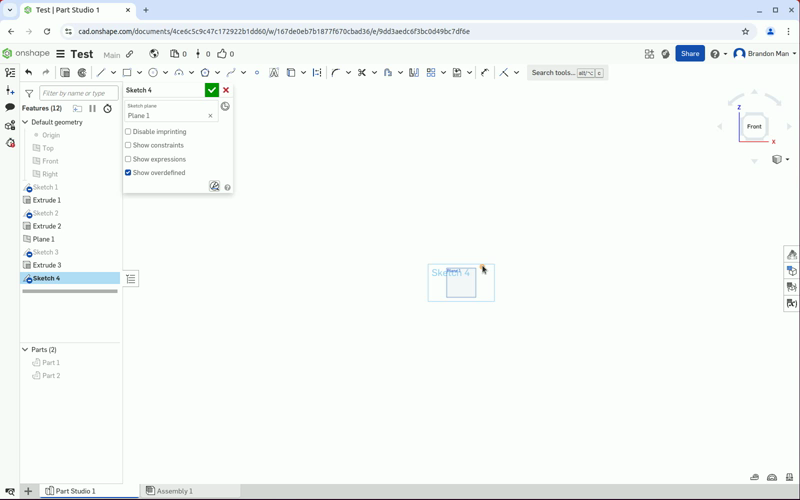
scroll(6)
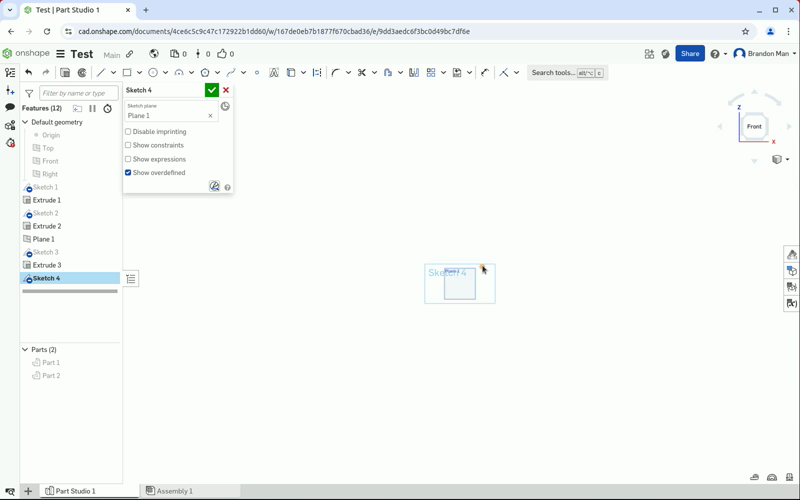
scroll(6)
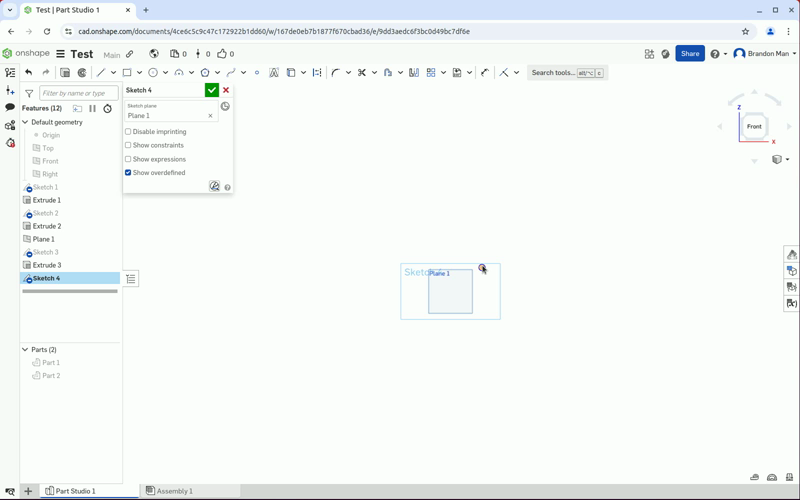
scroll(6)
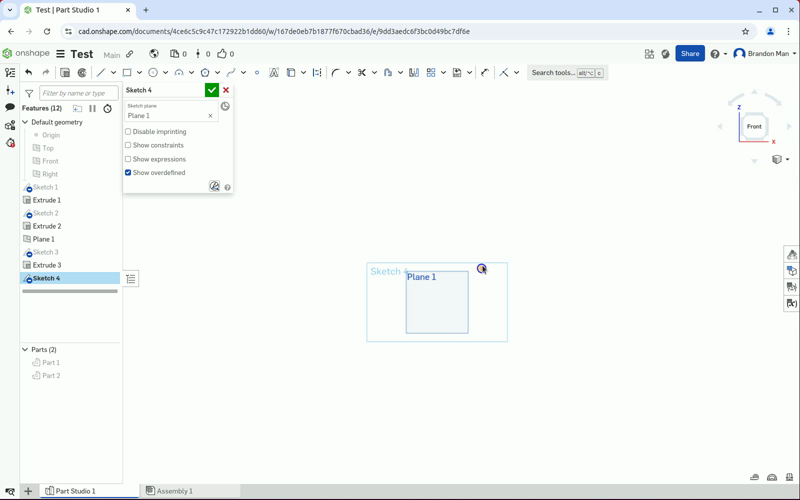
scroll(6)
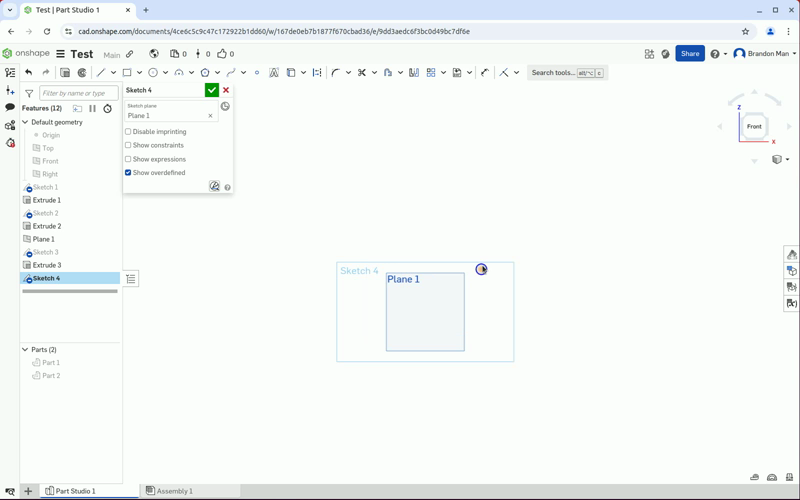
scroll(6)
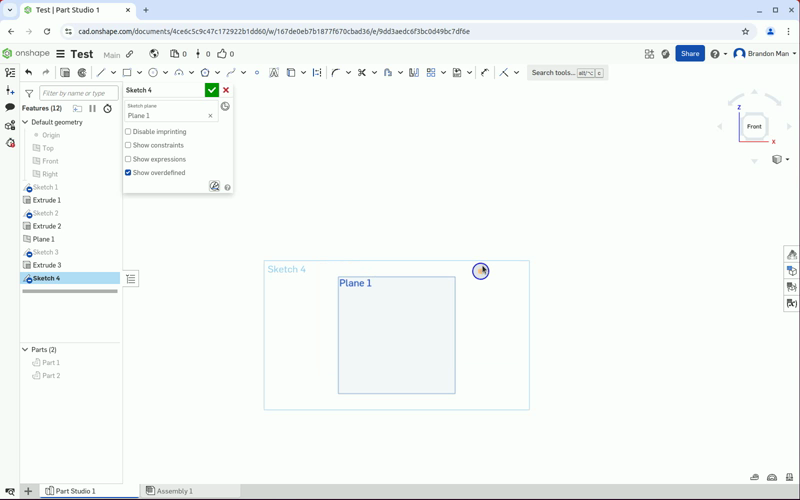
scroll(6)
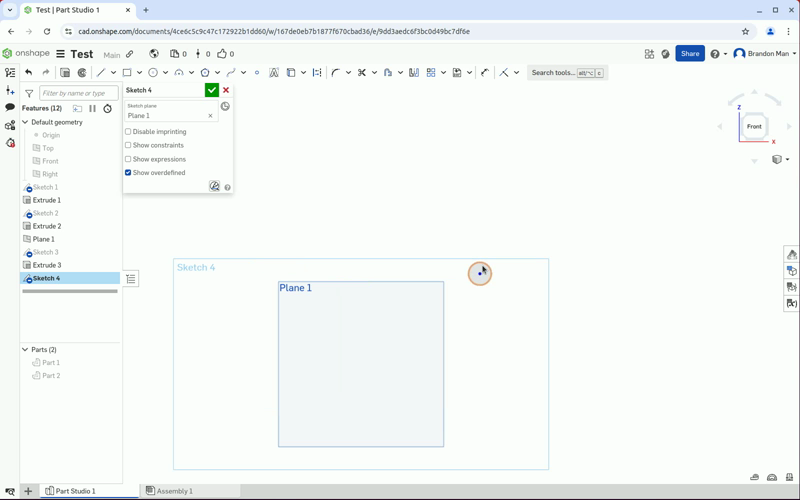
scroll(6)
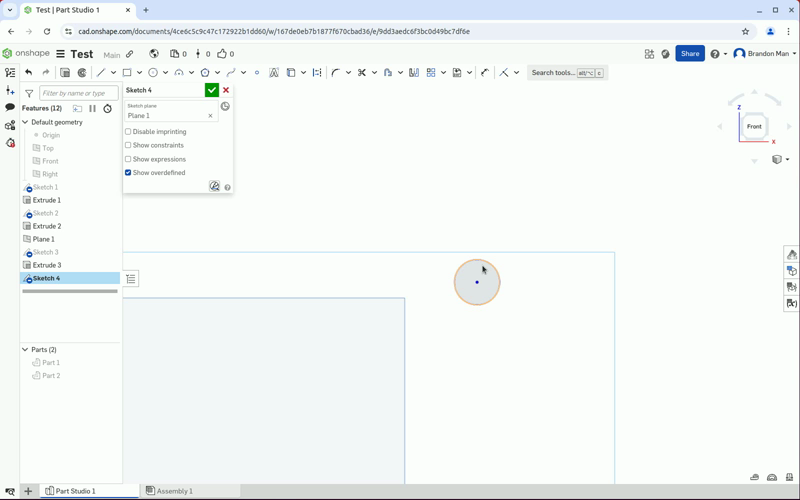
click(482, 265)
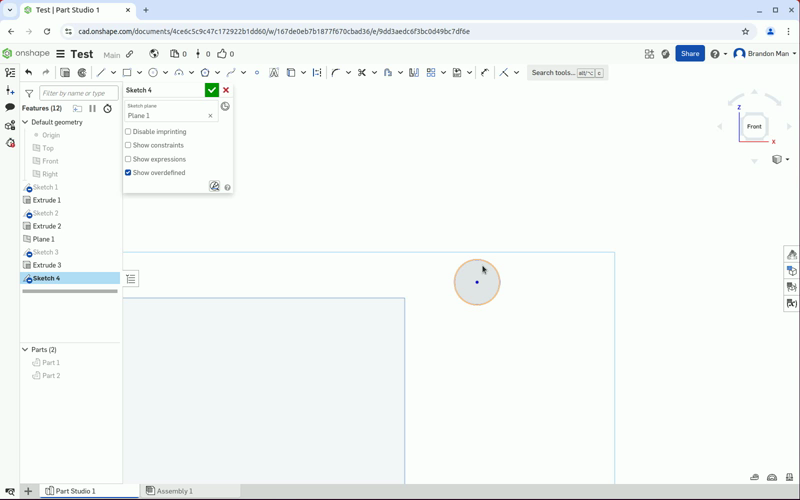
scroll(-6)
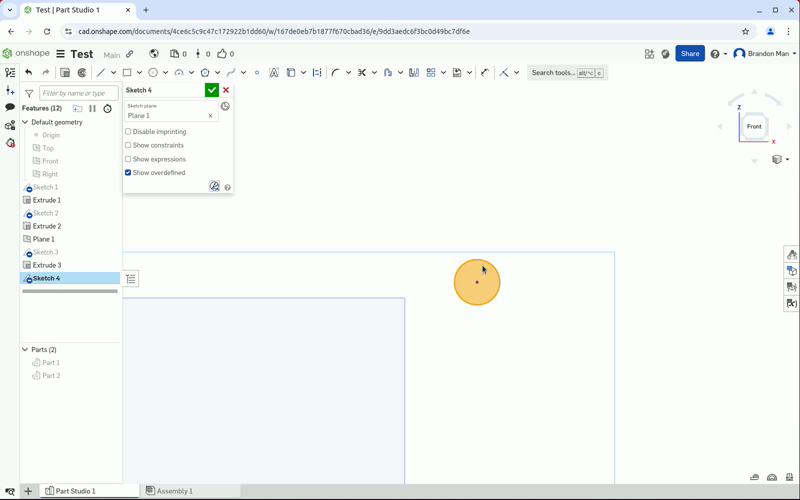
scroll(-6)
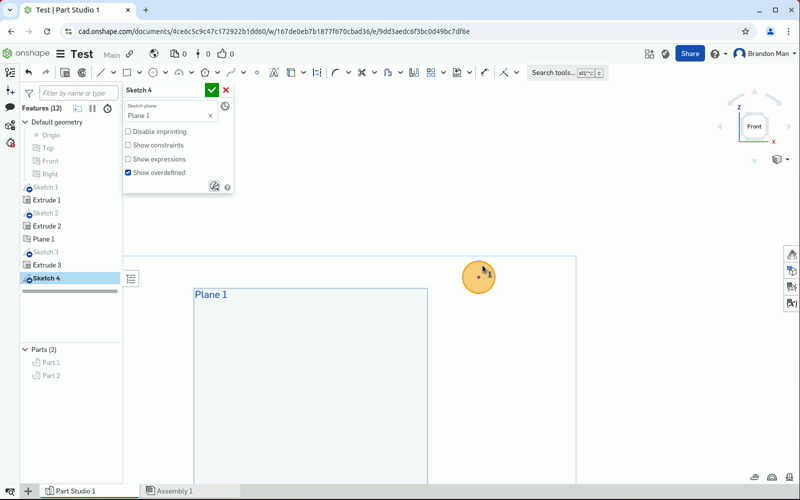
scroll(-6)
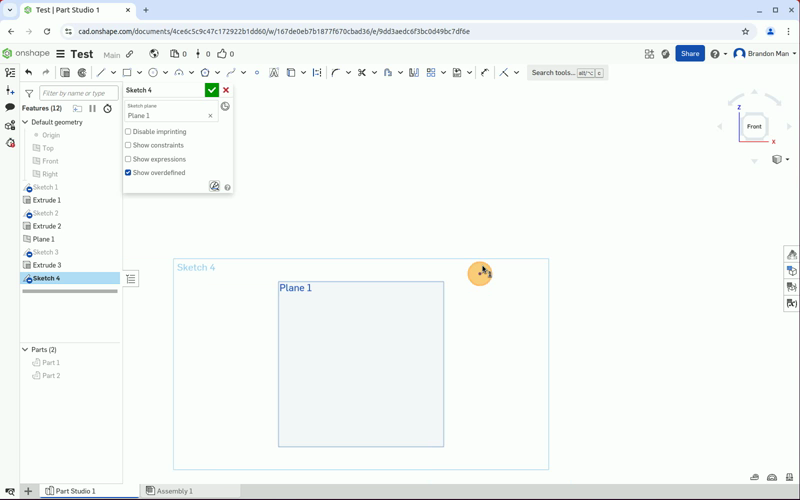
scroll(-6)
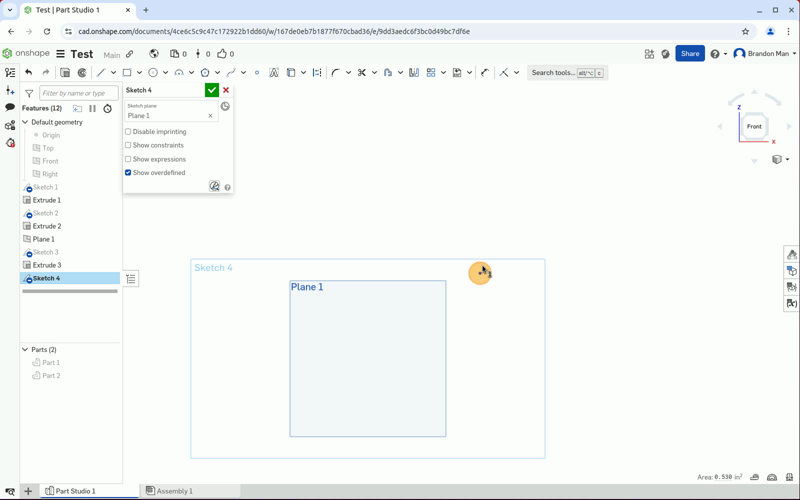
scroll(-6)
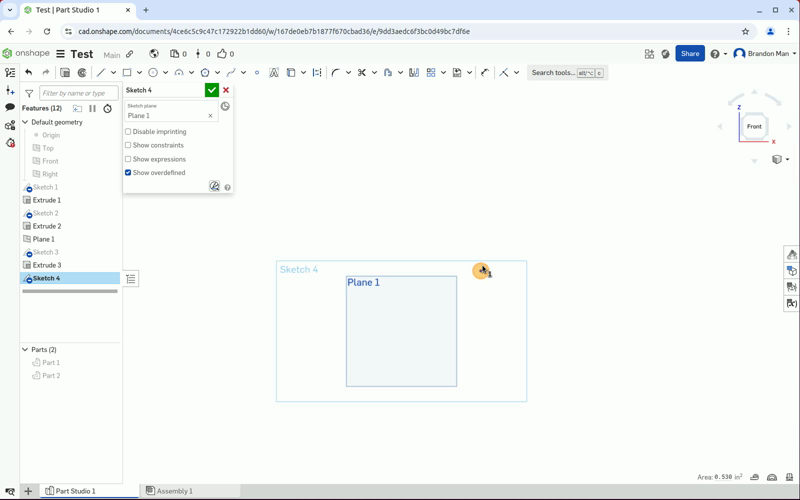
scroll(-6)
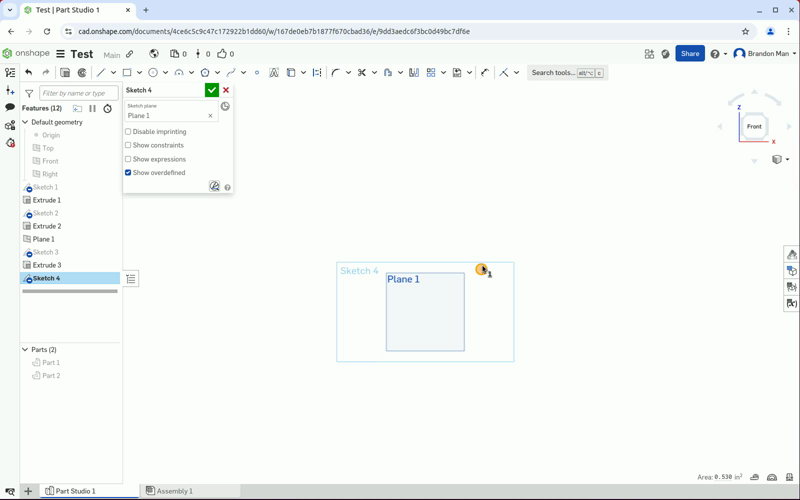
scroll(-6)
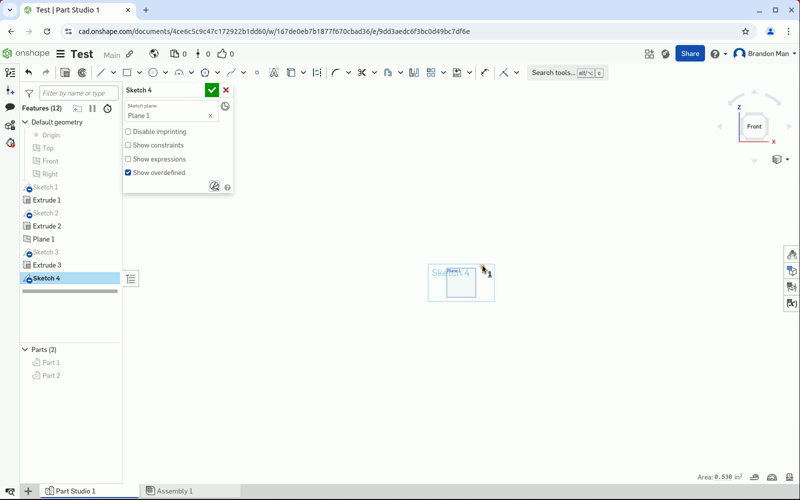
mouse_move(73, 352)
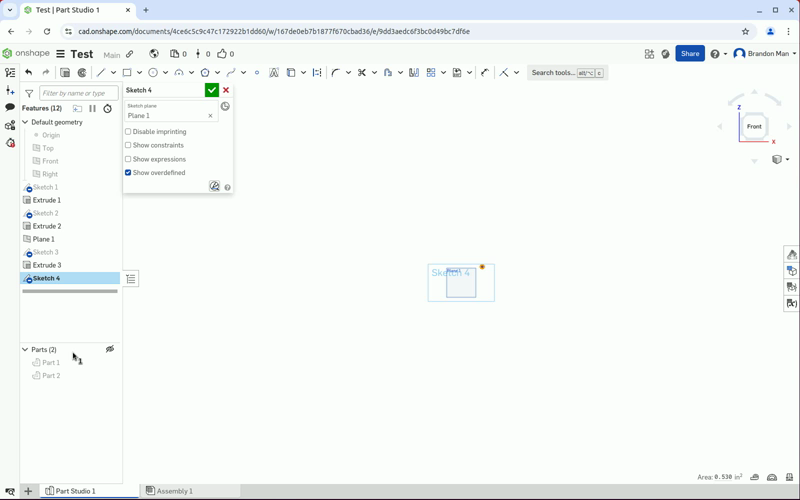
key(shift+y)
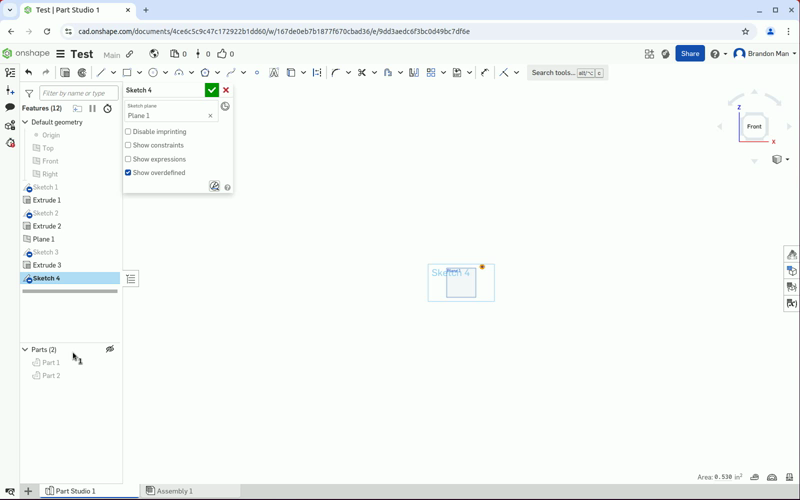
key(shift+e)
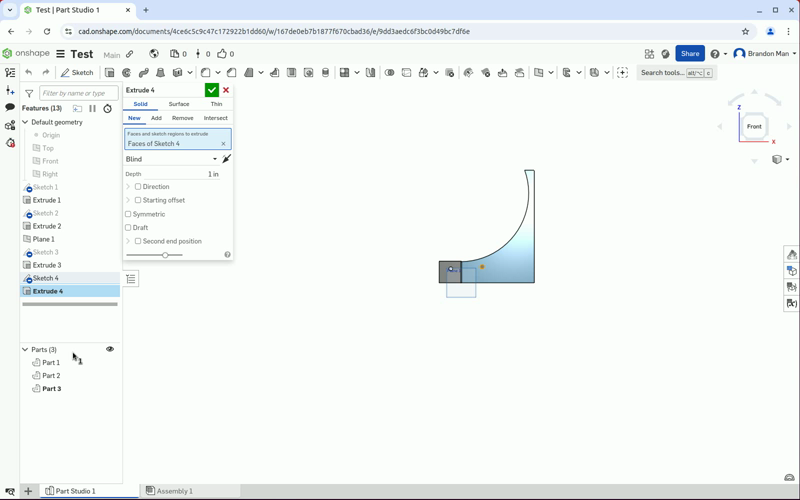
mouse_move(143, 106)
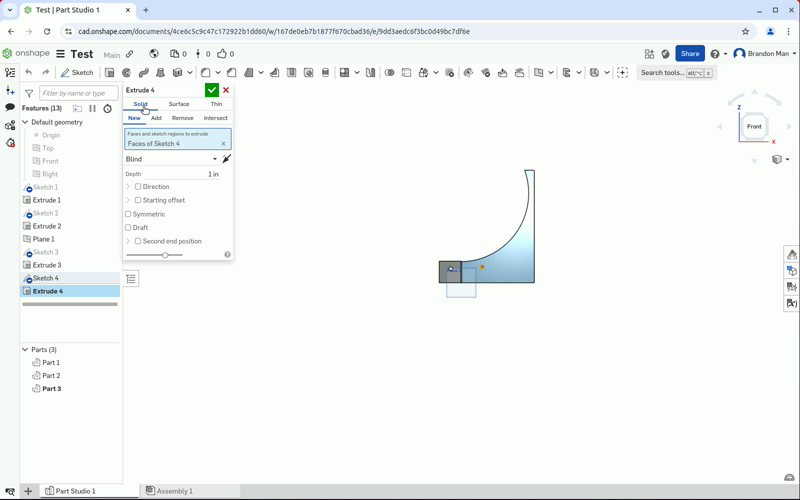
click(143, 106)
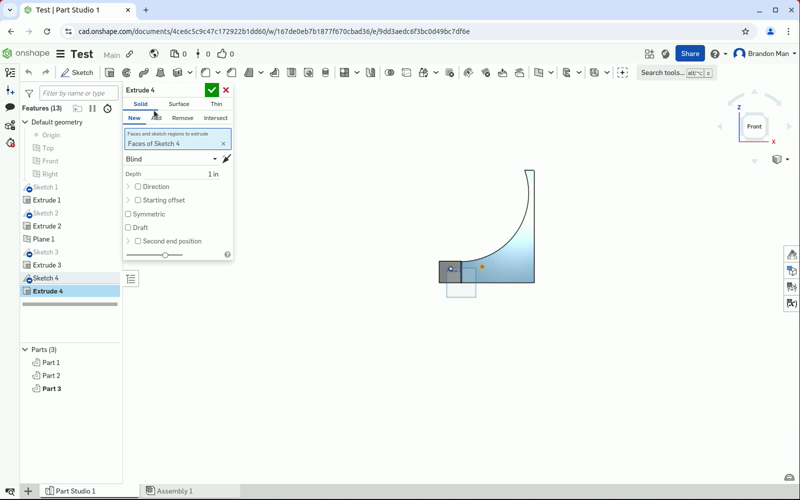
mouse_move(186, 120)
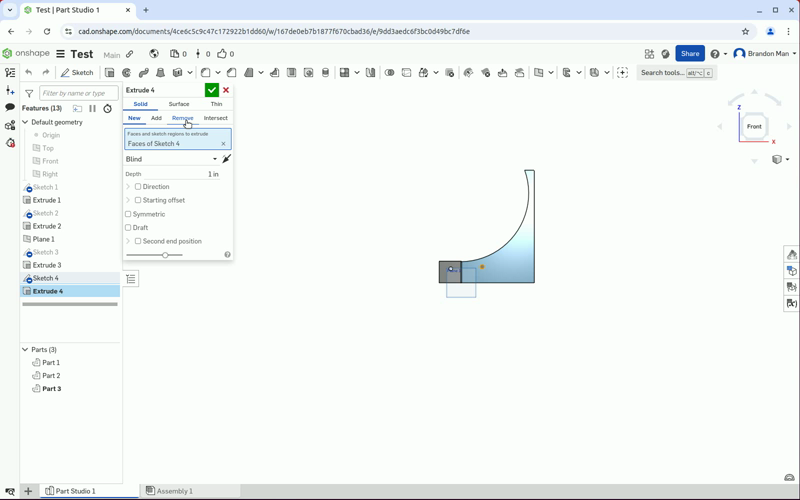
click(186, 120)
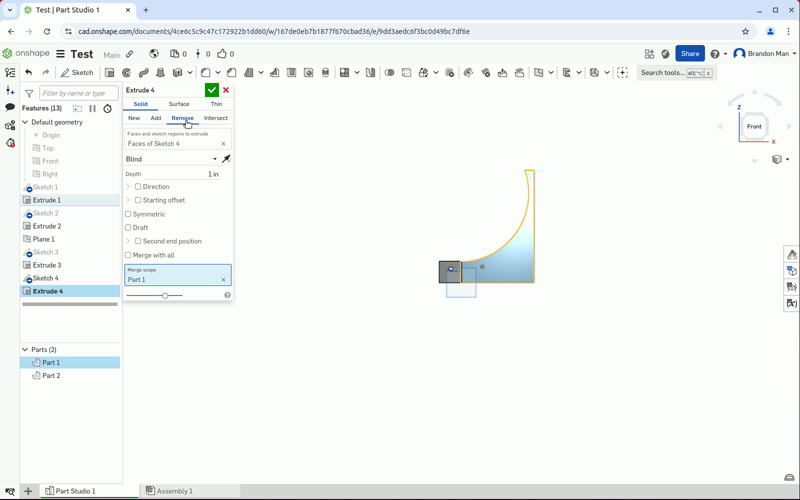
key(tab, 4)
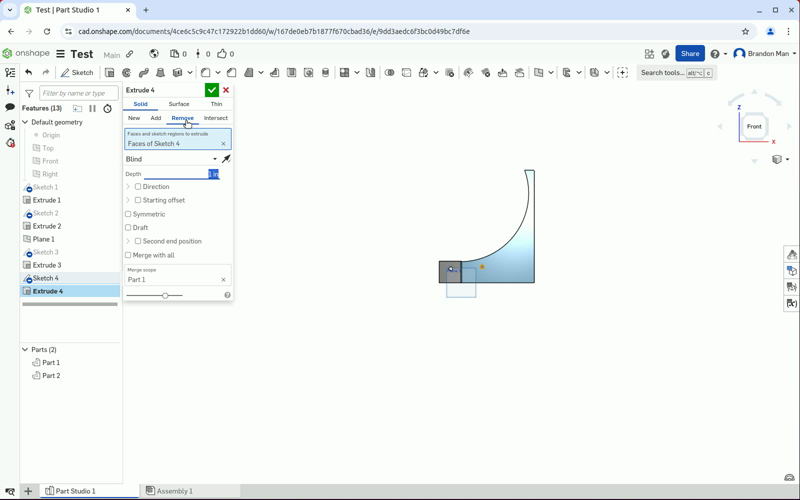
text(2.166)
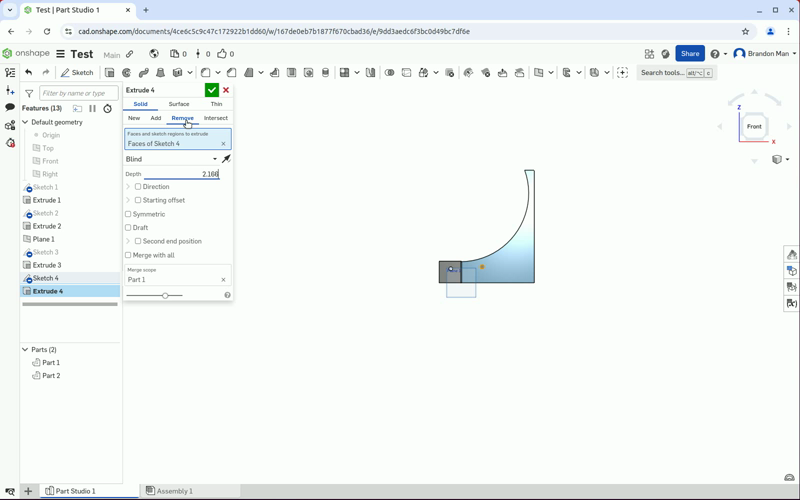
key(tab, 6)
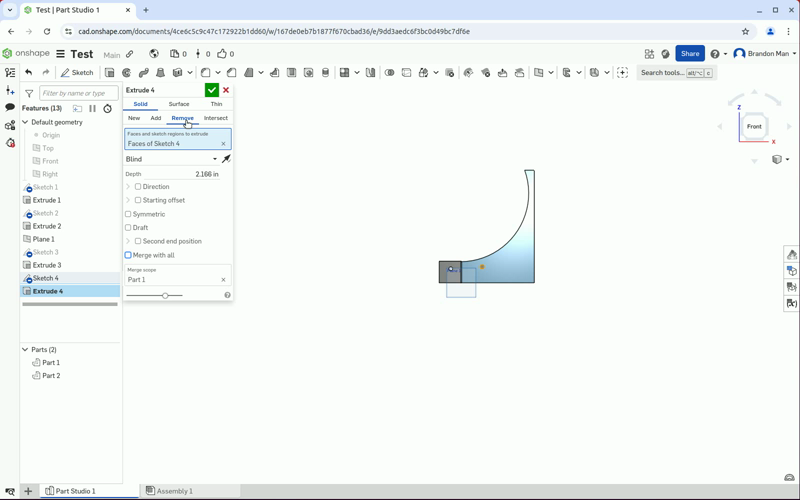
key(space)
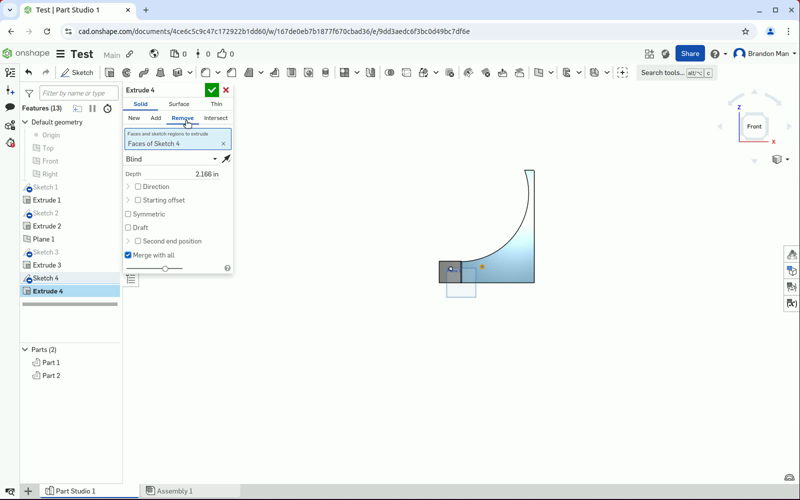
key(enter)
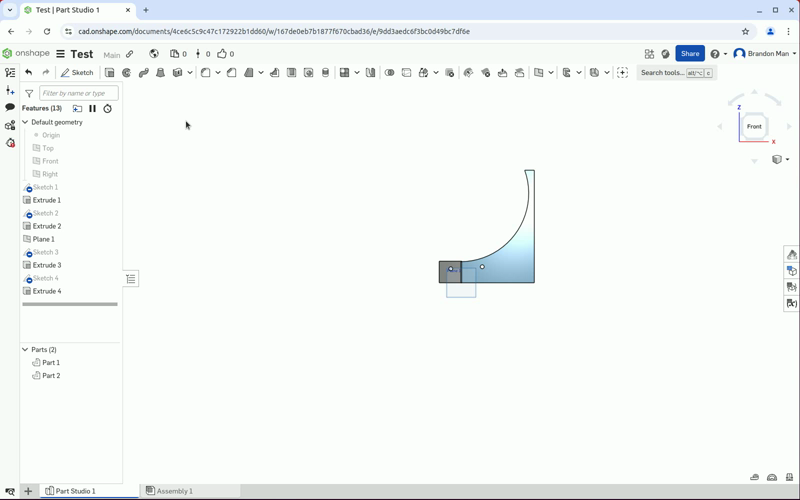
key(shift+h)
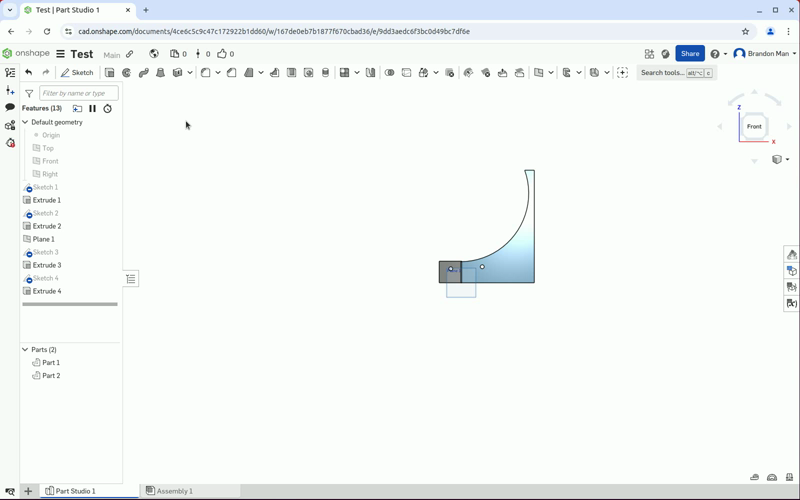
key(shift+h)
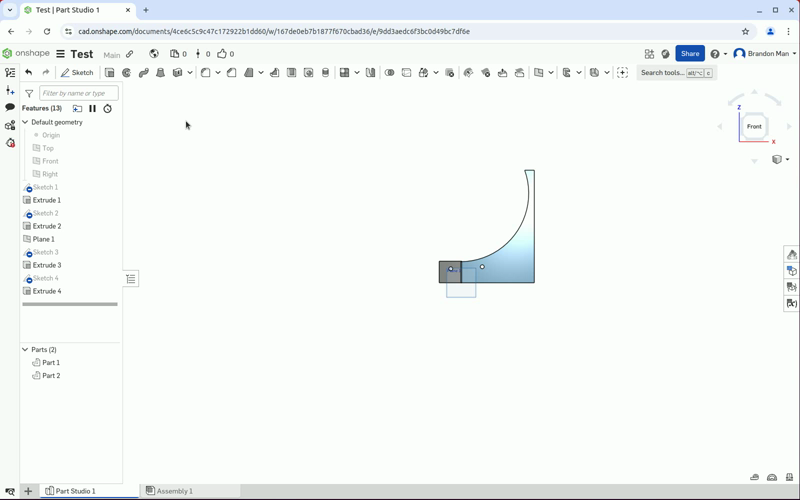
mouse_move(73, 189)
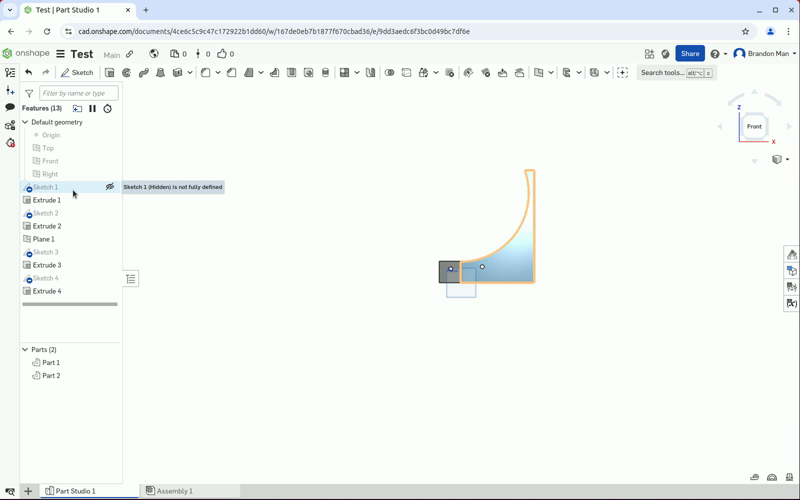
click(73, 189)
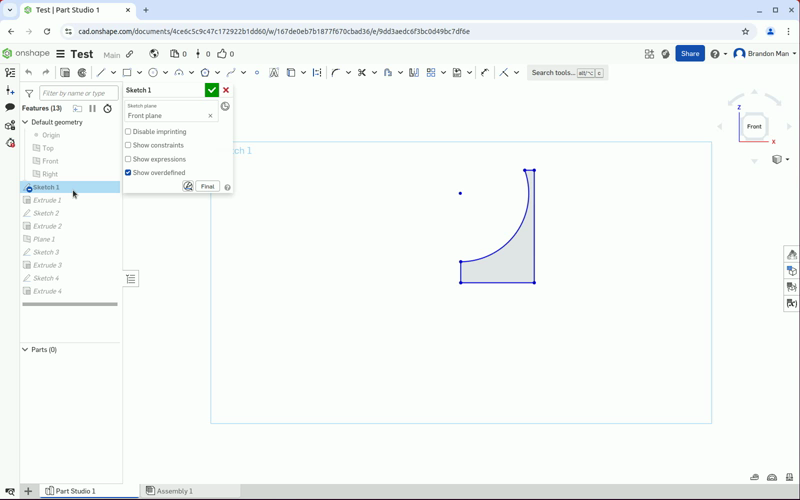
mouse_move(229, 92)
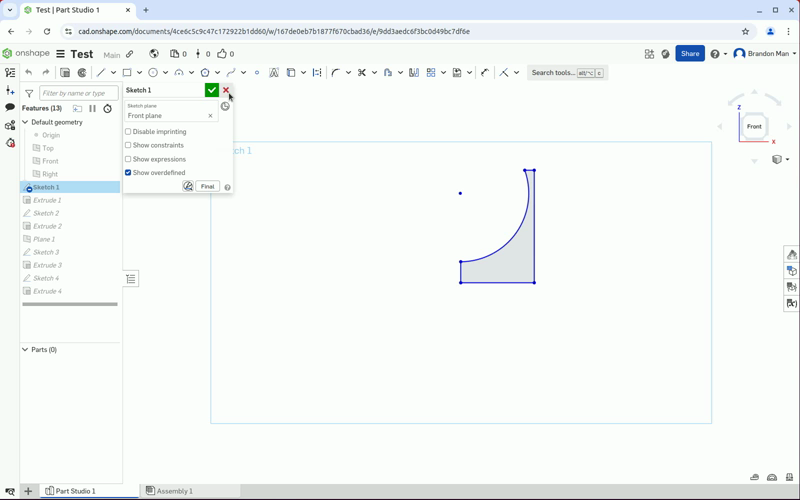
click(229, 92)
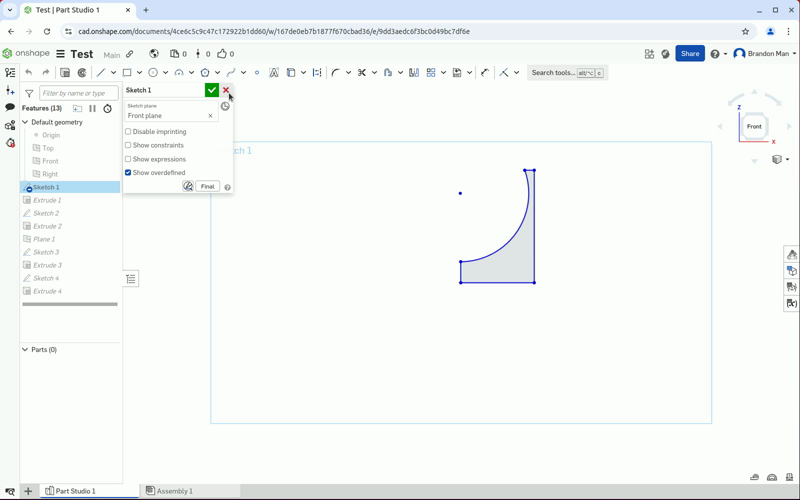
key(shift+s)
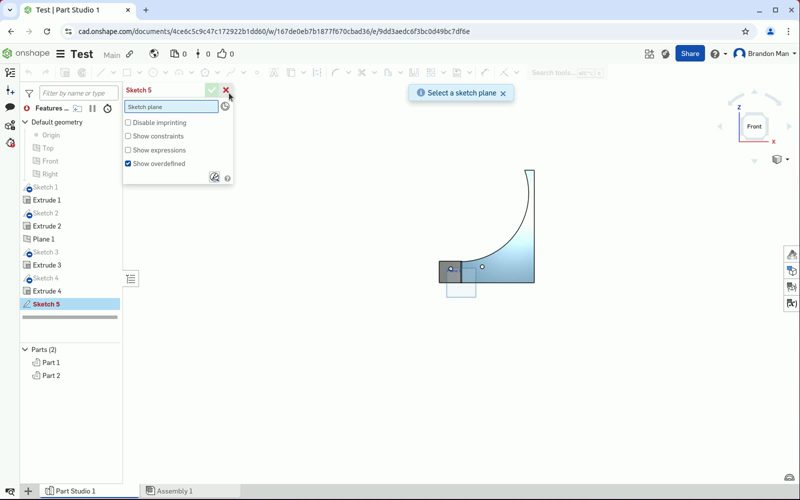
mouse_move(73, 241)
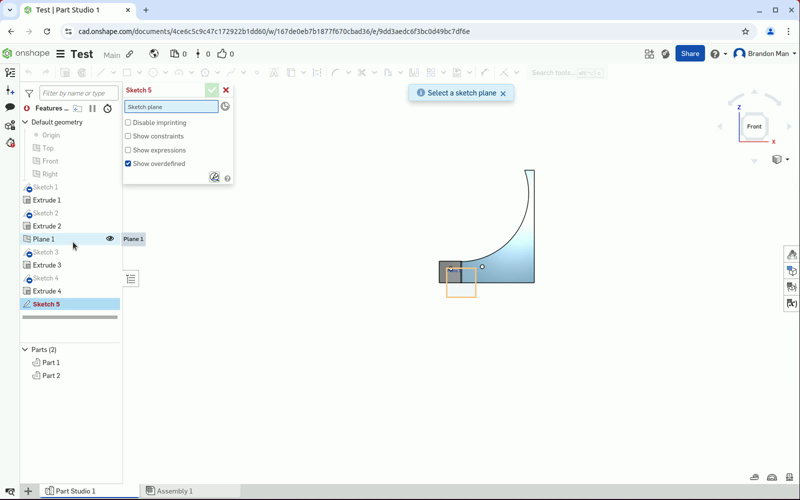
click(73, 241)
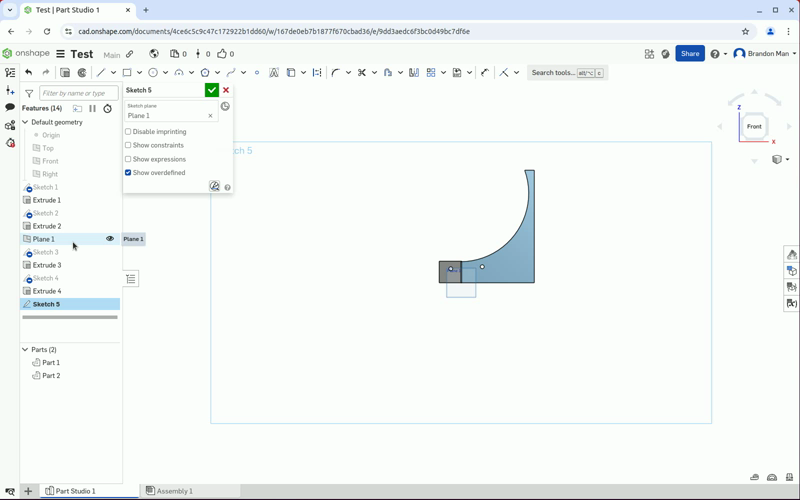
mouse_move(73, 352)
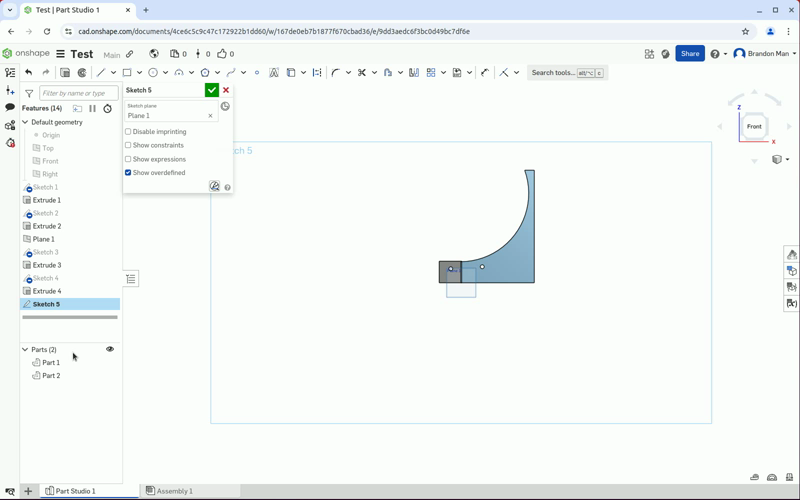
key(y)
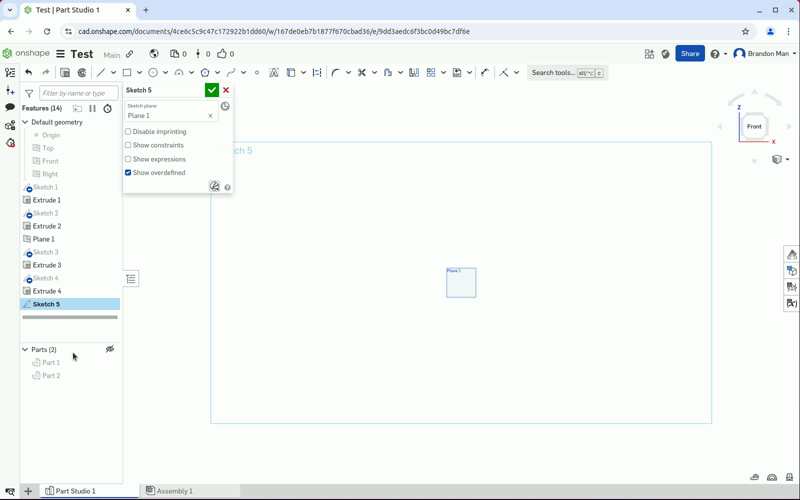
key(c)
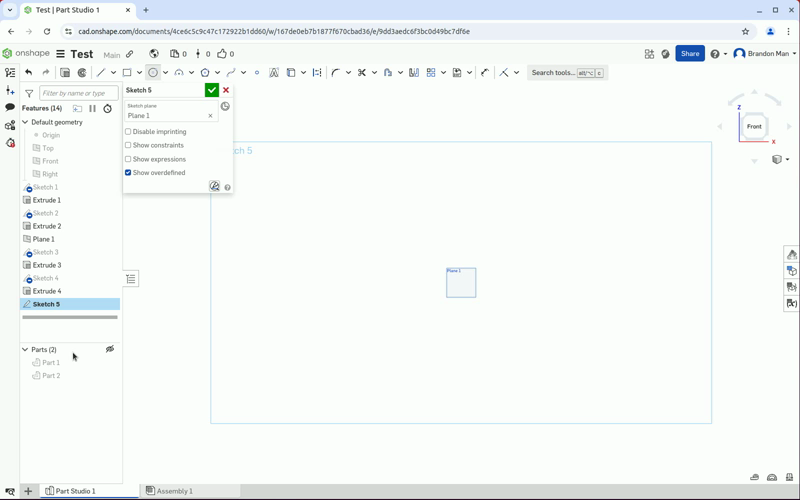
key_down(shift)
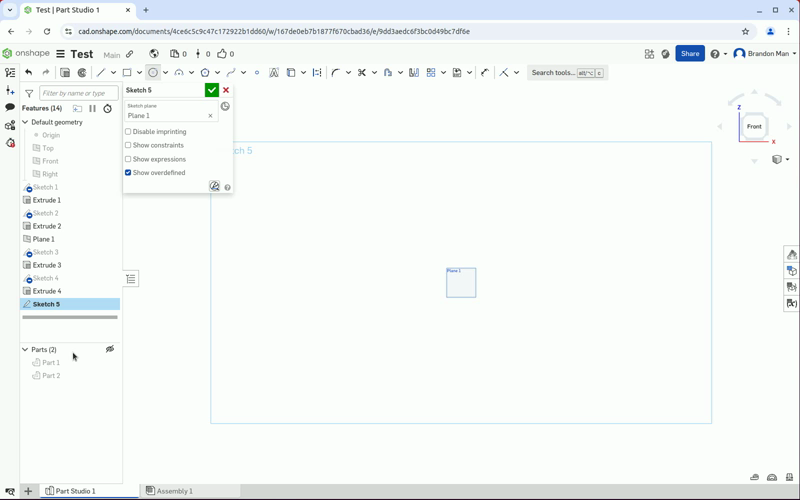
mouse_move(507, 254)
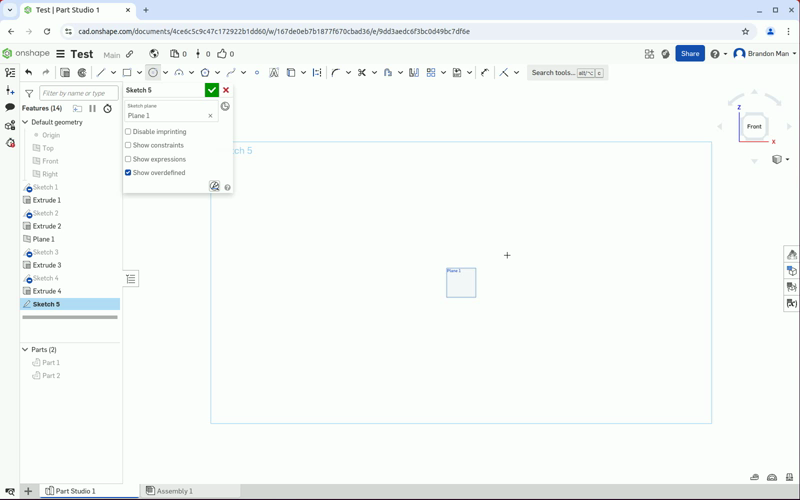
click(507, 254)
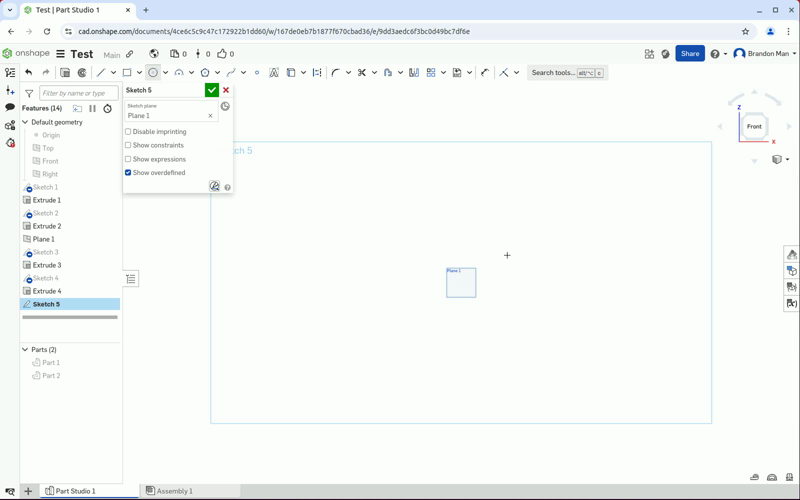
key_up(shift)
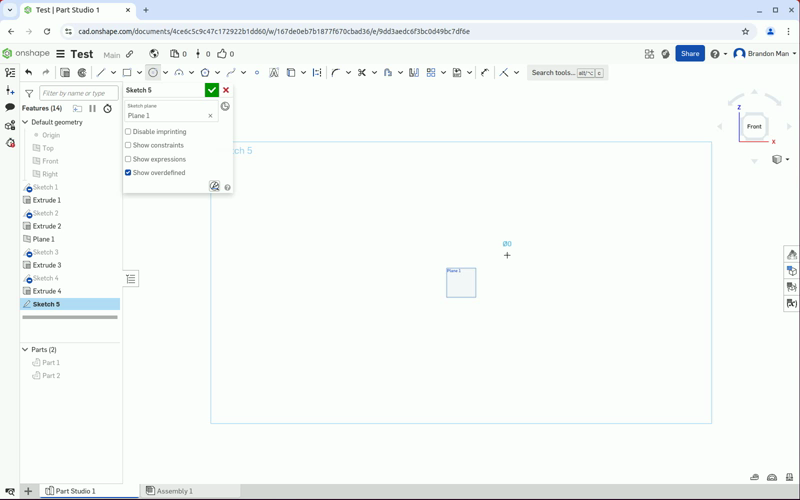
mouse_move(508, 254)
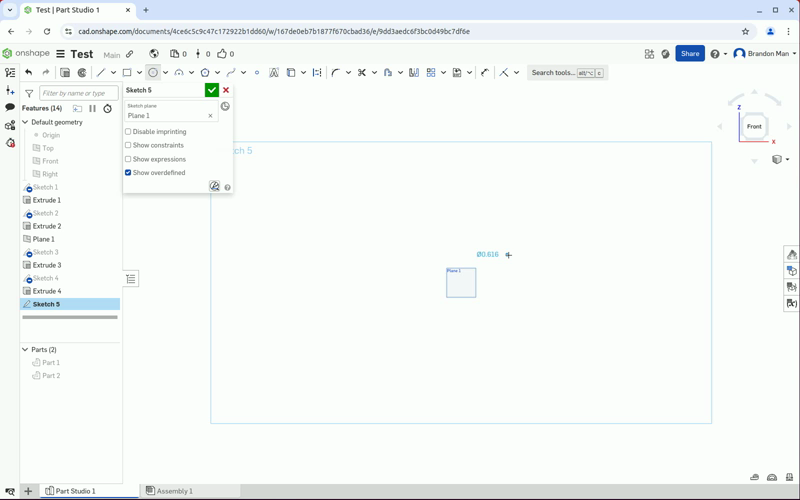
scroll(6)
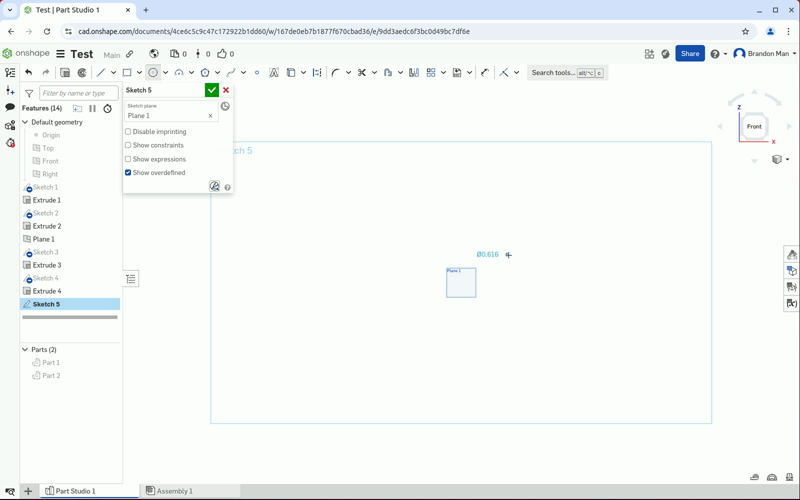
scroll(6)
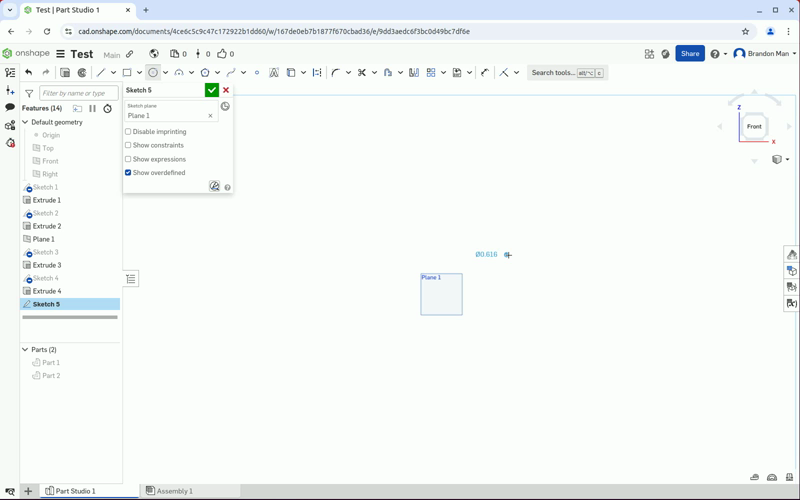
scroll(6)
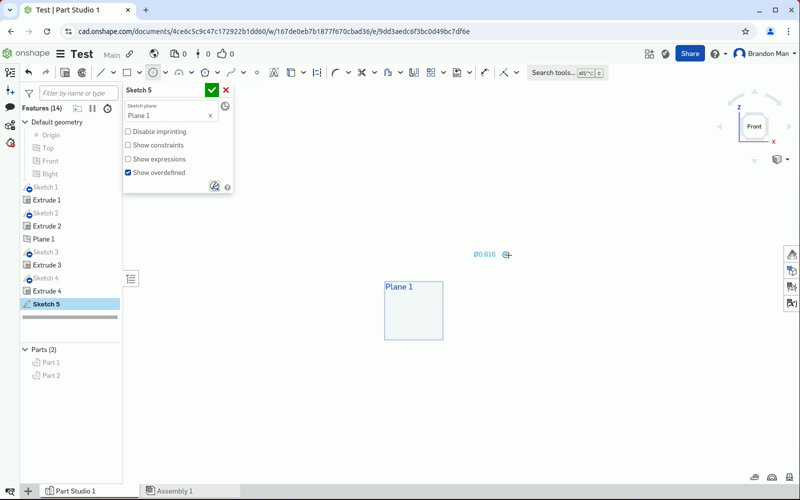
scroll(6)
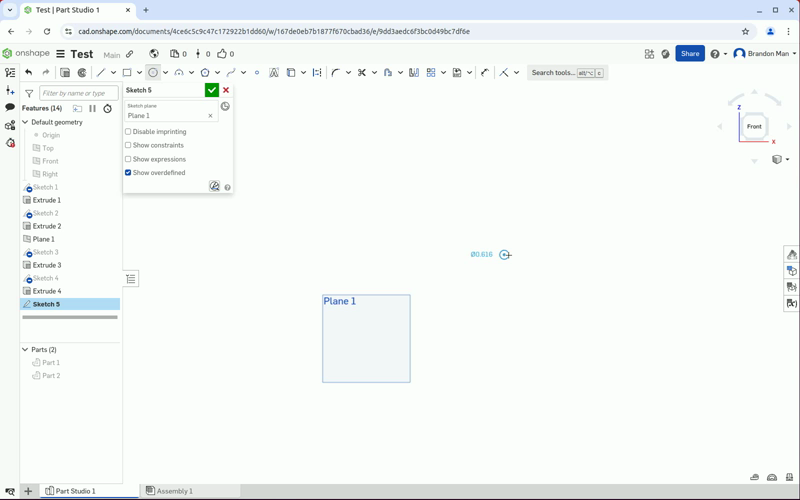
scroll(6)
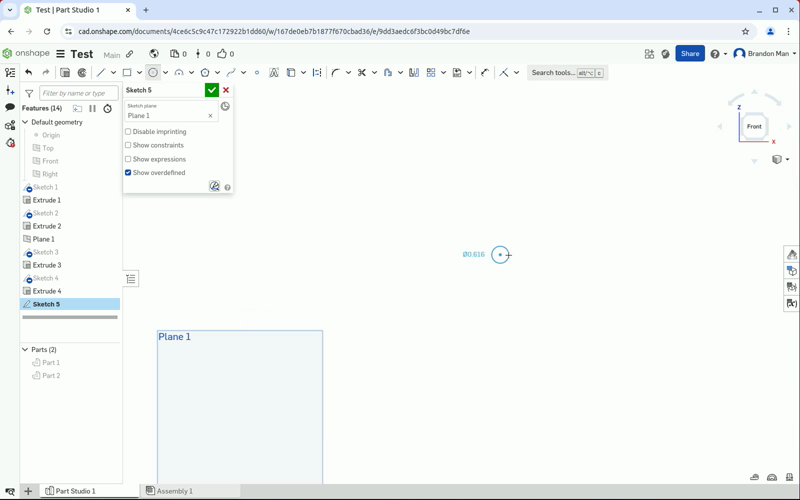
scroll(6)
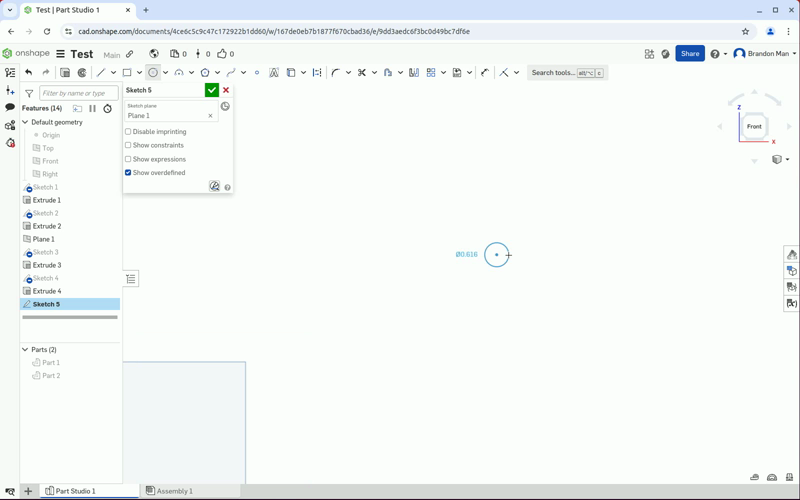
scroll(6)
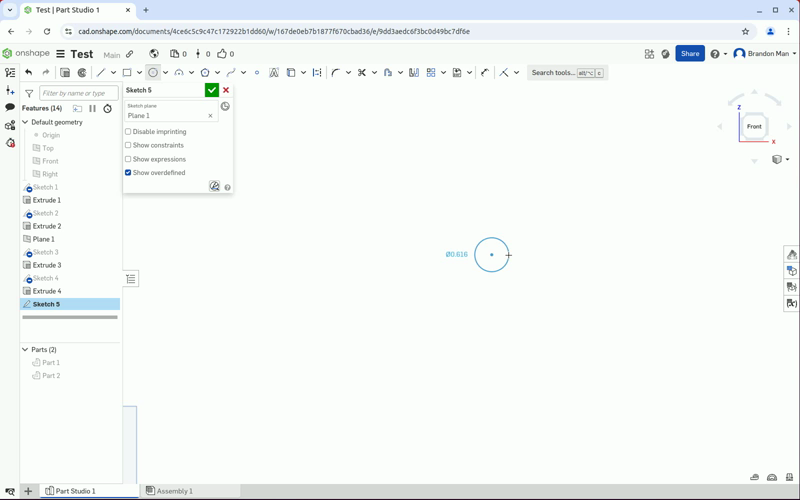
click(508, 254)
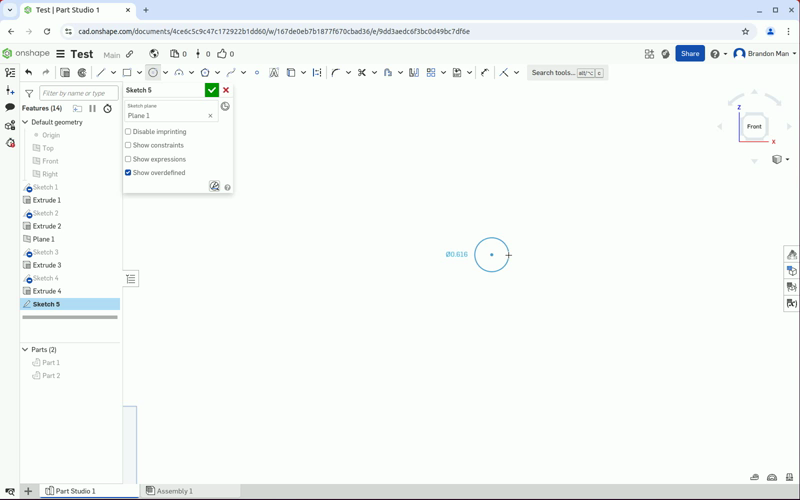
scroll(-6)
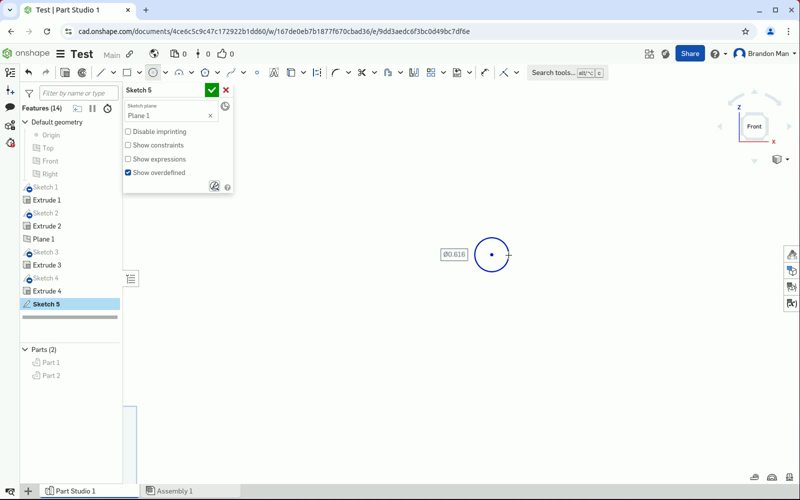
scroll(-6)
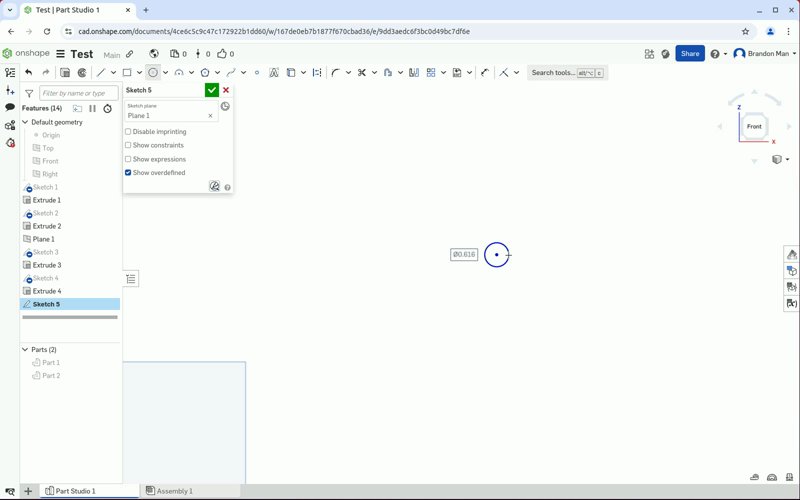
scroll(-6)
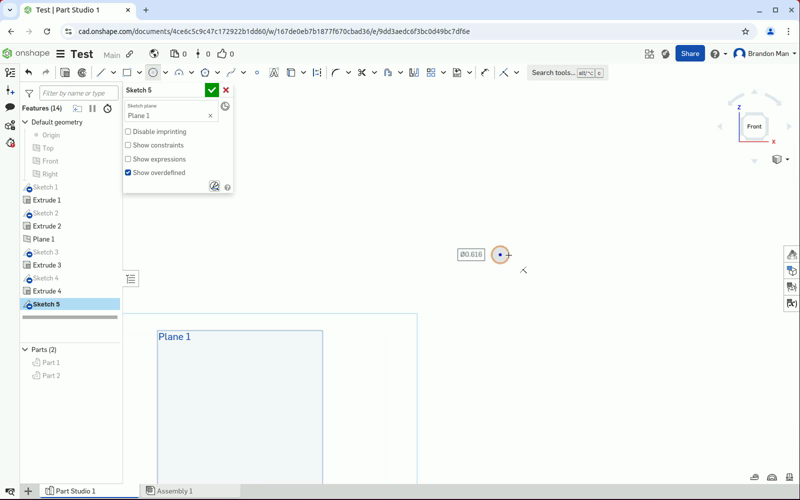
scroll(-6)
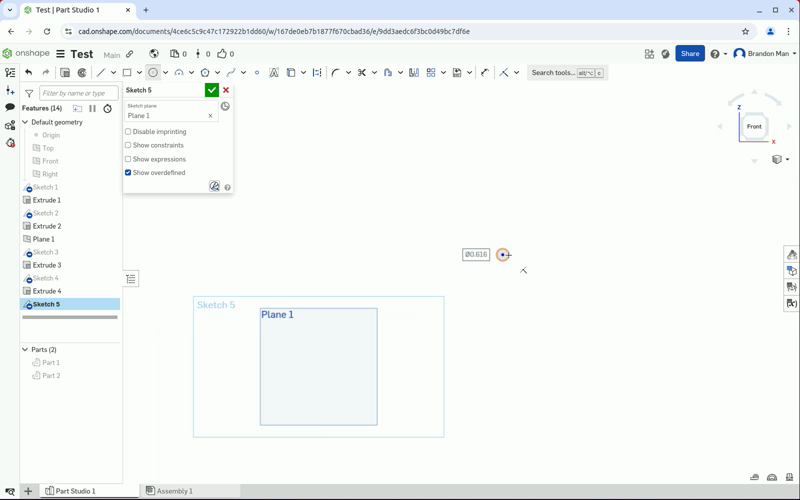
scroll(-6)
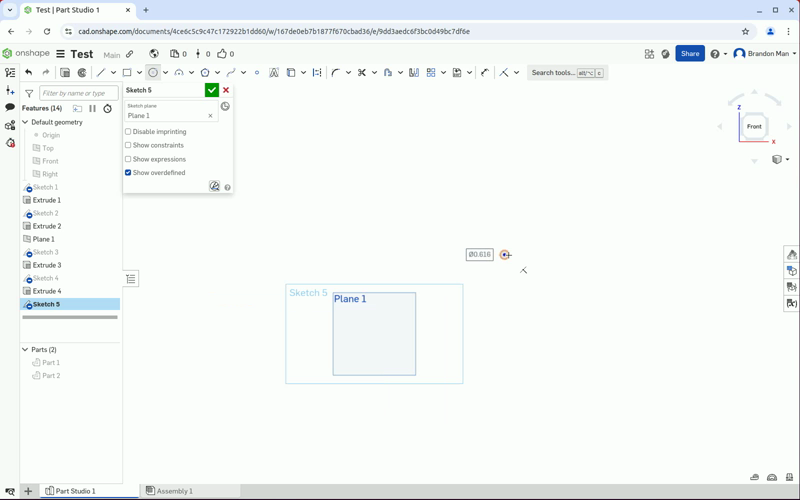
scroll(-6)
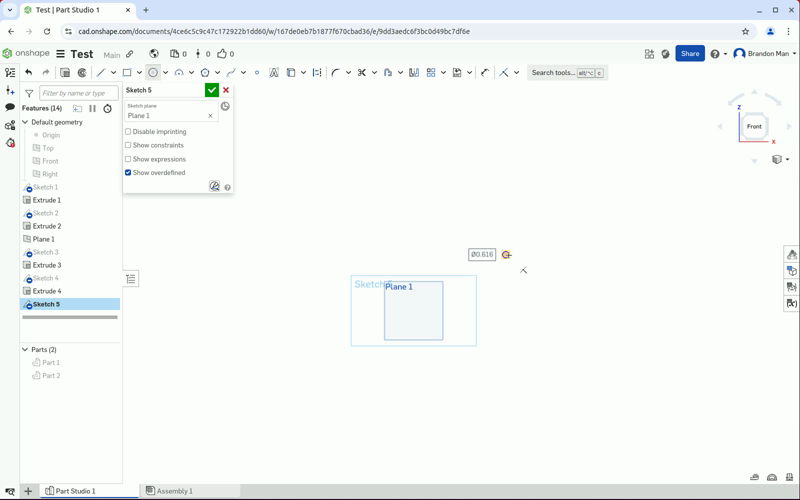
scroll(-6)
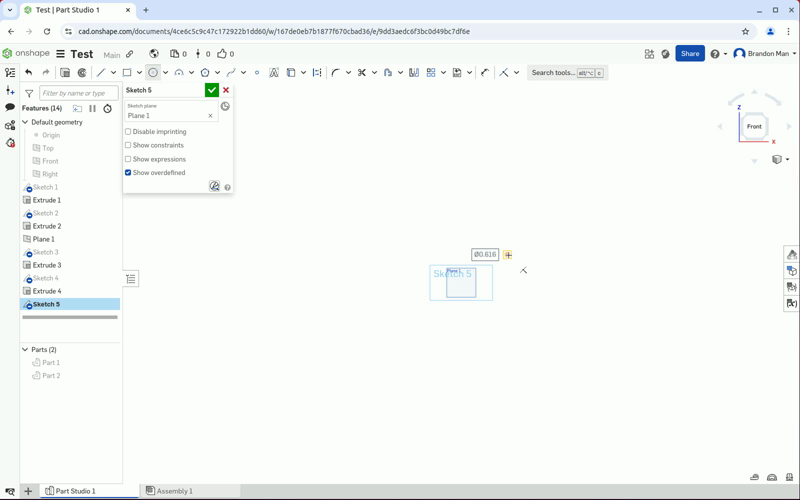
key(esc)
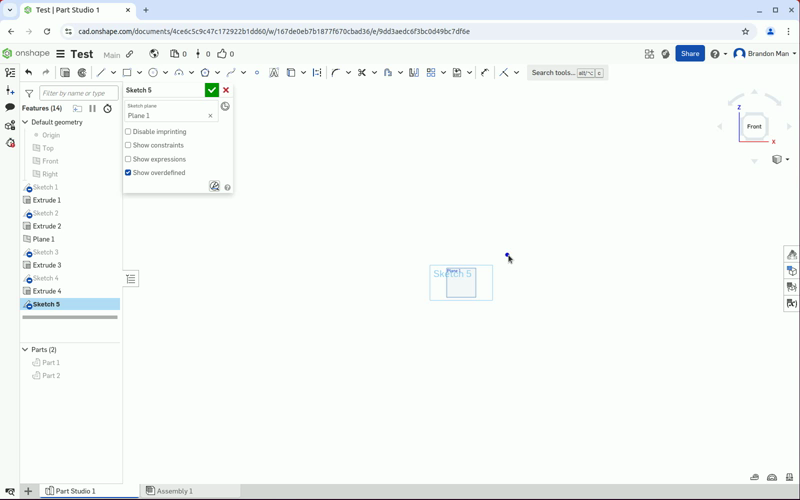
mouse_move(506, 253)
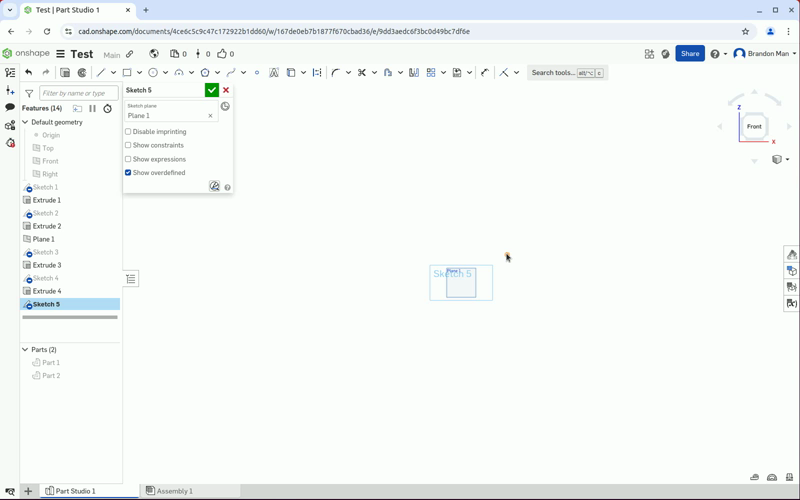
scroll(6)
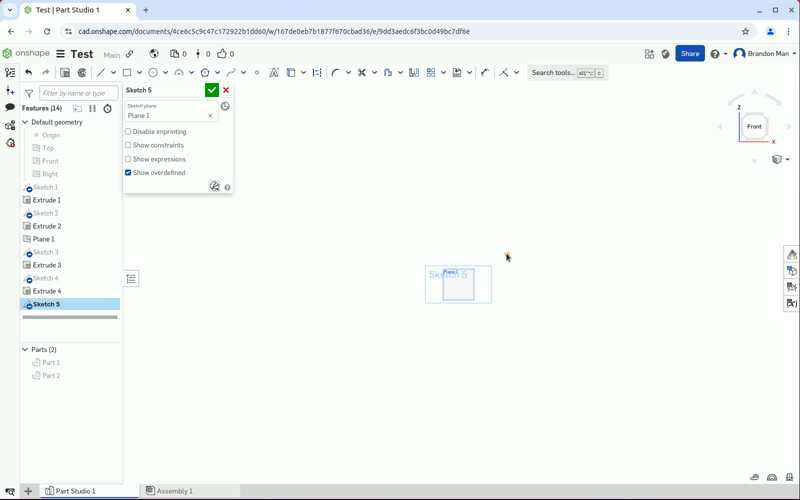
scroll(6)
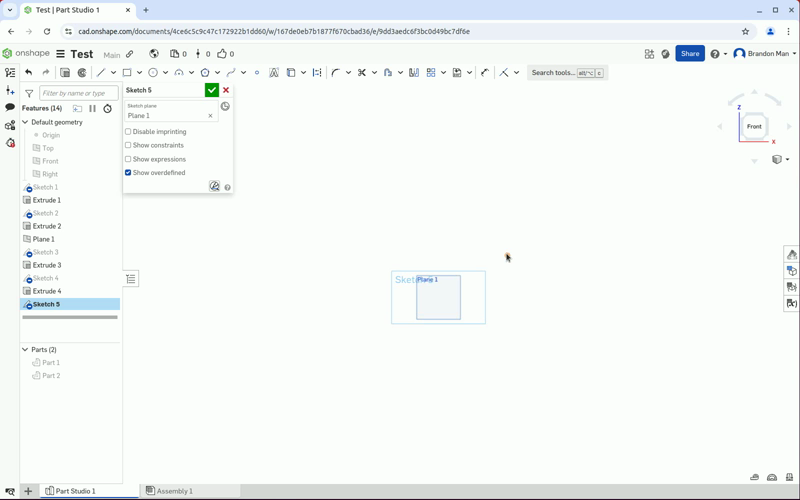
scroll(6)
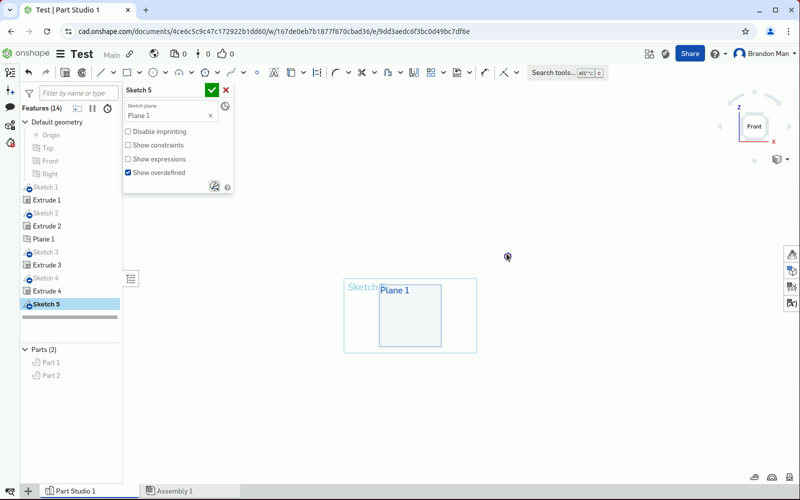
scroll(6)
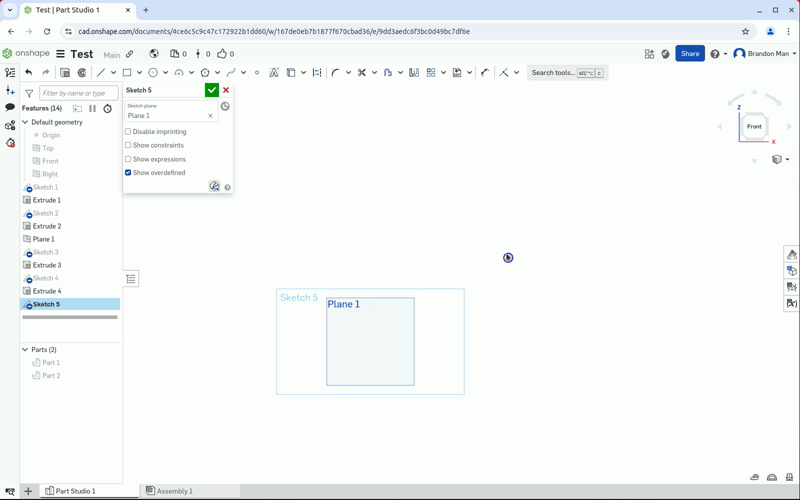
scroll(6)
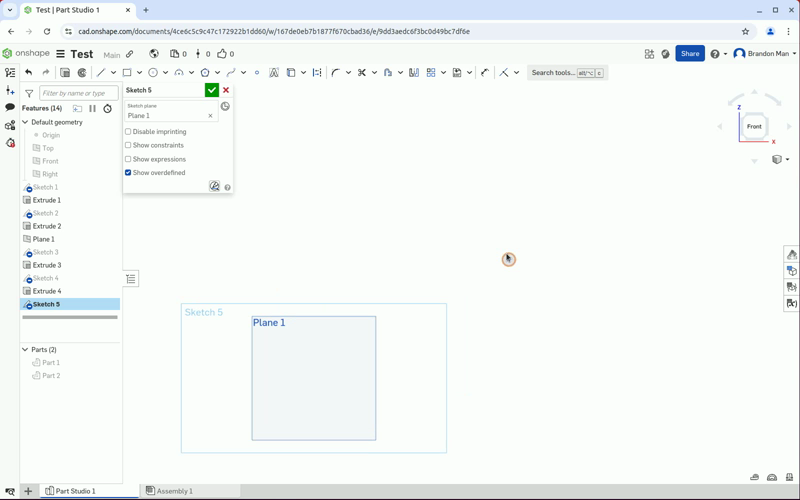
scroll(6)
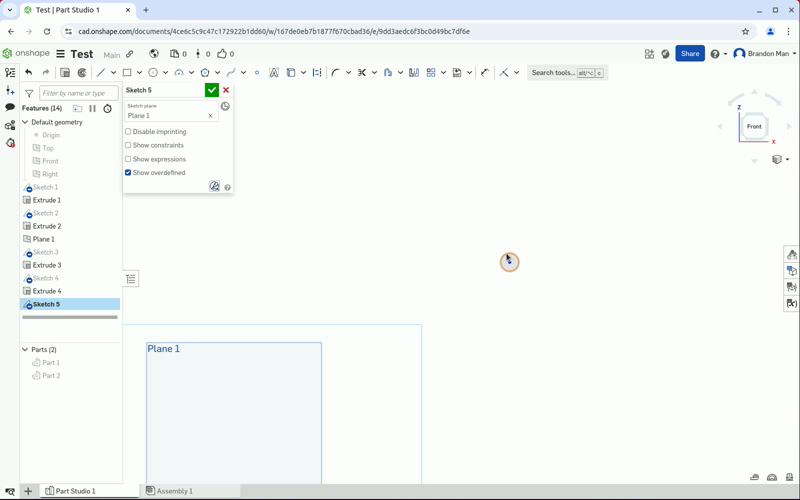
scroll(6)
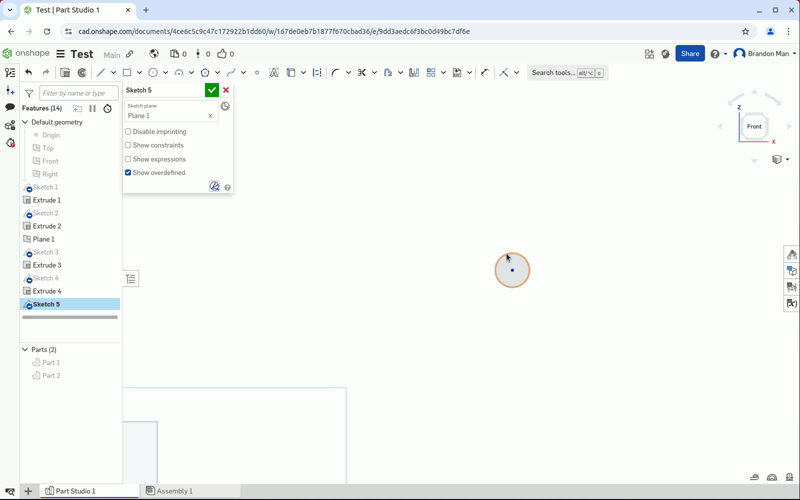
click(506, 253)
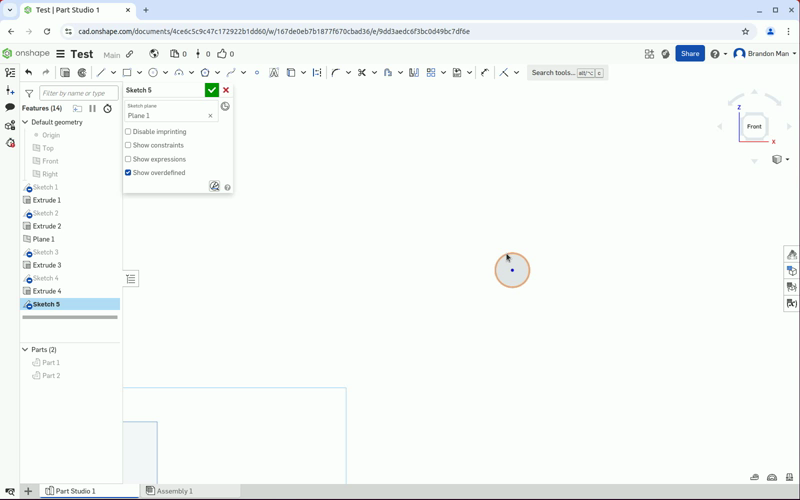
scroll(-6)
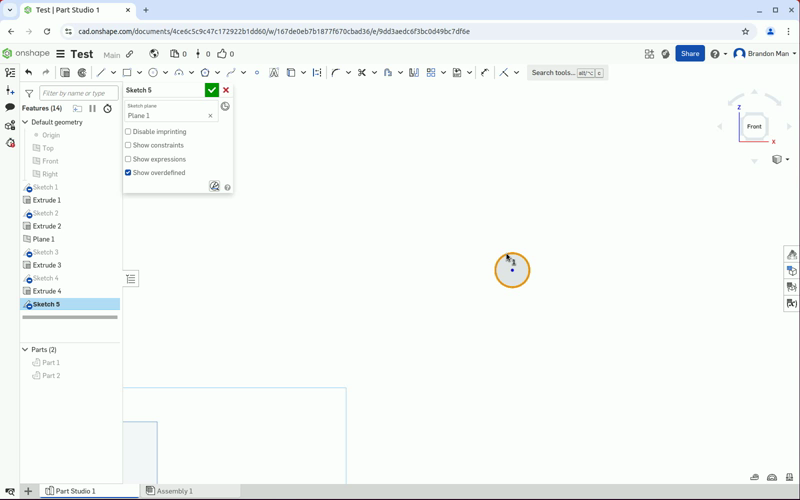
scroll(-6)
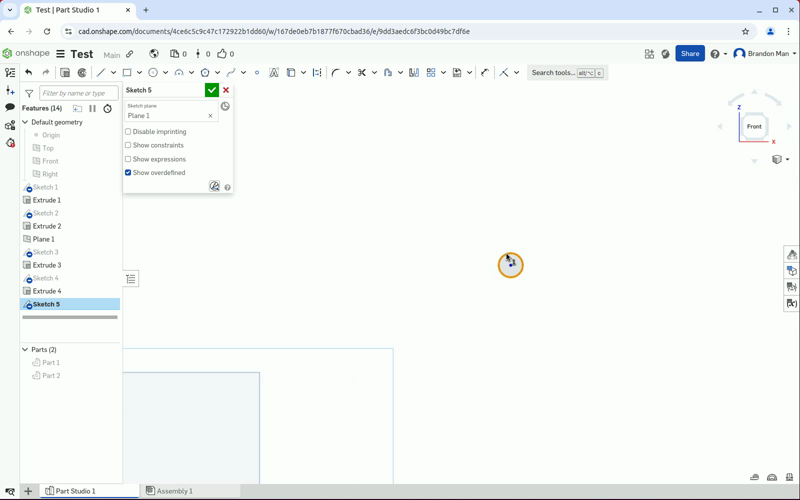
scroll(-6)
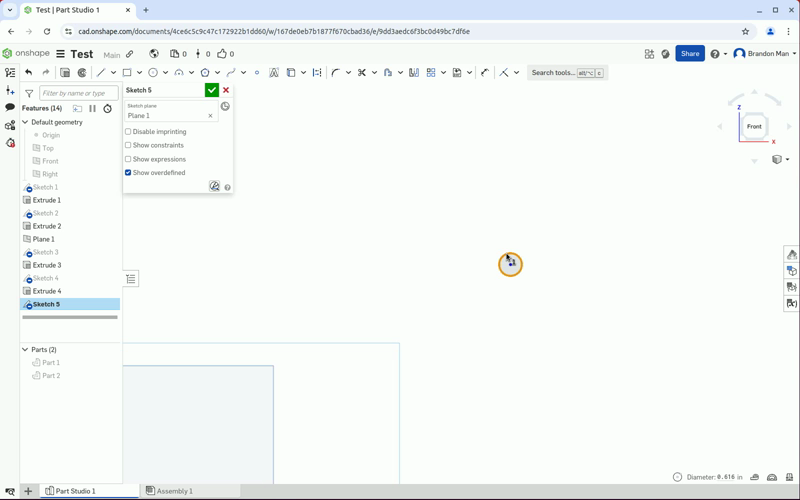
scroll(-6)
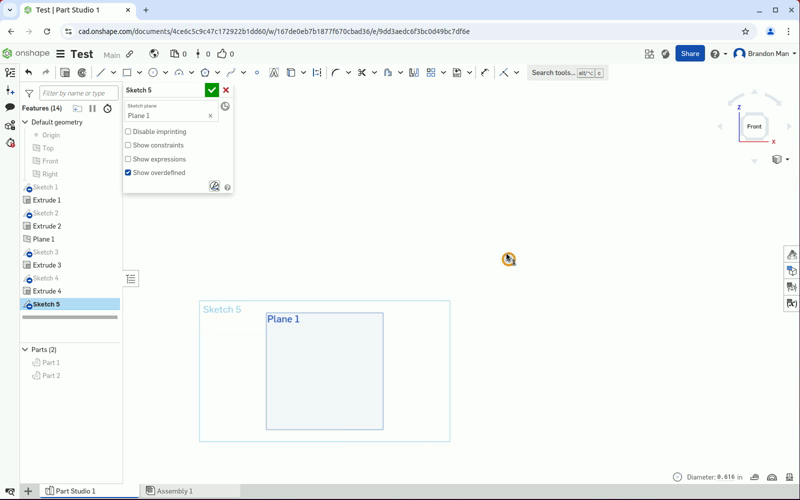
scroll(-6)
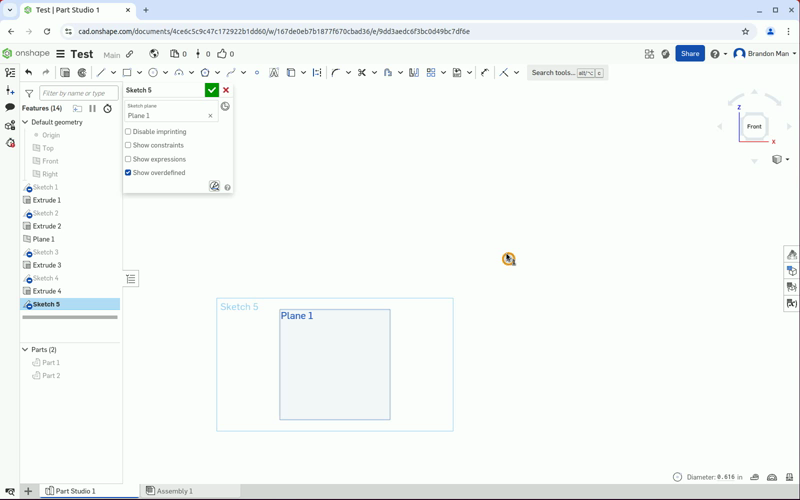
scroll(-6)
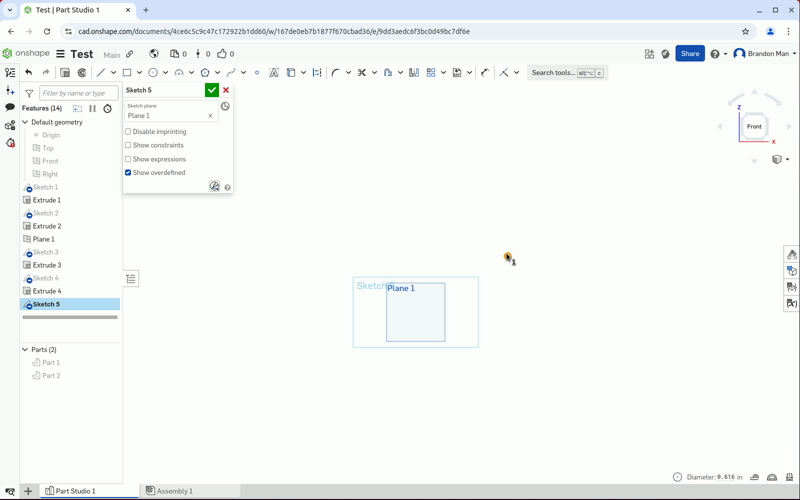
scroll(-6)
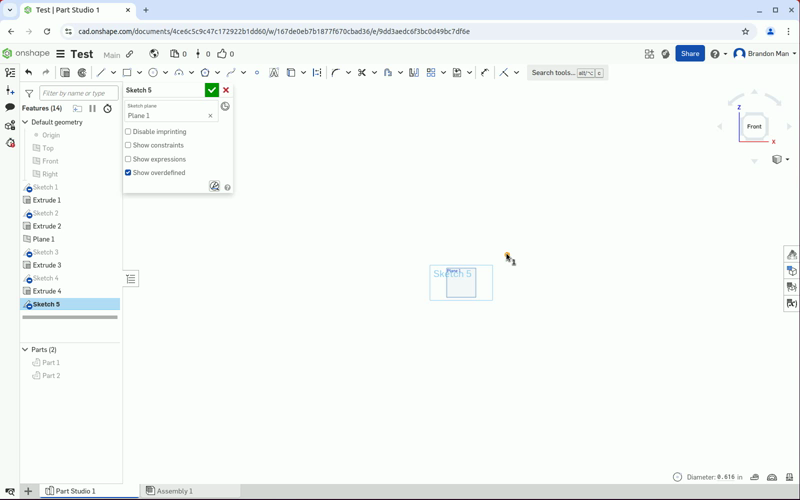
mouse_move(73, 352)
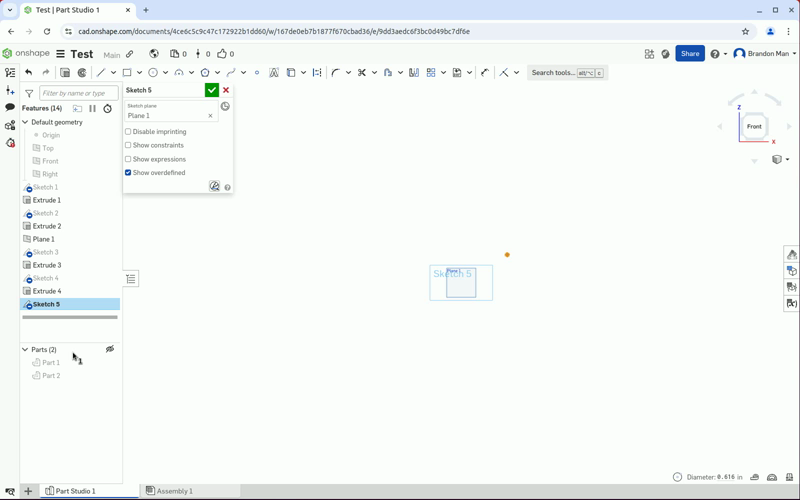
key(shift+y)
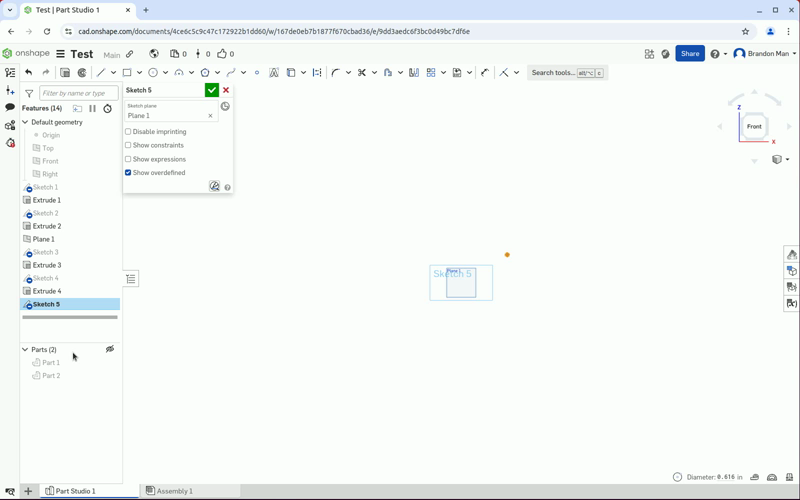
key(shift+e)
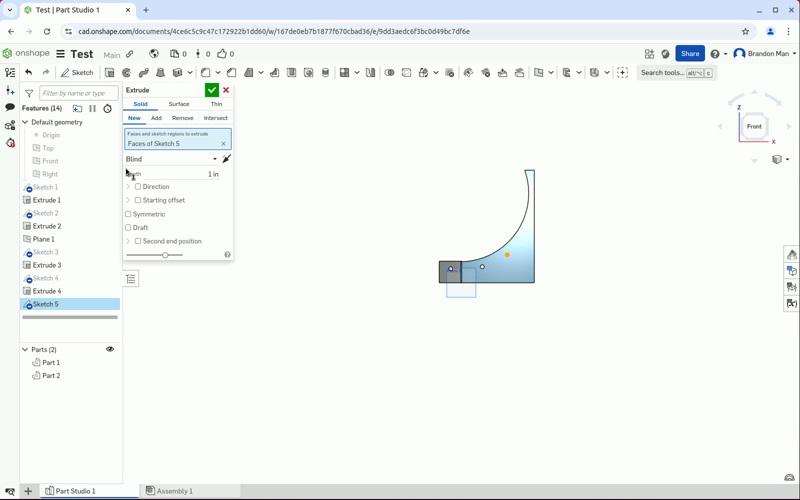
mouse_move(143, 106)
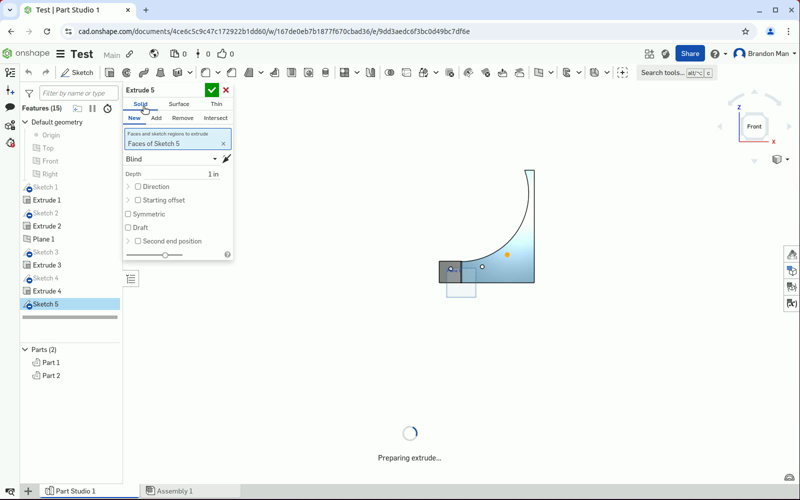
click(143, 106)
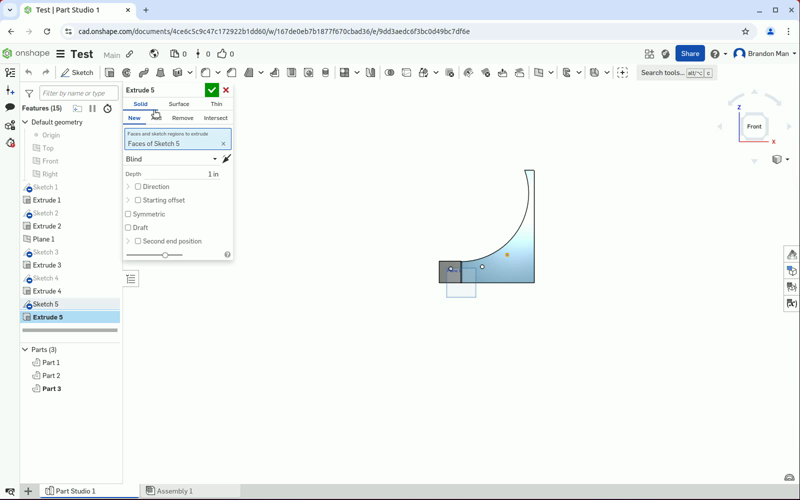
mouse_move(186, 120)
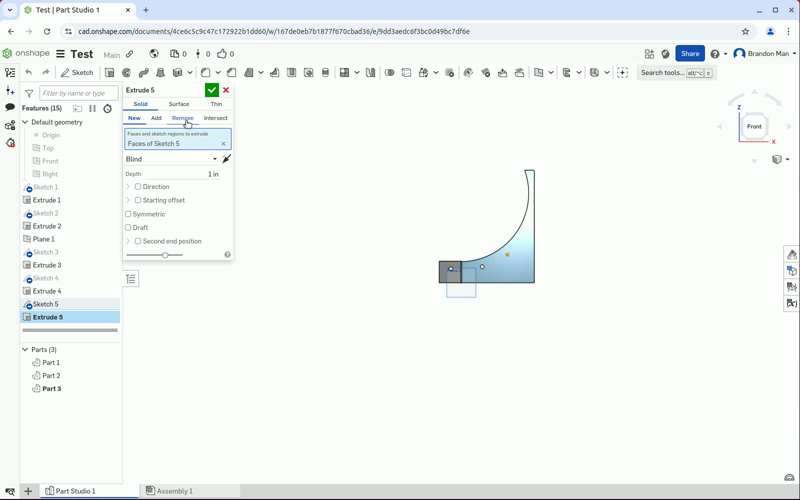
click(186, 120)
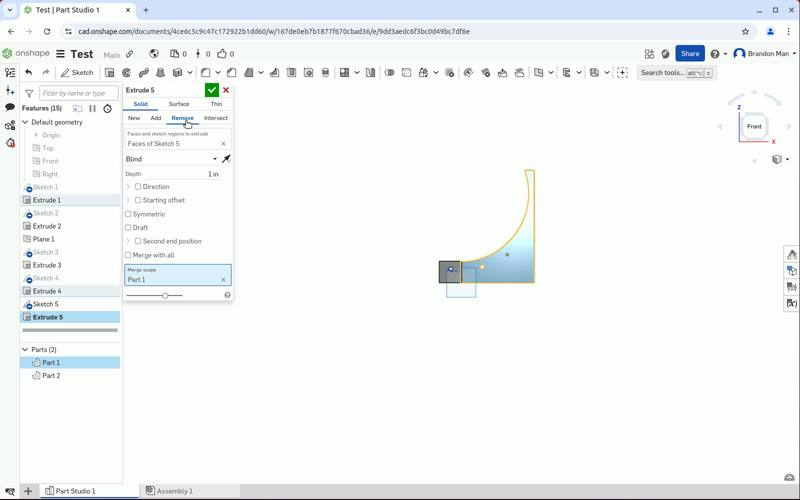
key(tab, 4)
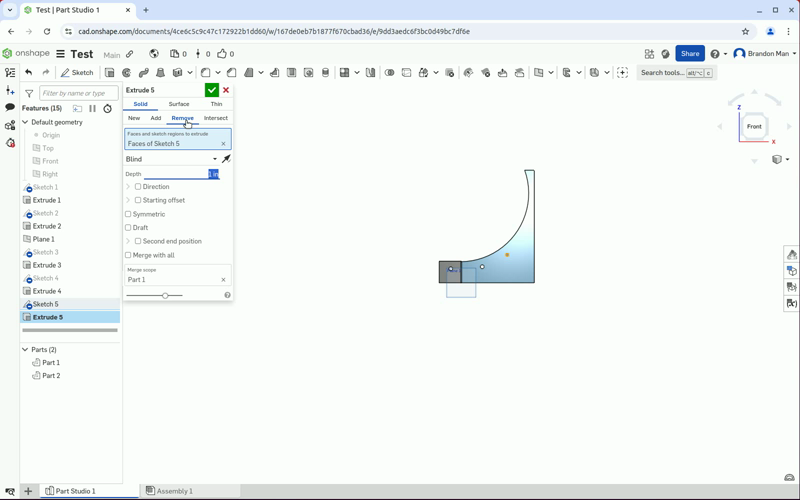
text(2.166)
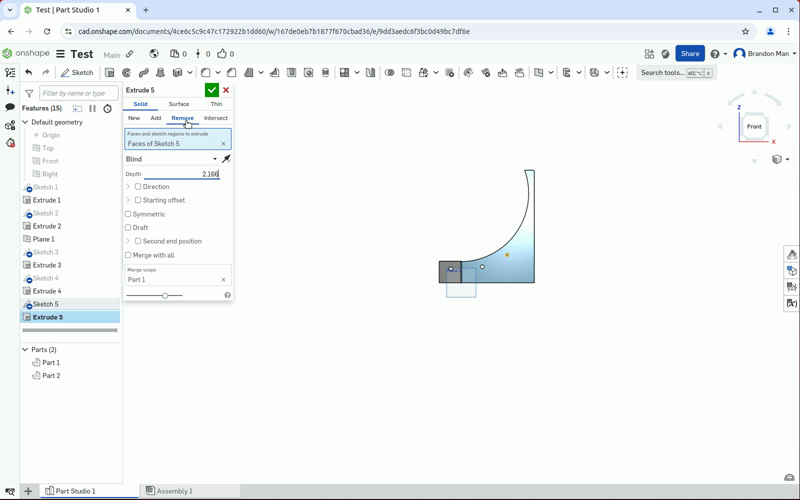
key(tab, 6)
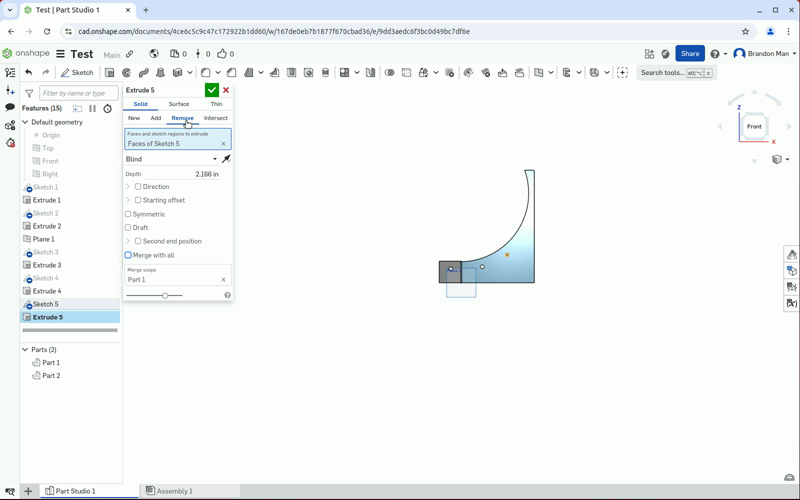
key(space)
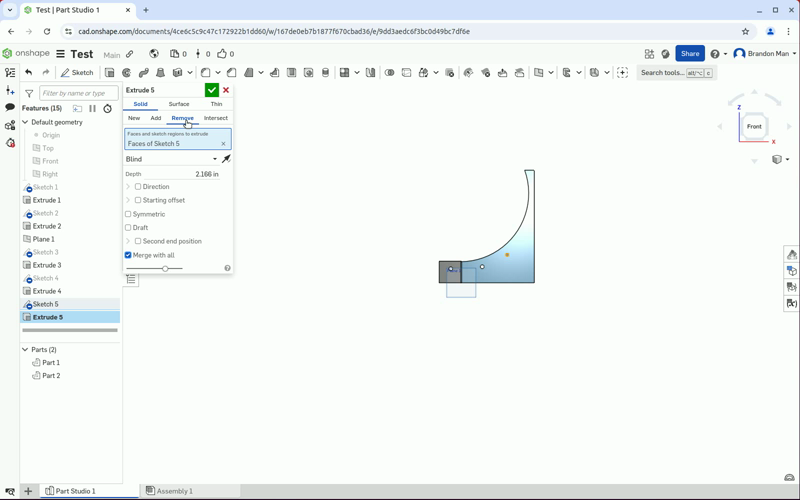
key(enter)
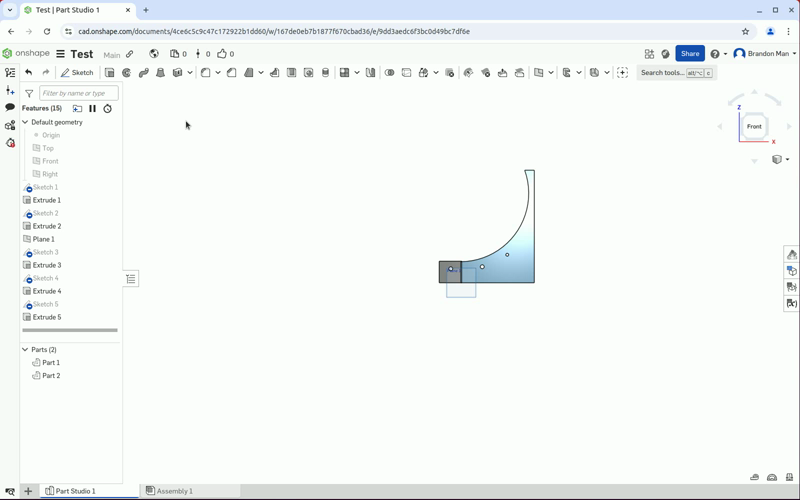
key(shift+h)
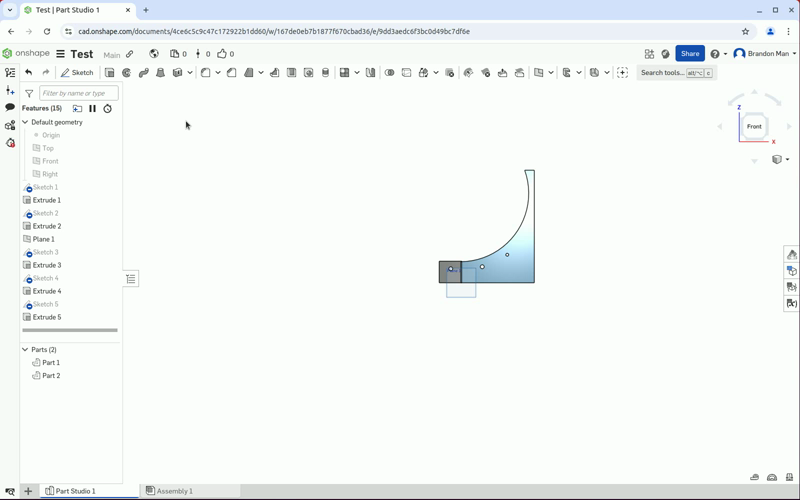
key(shift+h)
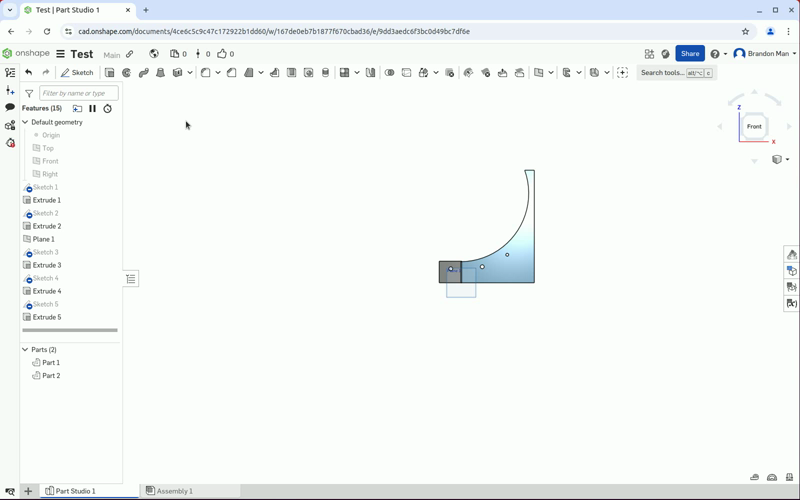
mouse_move(73, 189)
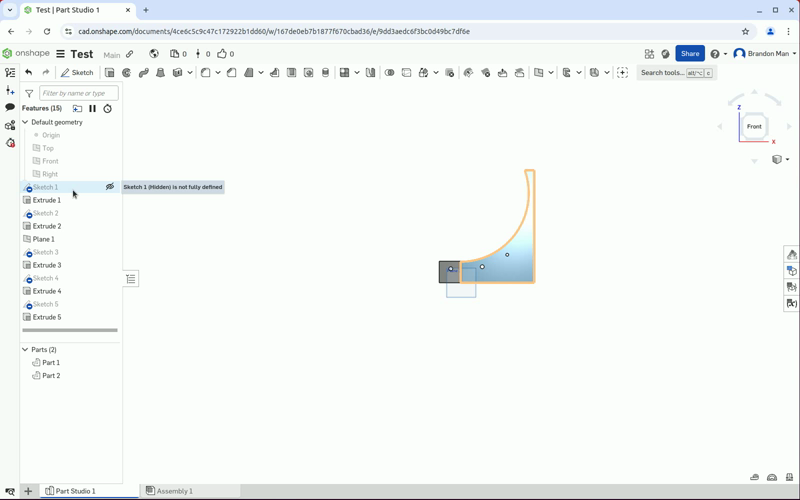
click(73, 189)
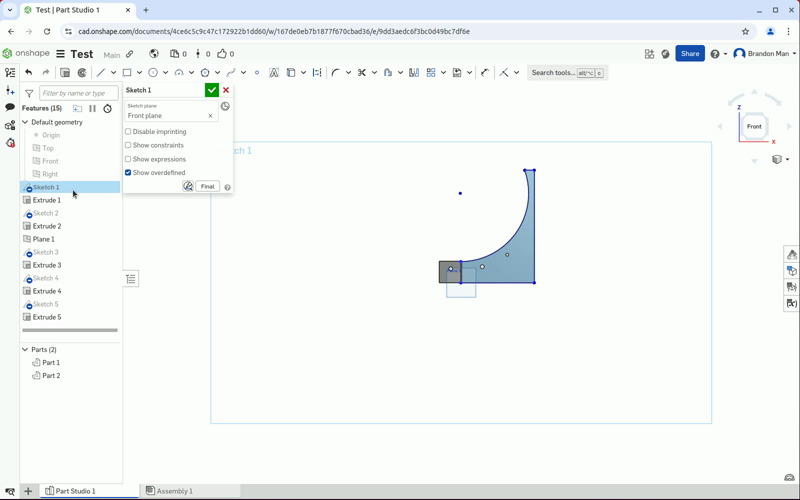
mouse_move(229, 92)
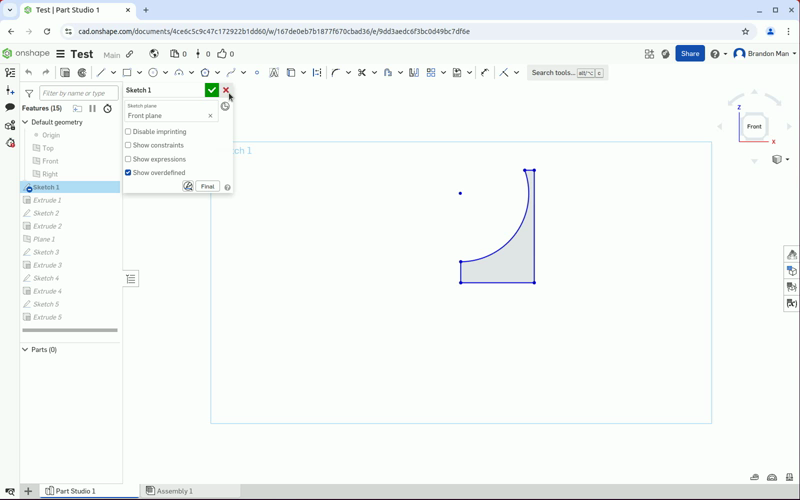
click(229, 92)
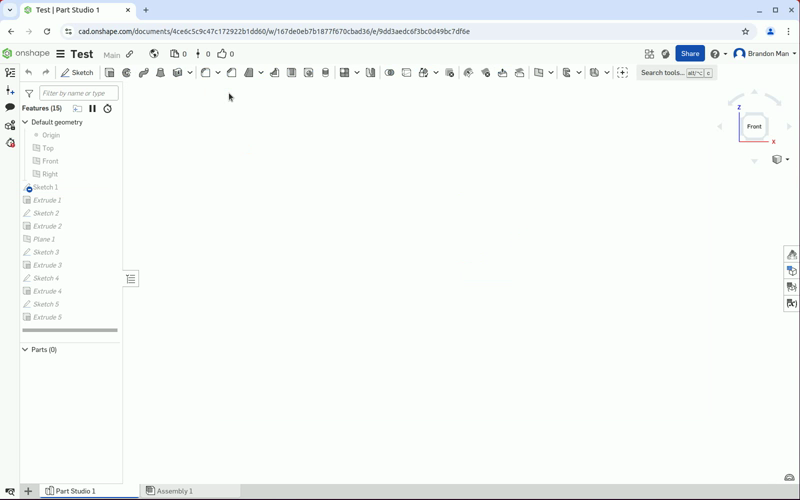
key(shift+s)
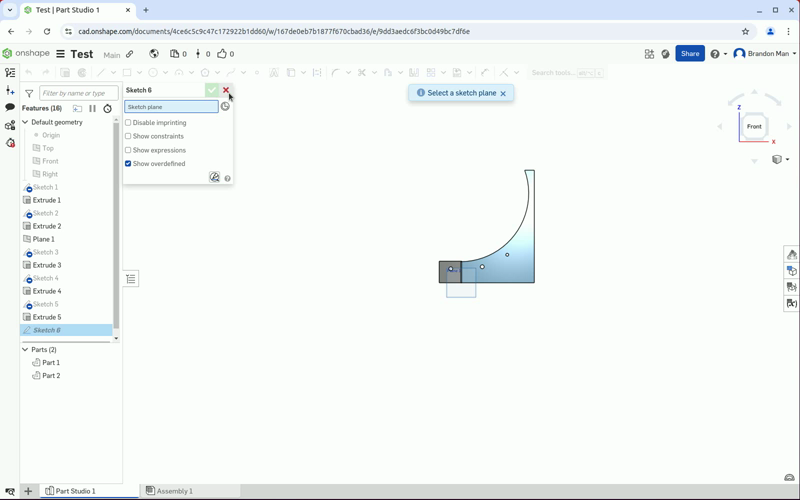
mouse_move(69, 241)
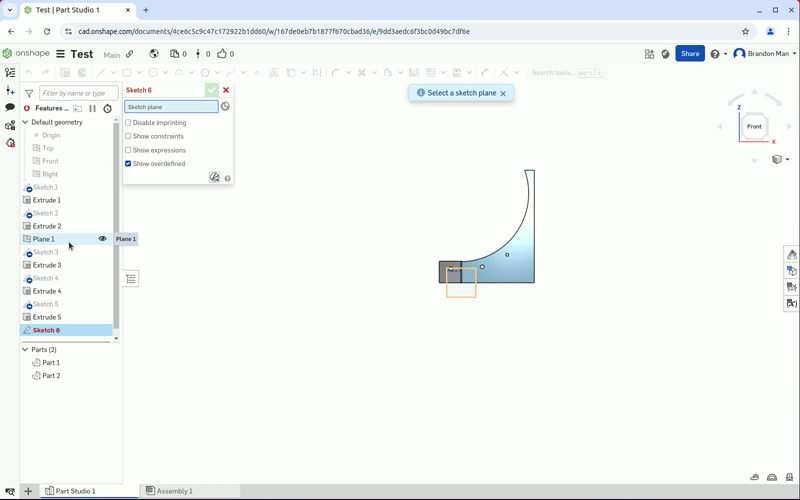
click(69, 241)
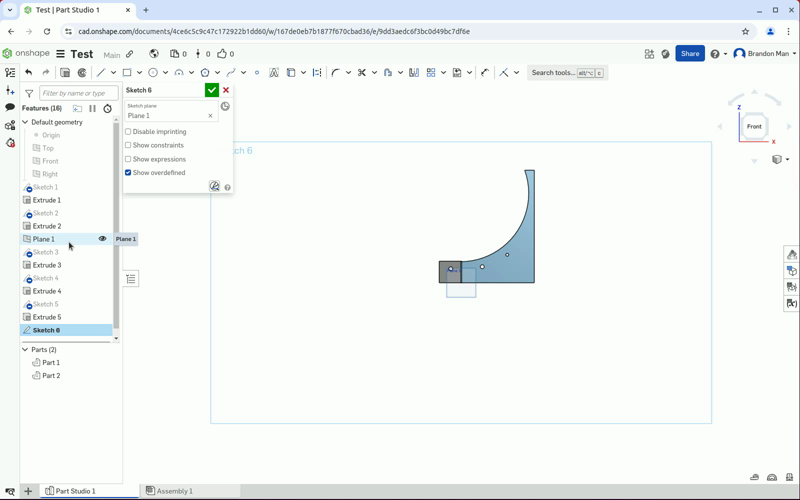
mouse_move(73, 352)
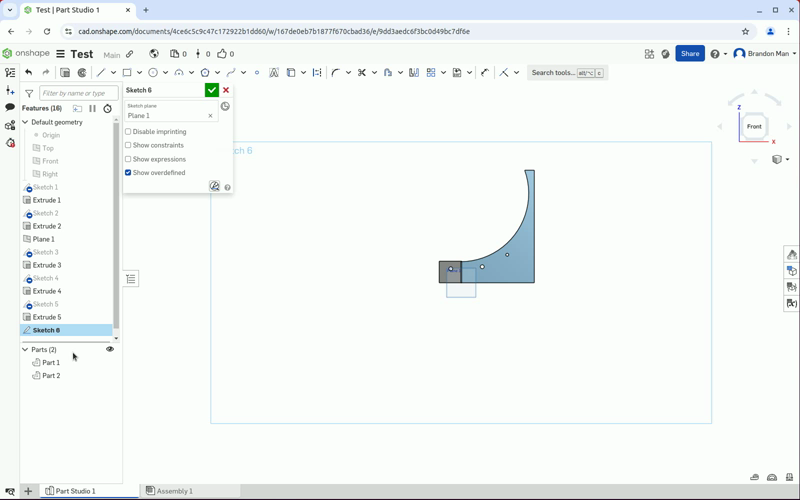
key(y)
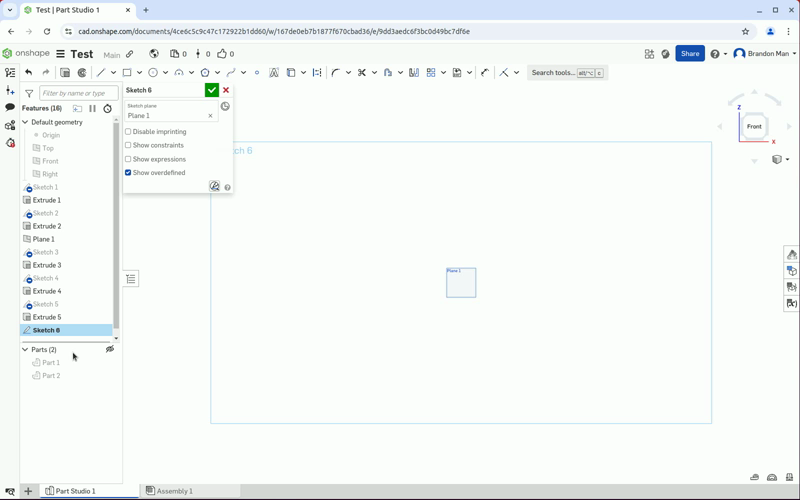
key(c)
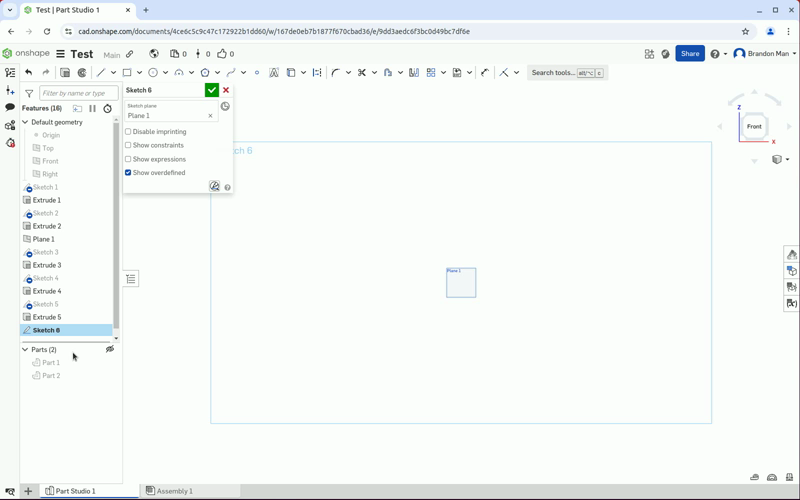
key_down(shift)
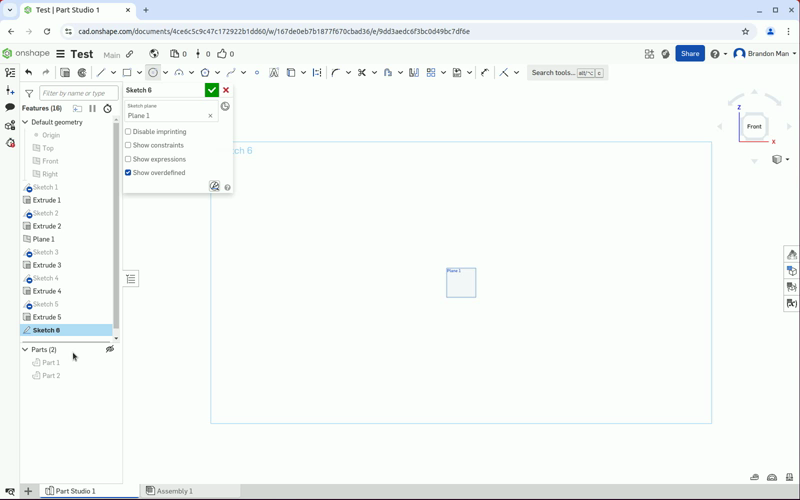
mouse_move(524, 236)
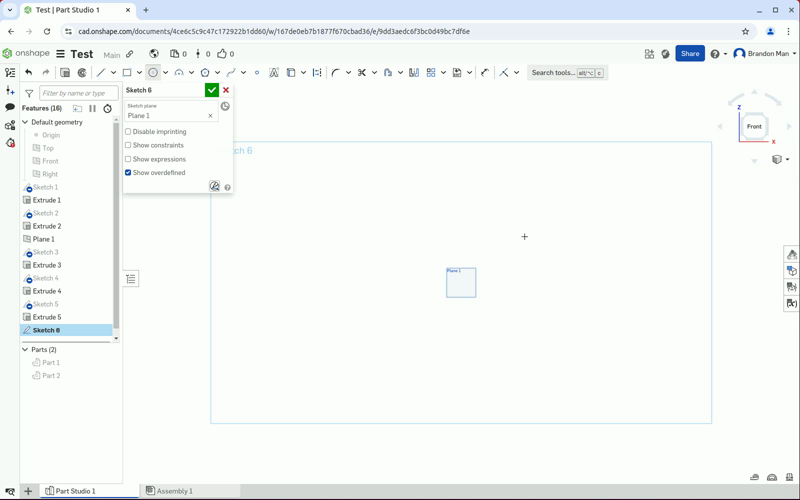
click(524, 236)
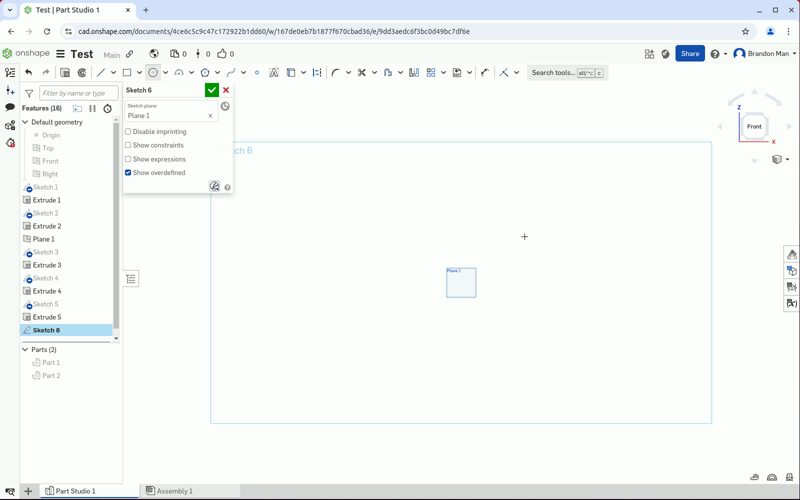
key_up(shift)
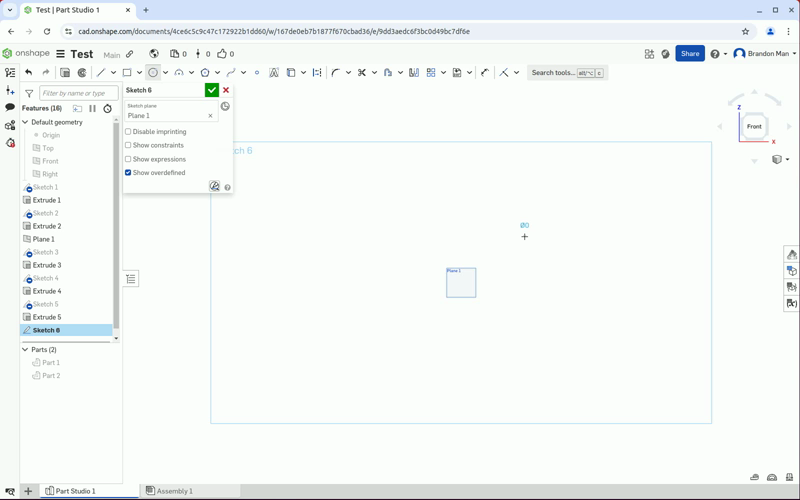
mouse_move(526, 236)
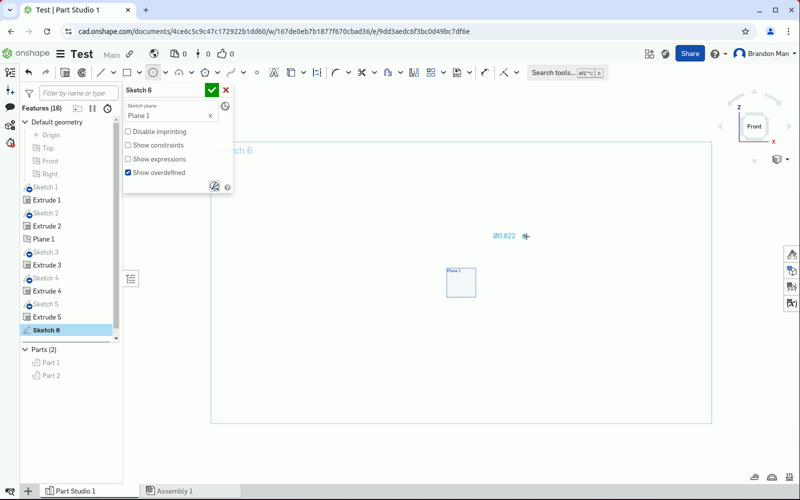
scroll(6)
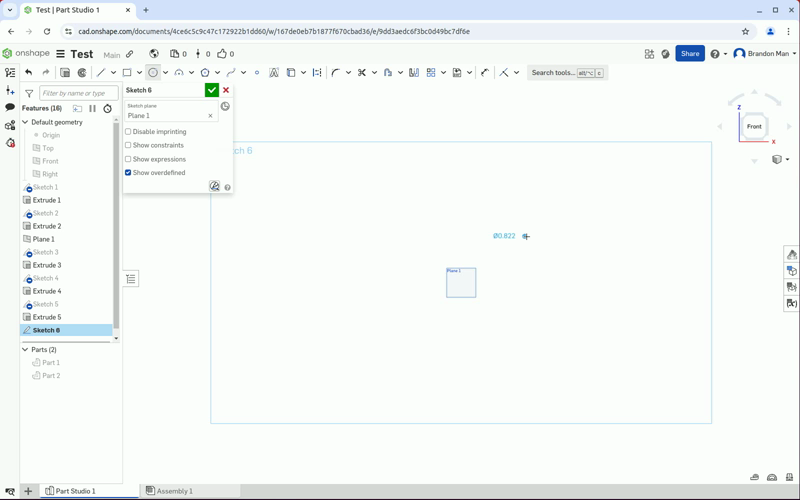
scroll(6)
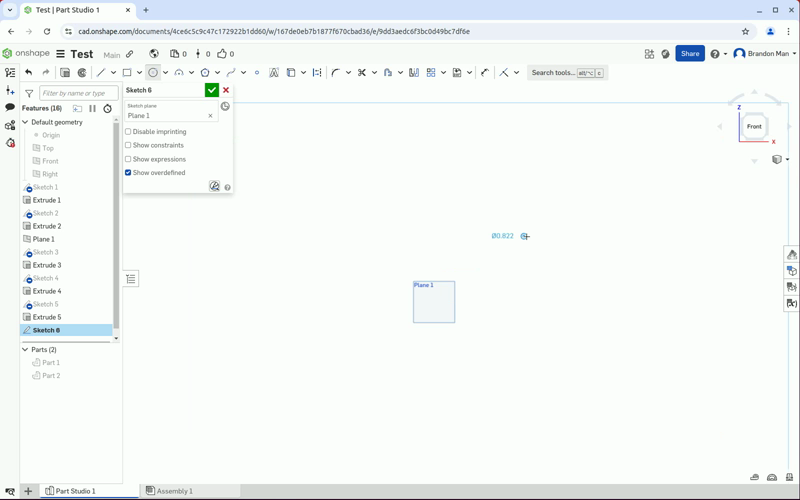
scroll(6)
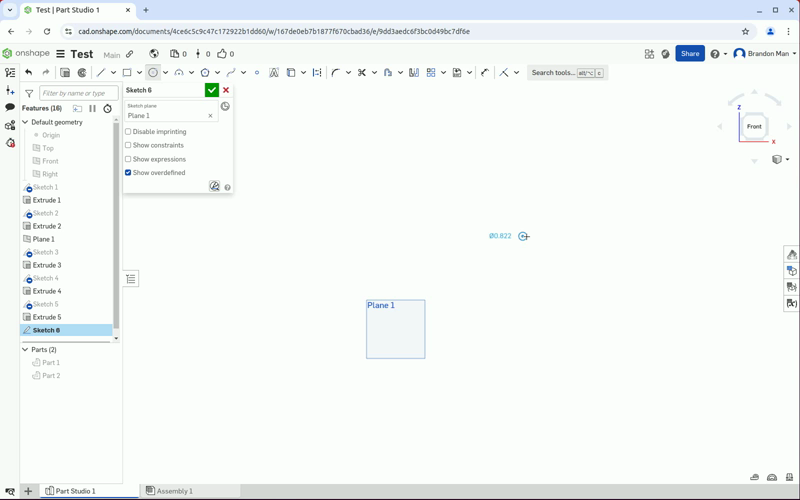
scroll(6)
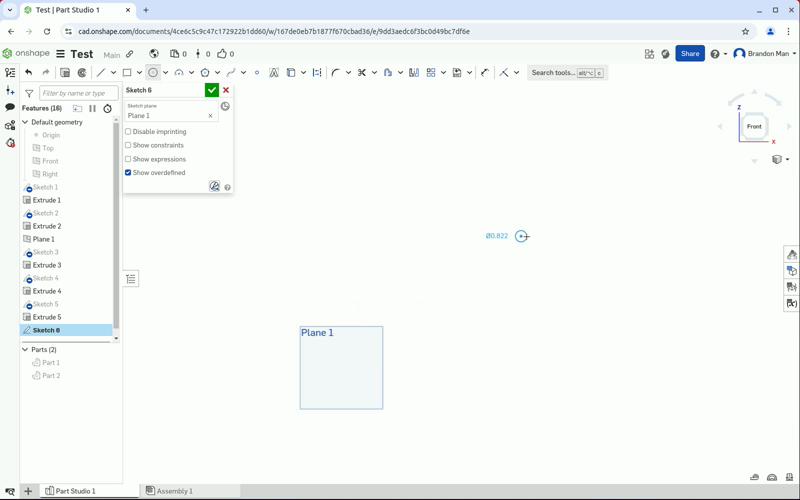
scroll(6)
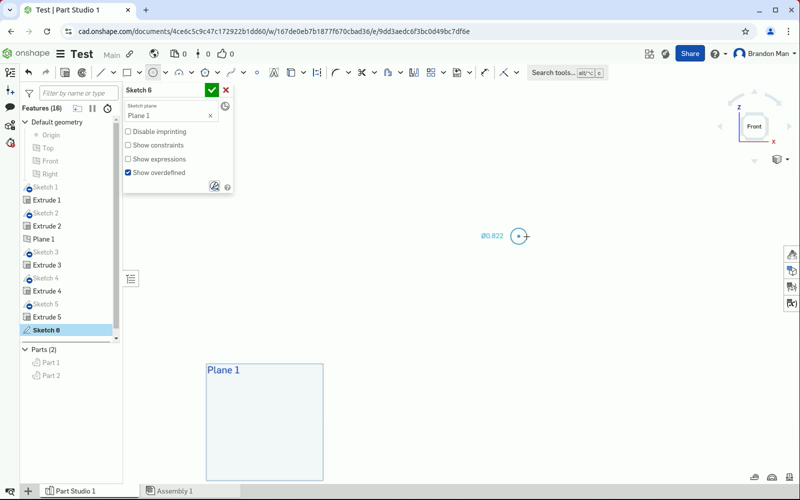
scroll(6)
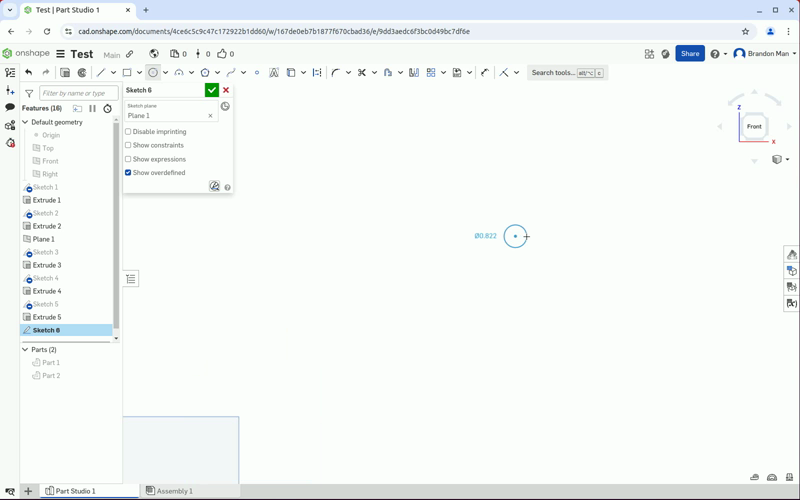
scroll(6)
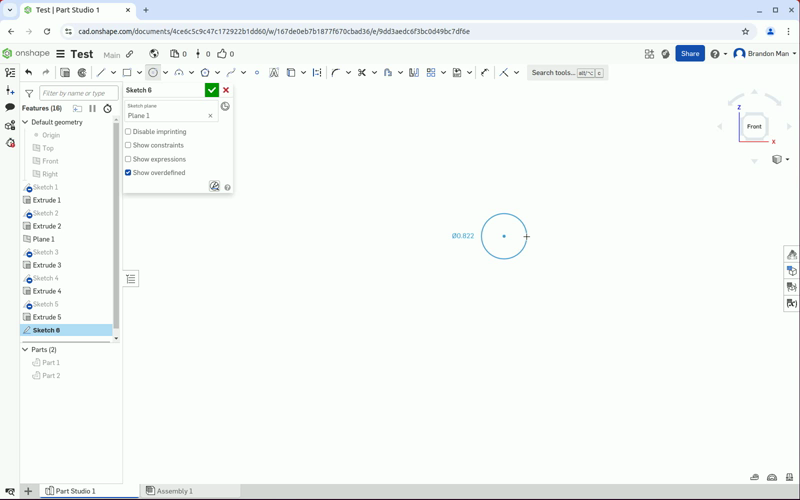
click(526, 236)
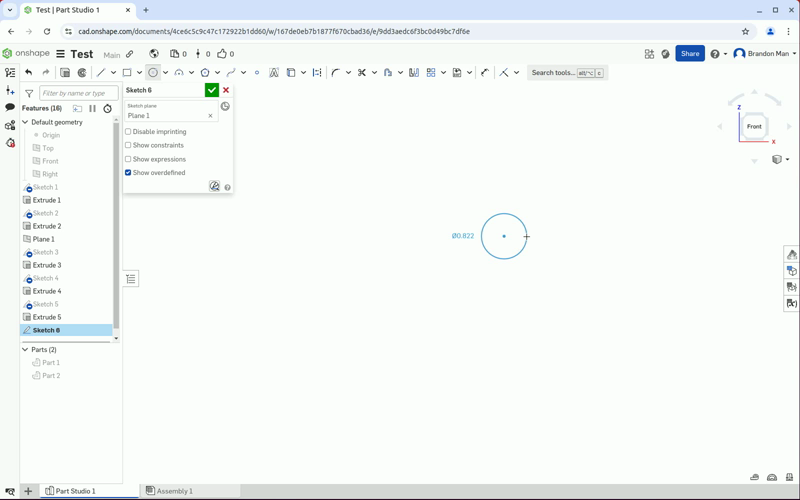
scroll(-6)
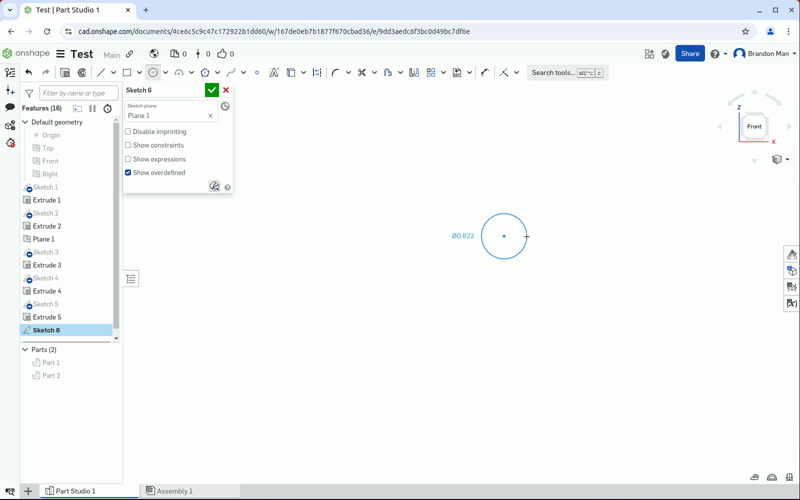
scroll(-6)
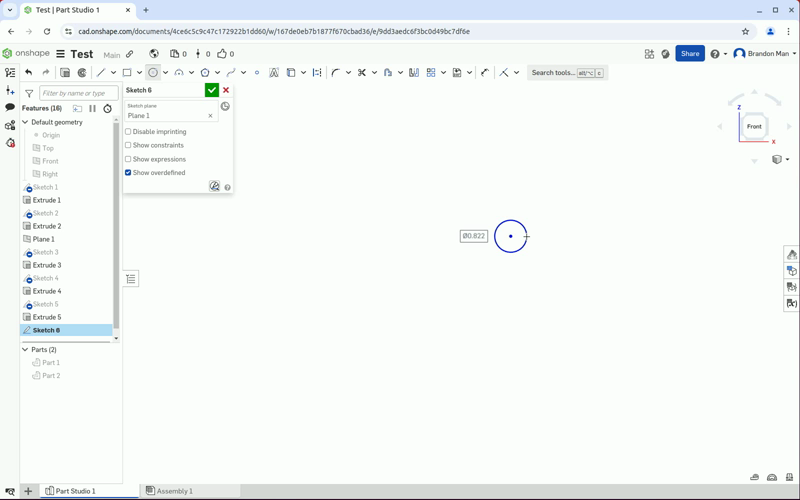
scroll(-6)
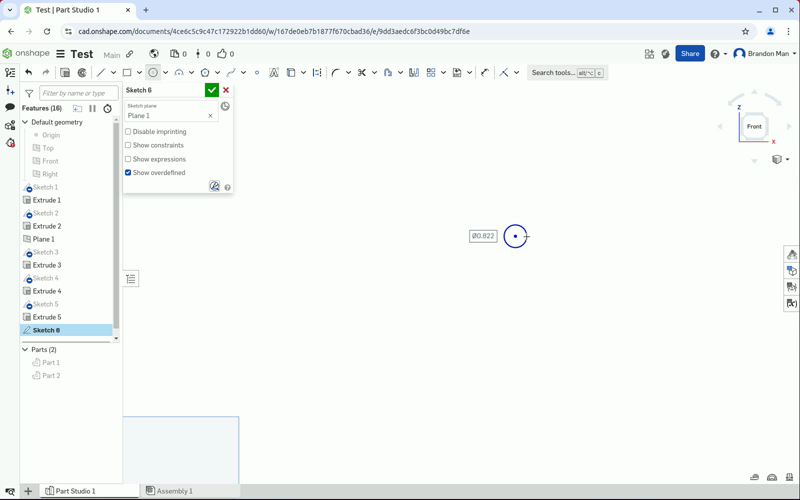
scroll(-6)
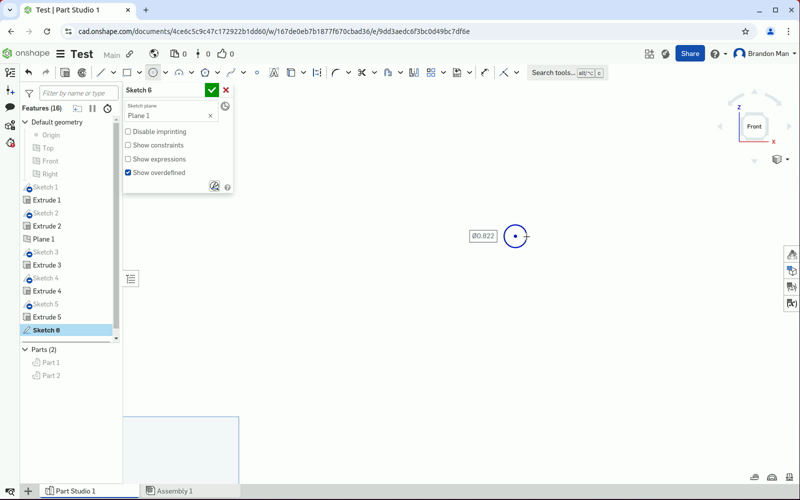
scroll(-6)
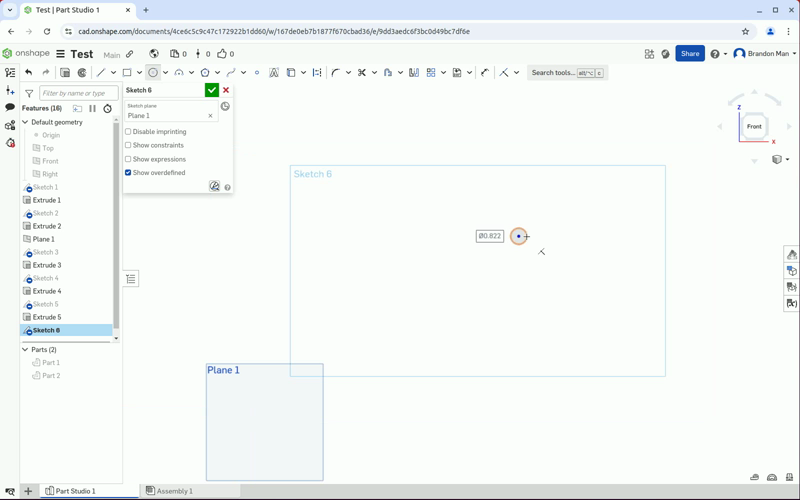
scroll(-6)
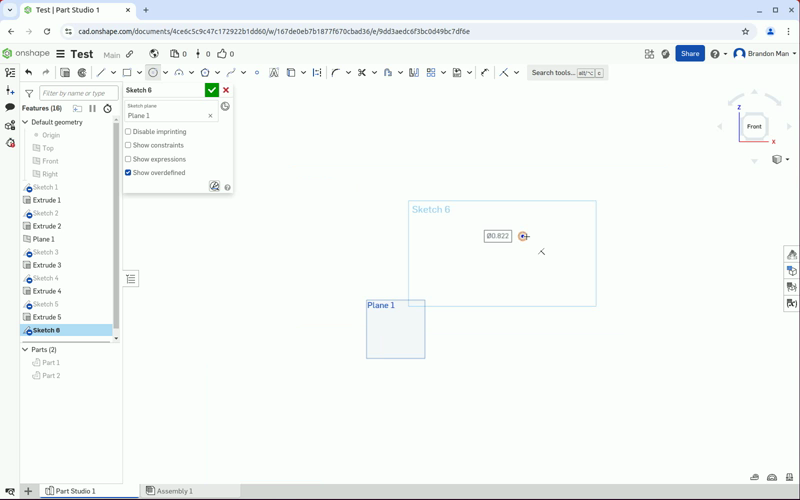
scroll(-6)
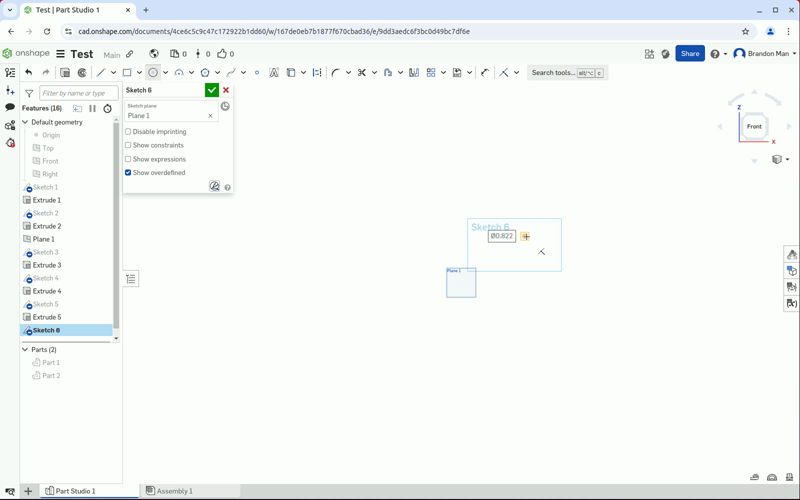
key(esc)
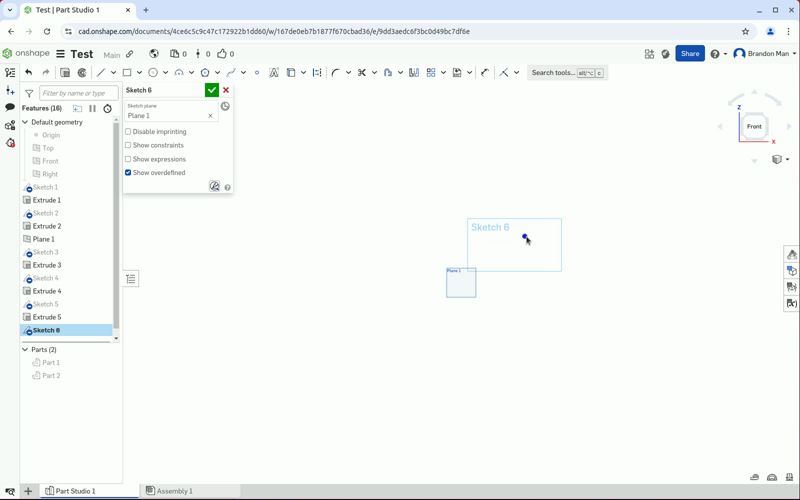
mouse_move(525, 236)
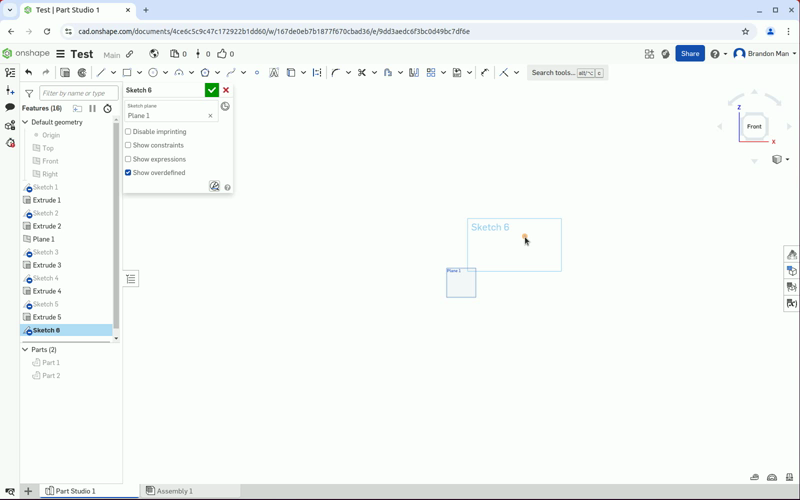
scroll(6)
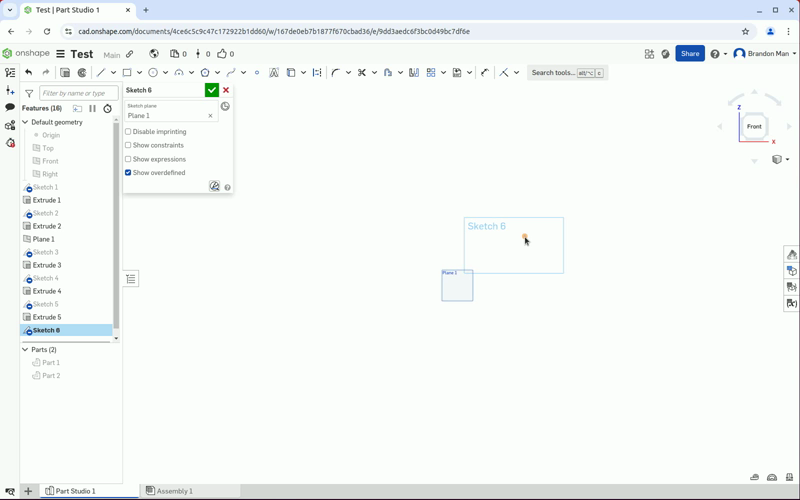
scroll(6)
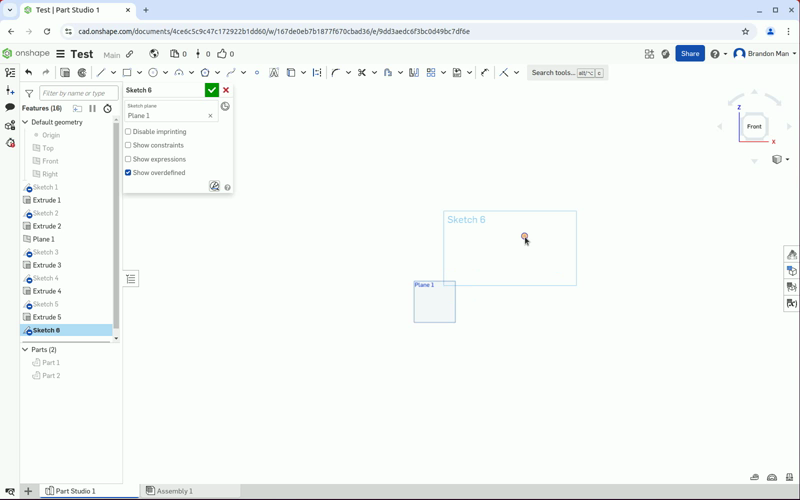
scroll(6)
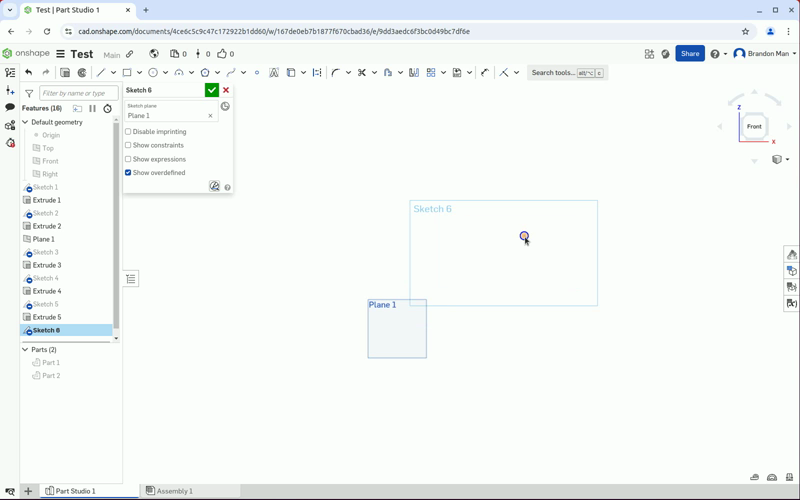
scroll(6)
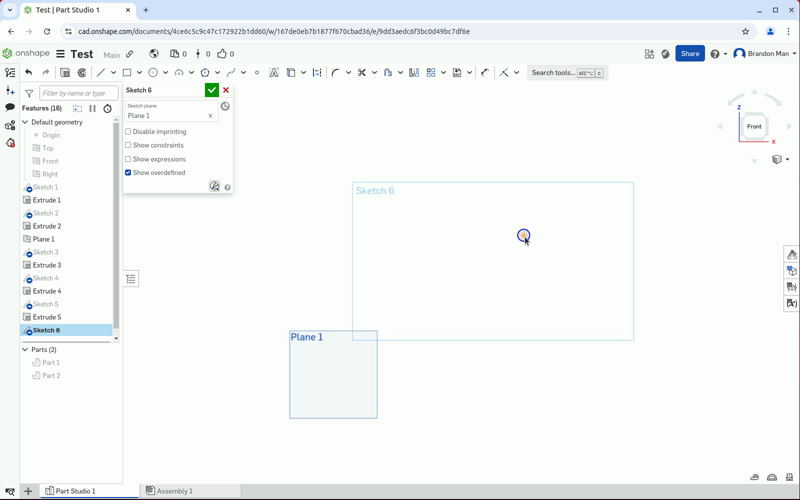
scroll(6)
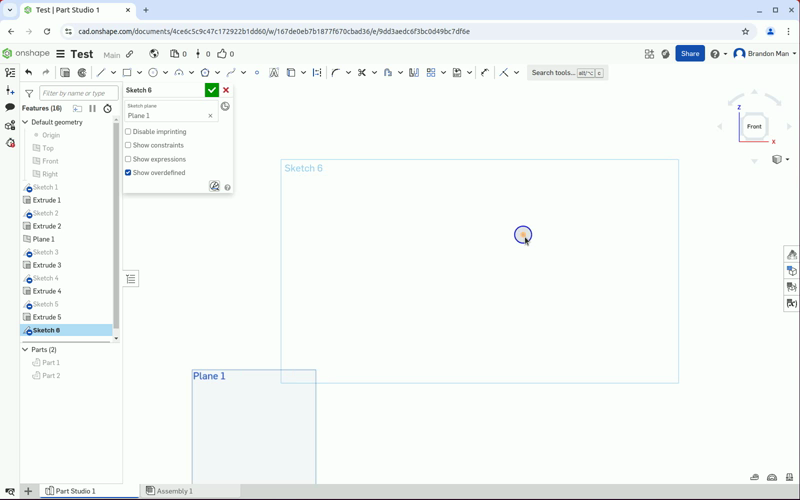
scroll(6)
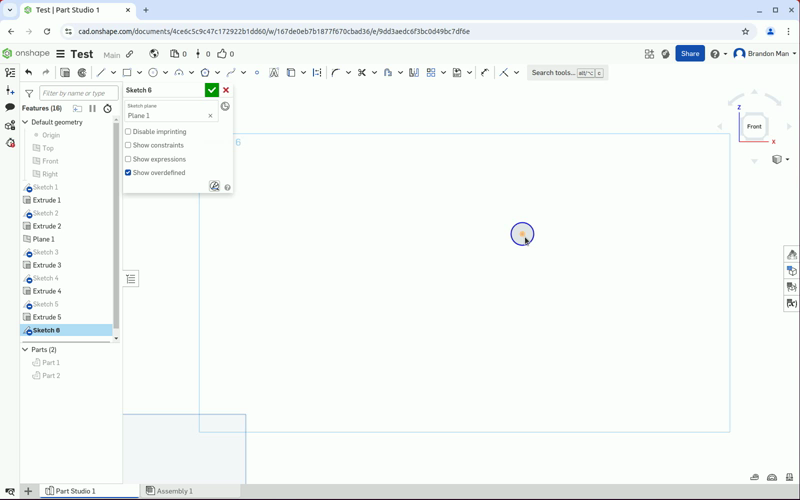
scroll(6)
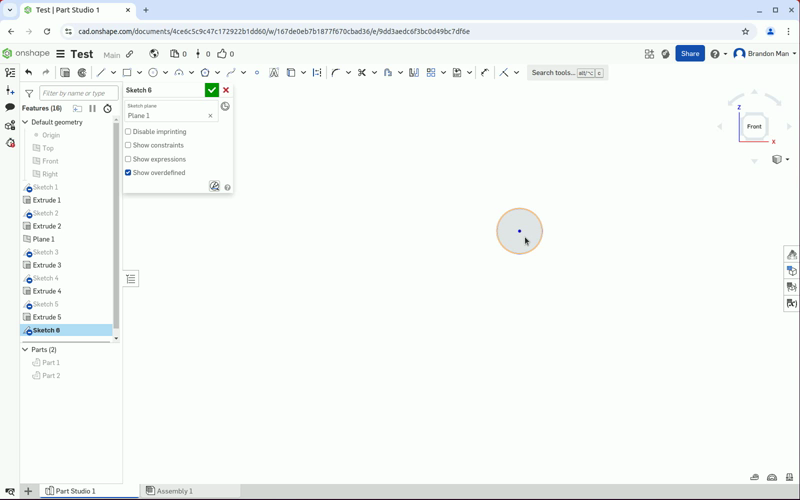
click(525, 236)
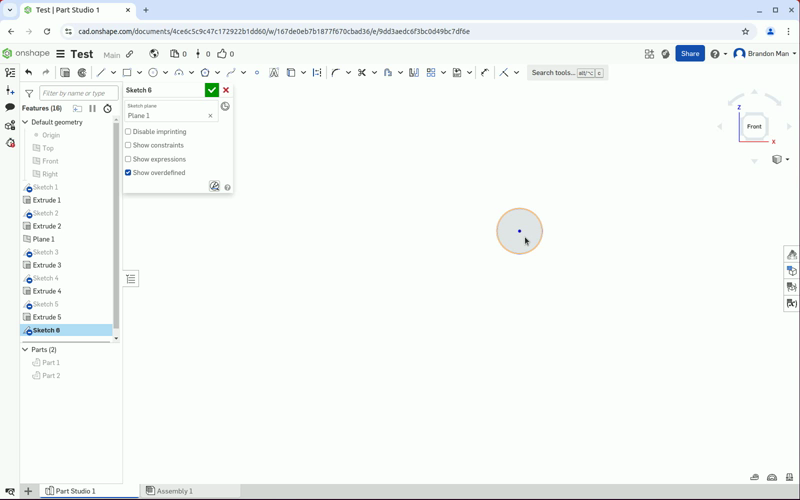
scroll(-6)
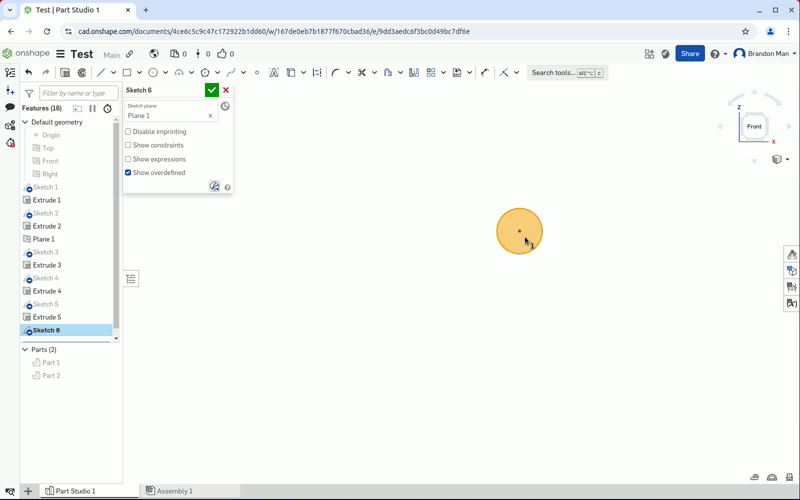
scroll(-6)
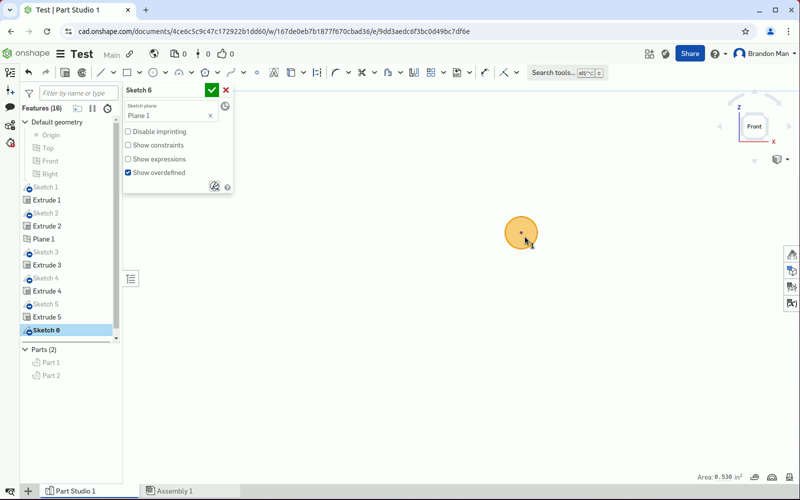
scroll(-6)
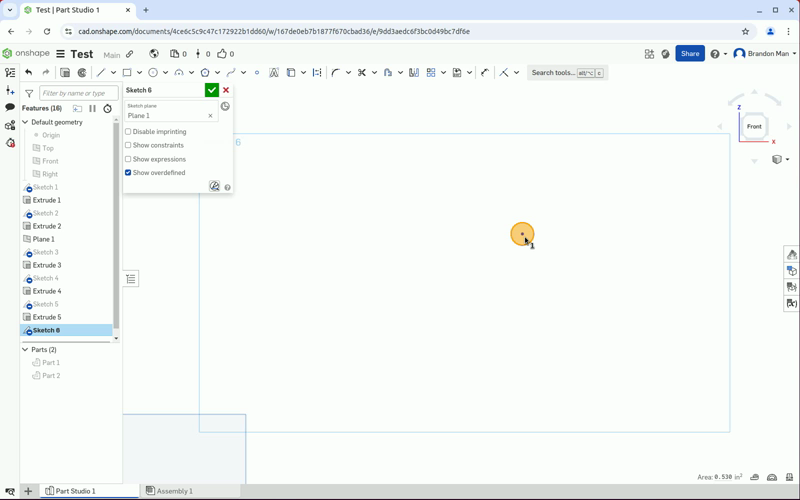
scroll(-6)
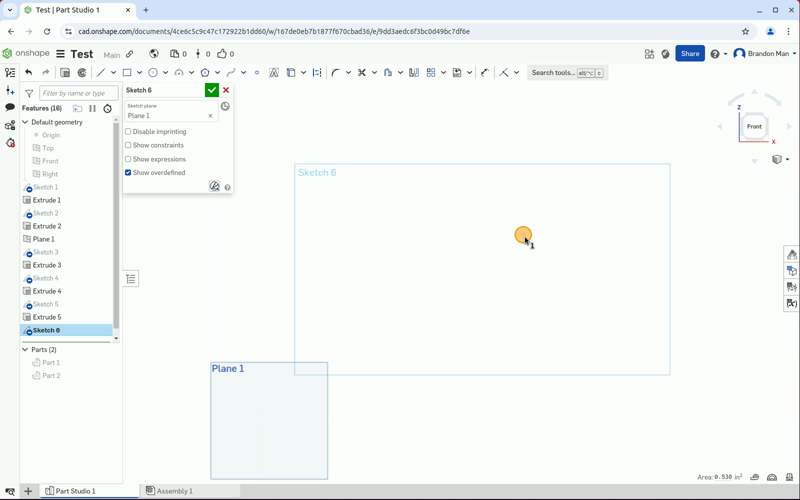
scroll(-6)
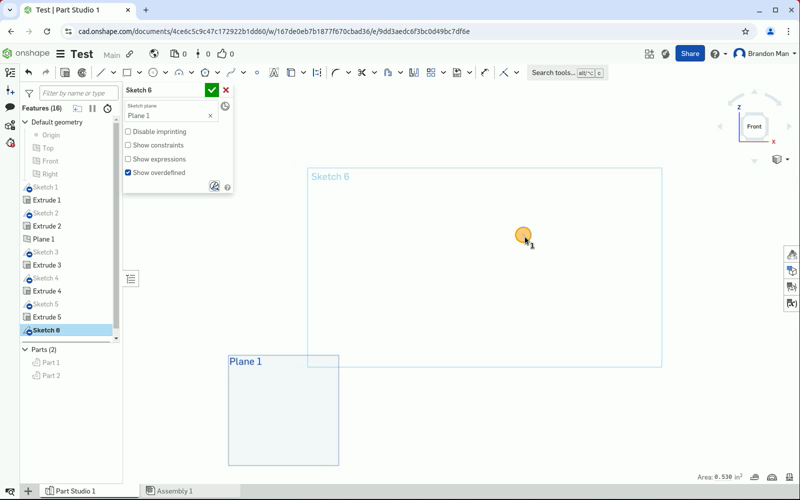
scroll(-6)
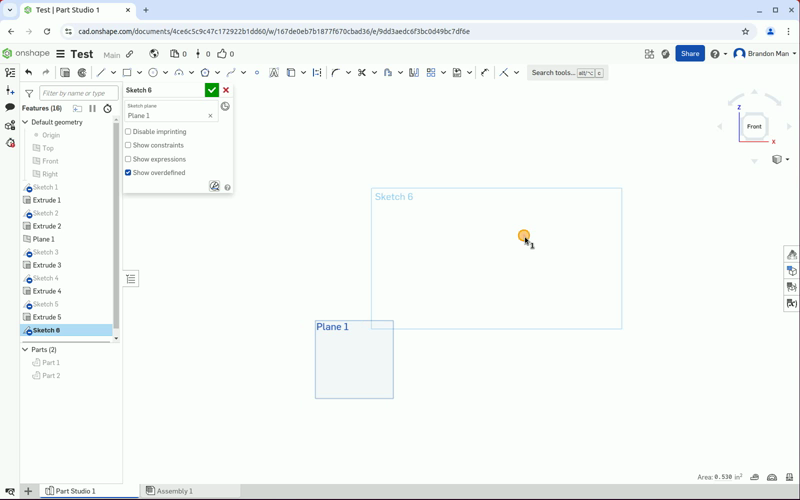
scroll(-6)
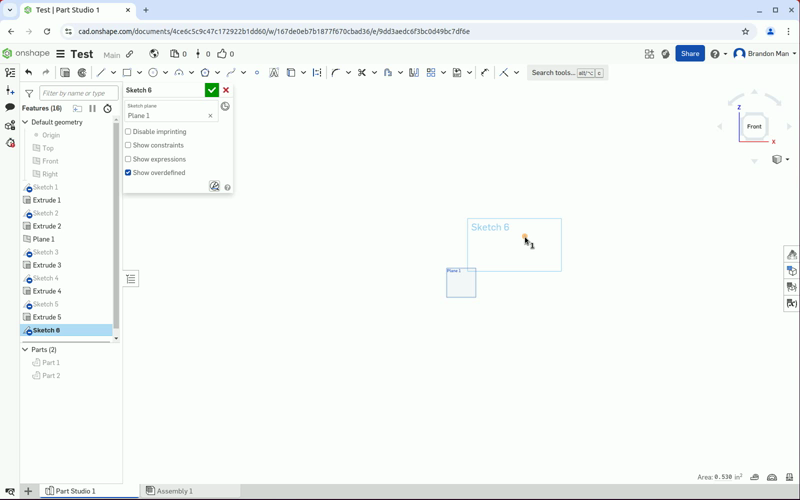
mouse_move(73, 352)
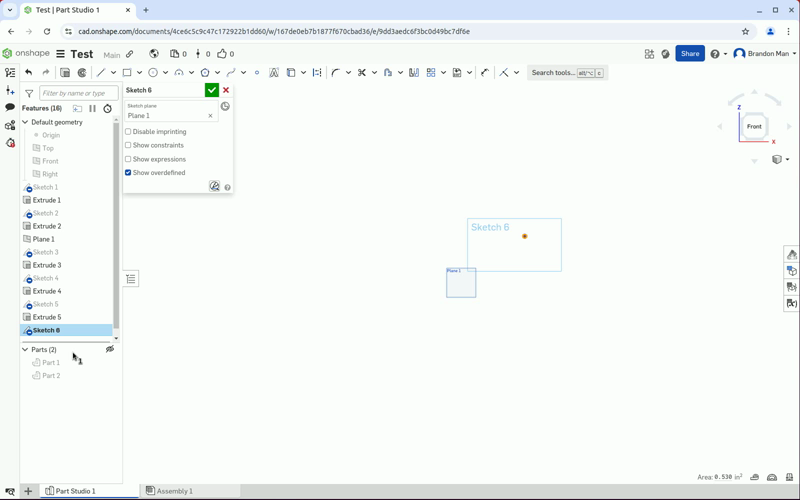
key(shift+y)
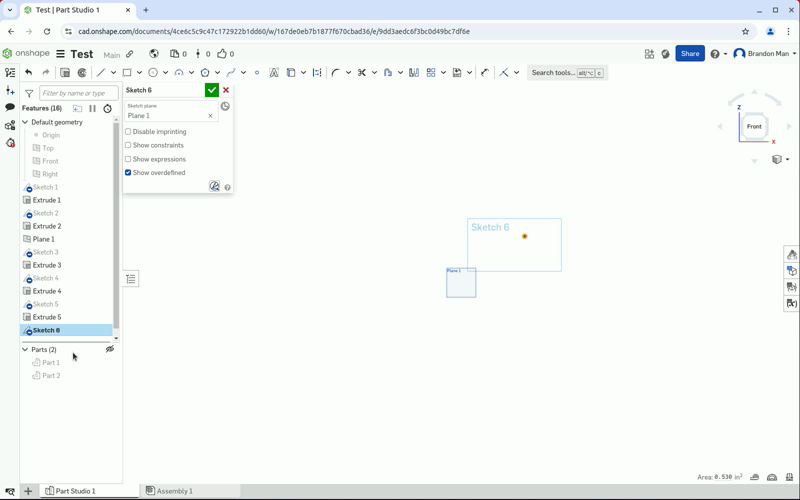
key(shift+e)
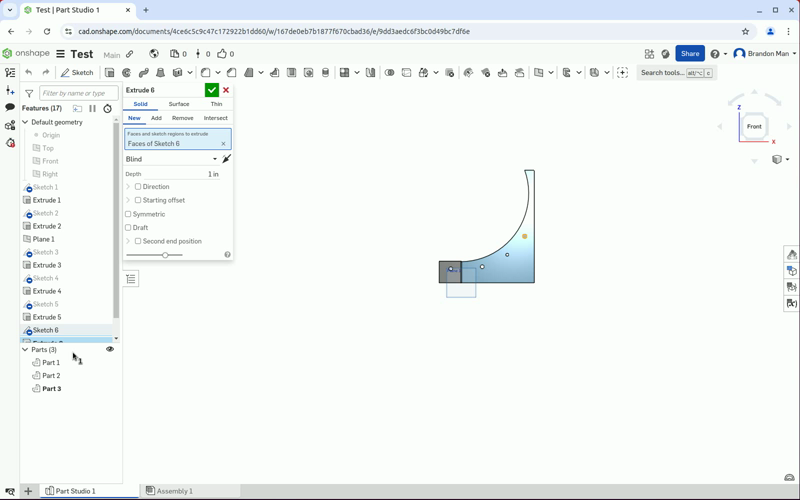
mouse_move(143, 106)
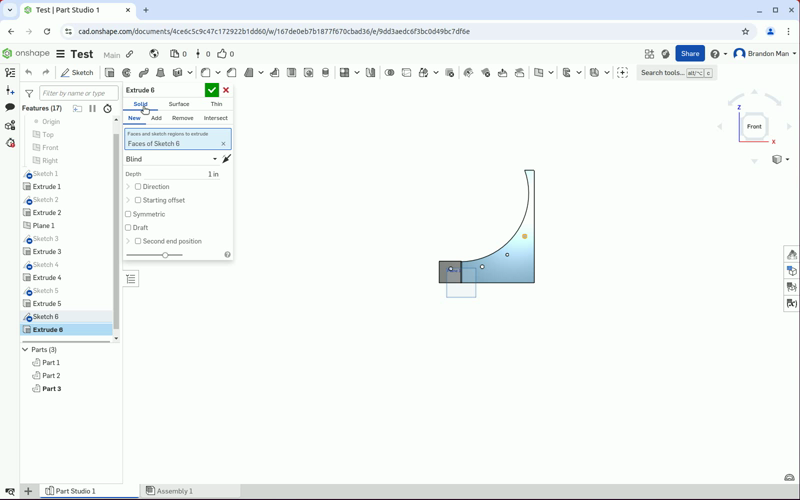
click(143, 106)
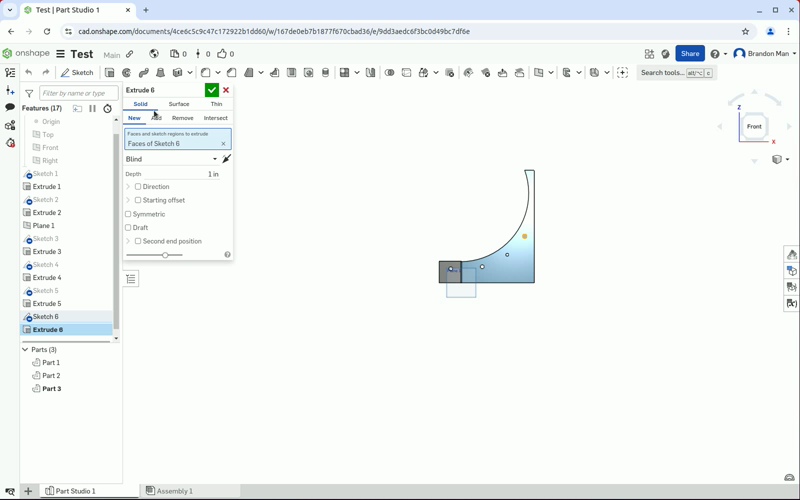
mouse_move(186, 120)
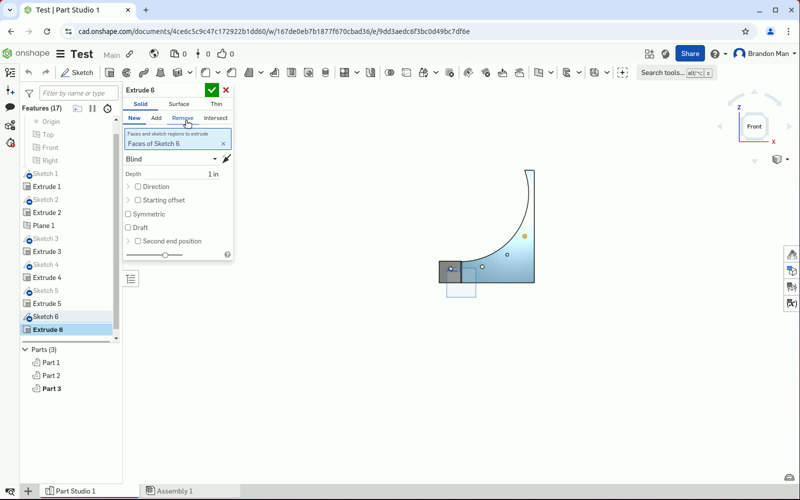
click(186, 120)
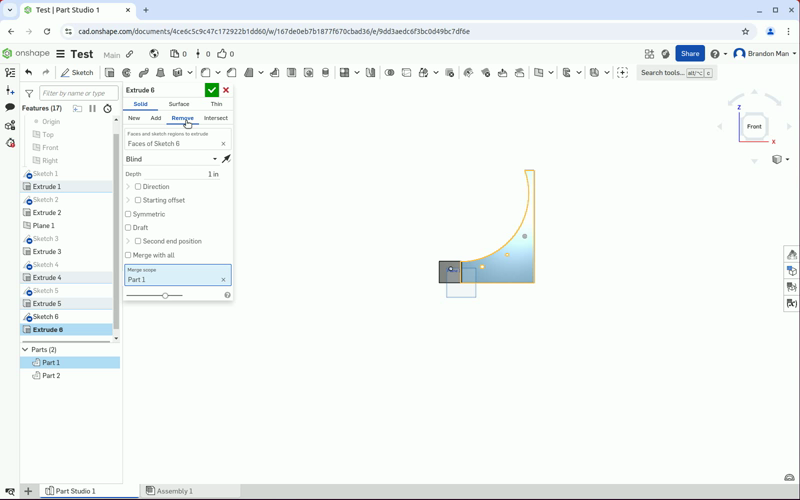
key(tab, 4)
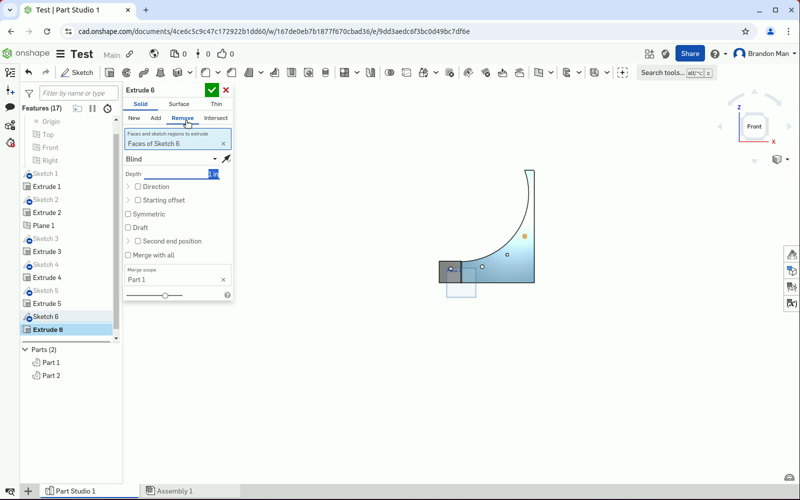
text(2.166)
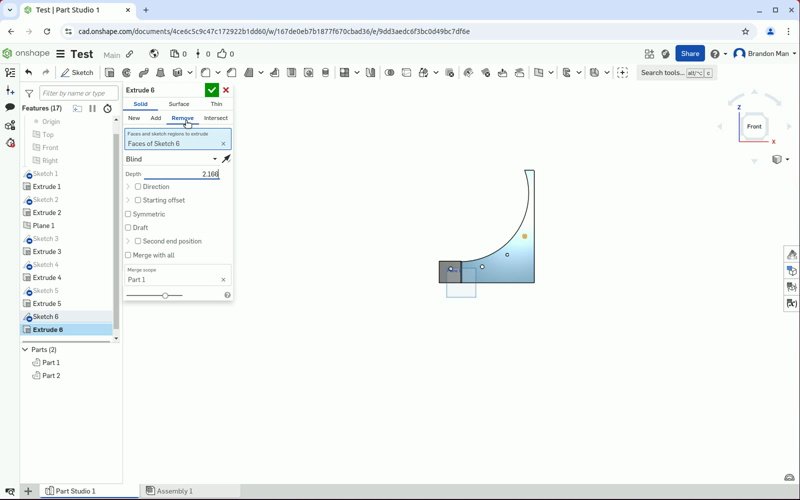
key(tab, 6)
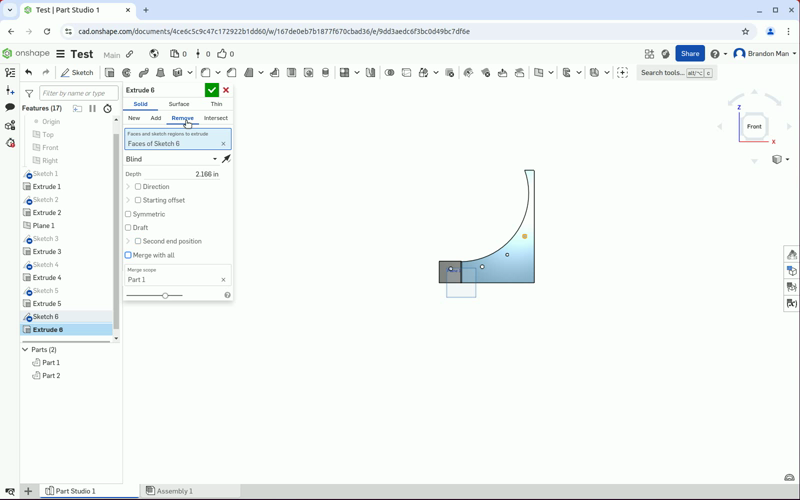
key(space)
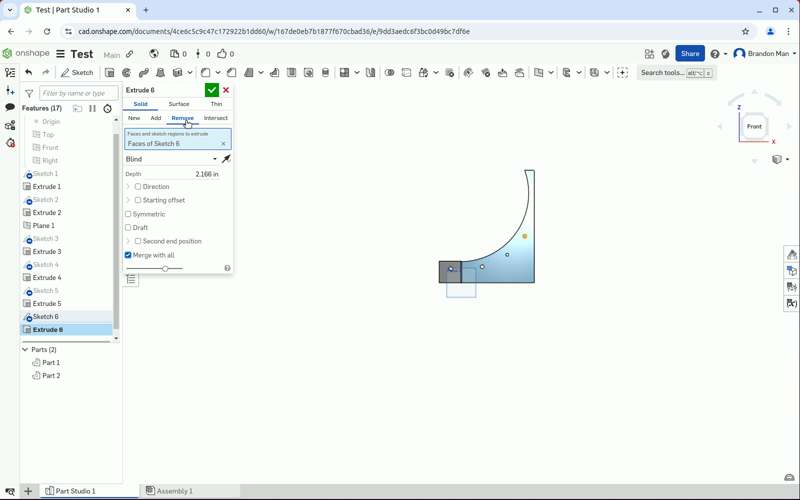
key(enter)
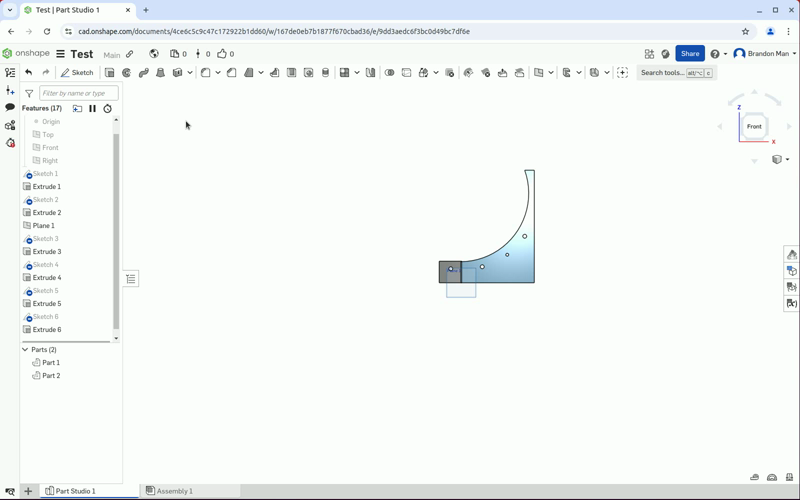
key(shift+h)
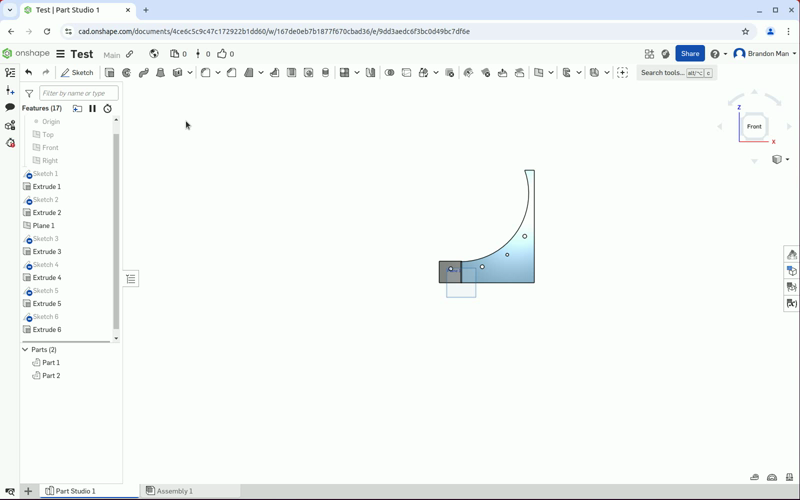
key(shift+h)
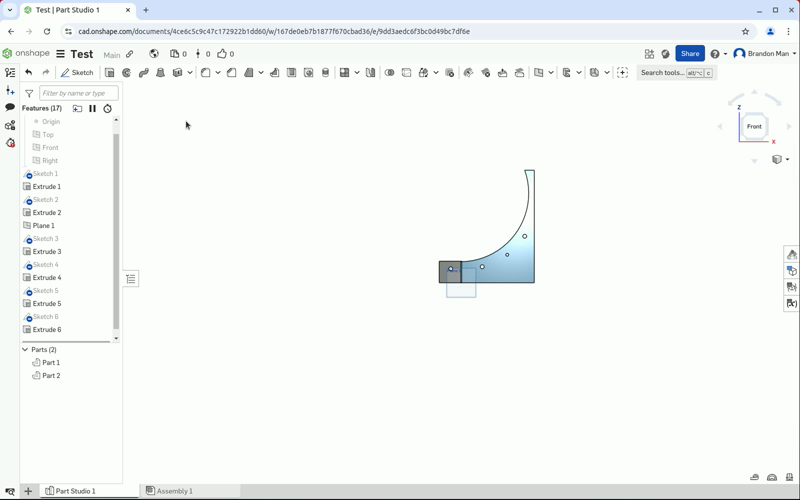
mouse_move(69, 176)
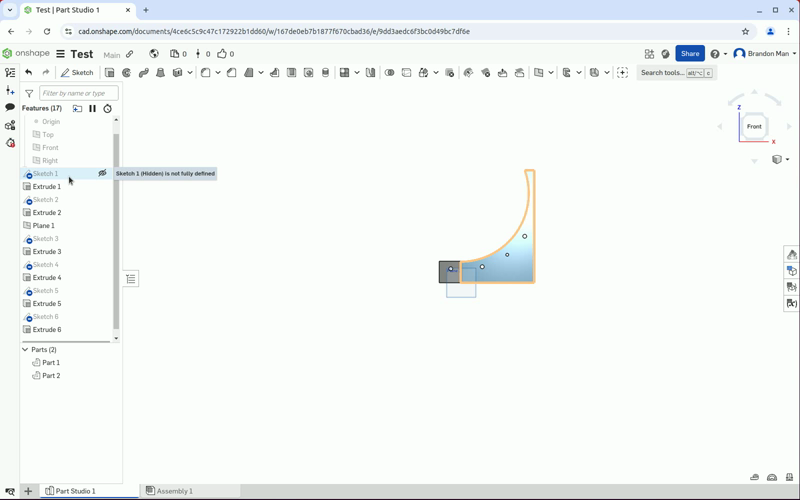
click(69, 176)
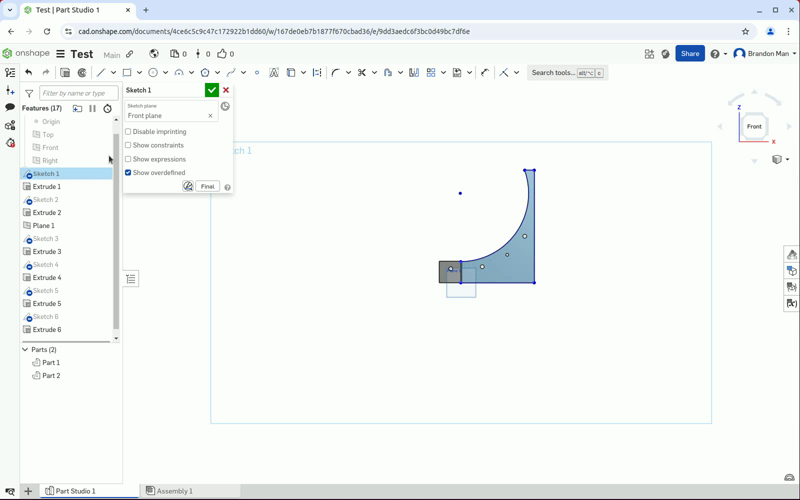
mouse_move(229, 92)
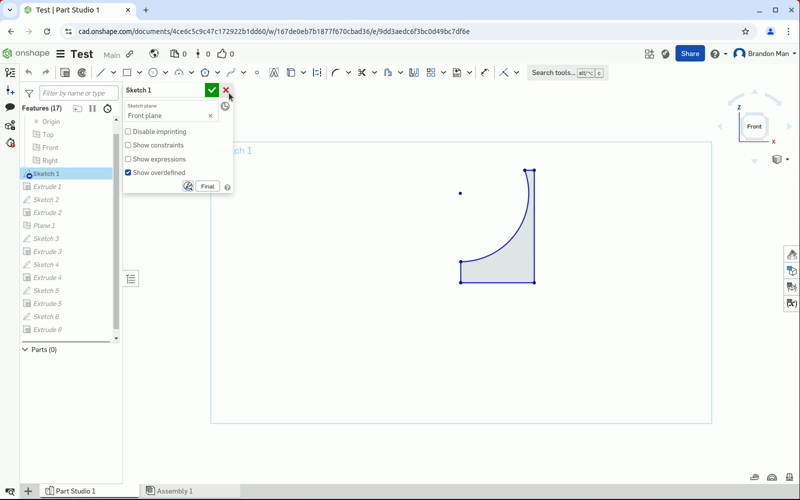
click(229, 92)
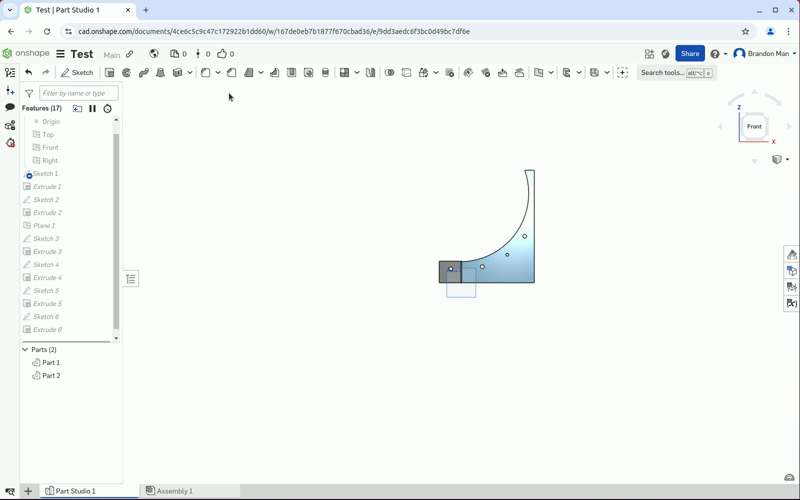
key(shift+s)
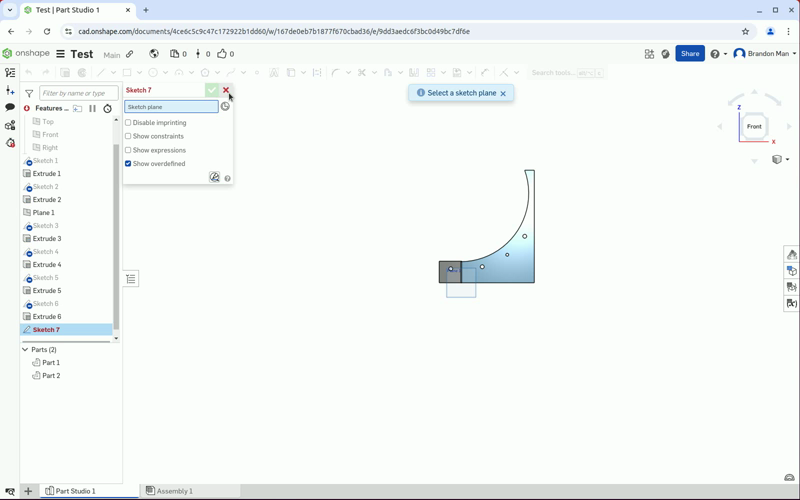
mouse_move(69, 215)
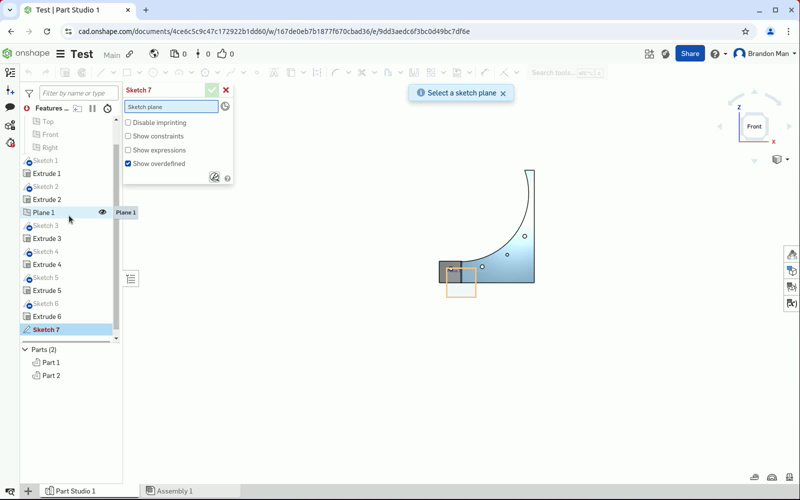
click(69, 215)
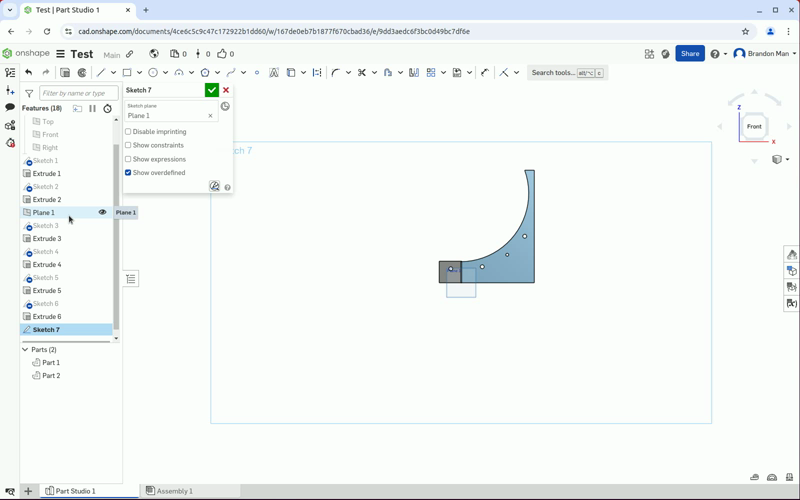
mouse_move(73, 352)
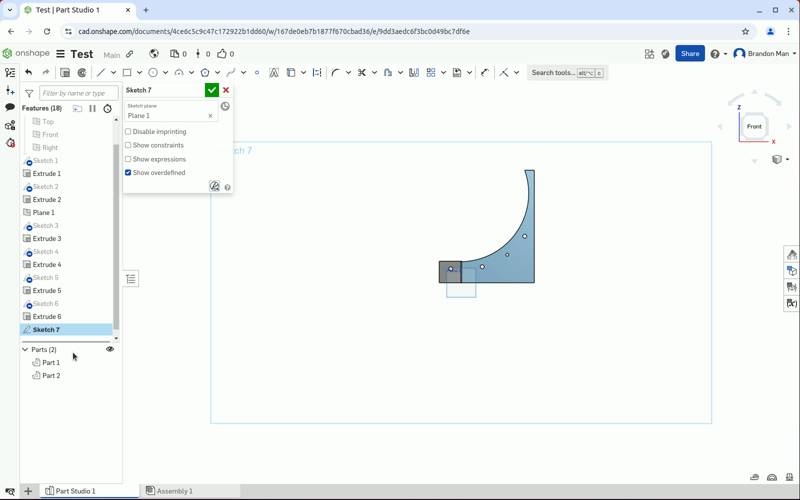
key(y)
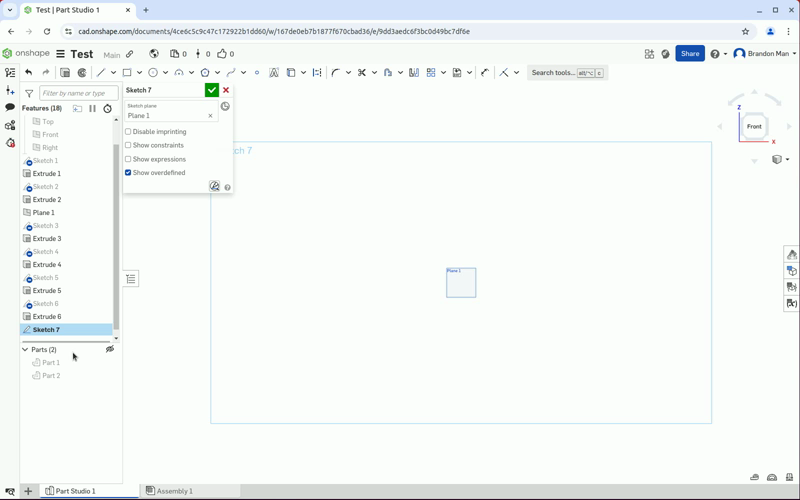
key(c)
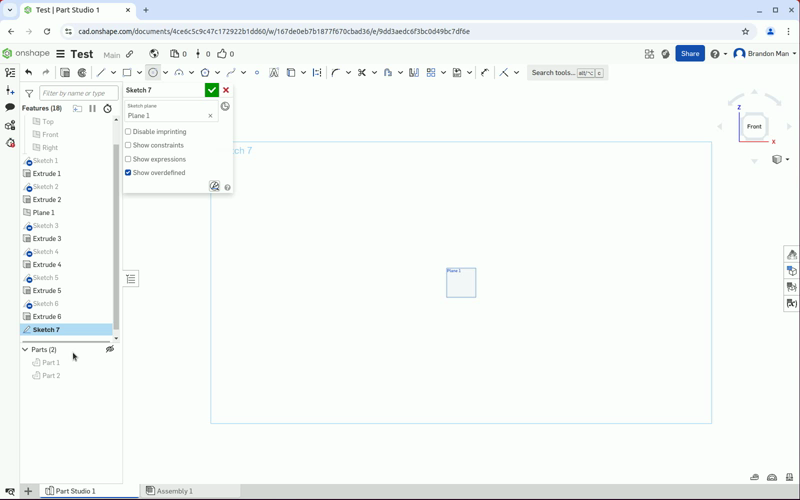
key_down(shift)
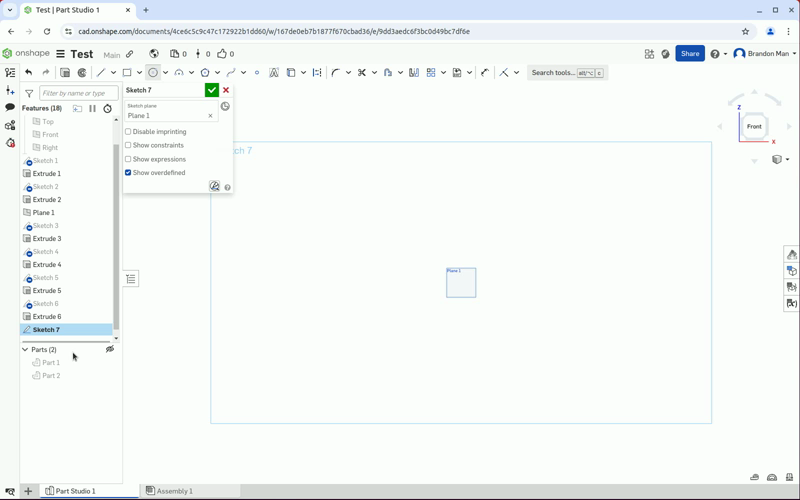
mouse_move(530, 176)
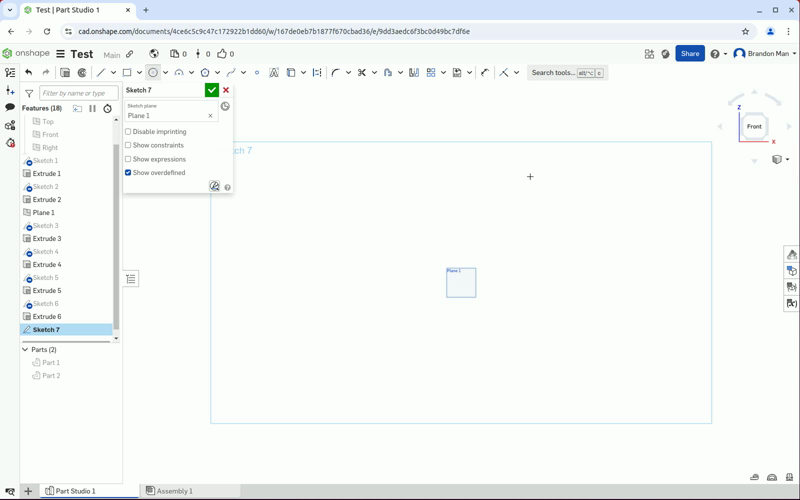
click(530, 176)
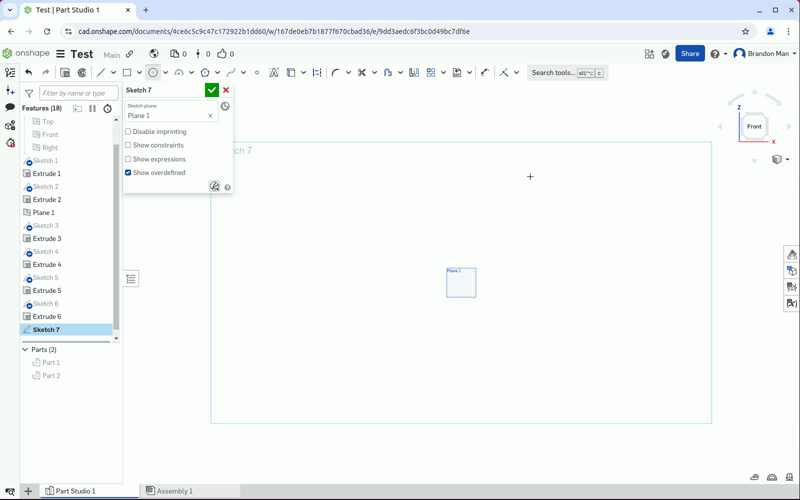
key_up(shift)
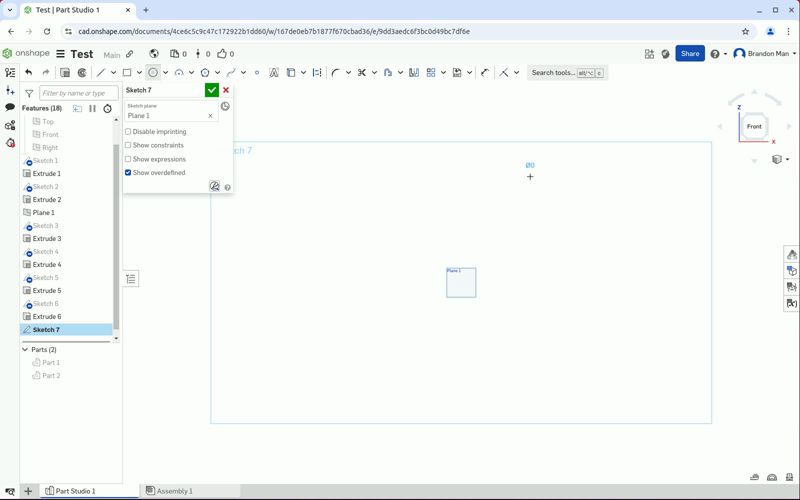
mouse_move(532, 176)
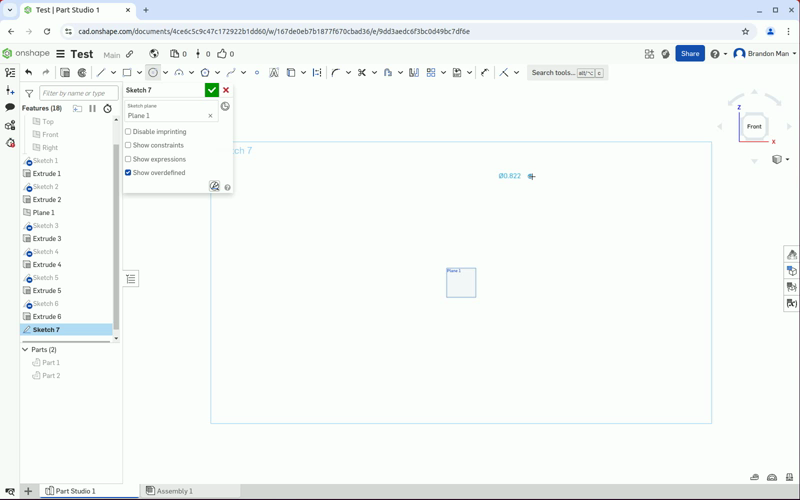
scroll(6)
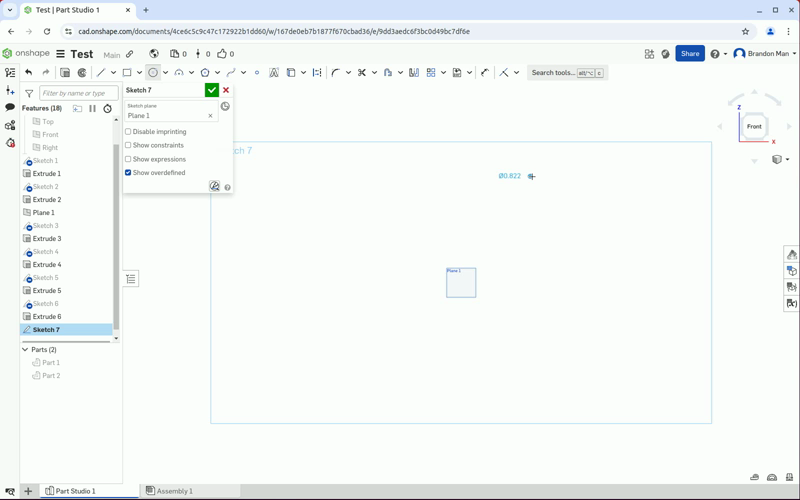
scroll(6)
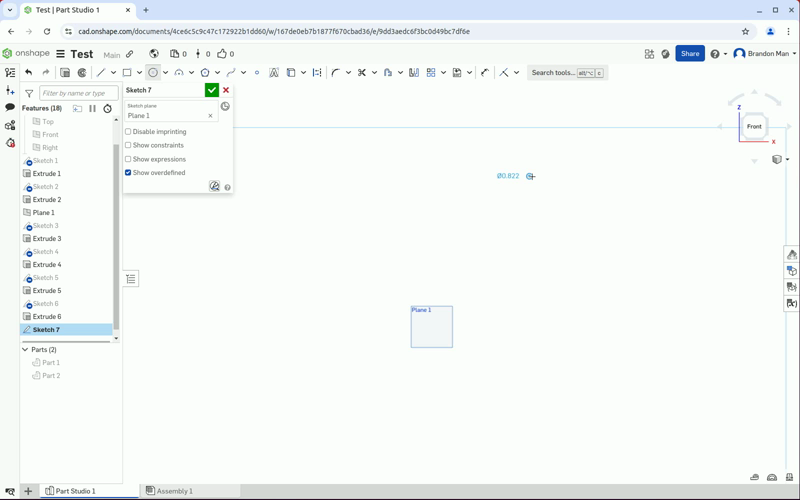
scroll(6)
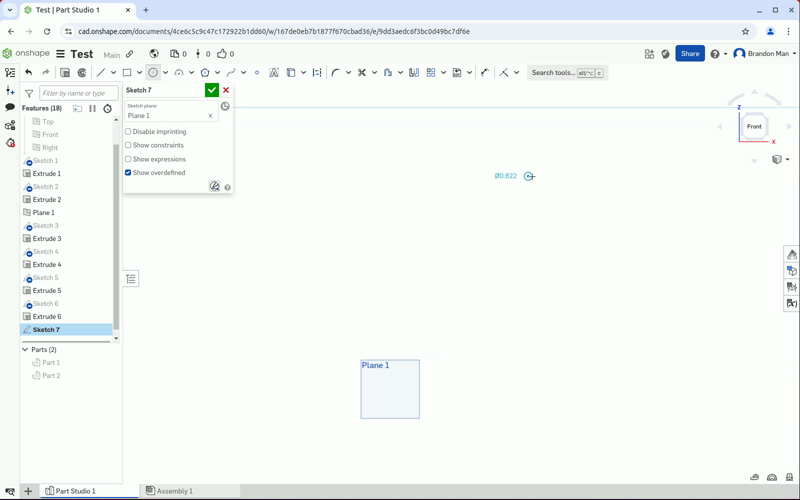
scroll(6)
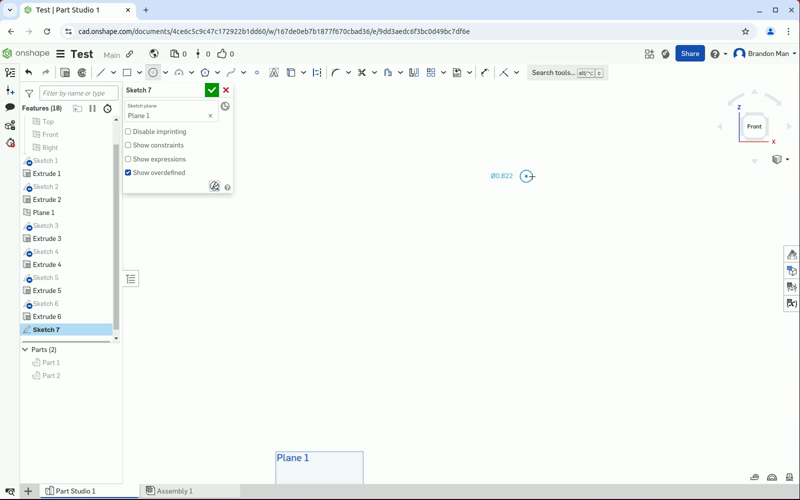
scroll(6)
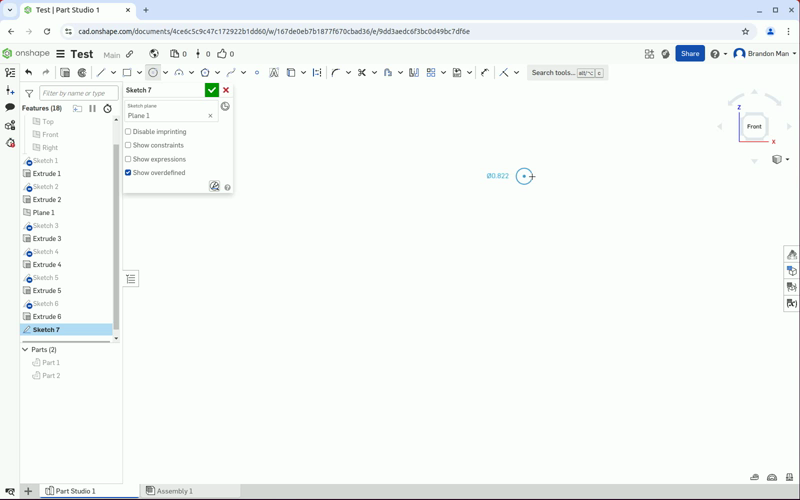
scroll(6)
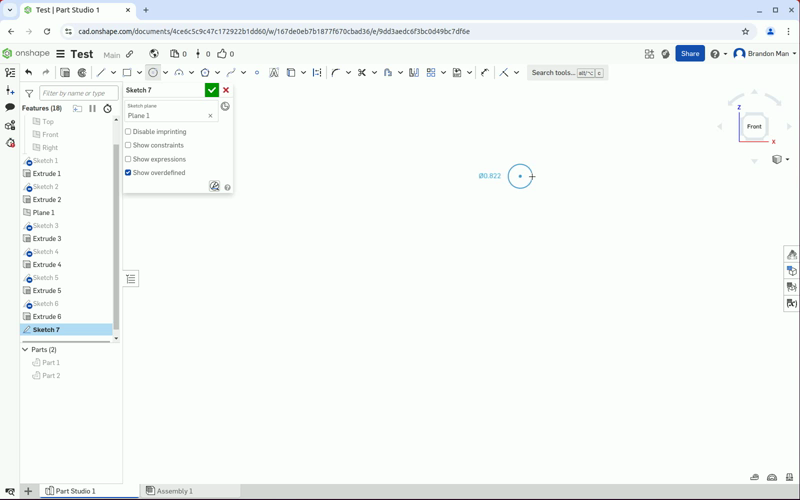
scroll(6)
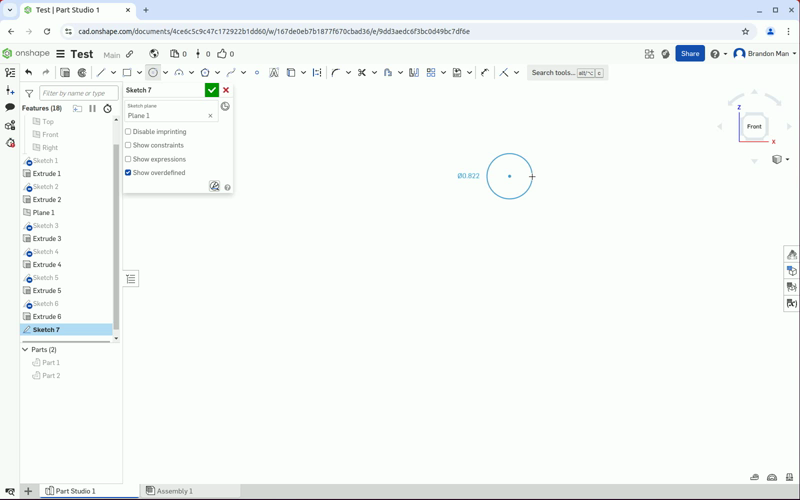
click(532, 176)
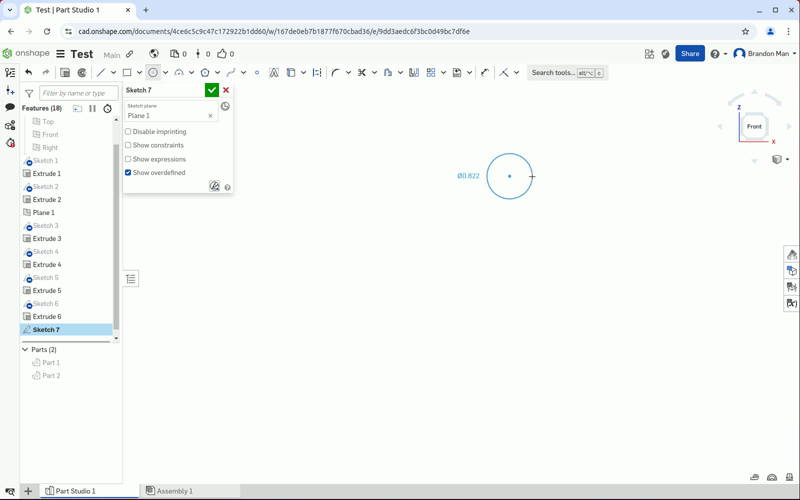
scroll(-6)
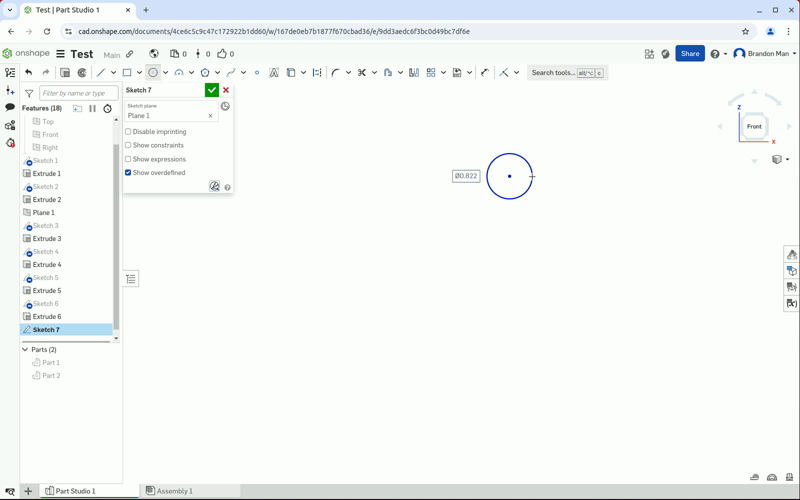
scroll(-6)
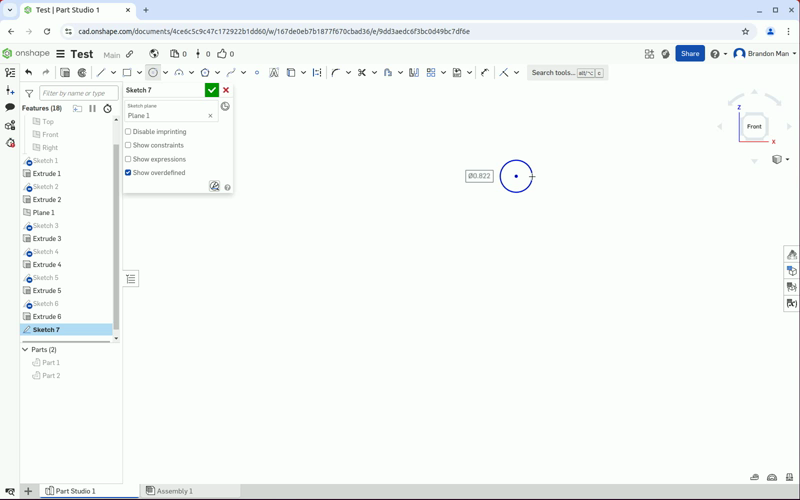
scroll(-6)
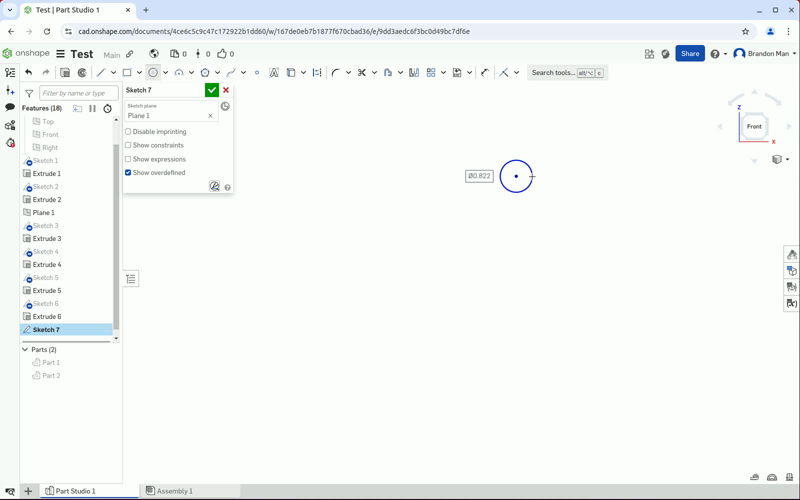
scroll(-6)
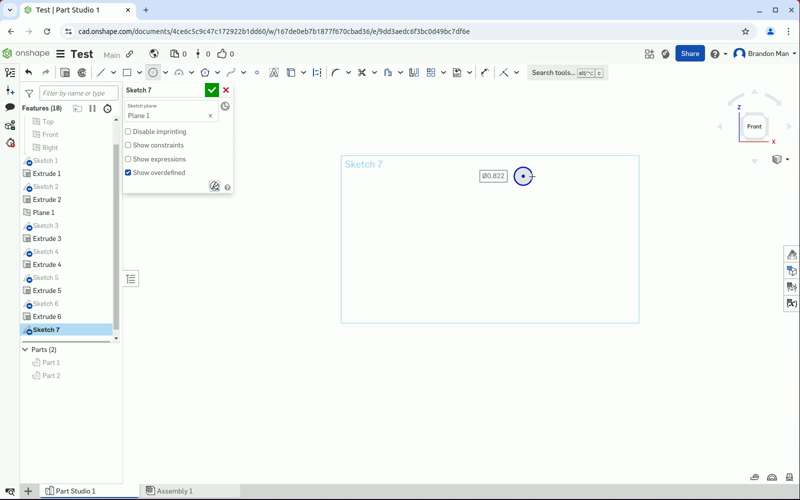
scroll(-6)
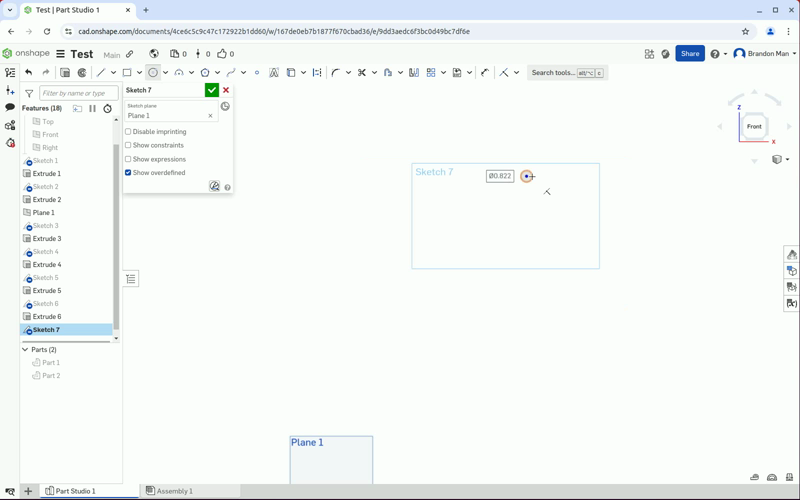
scroll(-6)
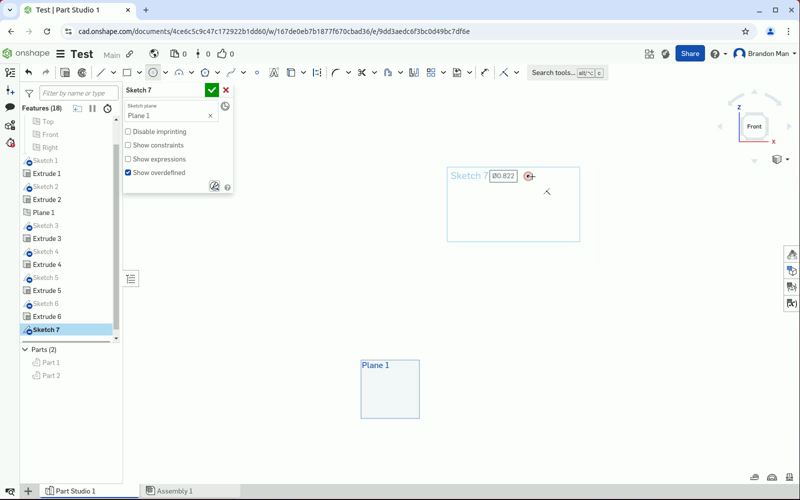
scroll(-6)
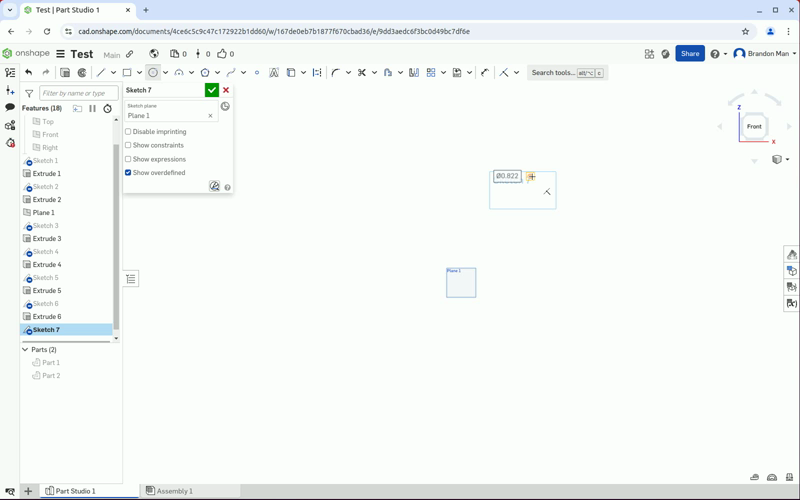
key(esc)
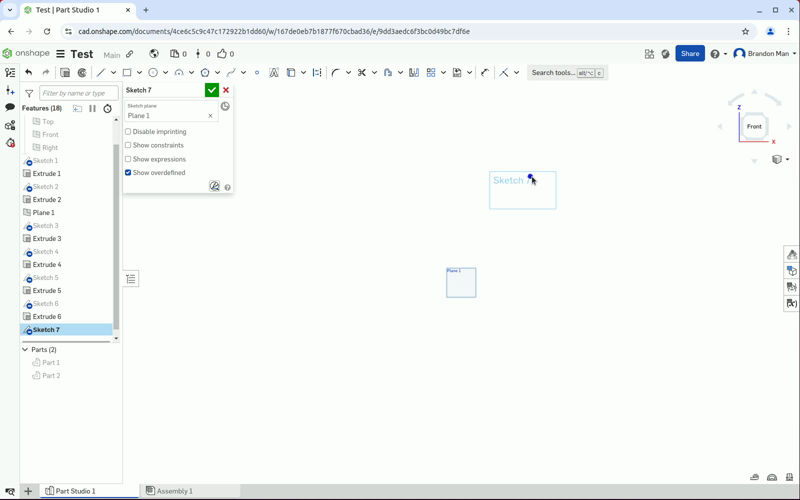
mouse_move(531, 177)
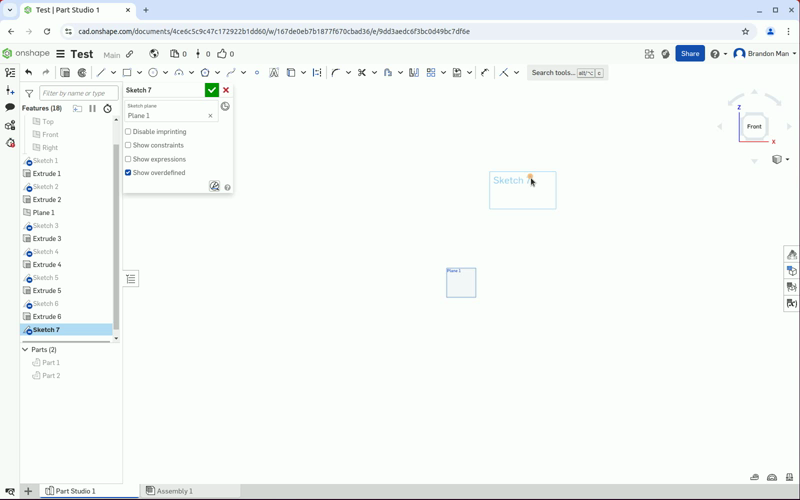
scroll(6)
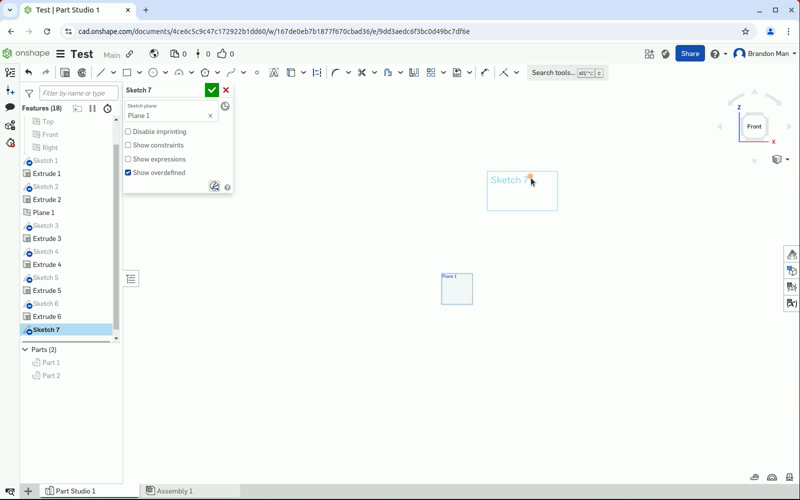
scroll(6)
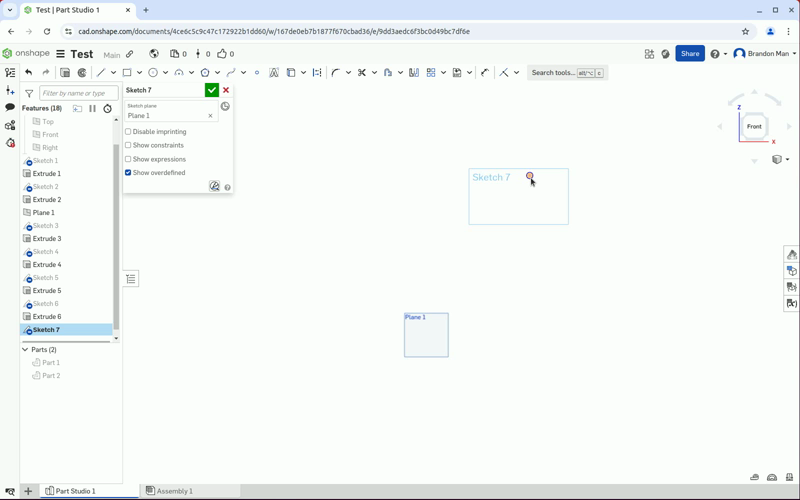
scroll(6)
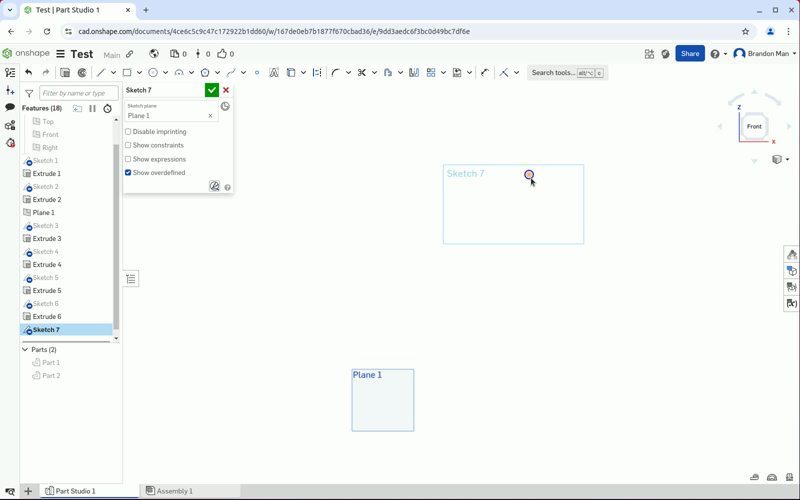
scroll(6)
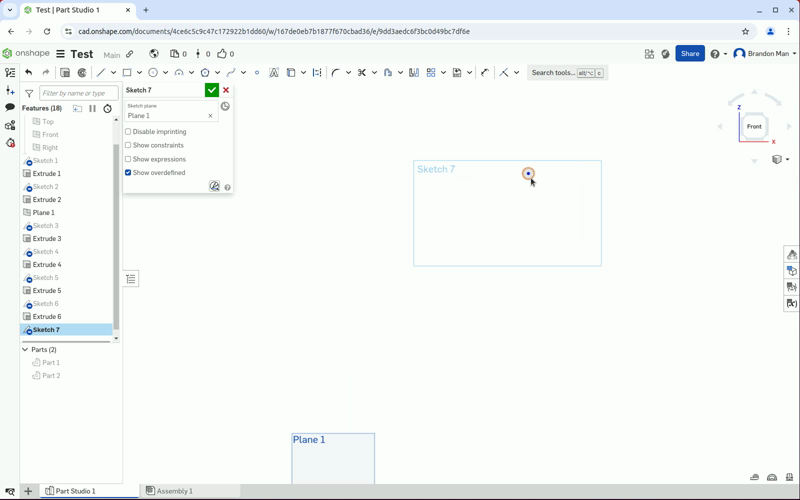
scroll(6)
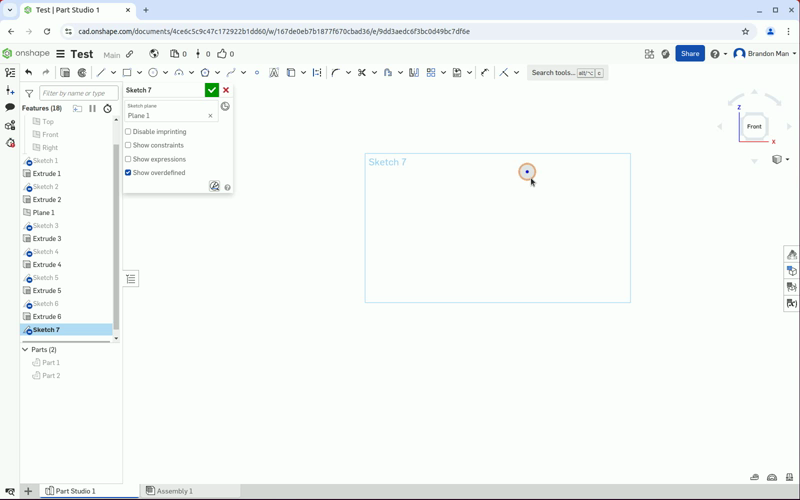
scroll(6)
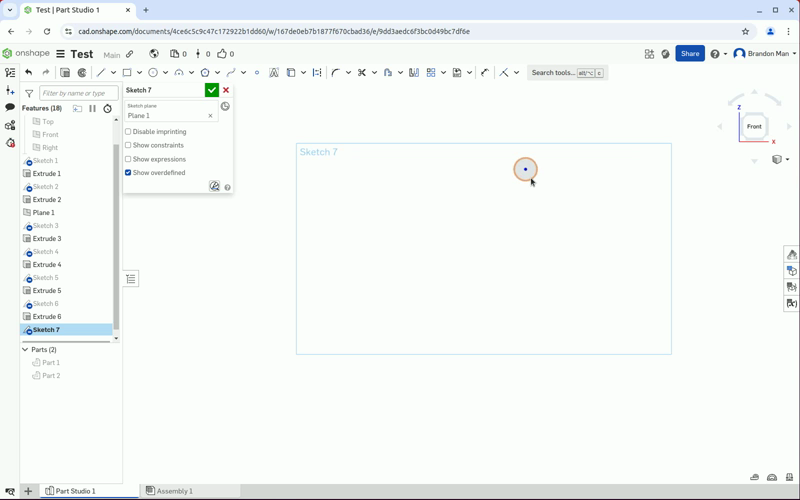
scroll(6)
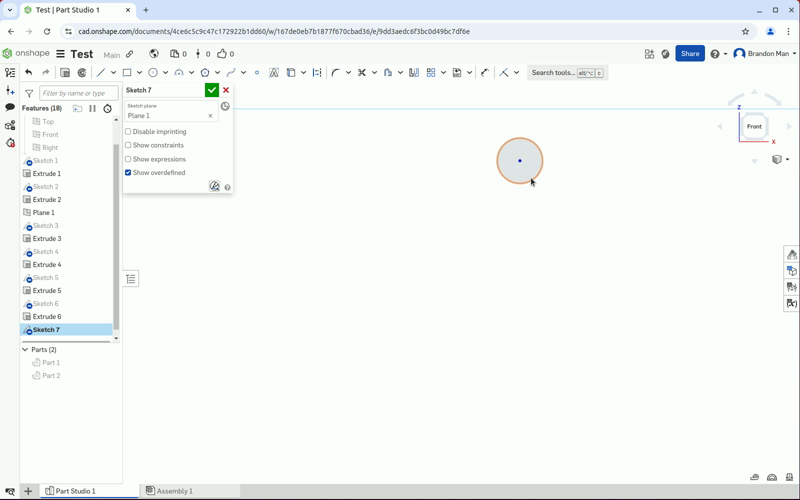
click(531, 177)
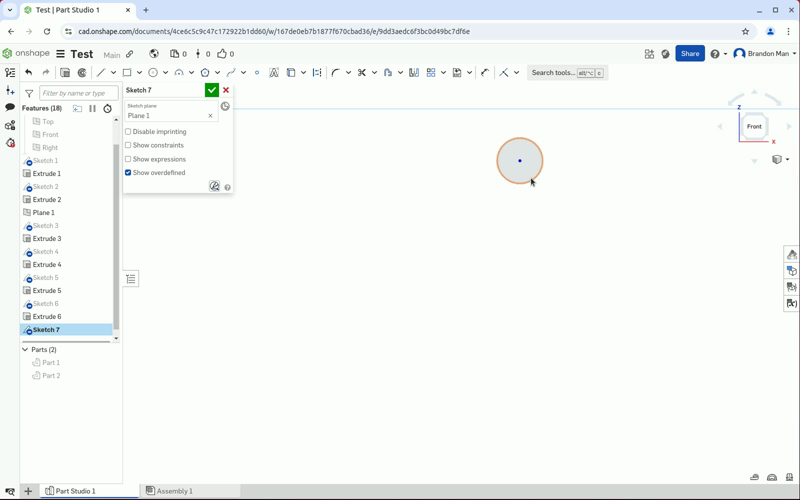
scroll(-6)
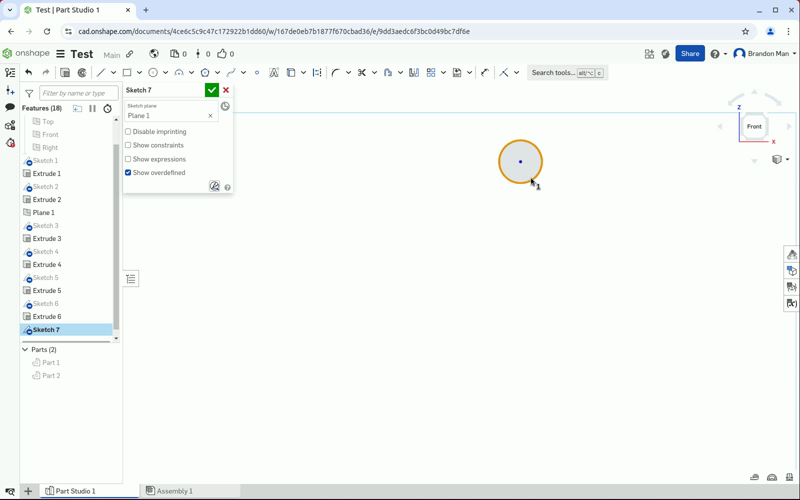
scroll(-6)
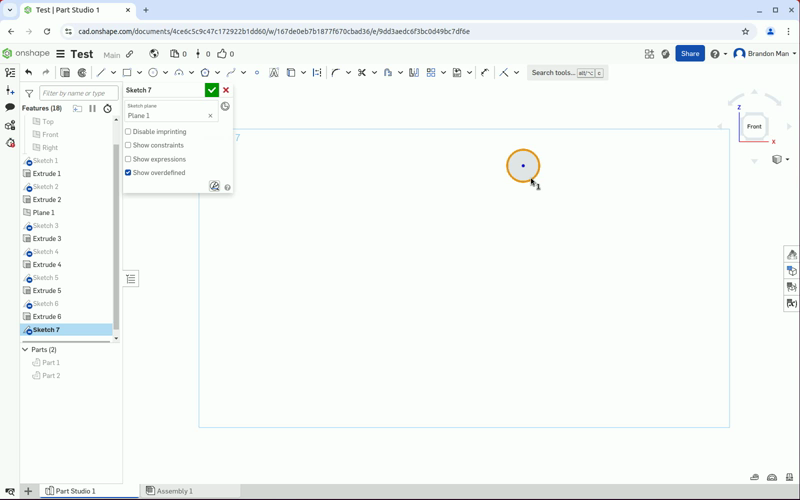
scroll(-6)
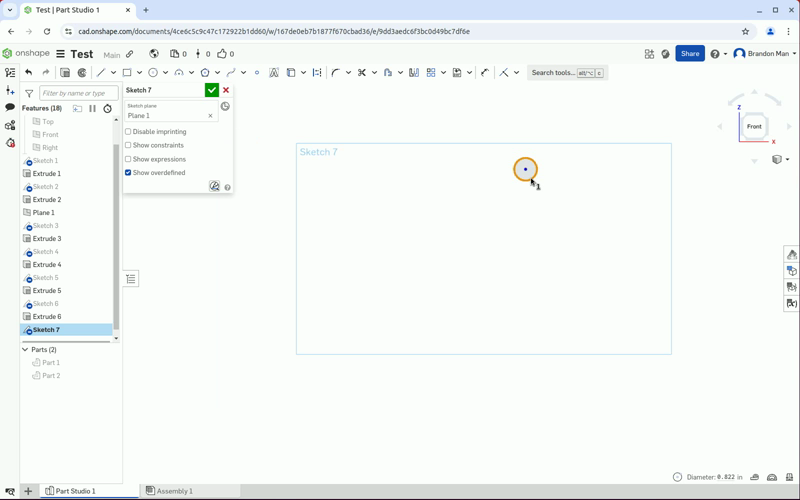
scroll(-6)
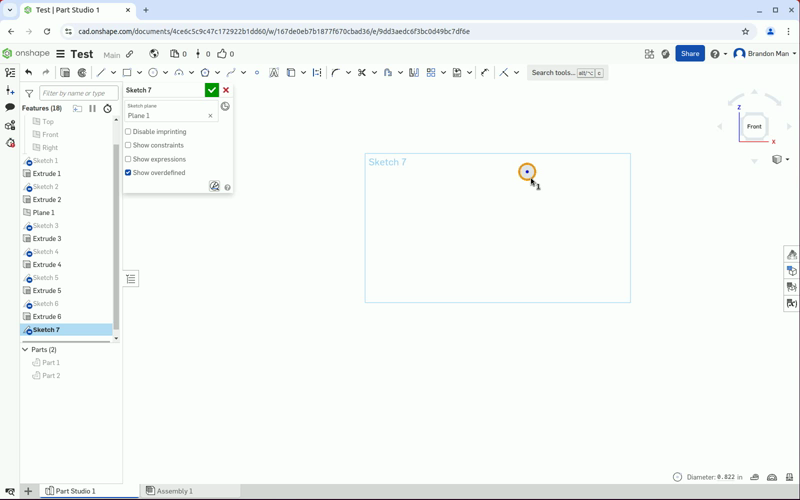
scroll(-6)
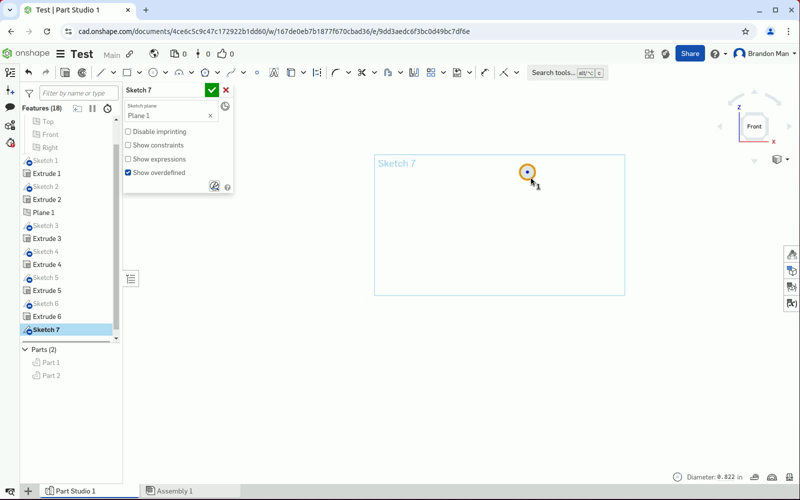
scroll(-6)
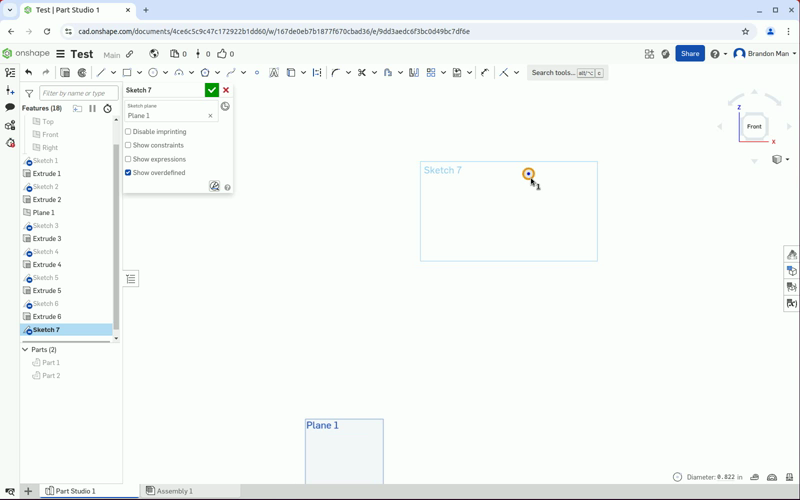
scroll(-6)
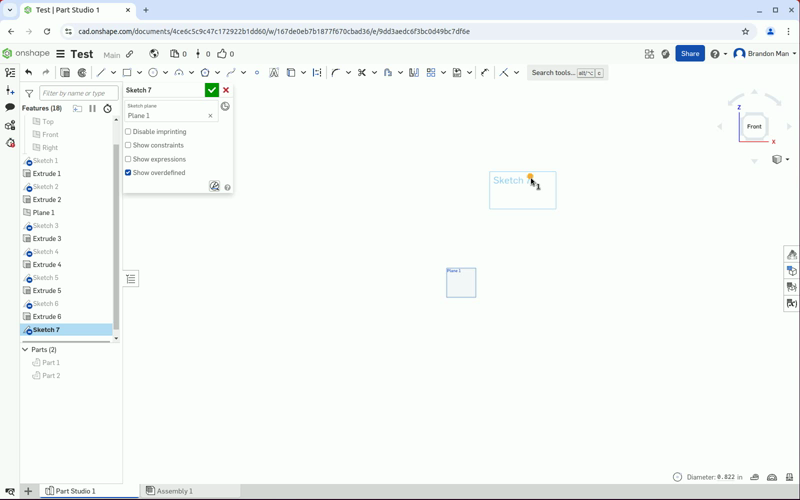
mouse_move(73, 352)
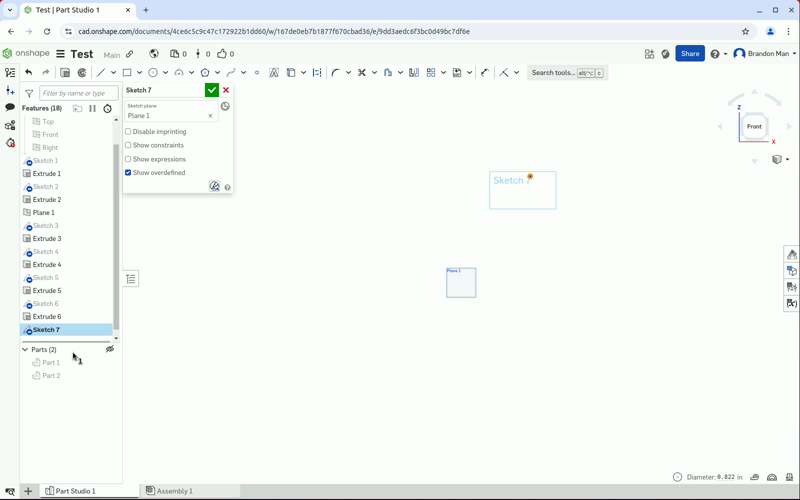
key(shift+y)
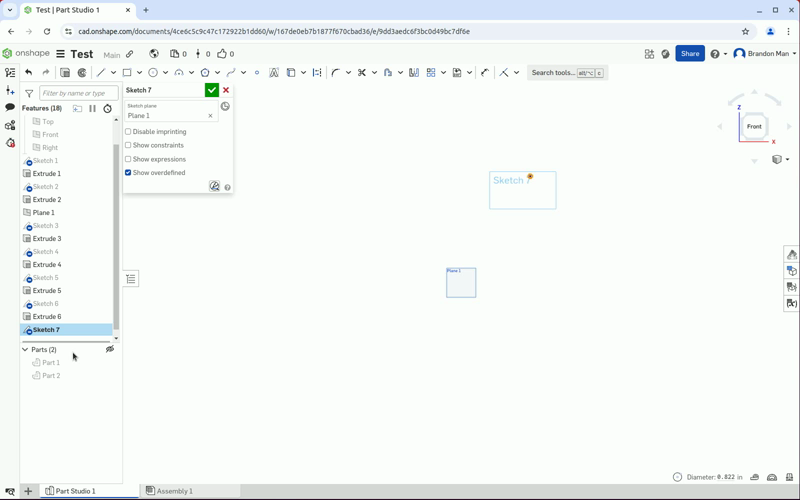
key(shift+e)
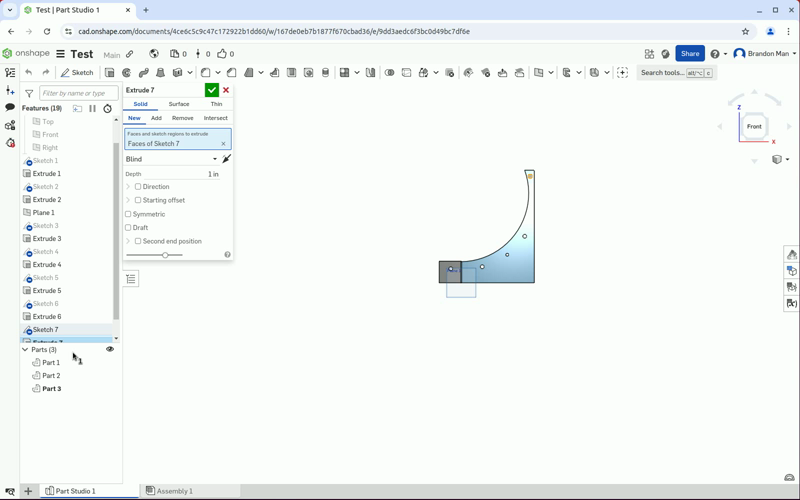
mouse_move(143, 106)
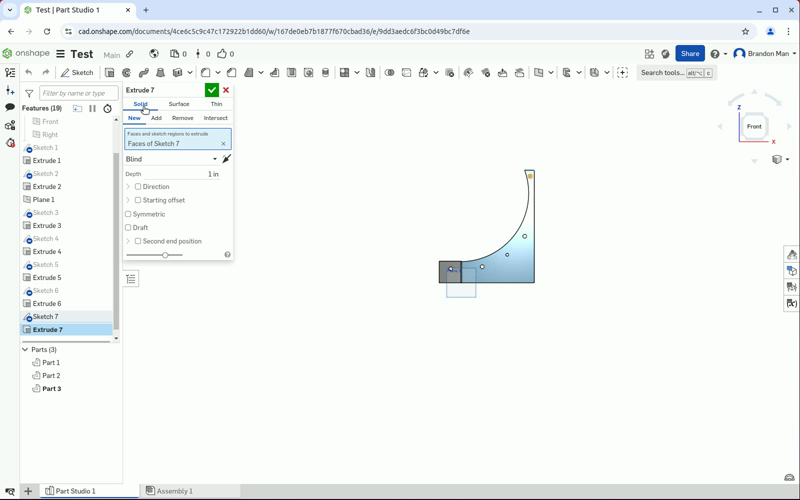
click(143, 106)
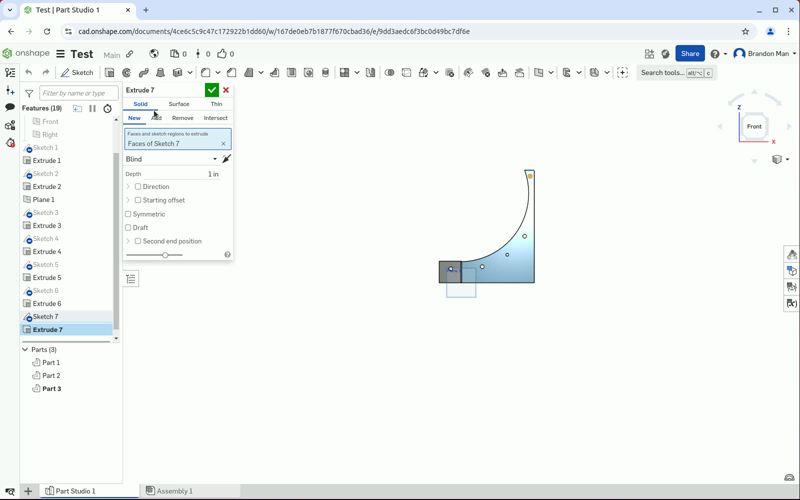
mouse_move(186, 120)
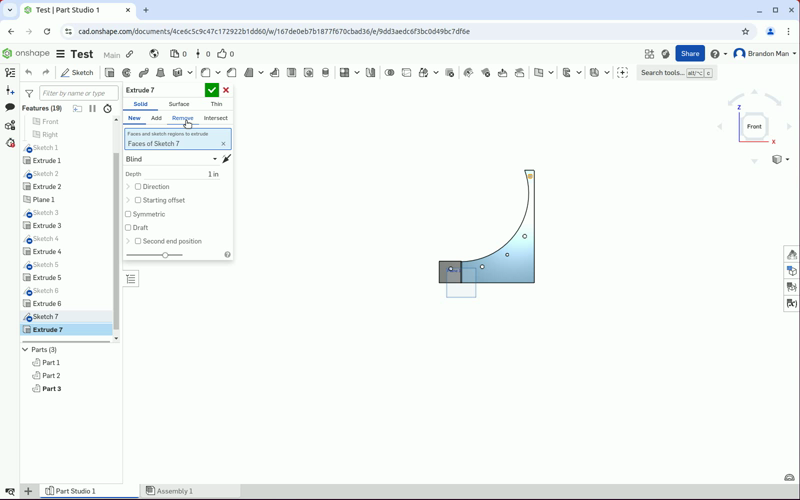
click(186, 120)
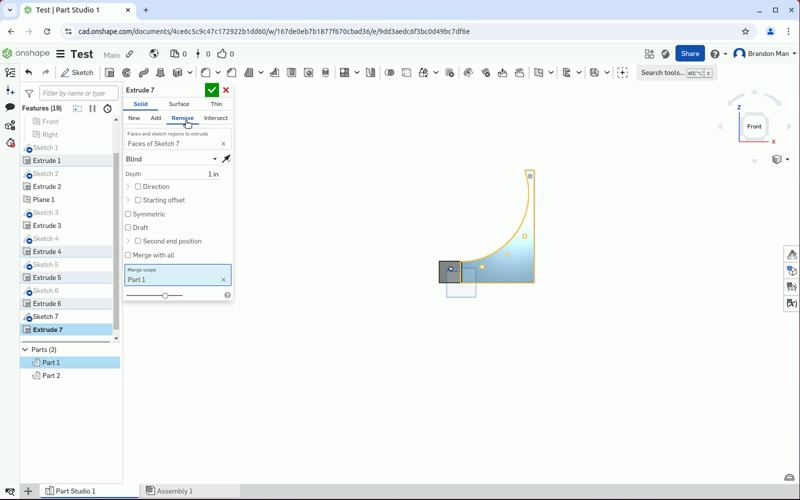
key(tab, 4)
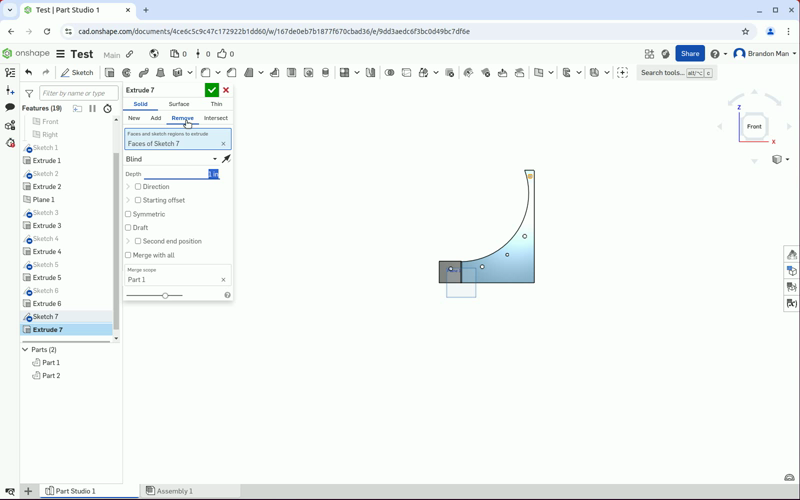
text(2.166)
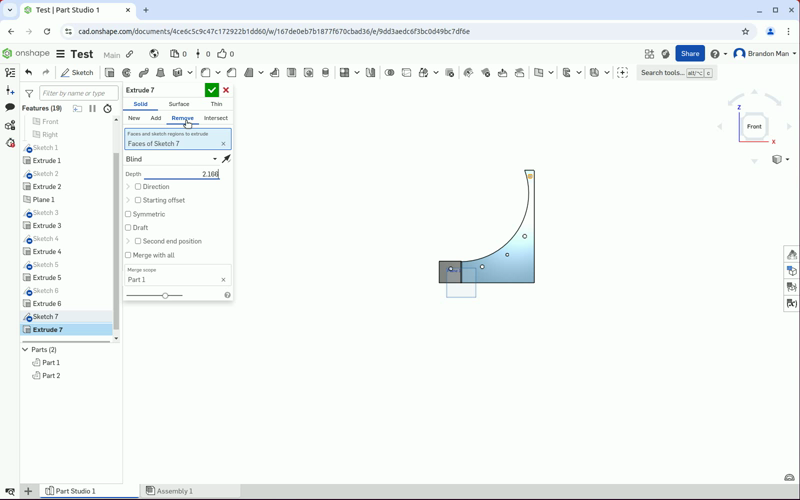
key(tab, 6)
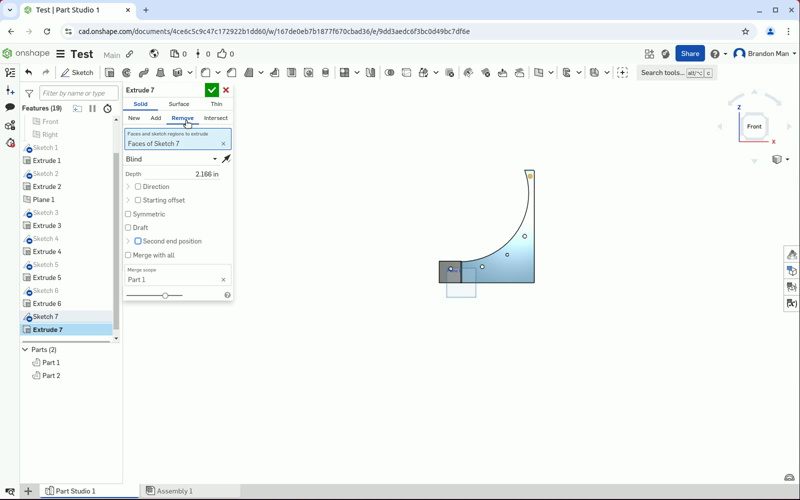
key(space)
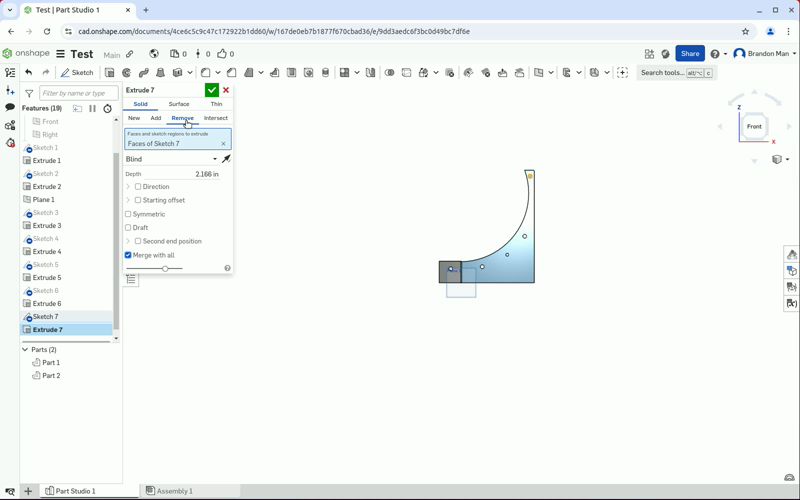
key(enter)
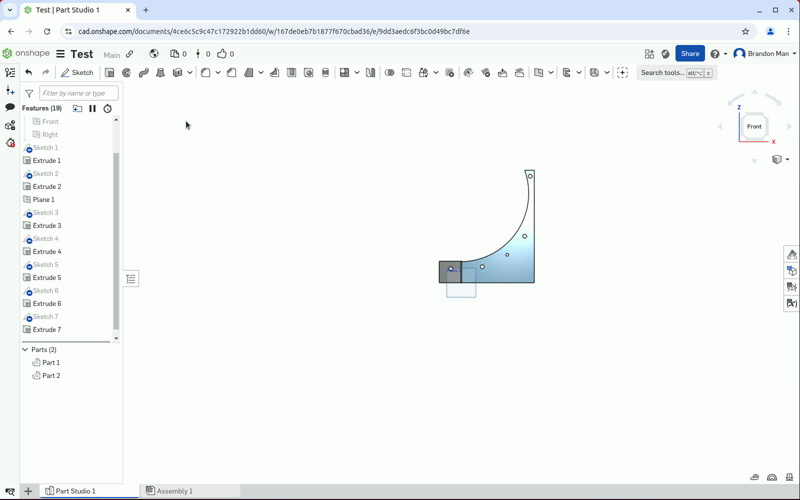
key(shift+h)
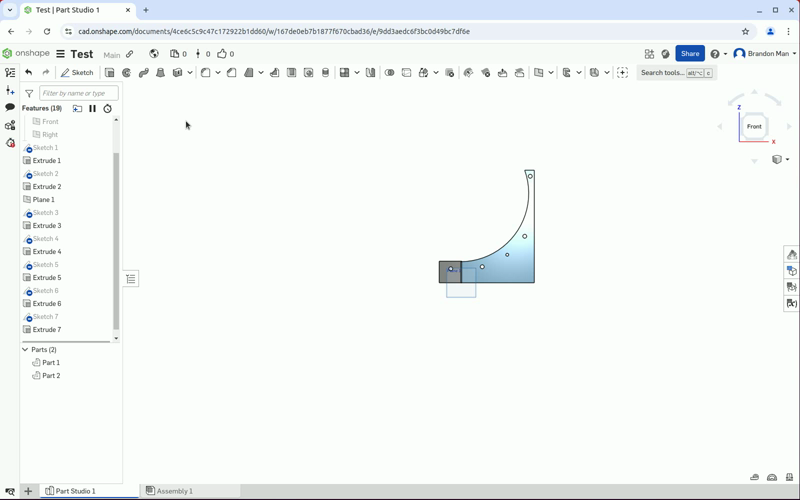
key(shift+h)
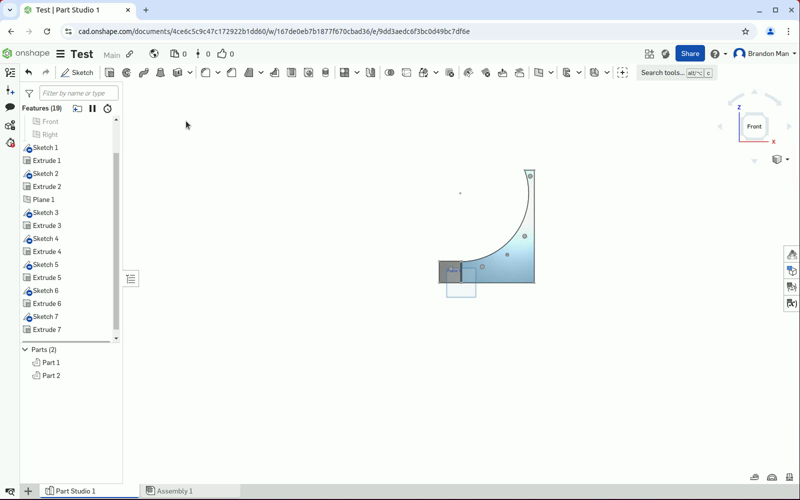
key(shift+7)
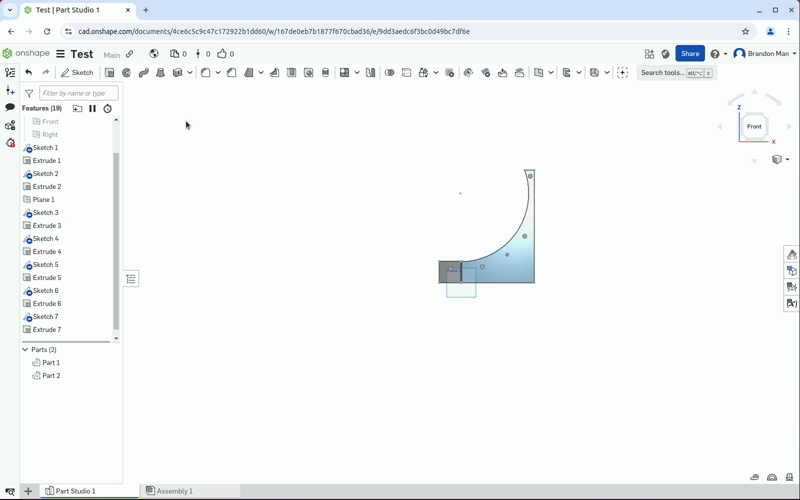
key(left, 2)
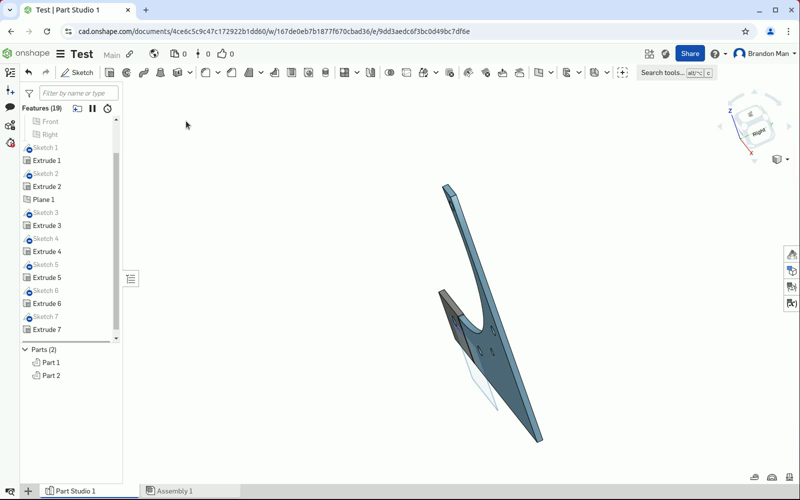
key(down, 2)
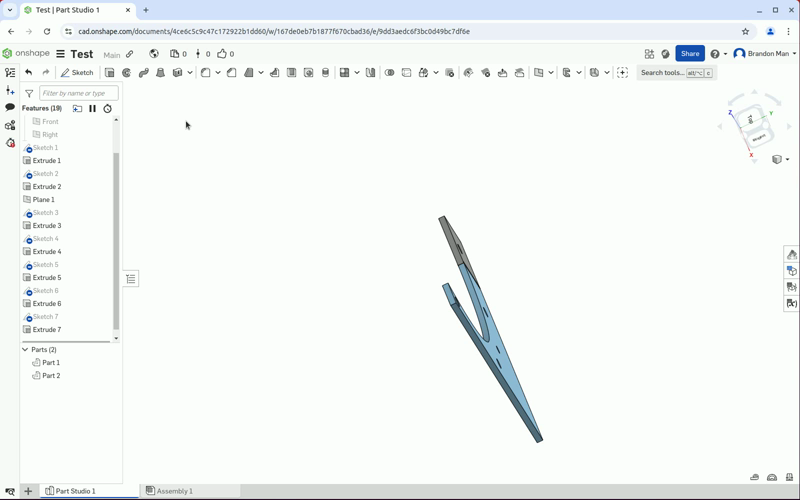
key(up, 2)
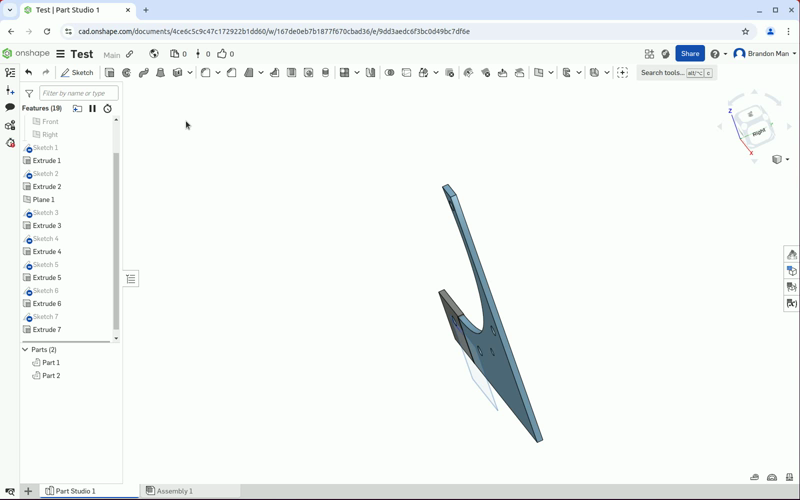
key(right, 2)
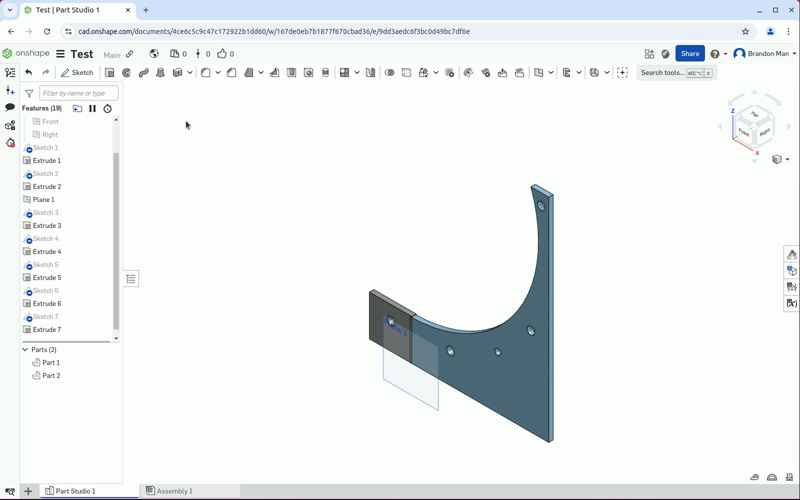
mouse_move(69, 150)
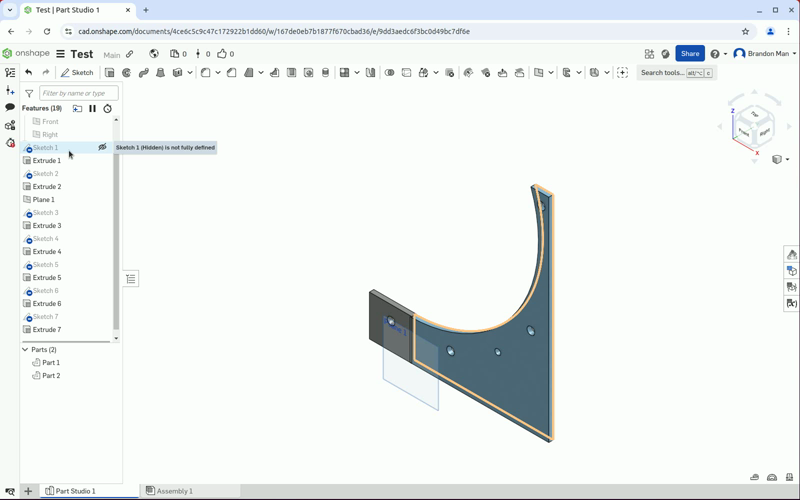
click(69, 150)